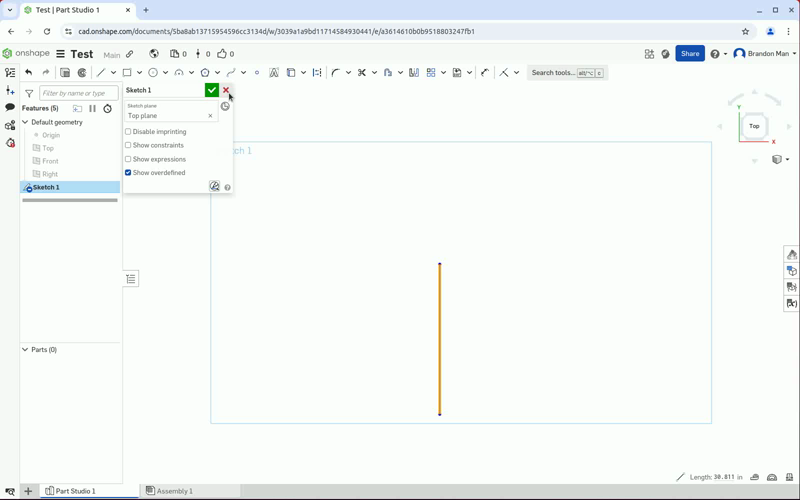
key(shift+h)
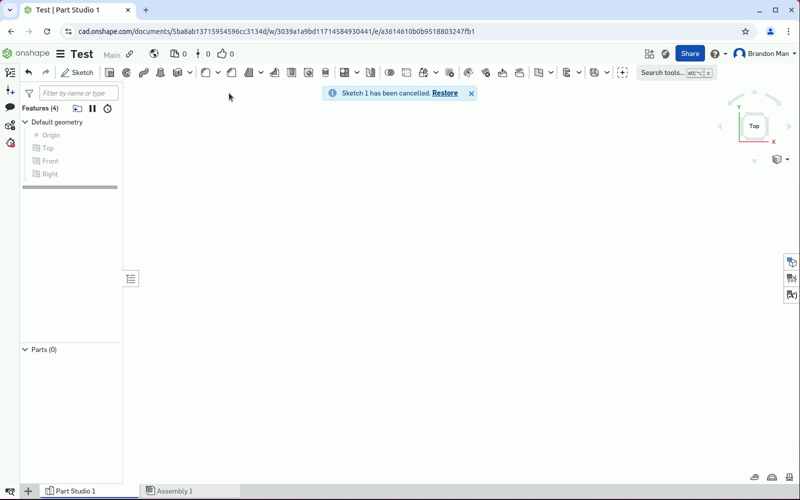
mouse_move(73, 352)
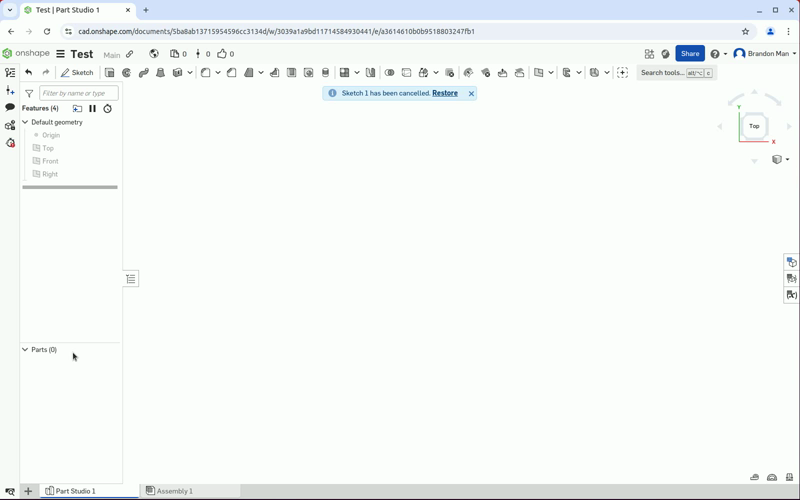
key(y)
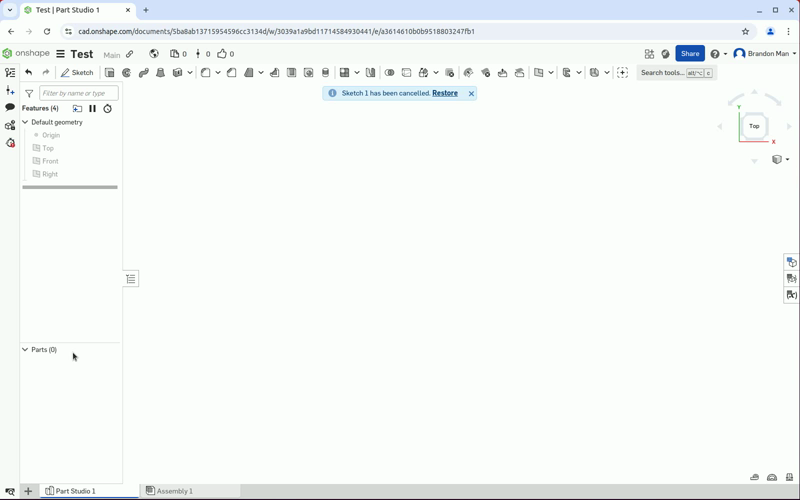
key(shift+p)
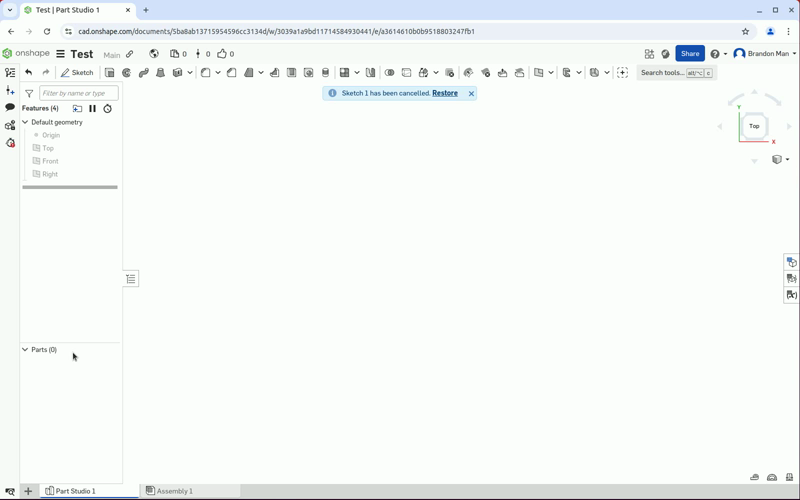
key(space)
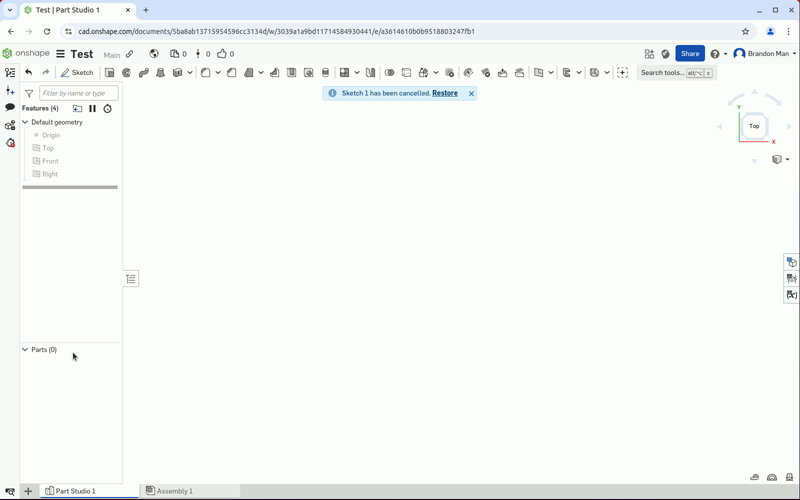
key_down(shift)
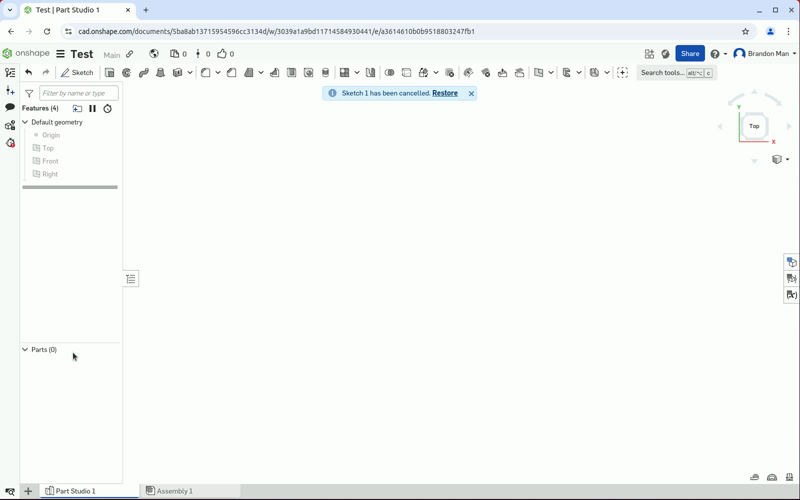
key(up)
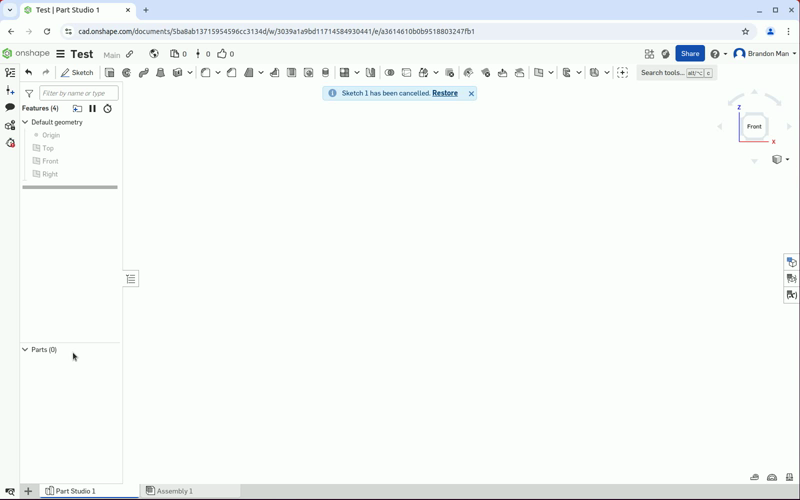
key_up(shift)
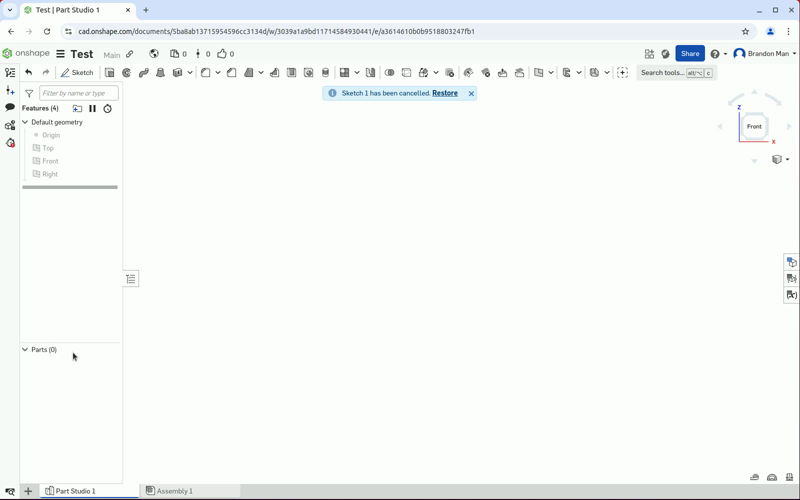
mouse_move(73, 352)
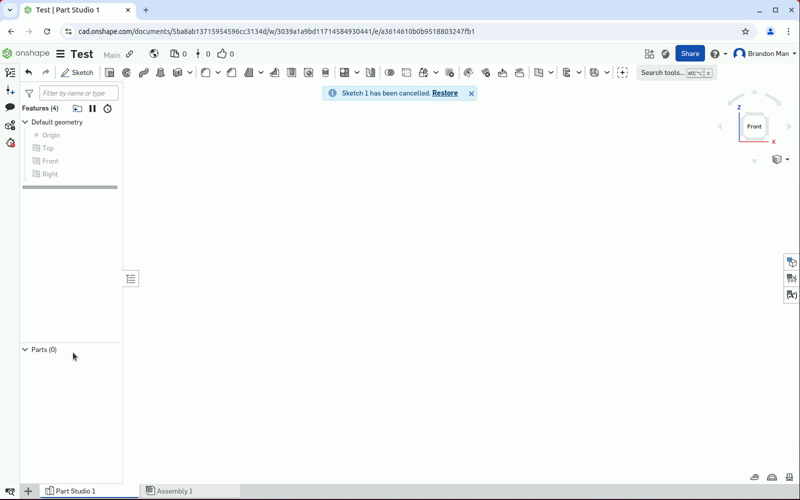
key(shift+y)
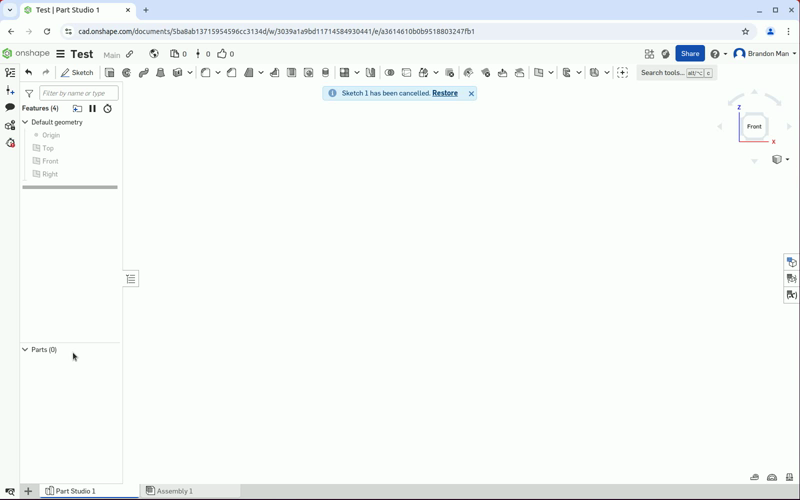
key(shift+s)
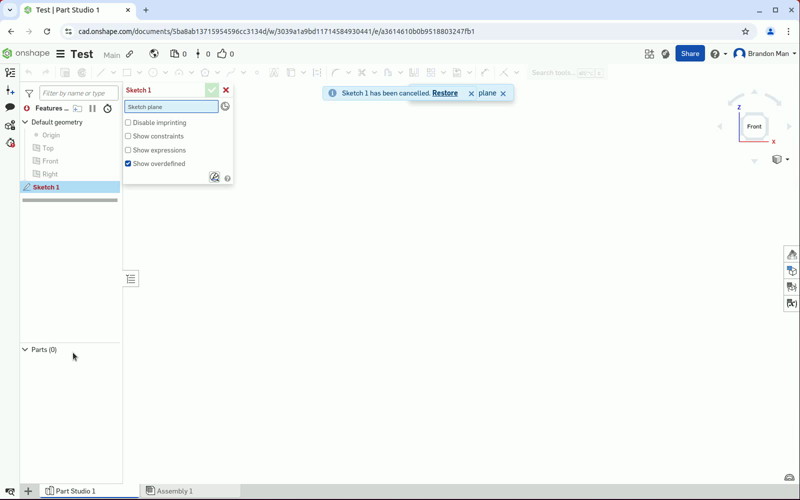
mouse_move(73, 163)
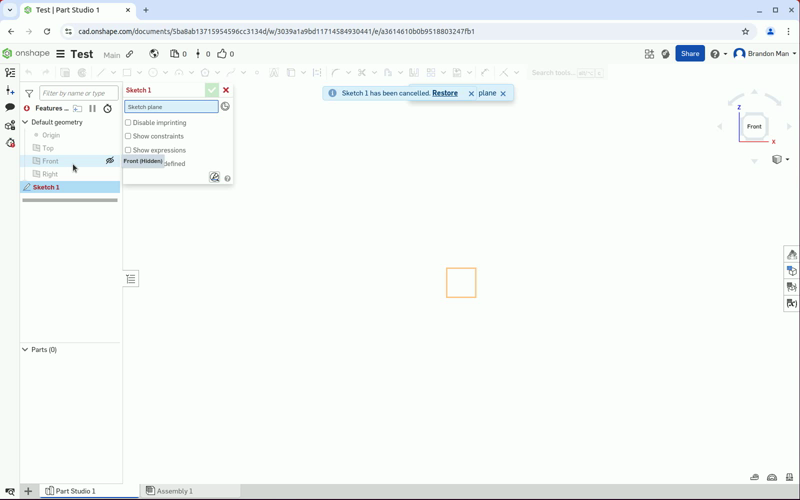
click(73, 163)
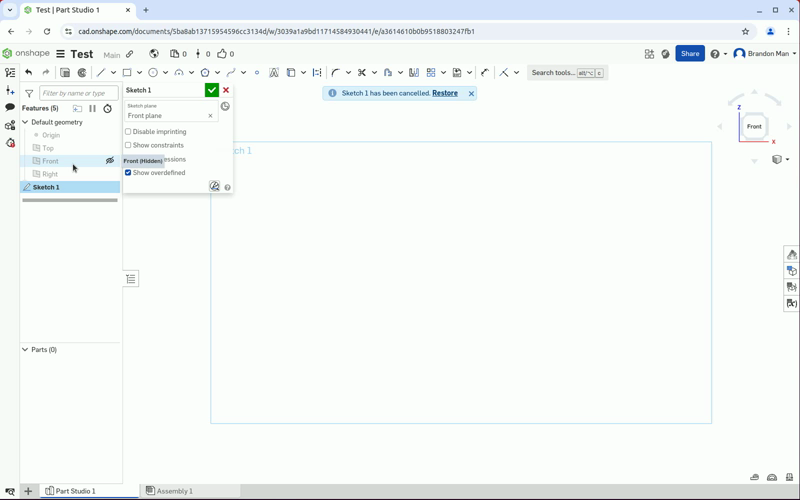
mouse_move(73, 352)
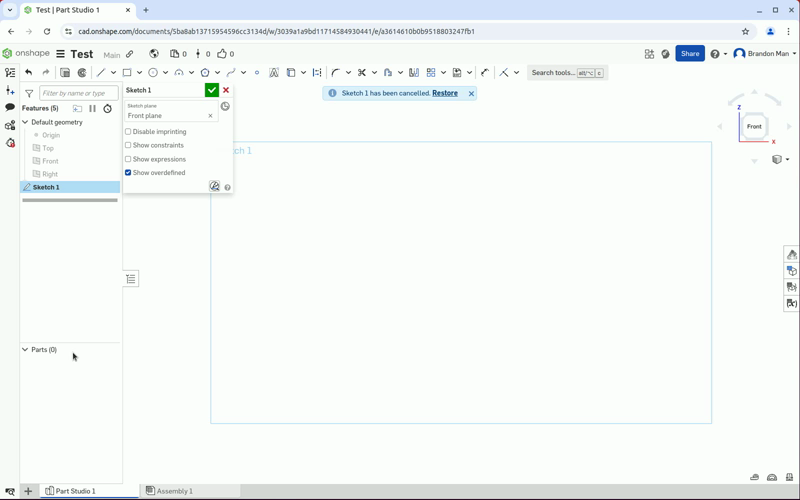
key(y)
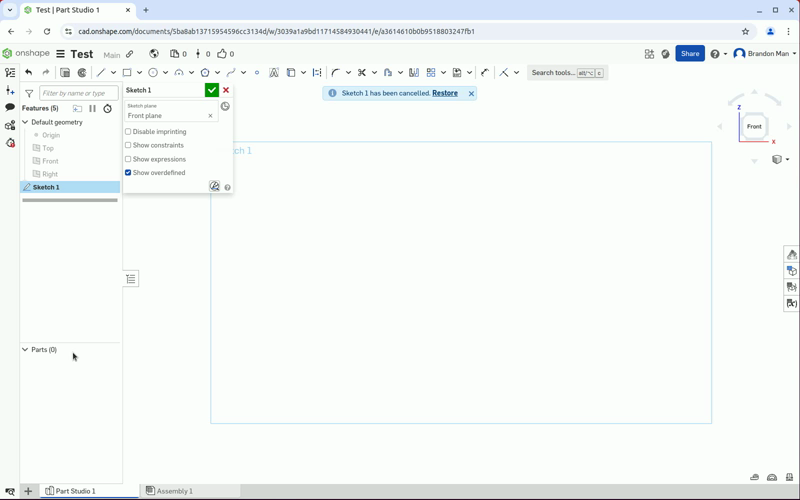
key(l)
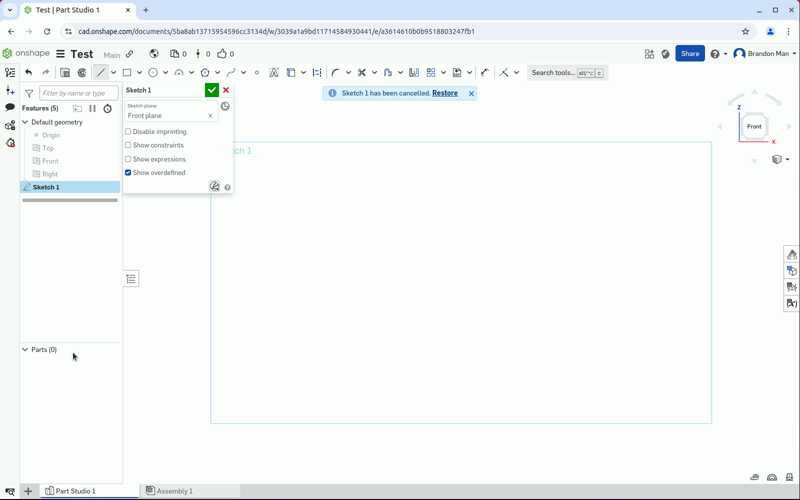
key_down(shift)
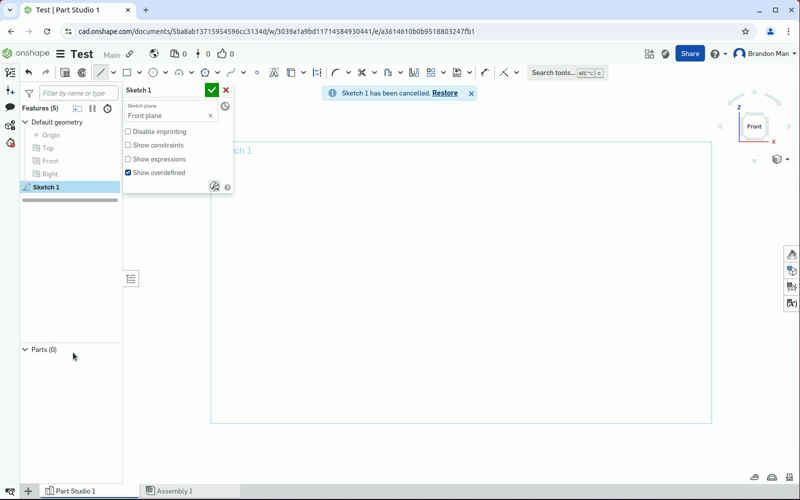
mouse_move(410, 330)
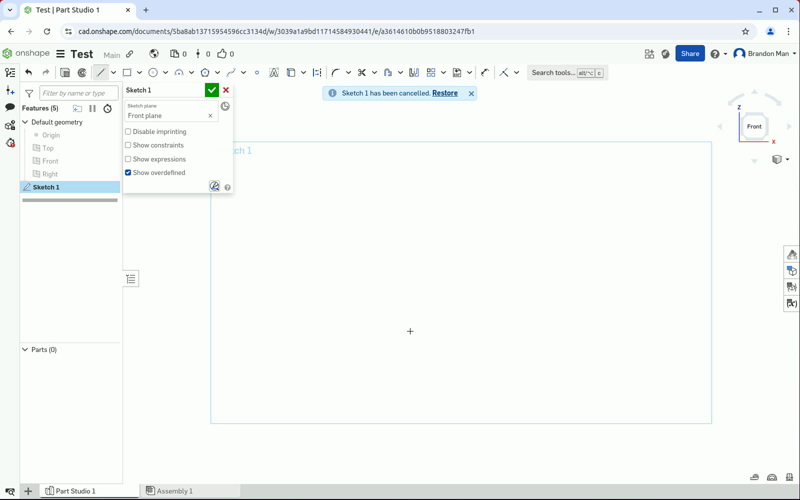
click(410, 330)
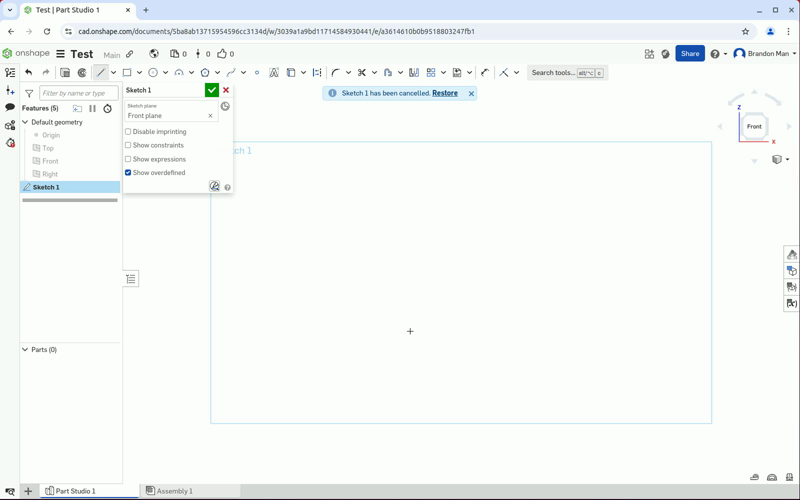
key_up(shift)
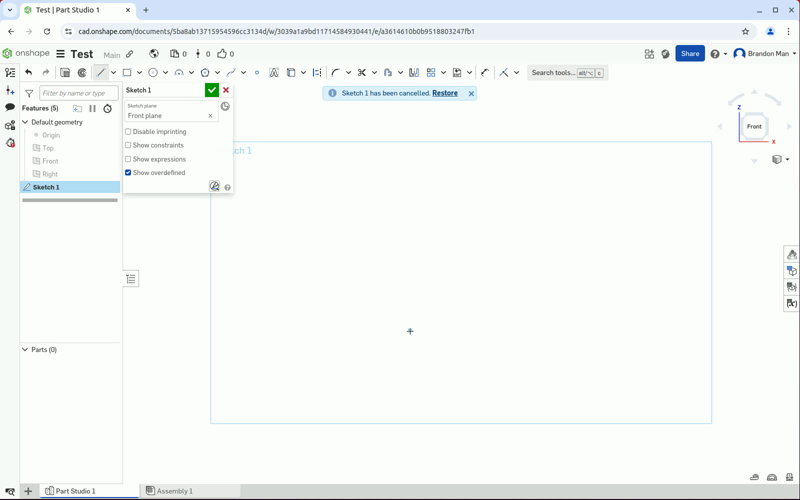
key_down(shift)
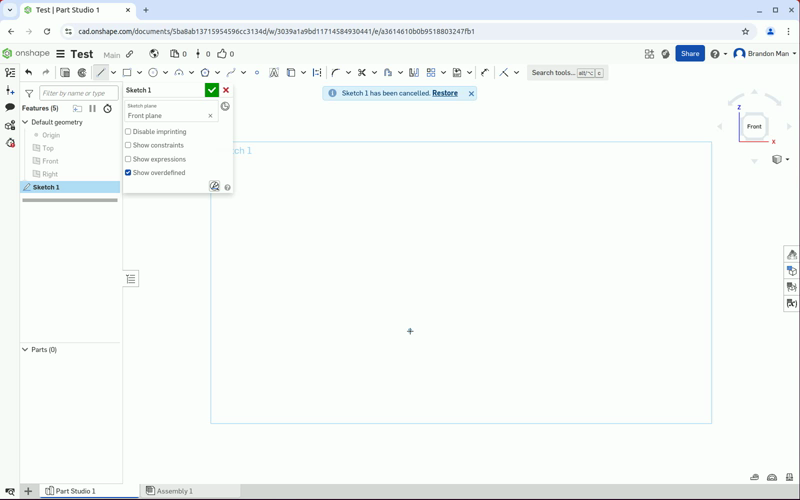
mouse_move(516, 330)
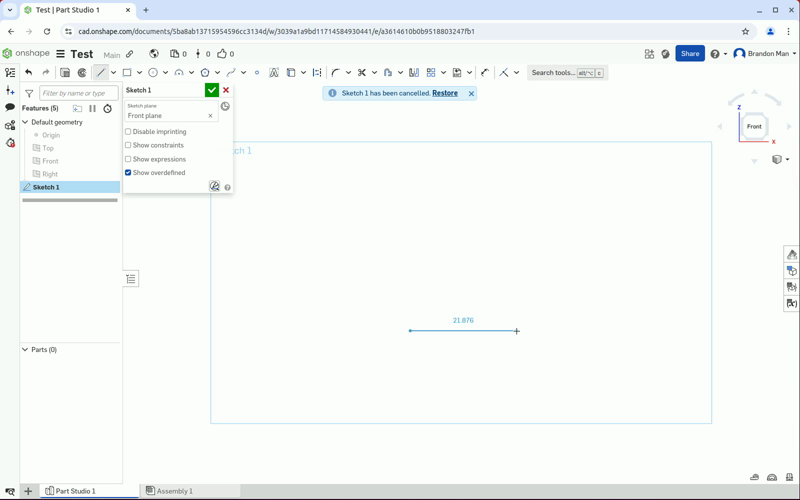
click(516, 330)
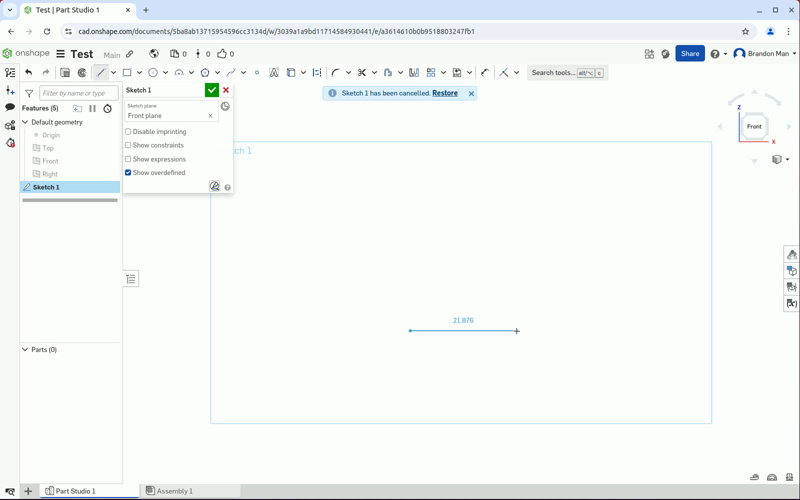
key_up(shift)
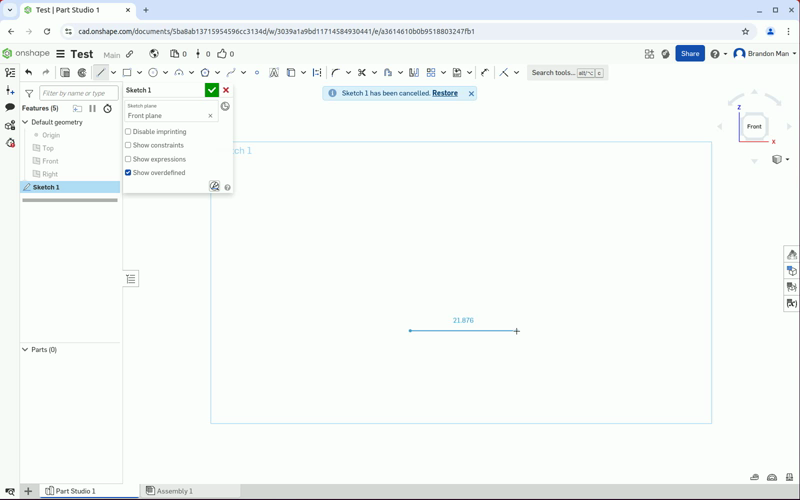
key_down(shift)
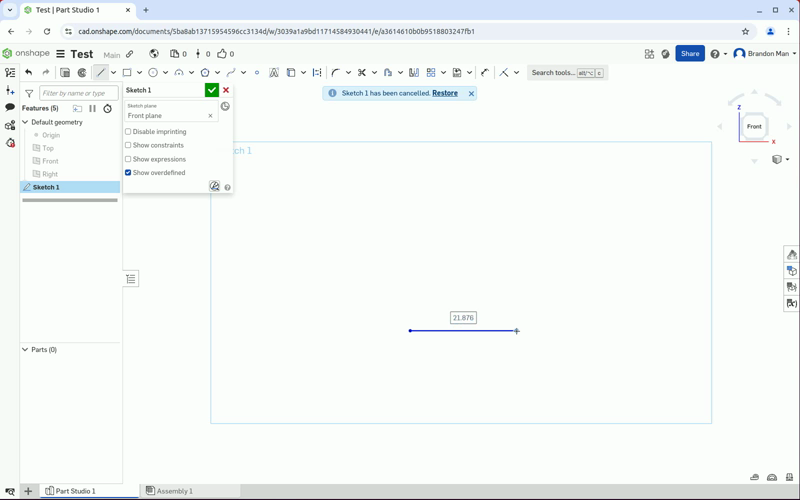
mouse_move(516, 187)
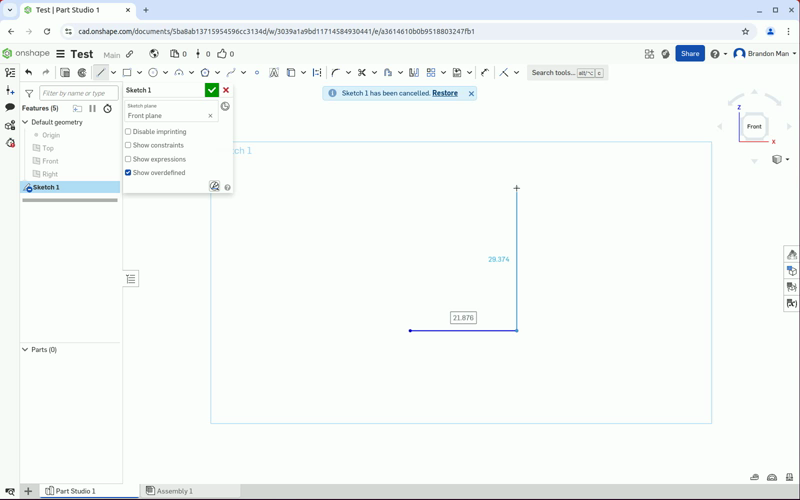
click(516, 187)
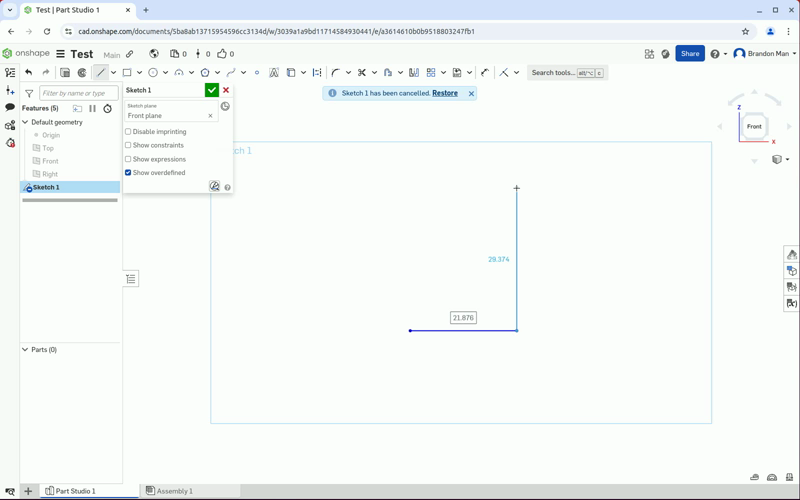
key_up(shift)
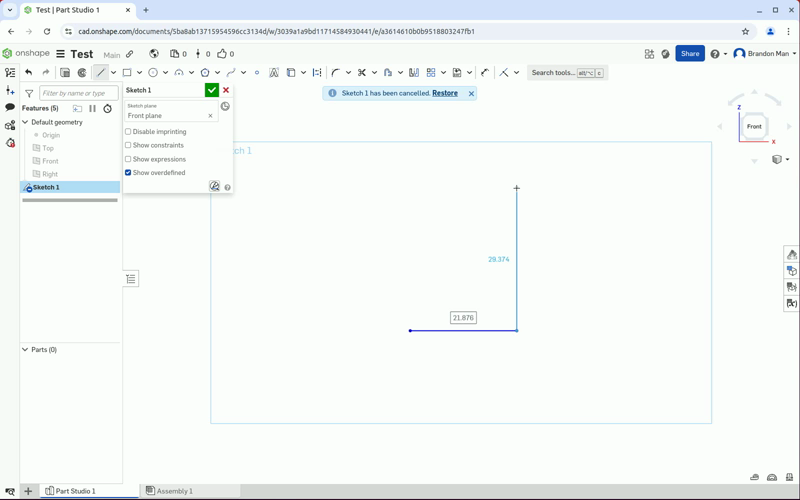
key_down(shift)
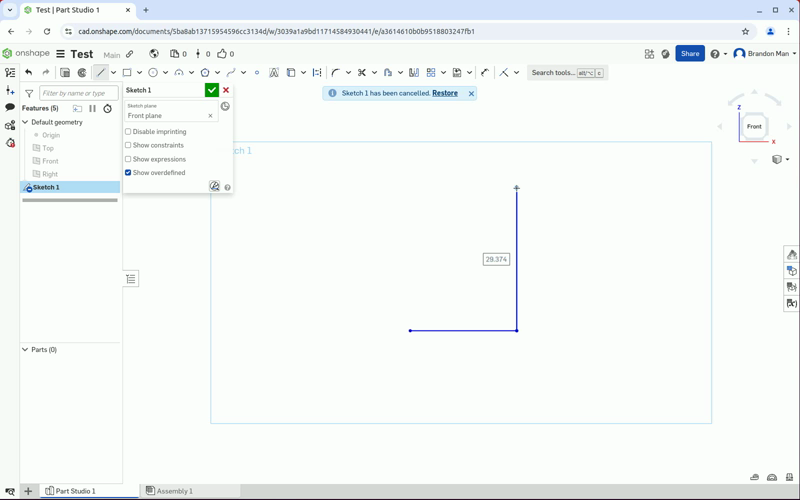
mouse_move(546, 187)
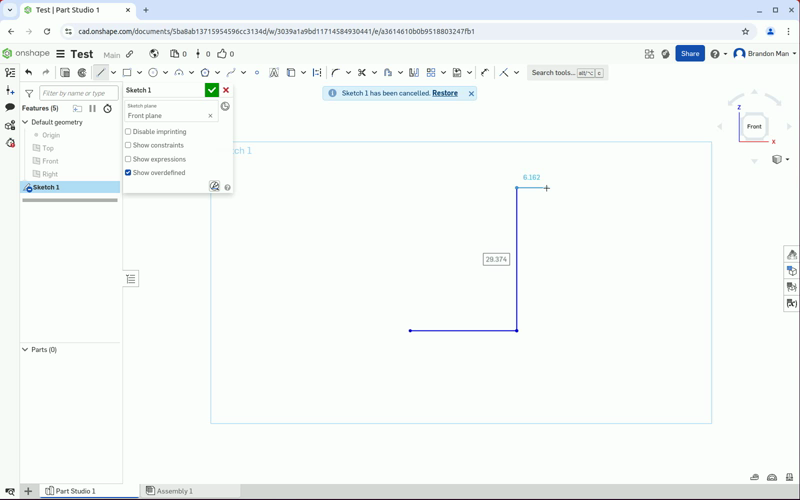
mouse_move(501, 170)
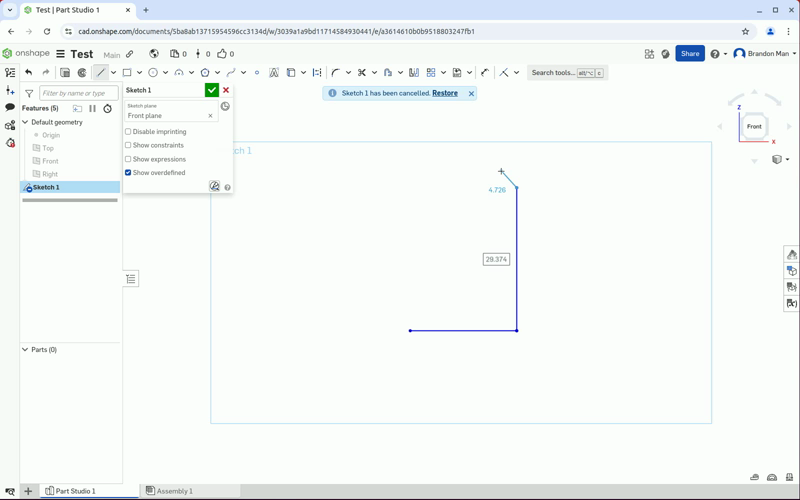
click(501, 170)
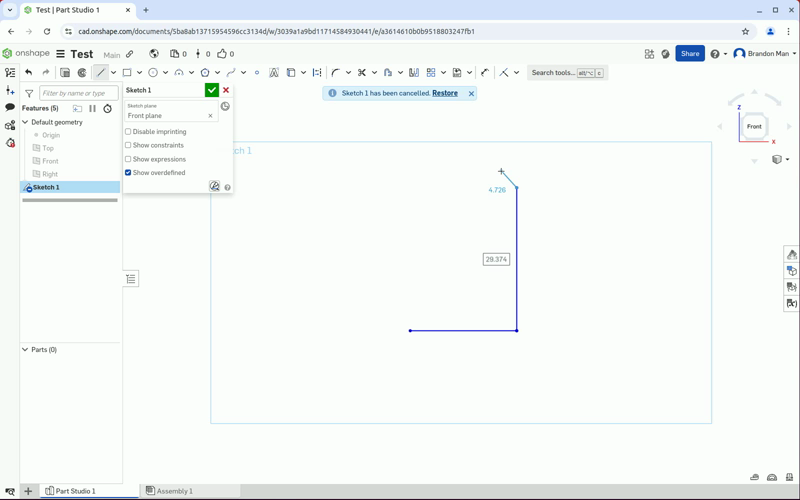
key_up(shift)
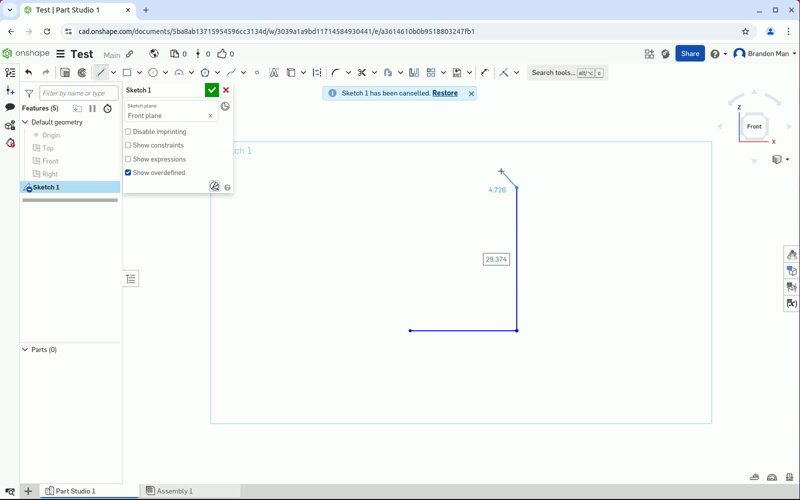
key_down(shift)
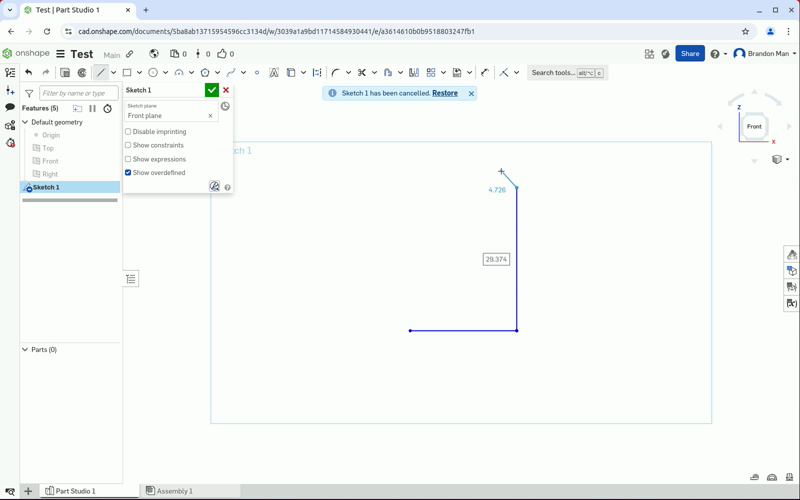
mouse_move(427, 170)
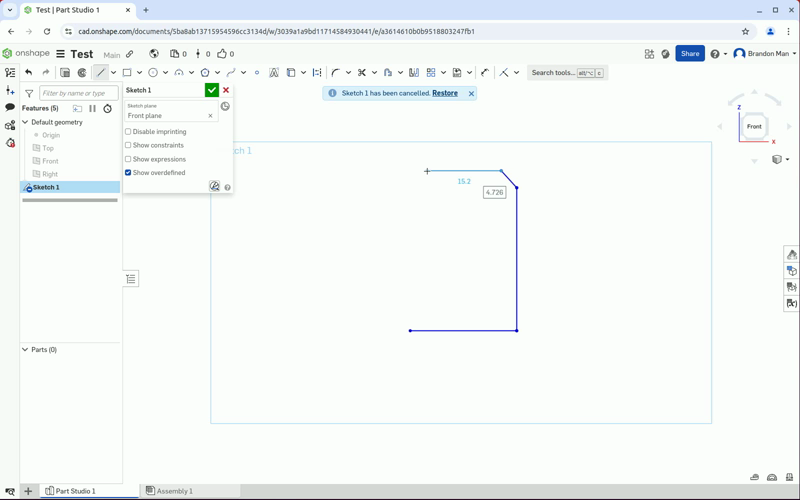
click(427, 170)
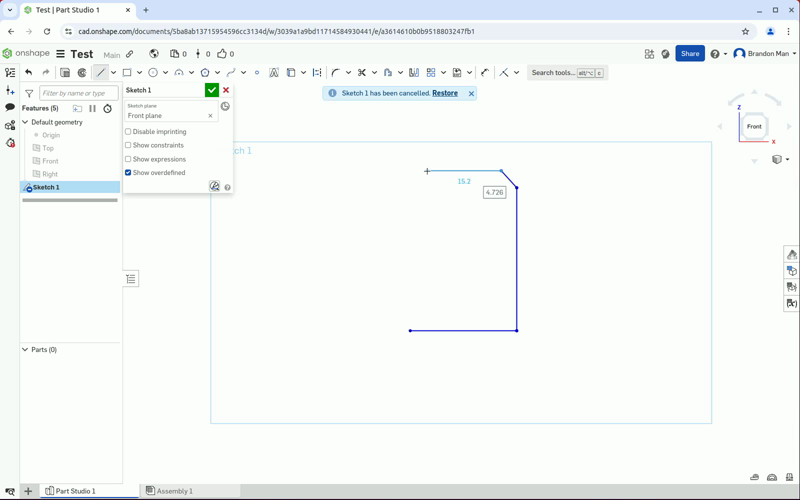
key_up(shift)
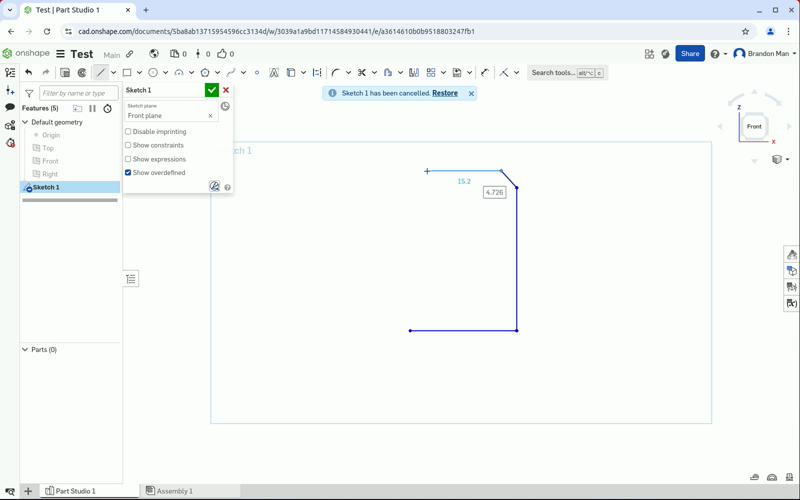
key_down(shift)
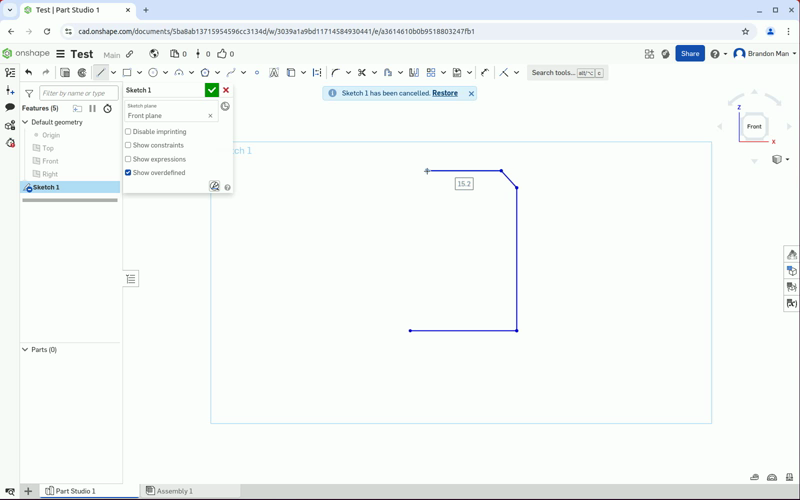
mouse_move(457, 170)
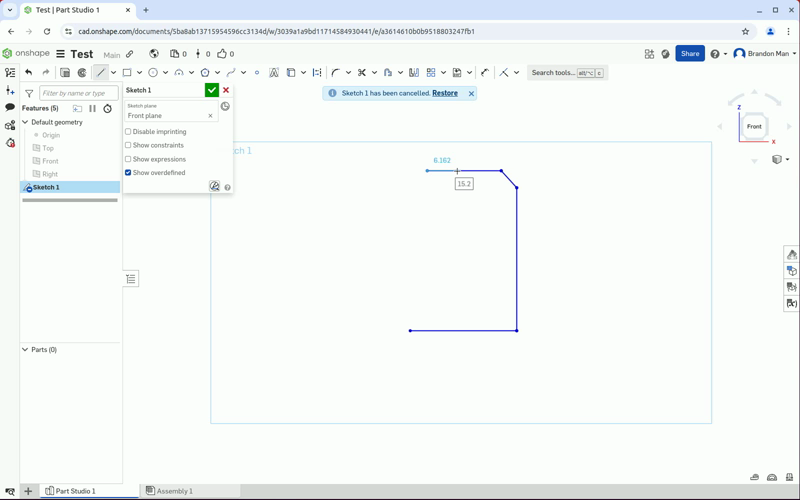
mouse_move(410, 187)
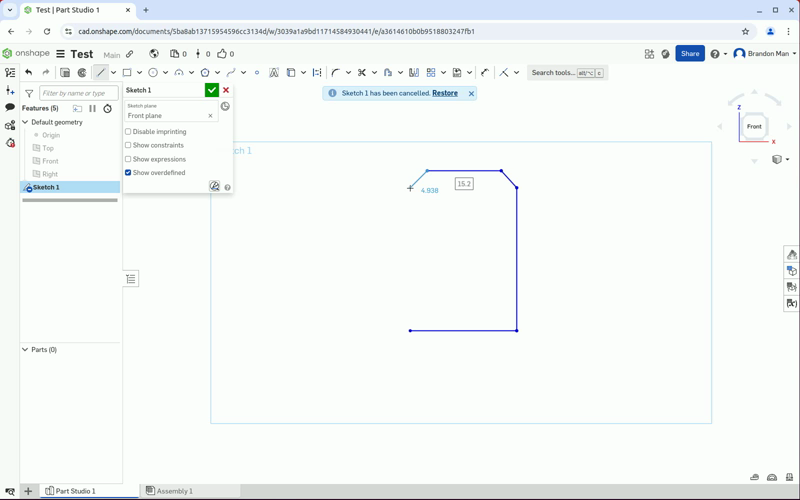
click(410, 187)
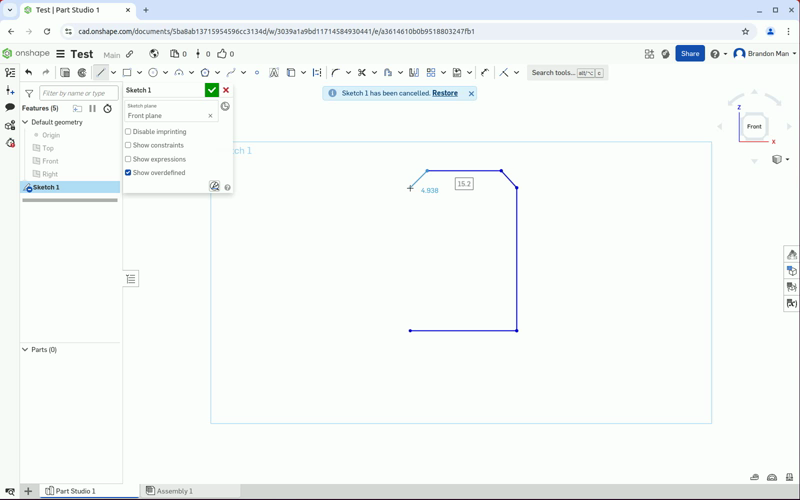
key_up(shift)
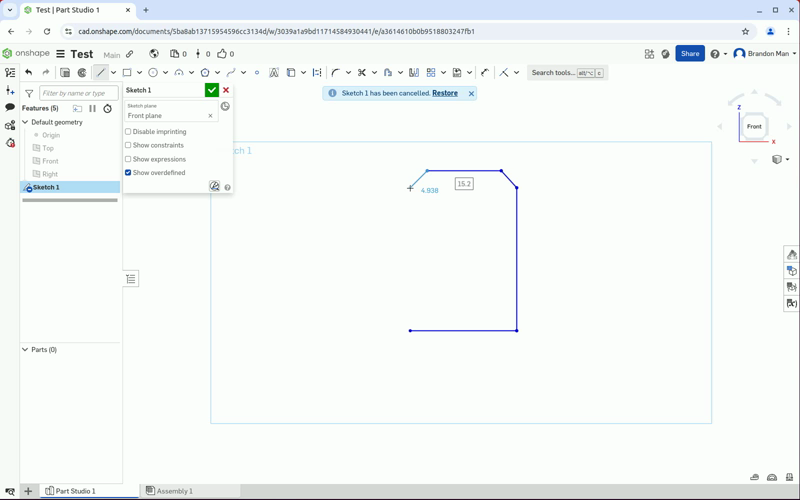
key_down(shift)
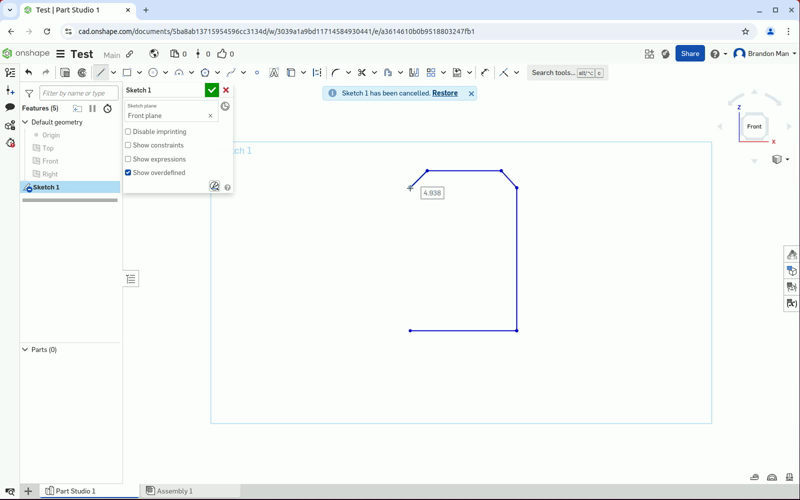
mouse_move(410, 330)
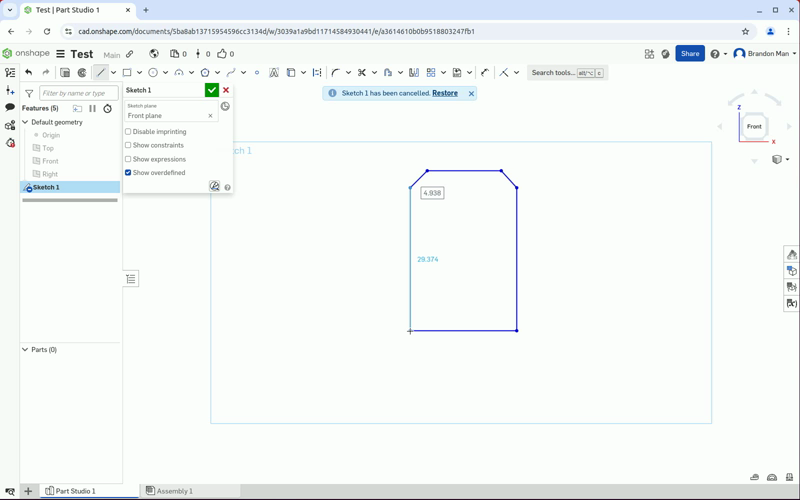
key_up(shift)
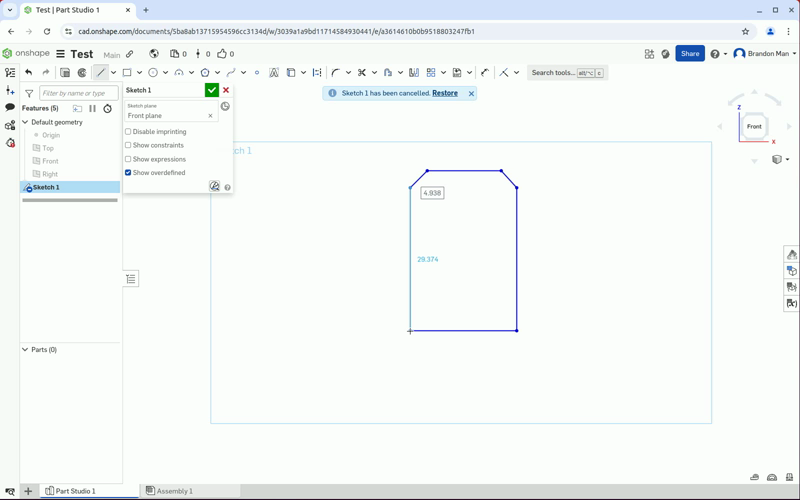
click(410, 330)
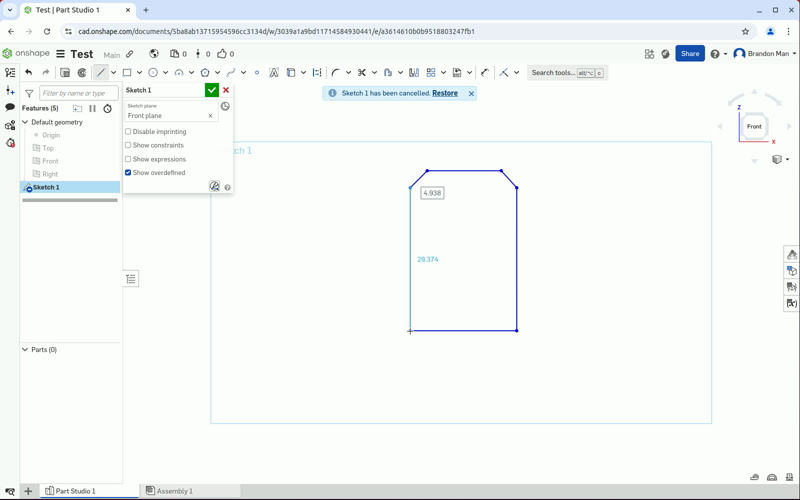
key(esc)
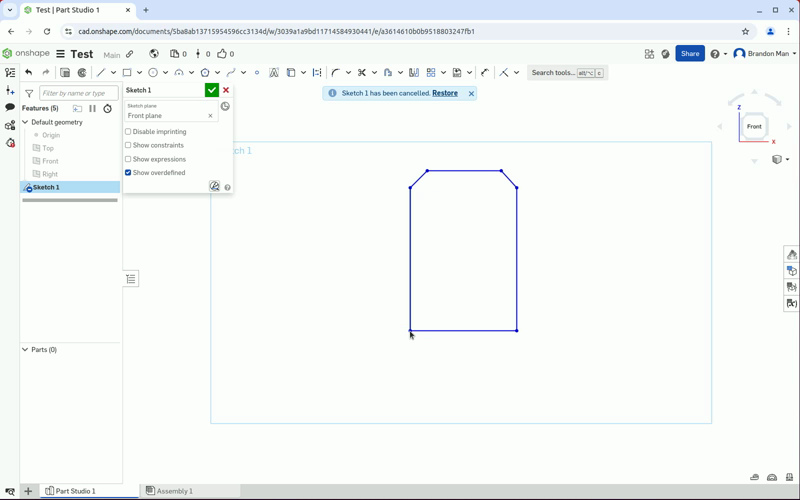
mouse_move(437, 252)
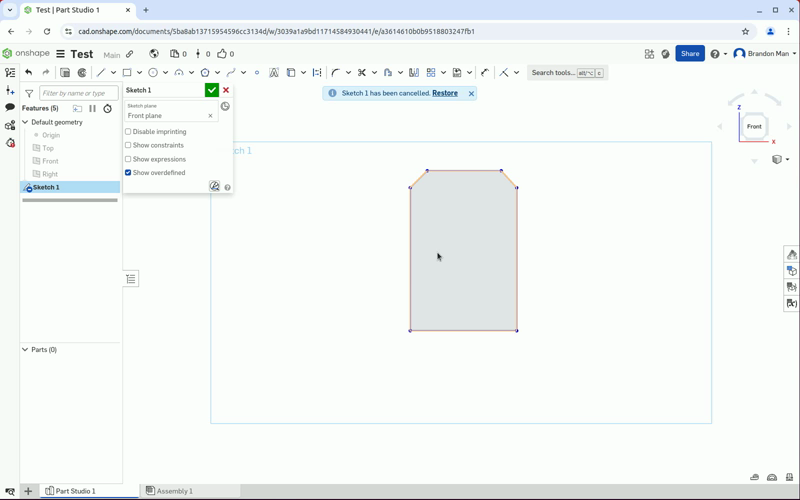
click(437, 252)
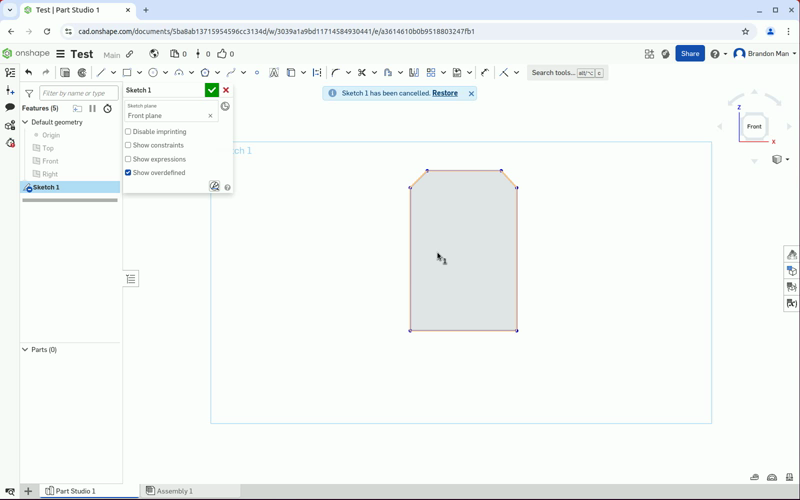
mouse_move(73, 352)
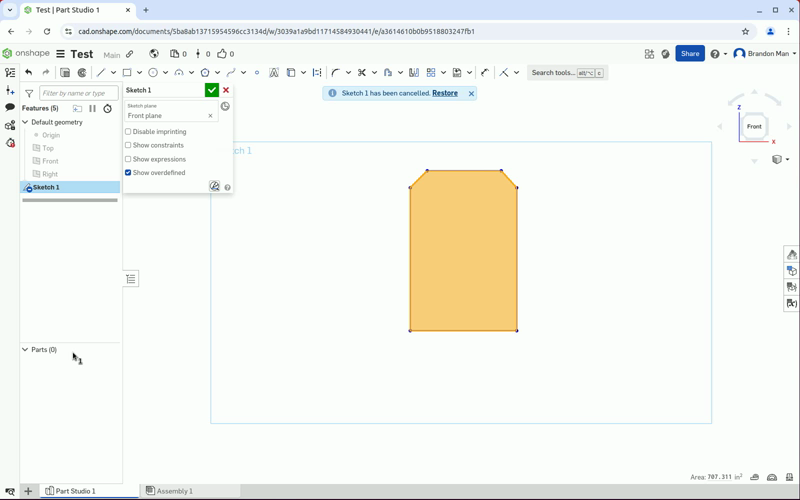
key(shift+y)
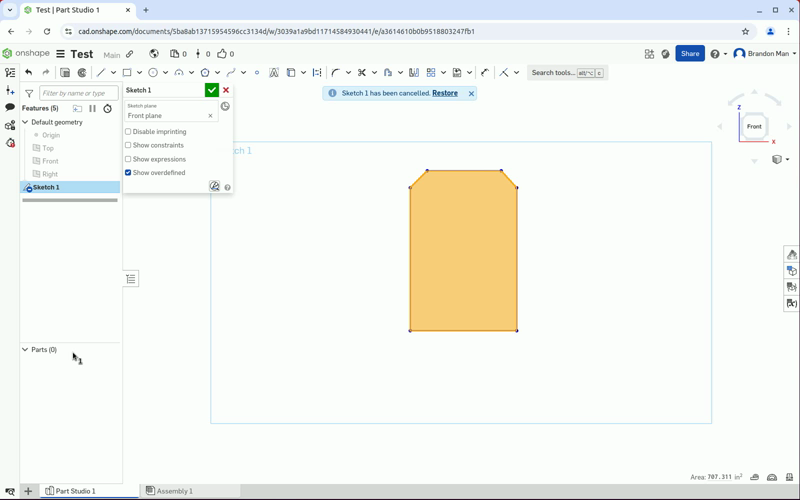
key(shift+e)
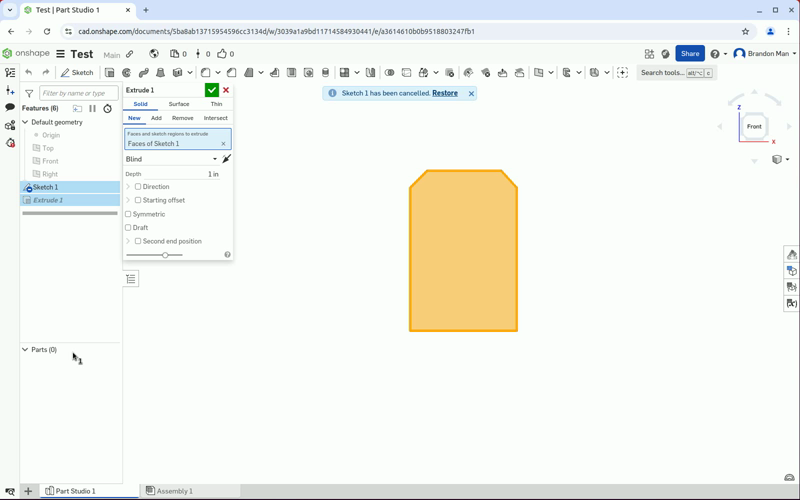
mouse_move(143, 106)
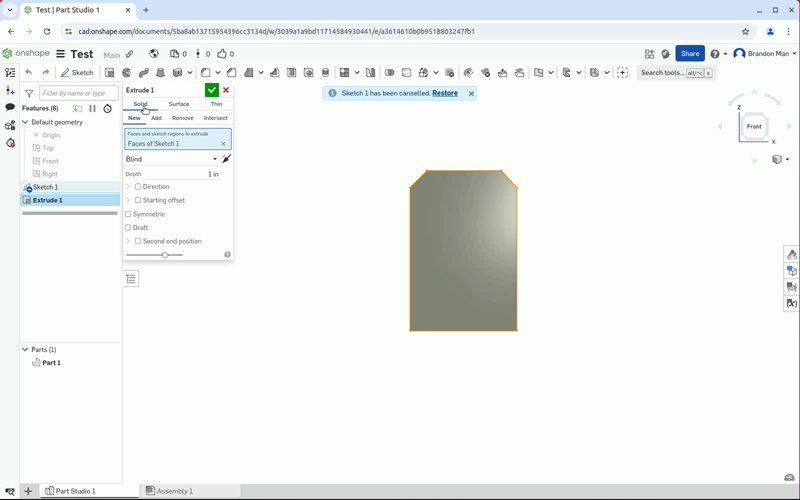
click(143, 106)
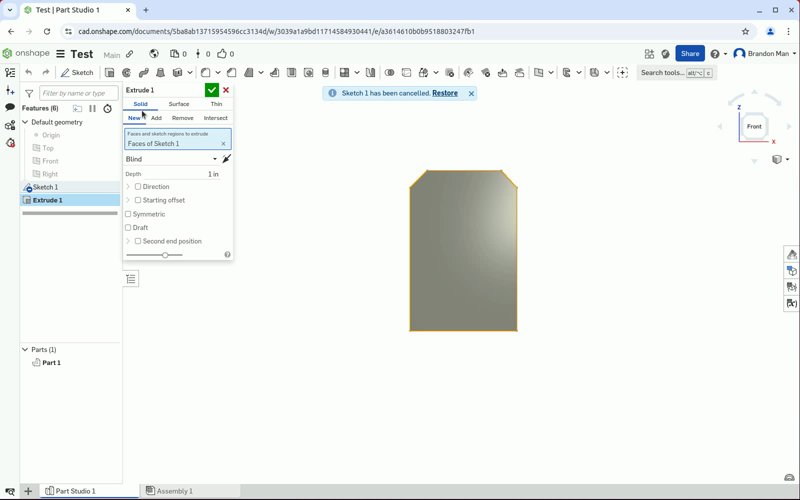
mouse_move(137, 120)
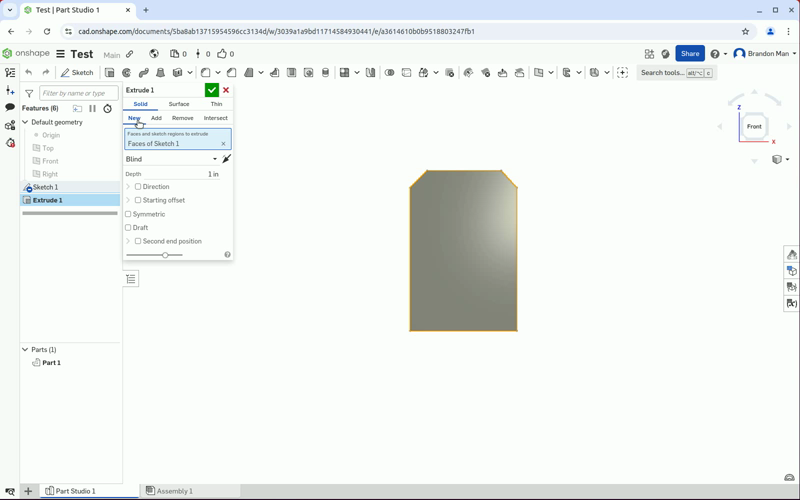
click(137, 120)
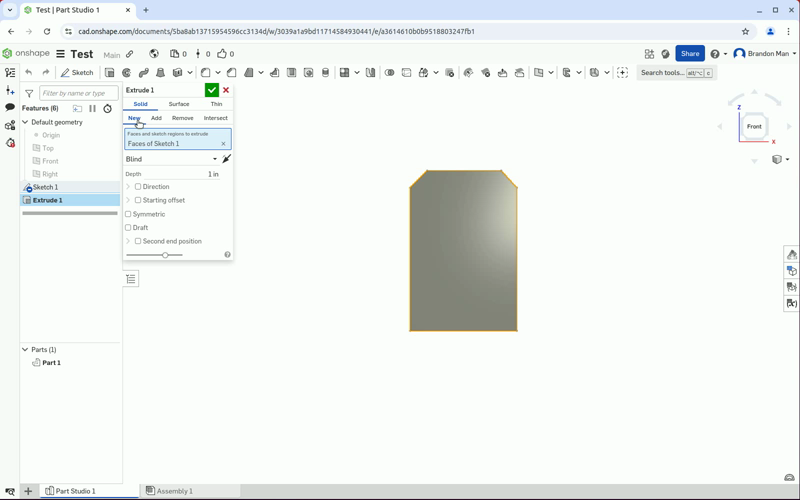
key(tab, 4)
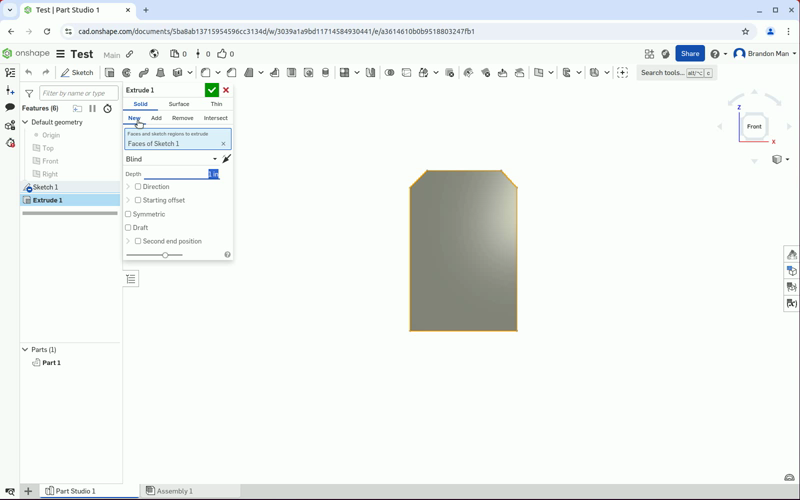
text(4.574)
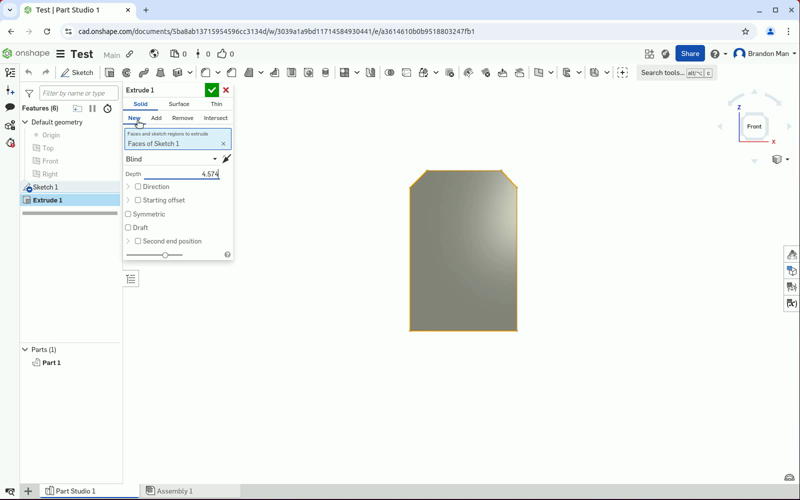
key(enter)
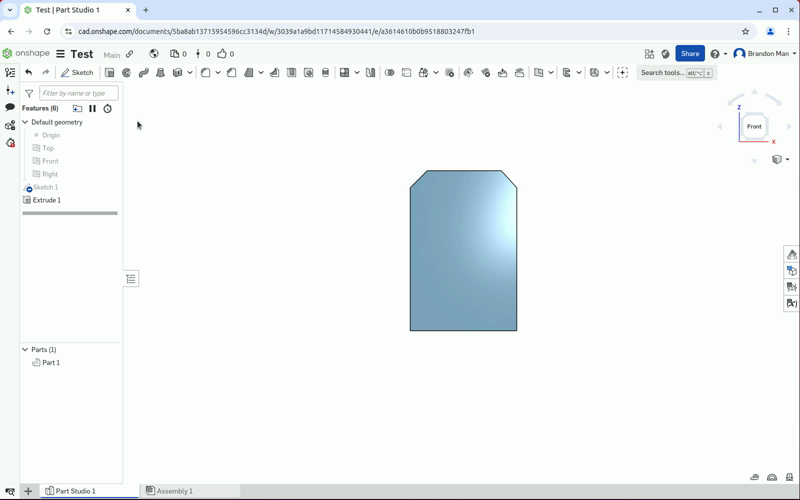
key(shift+h)
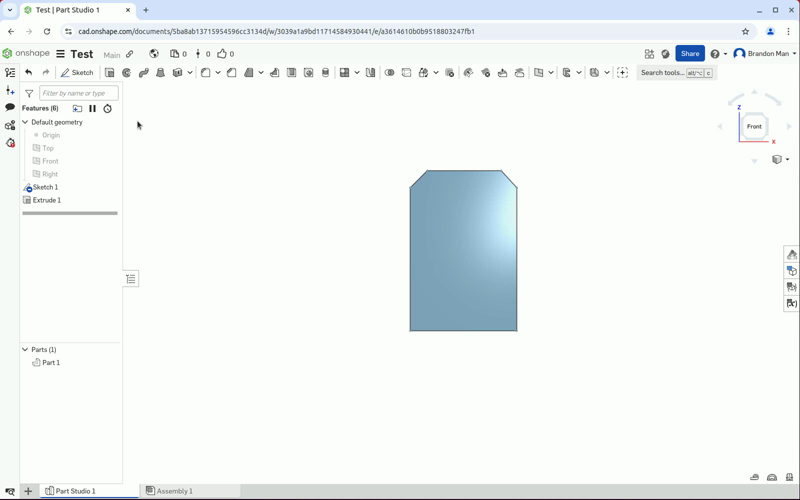
key(shift+h)
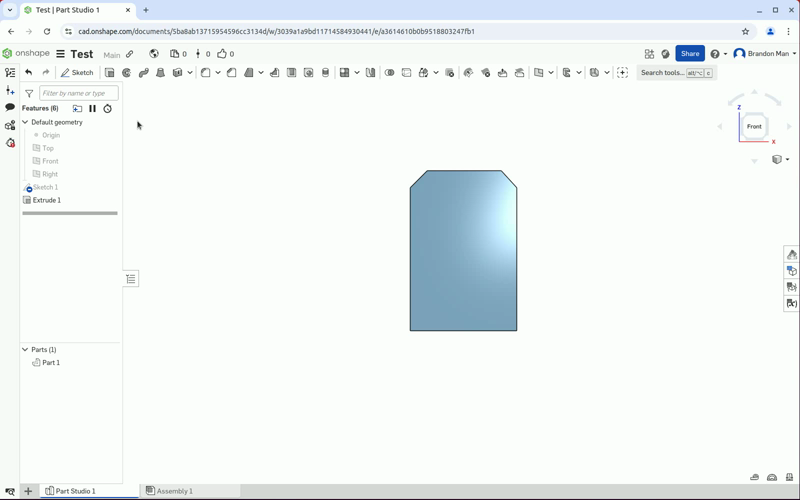
mouse_move(73, 189)
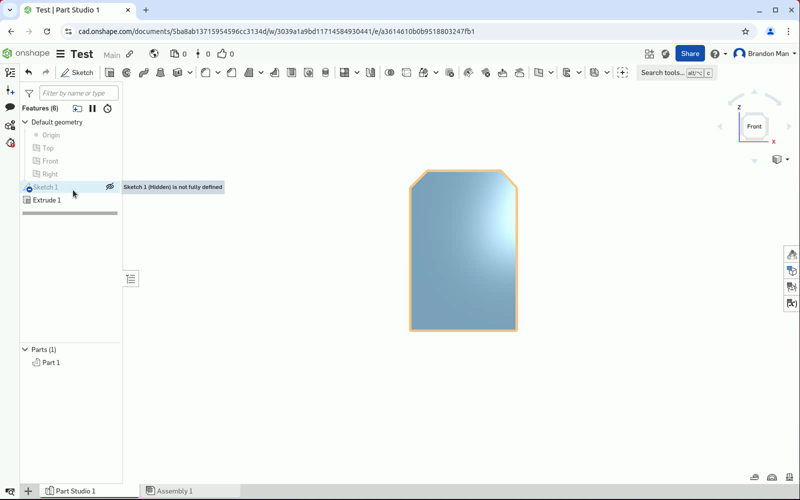
click(73, 189)
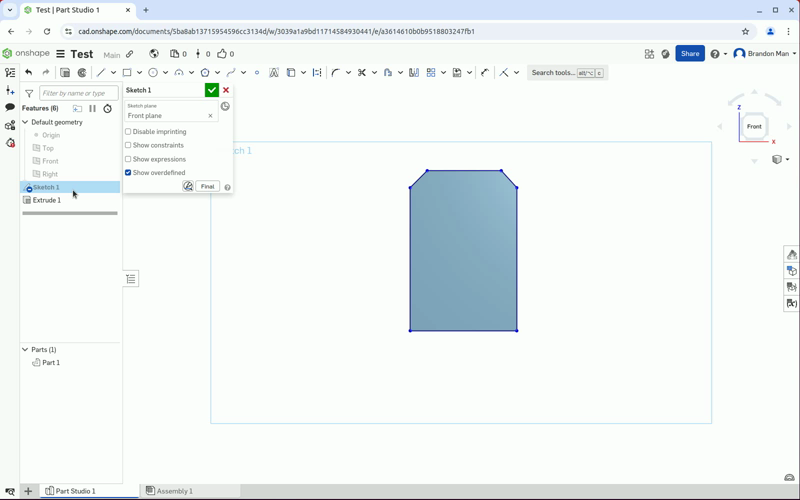
mouse_move(229, 92)
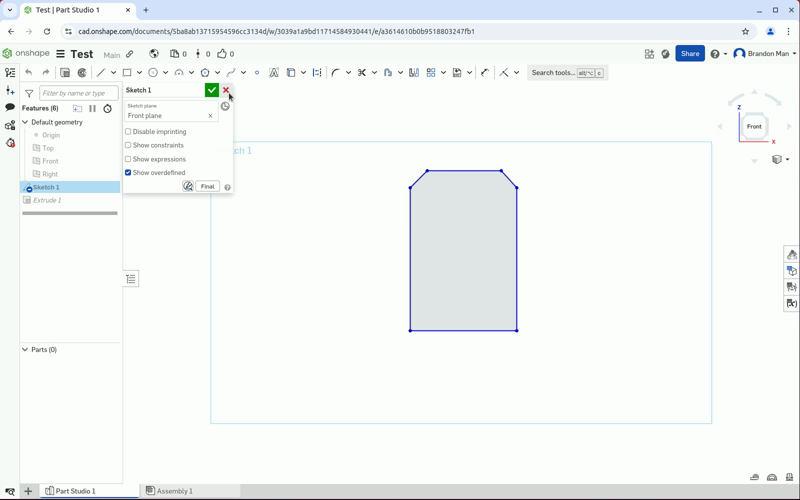
click(229, 92)
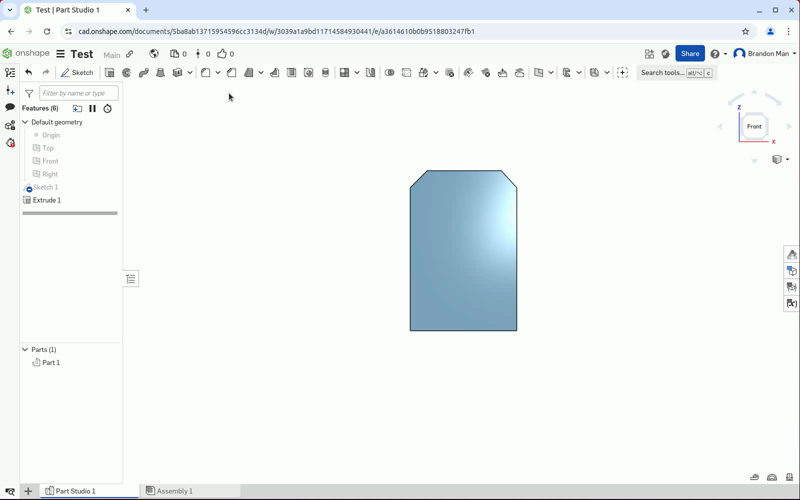
mouse_move(541, 75)
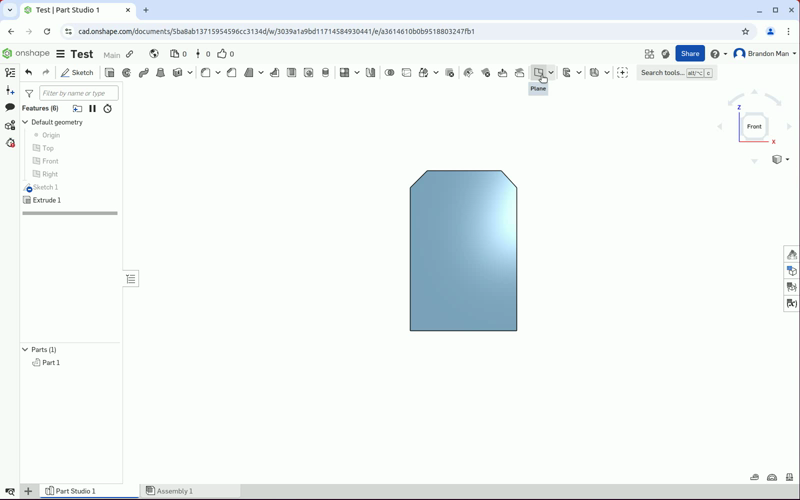
click(541, 75)
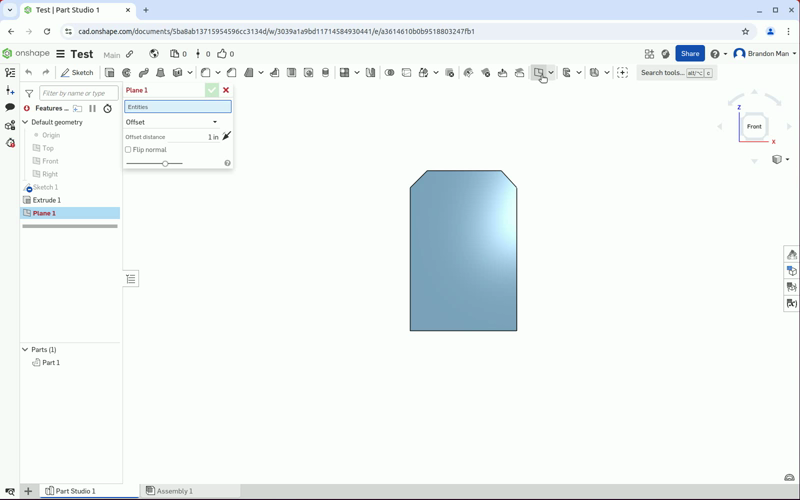
mouse_move(73, 163)
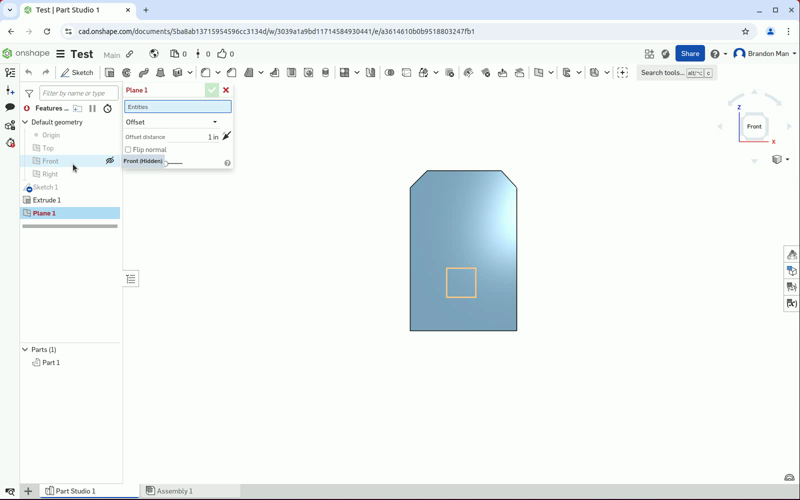
click(73, 163)
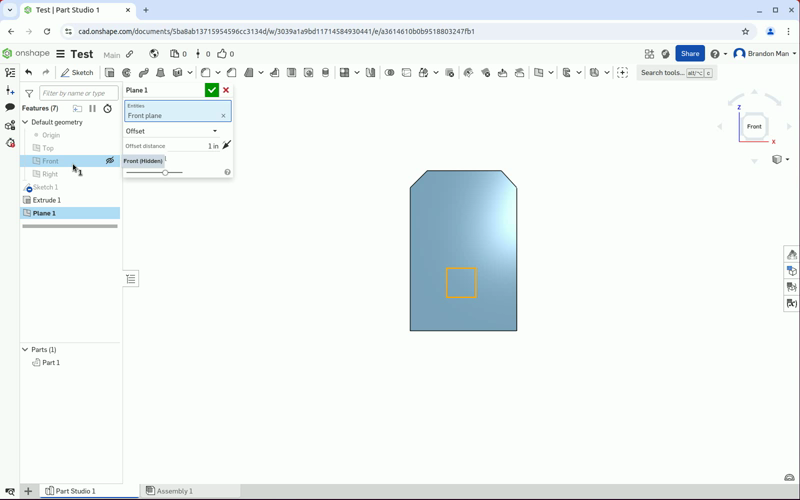
key(tab, 2)
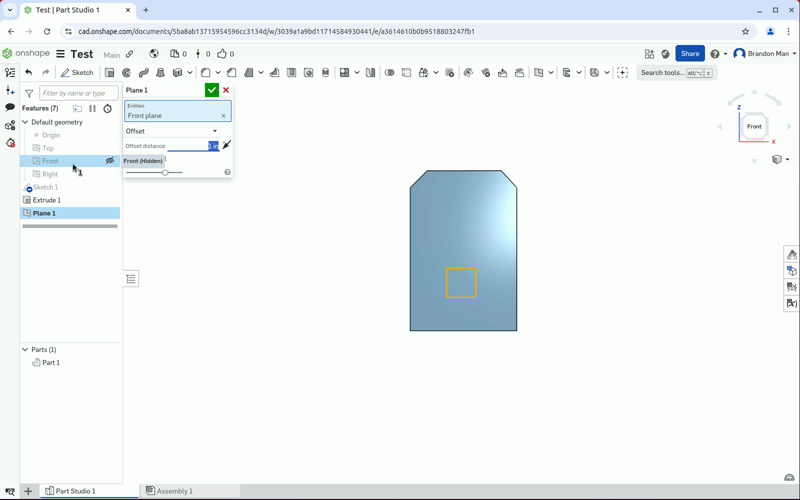
text(4.56)
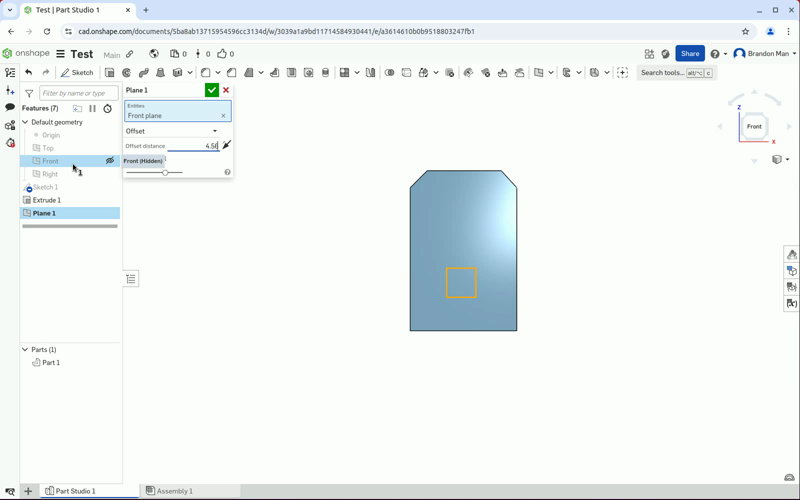
key(enter, 2)
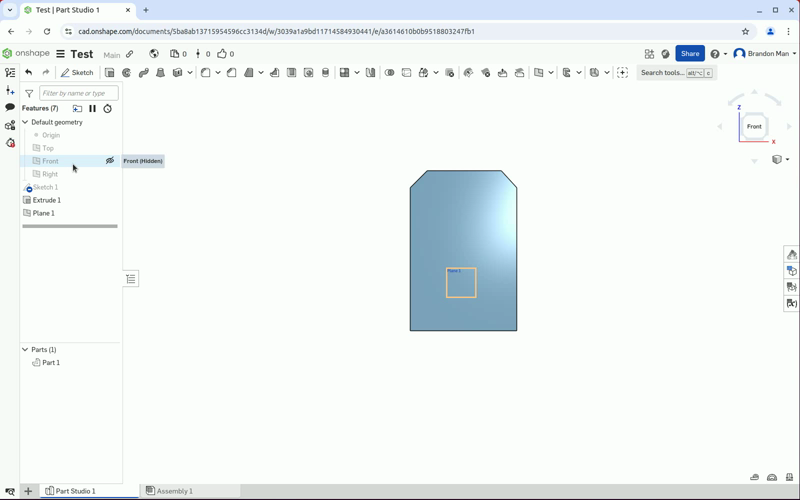
key(shift+s)
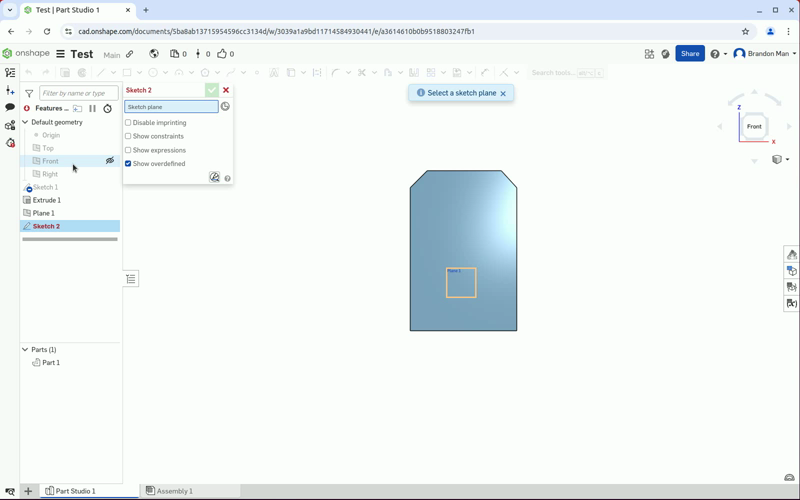
mouse_move(73, 215)
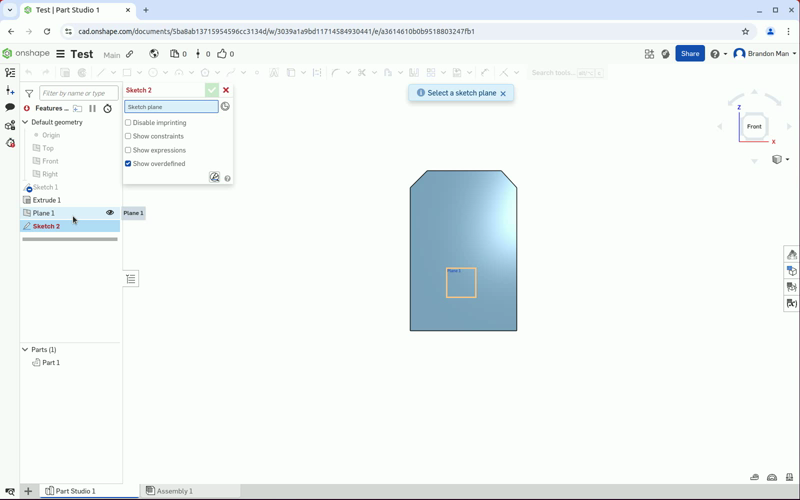
click(73, 215)
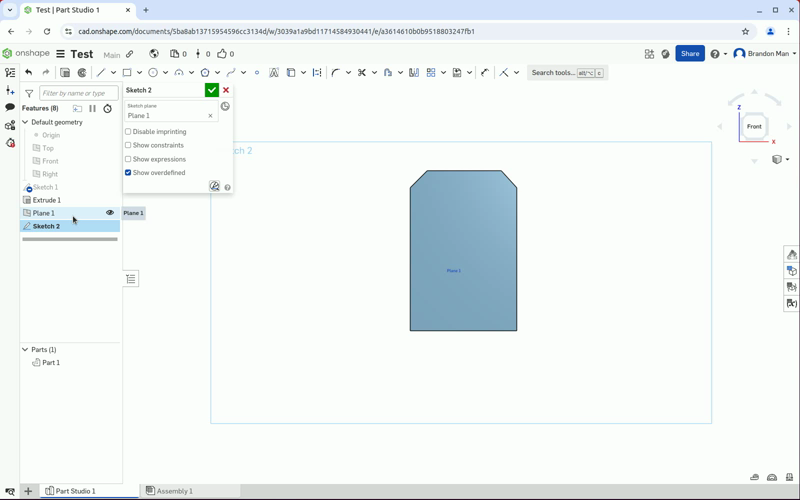
mouse_move(73, 352)
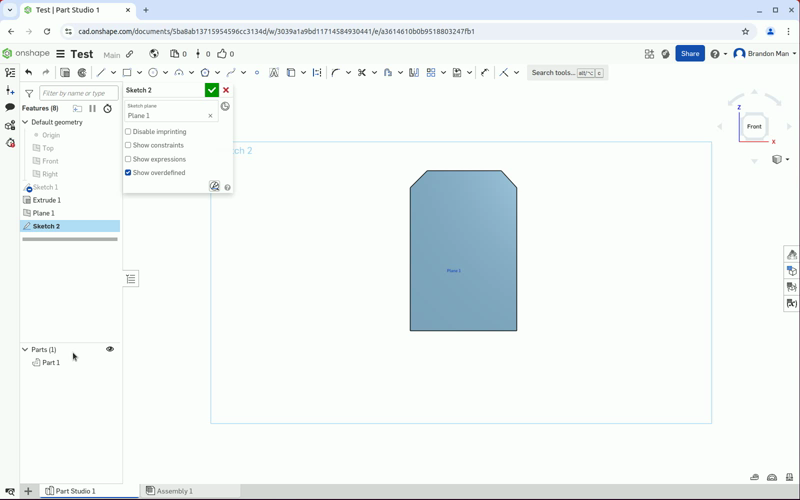
key(y)
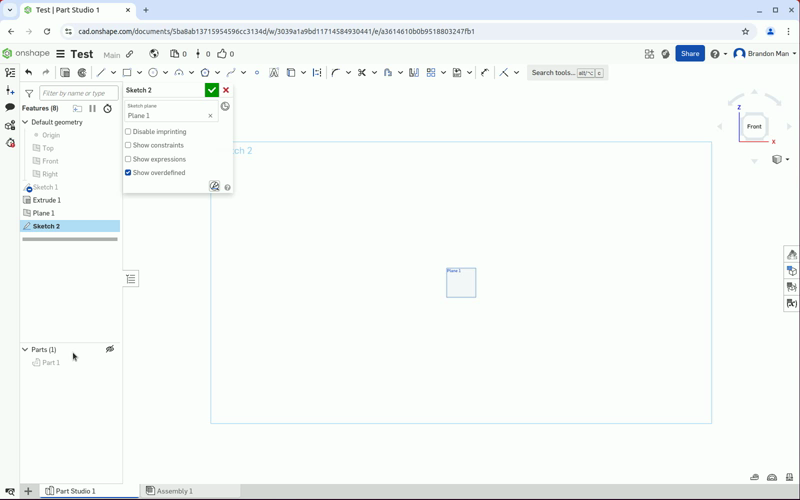
key(l)
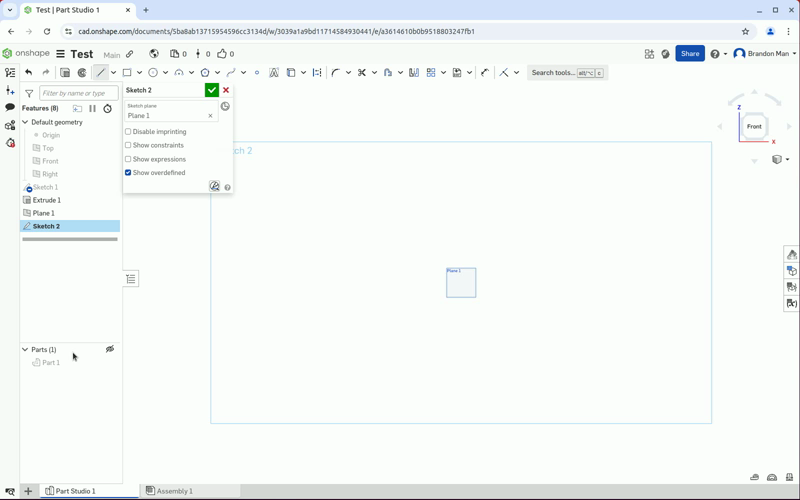
key_down(shift)
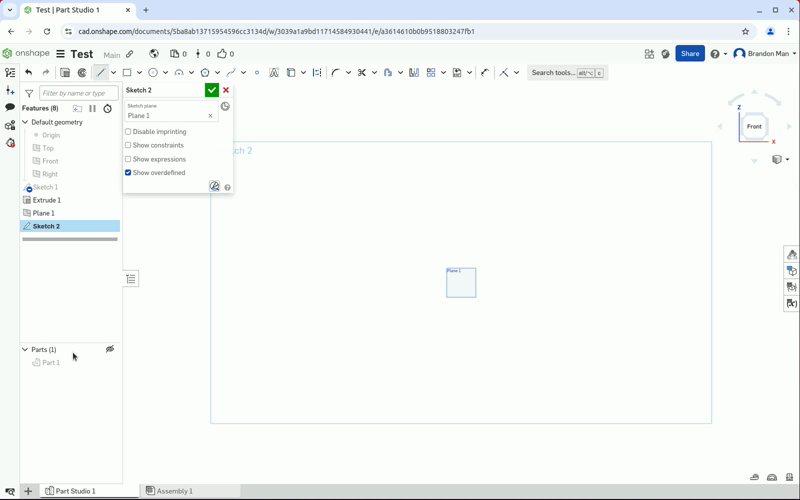
mouse_move(430, 322)
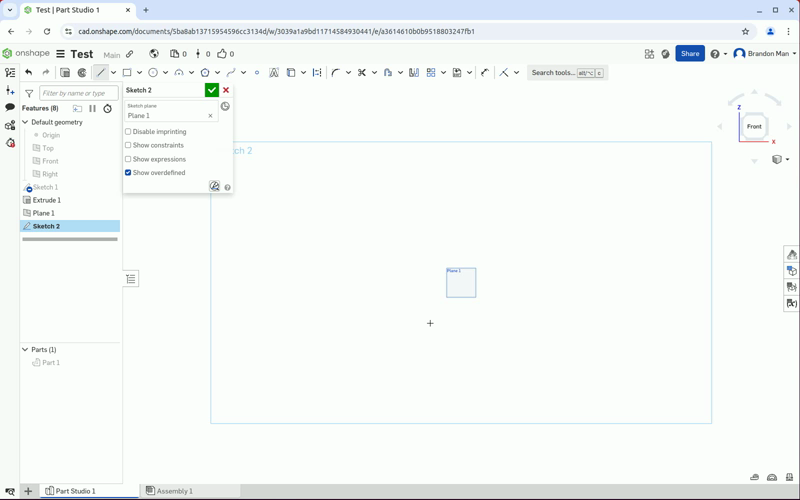
click(430, 322)
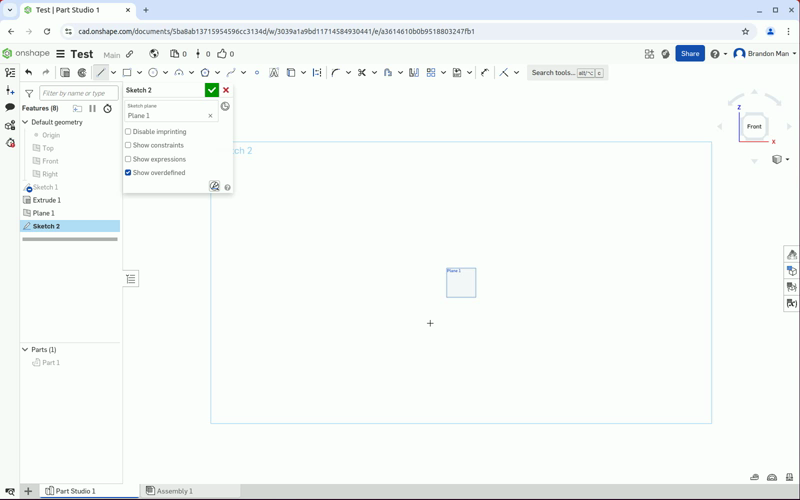
key_up(shift)
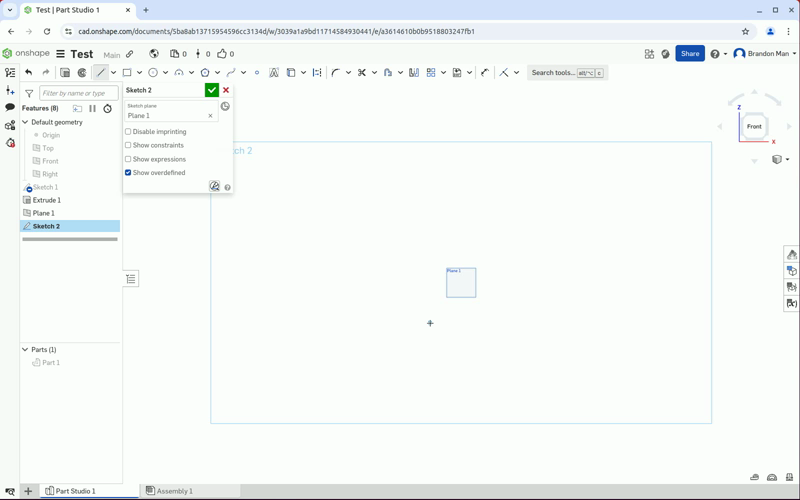
key_down(shift)
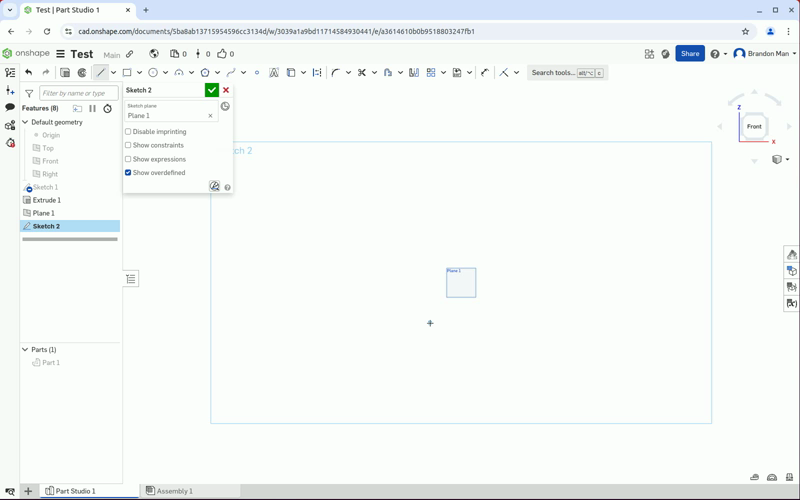
mouse_move(496, 322)
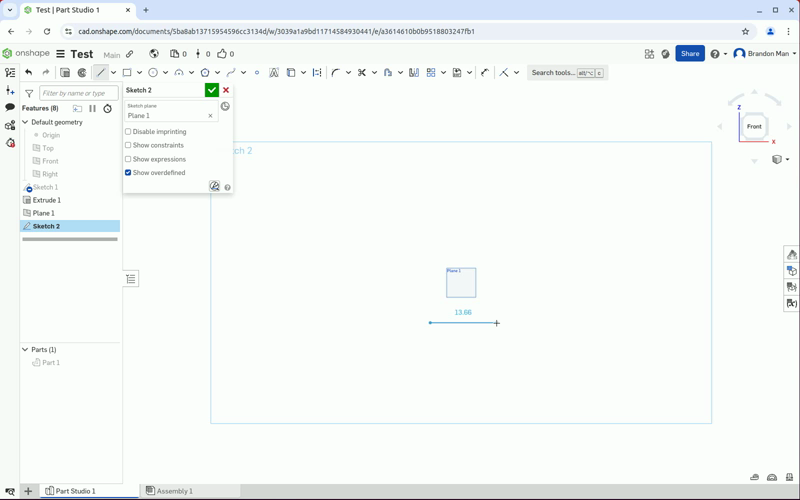
click(496, 322)
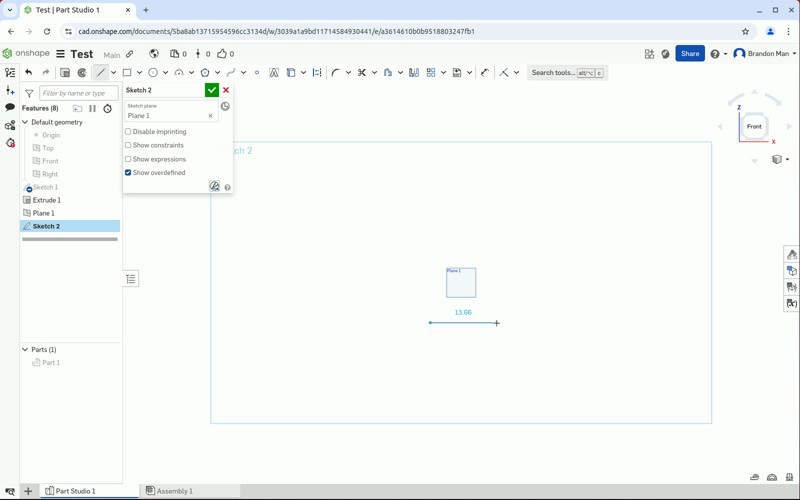
key_up(shift)
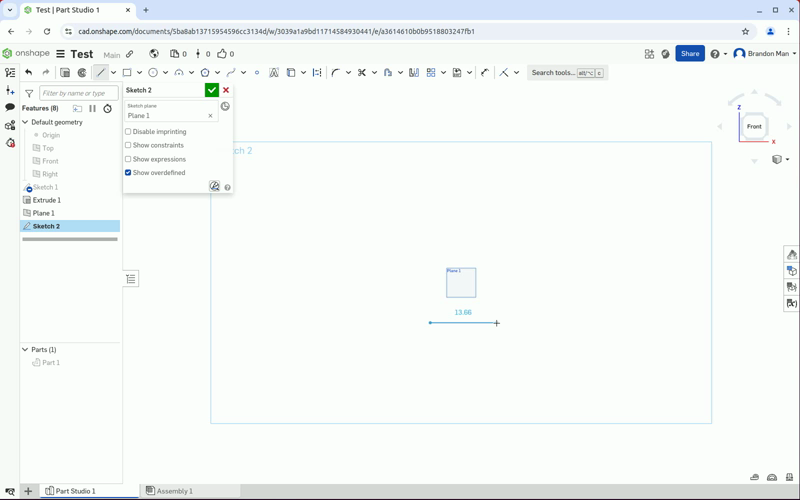
key_down(shift)
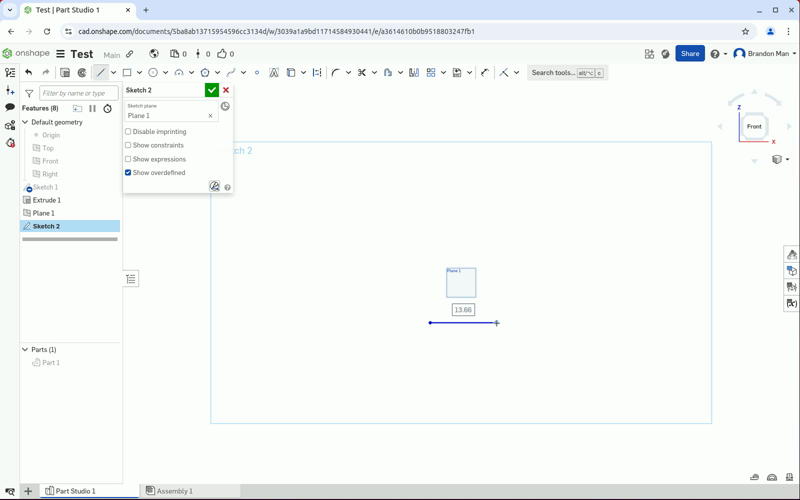
mouse_move(526, 322)
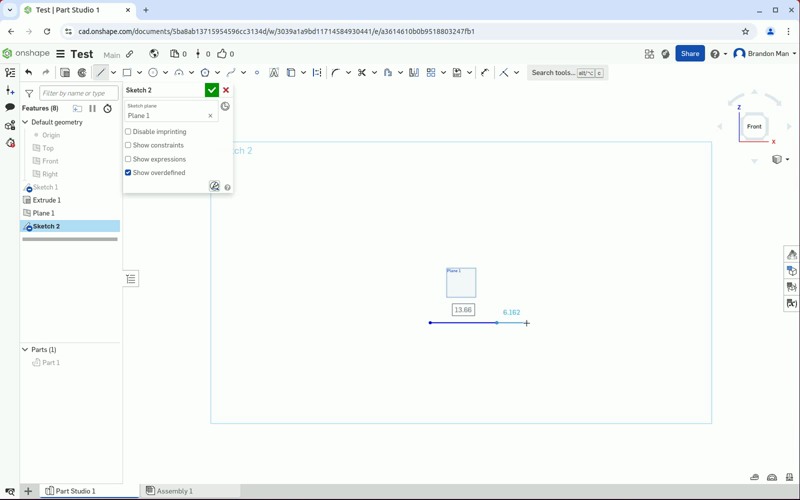
mouse_move(496, 314)
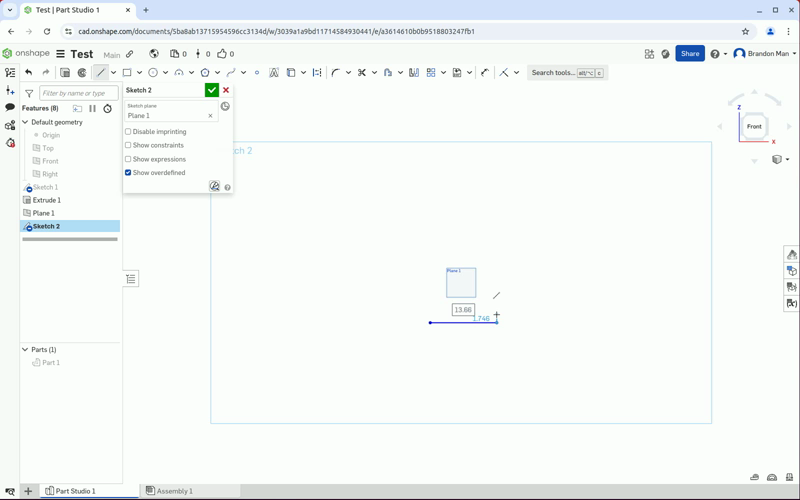
click(496, 314)
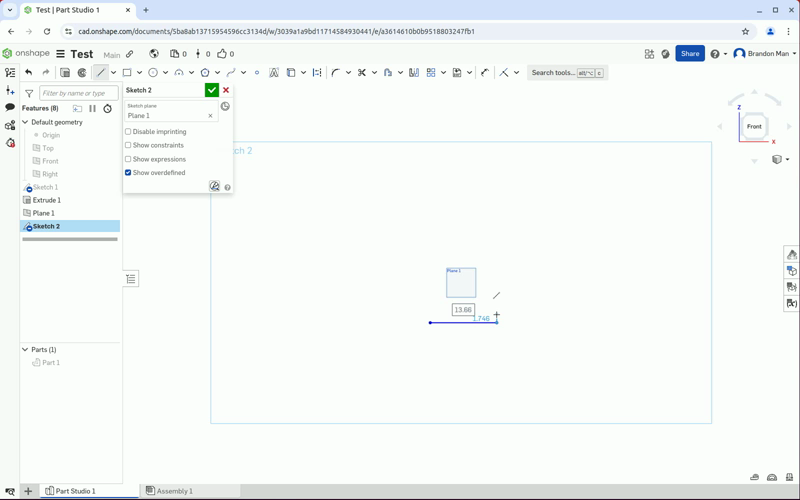
key_up(shift)
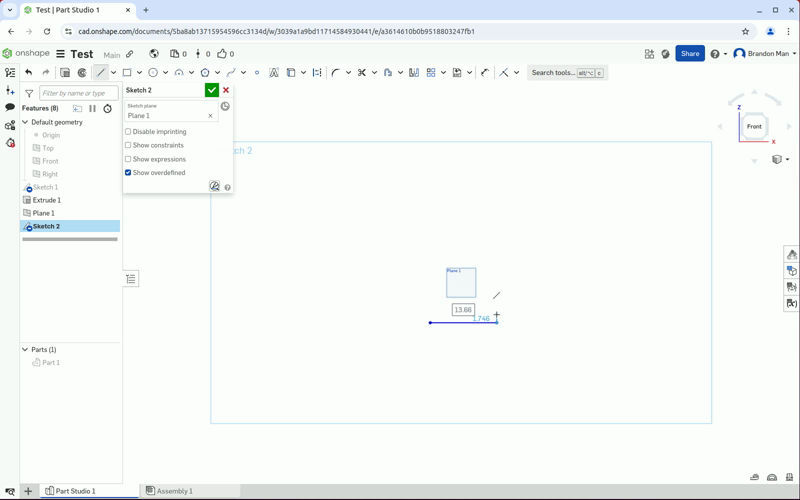
key_down(shift)
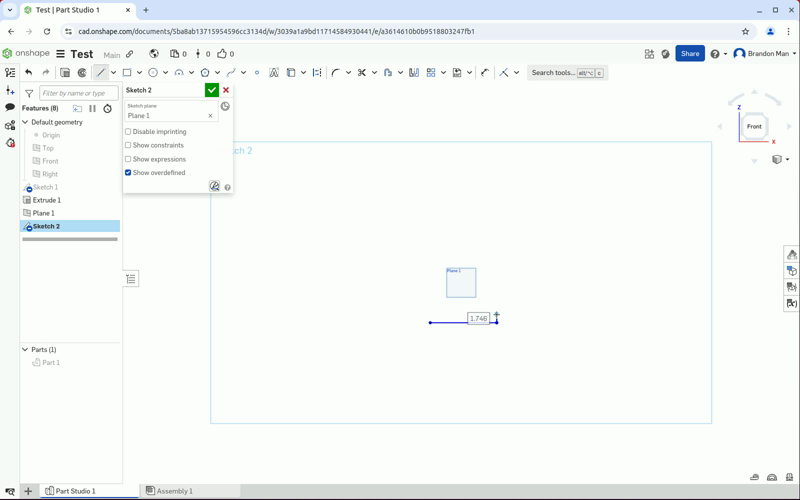
mouse_move(430, 314)
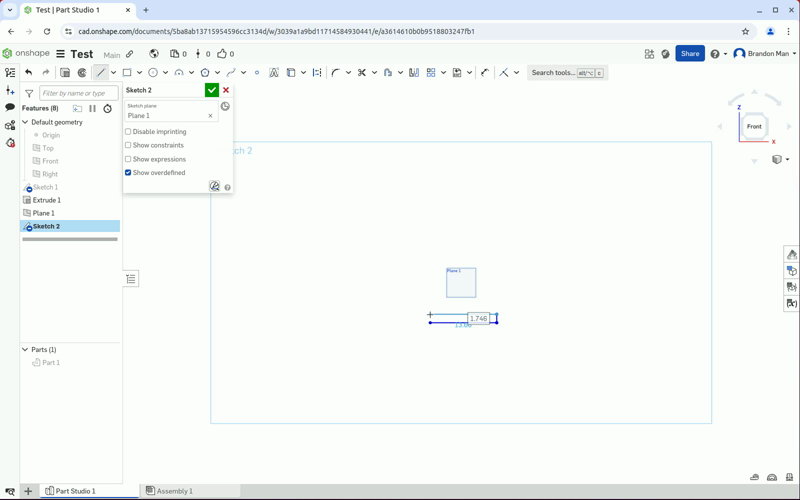
click(430, 314)
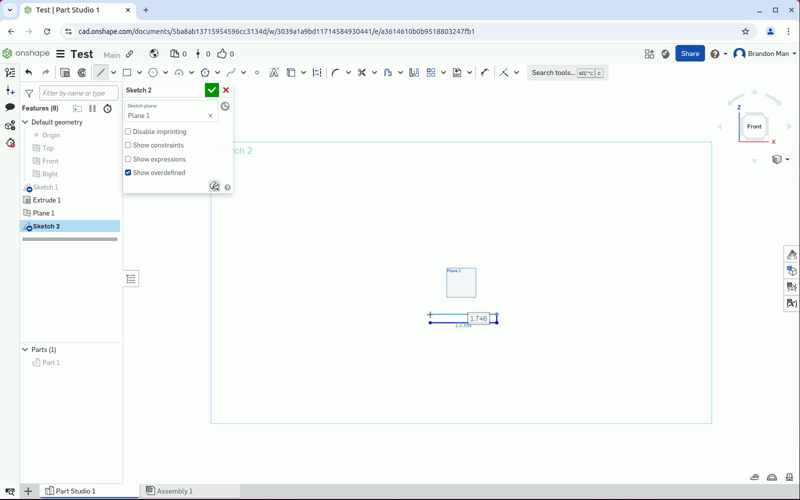
key_up(shift)
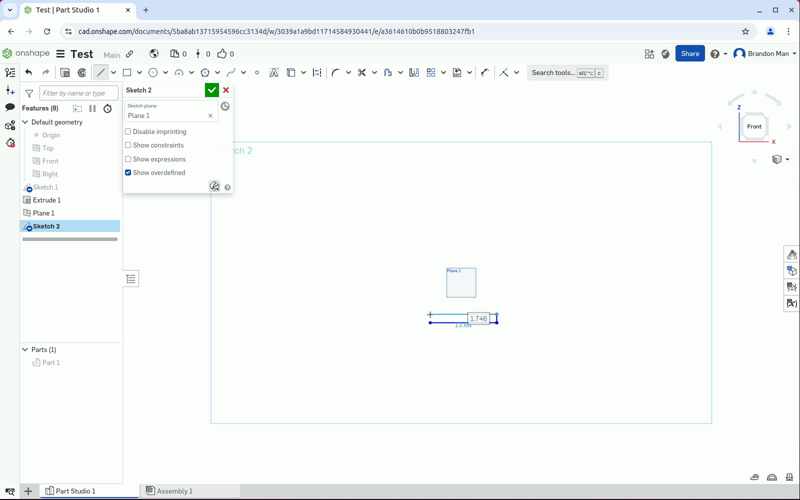
mouse_move(460, 314)
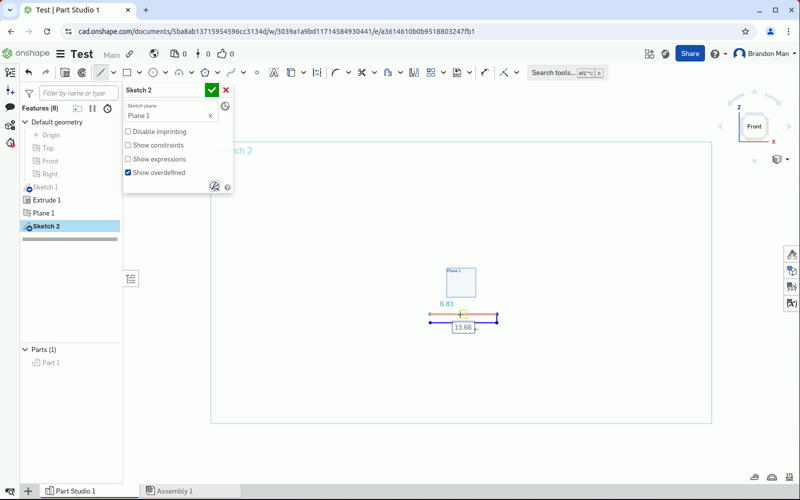
key_down(shift)
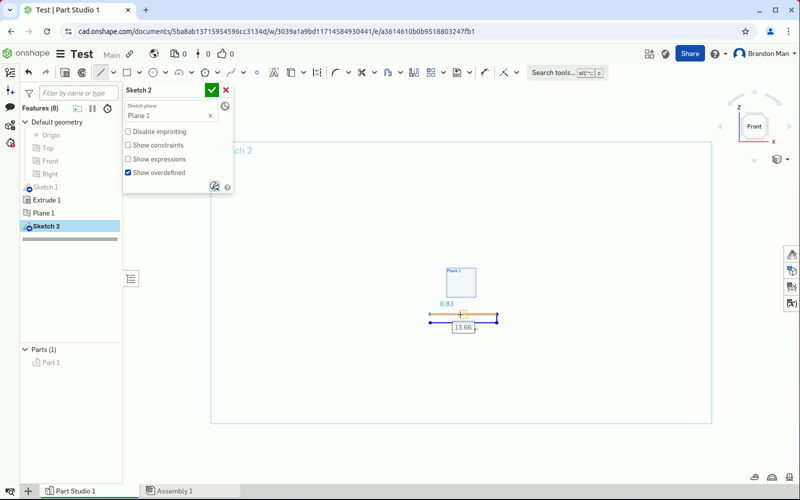
mouse_move(430, 322)
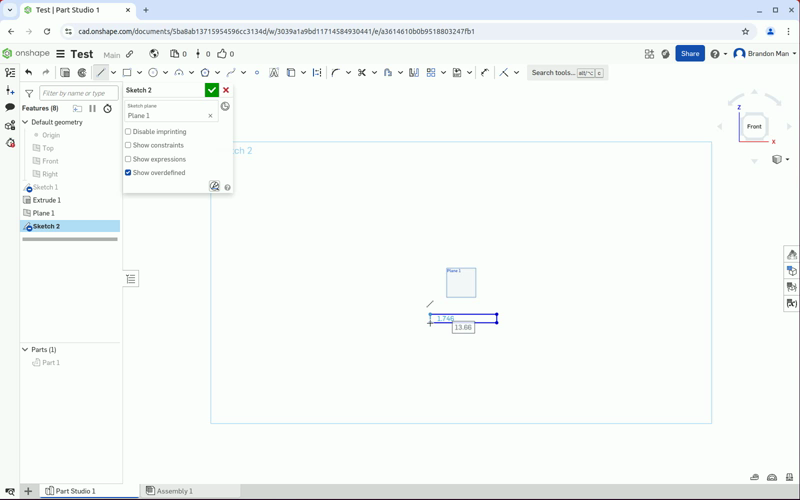
key_up(shift)
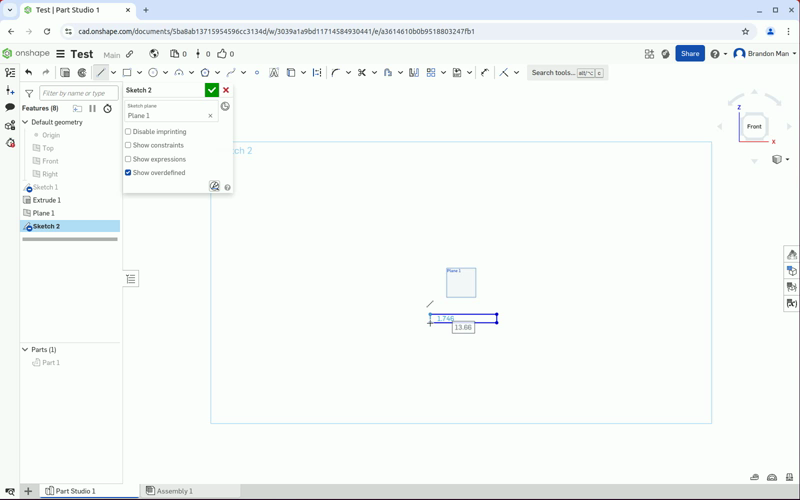
click(430, 322)
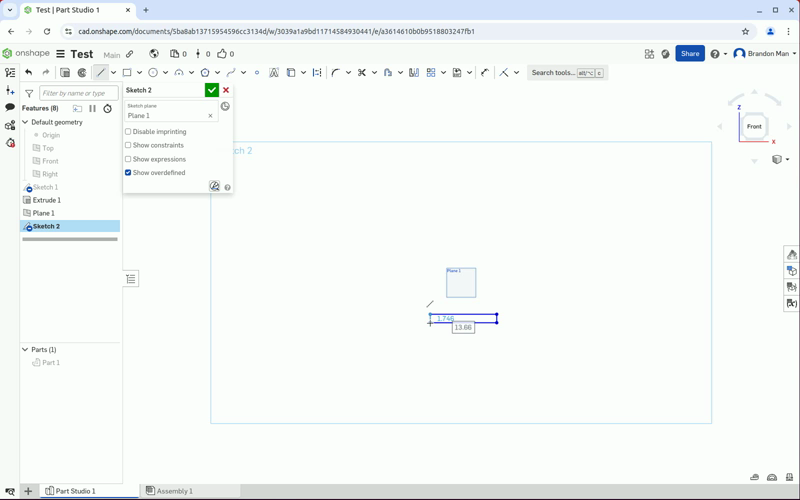
key(esc)
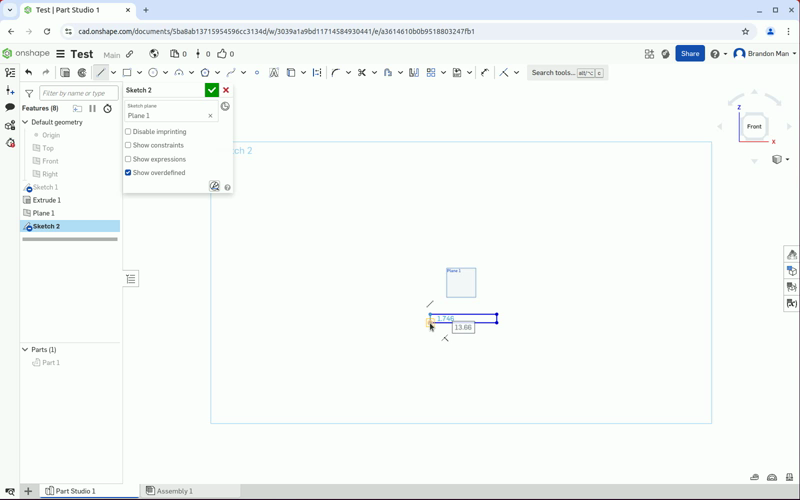
mouse_move(475, 318)
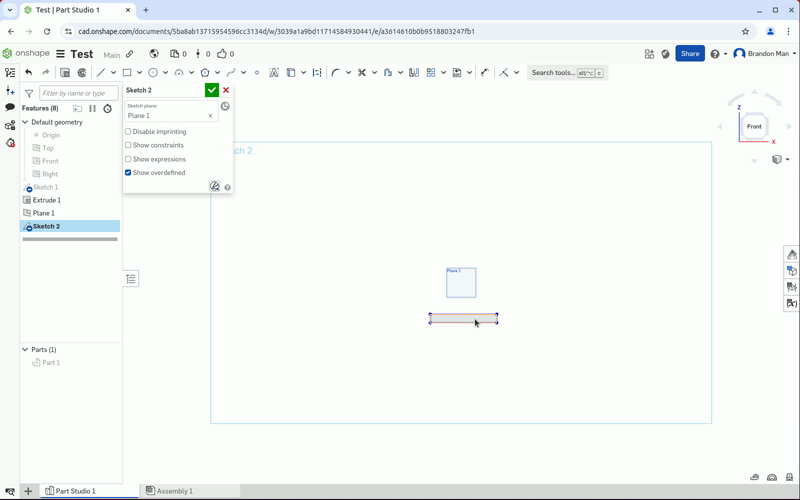
scroll(6)
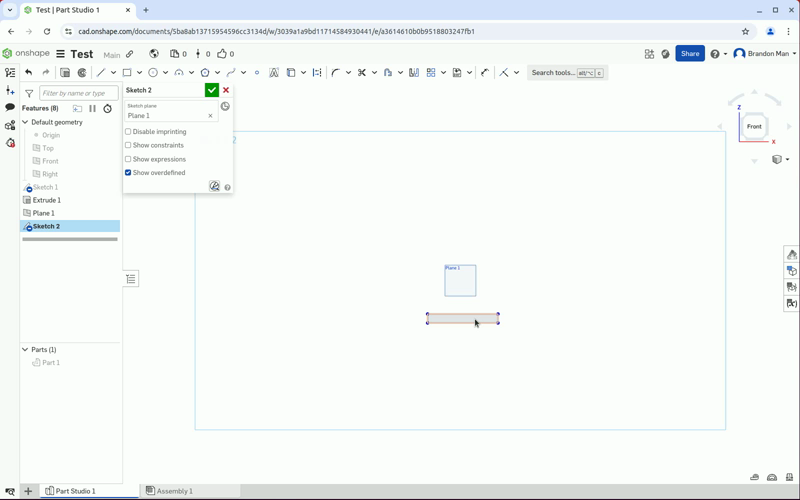
scroll(6)
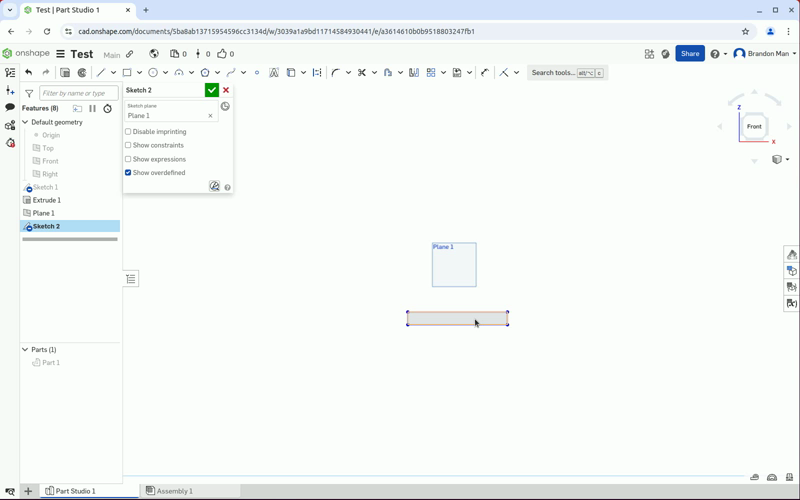
scroll(6)
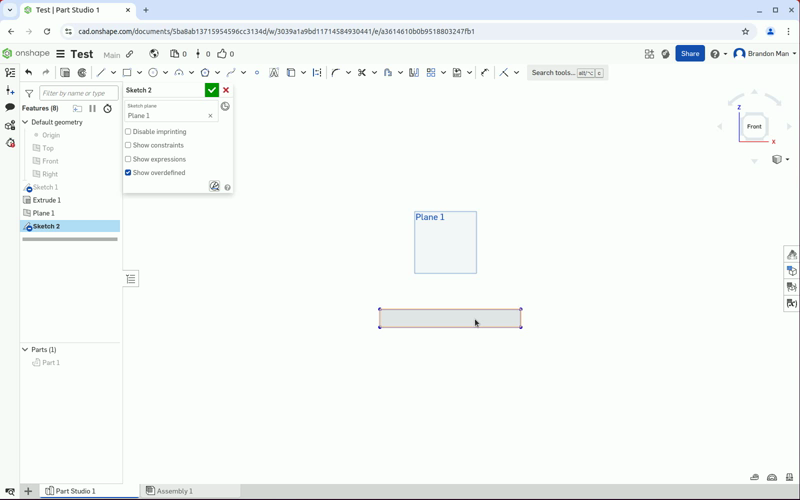
scroll(6)
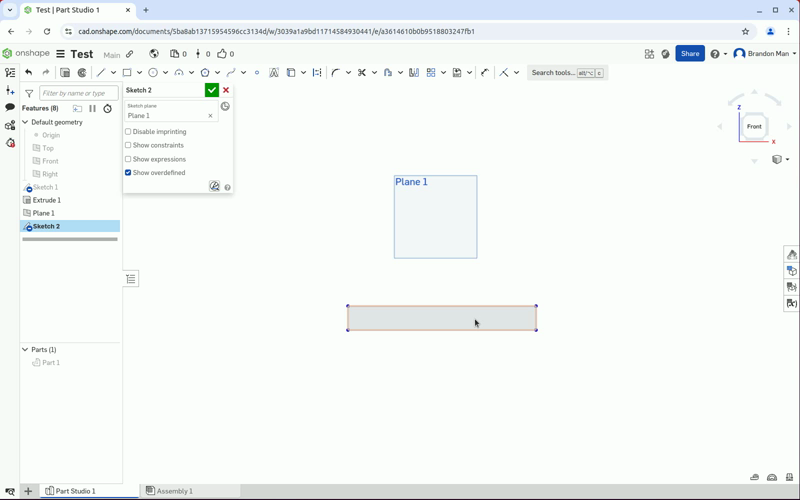
scroll(6)
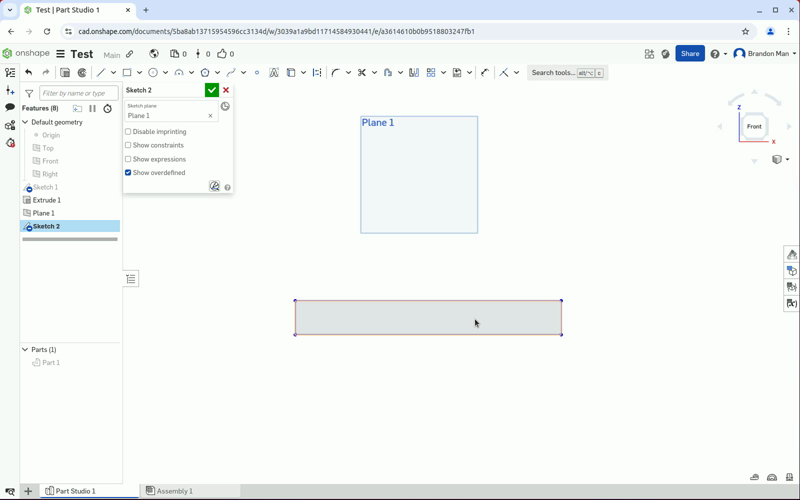
scroll(6)
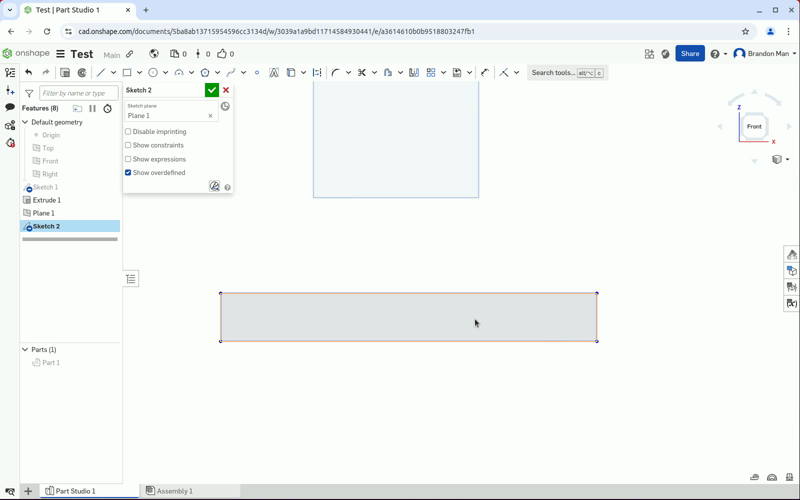
scroll(6)
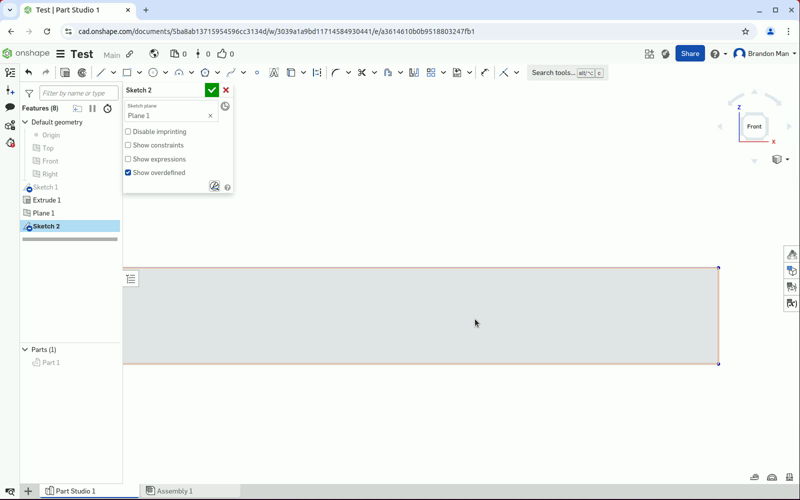
click(475, 318)
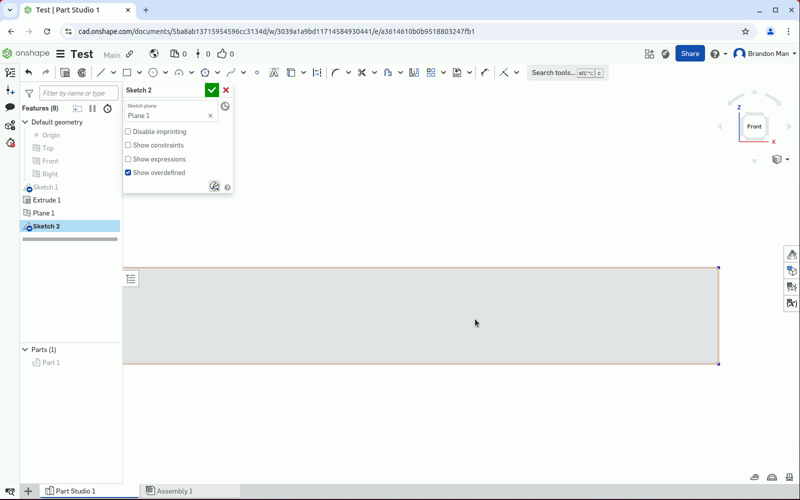
scroll(-6)
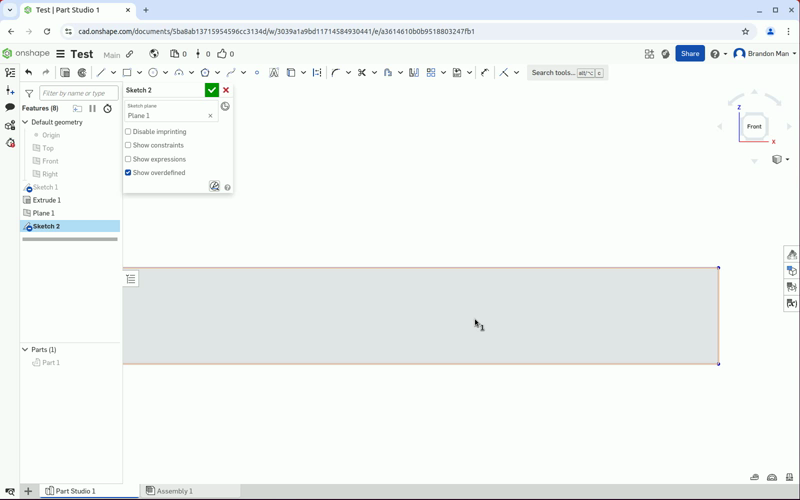
scroll(-6)
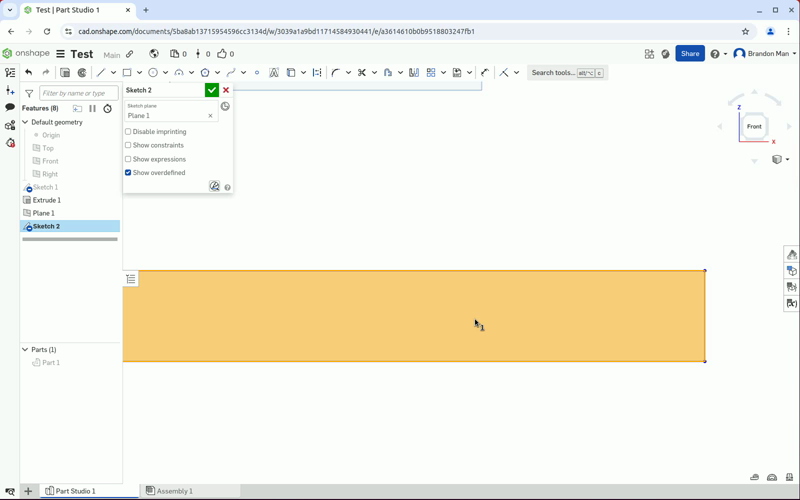
scroll(-6)
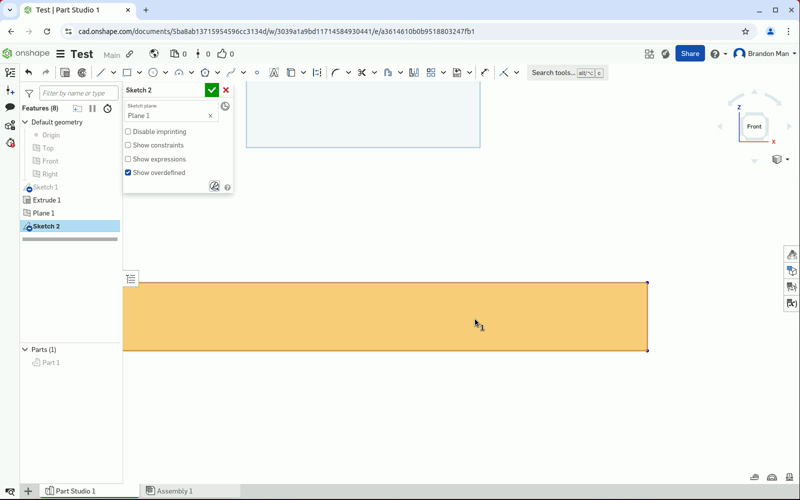
scroll(-6)
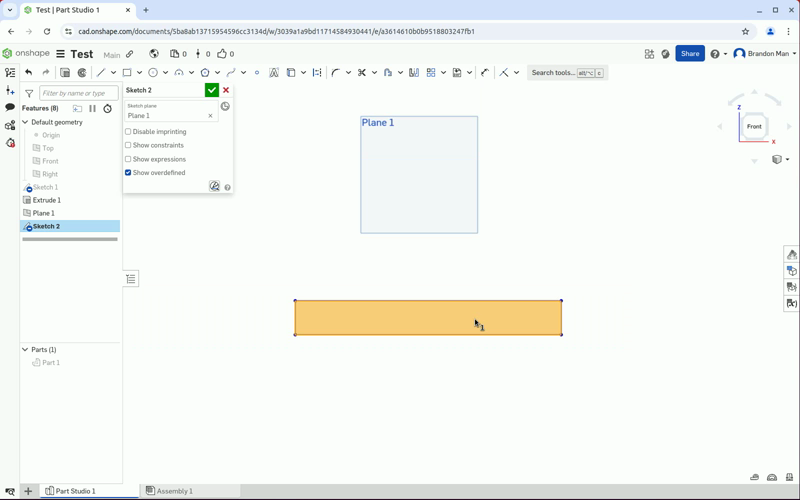
scroll(-6)
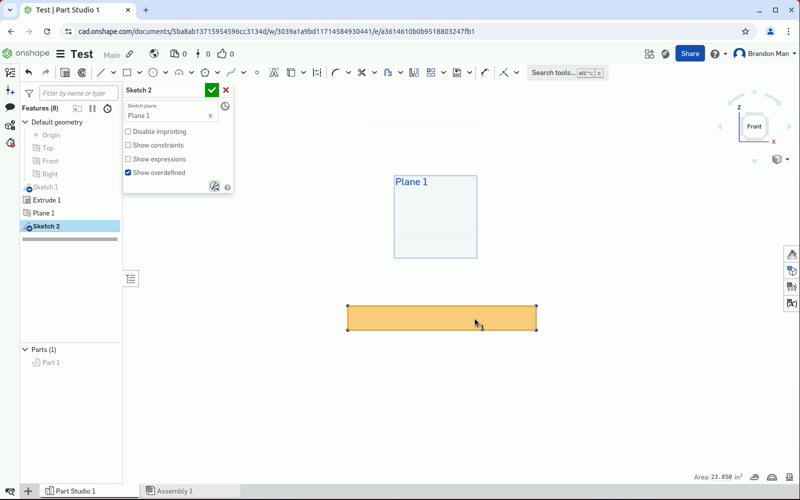
scroll(-6)
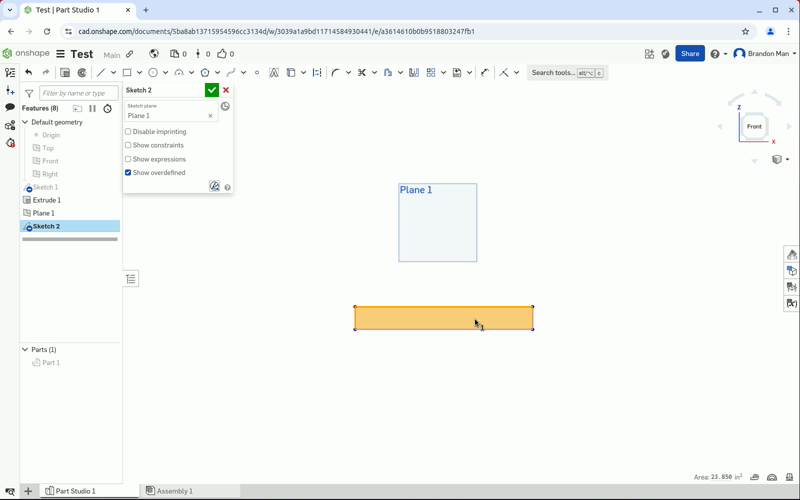
scroll(-6)
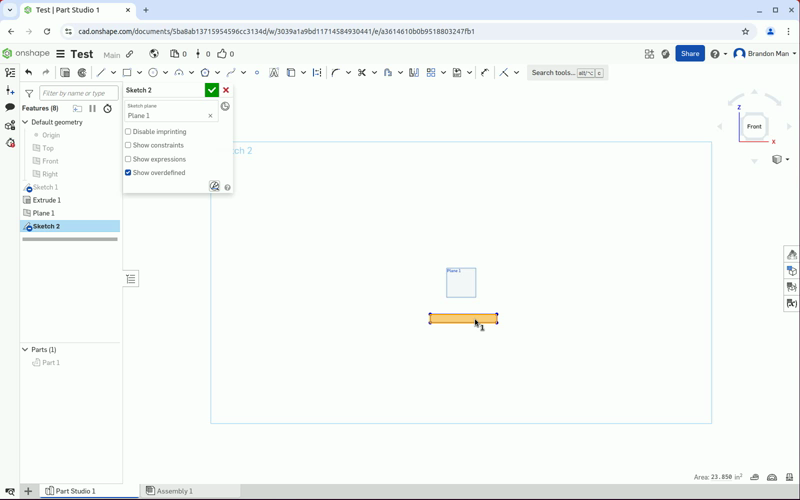
mouse_move(73, 352)
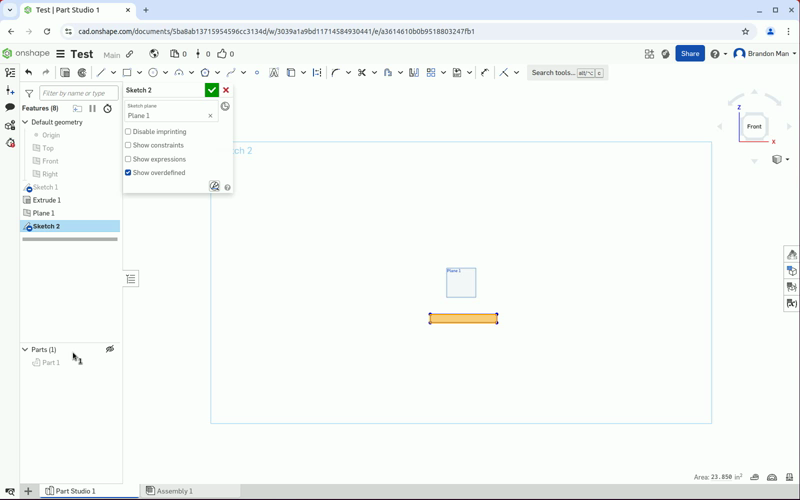
key(shift+y)
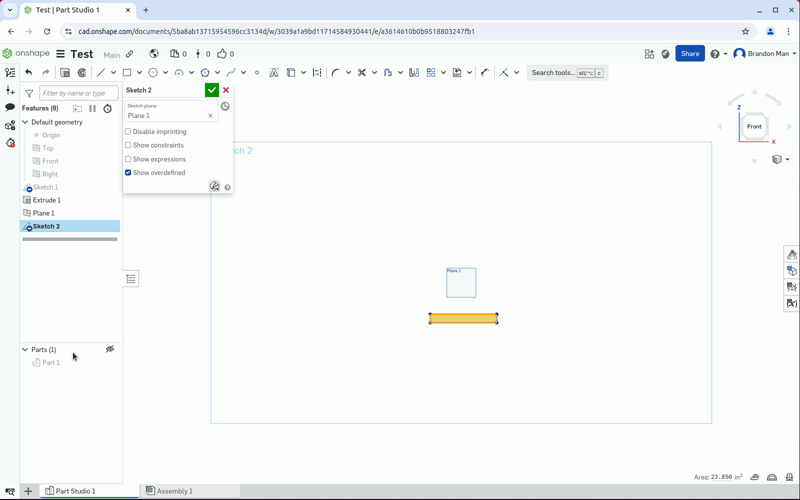
key(shift+e)
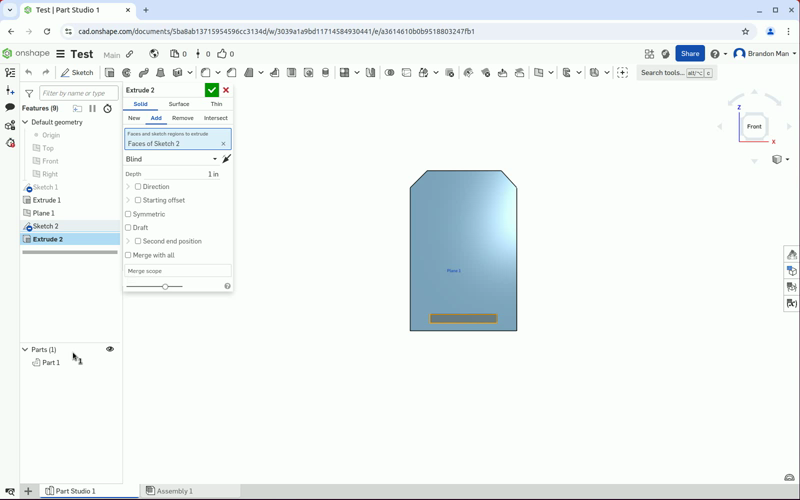
mouse_move(143, 106)
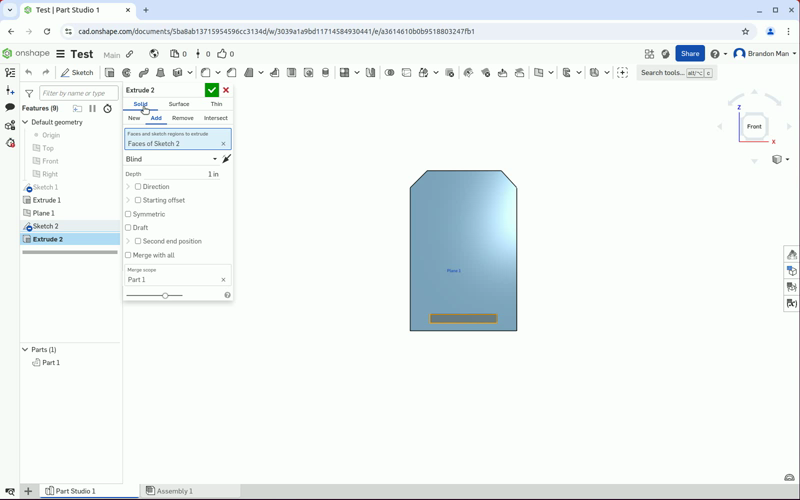
click(143, 106)
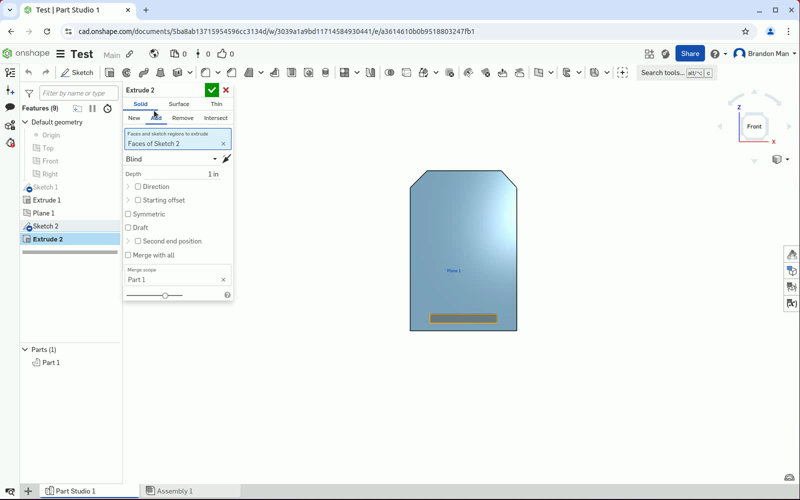
mouse_move(186, 120)
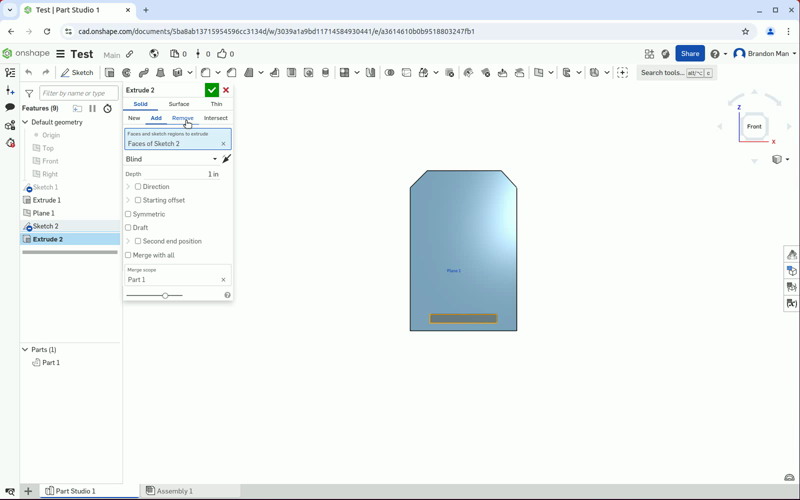
click(186, 120)
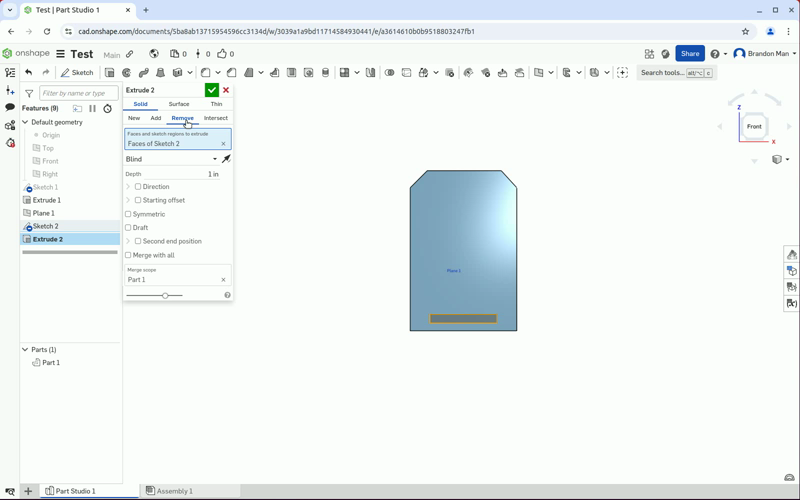
key(tab, 4)
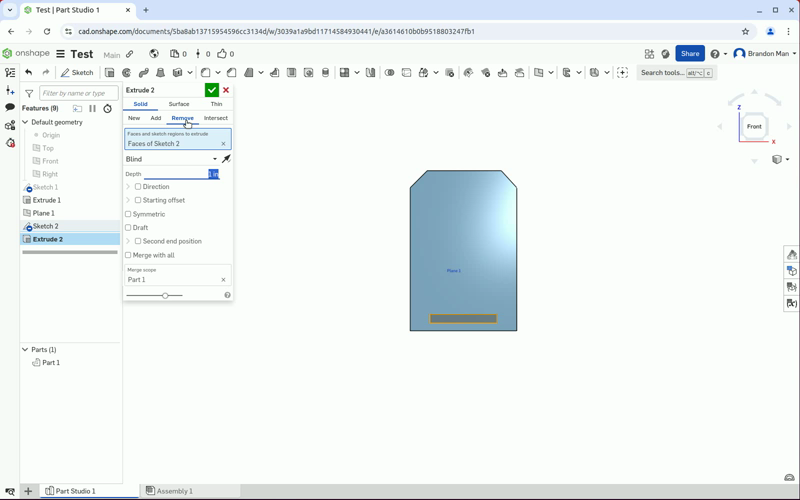
text(4.574)
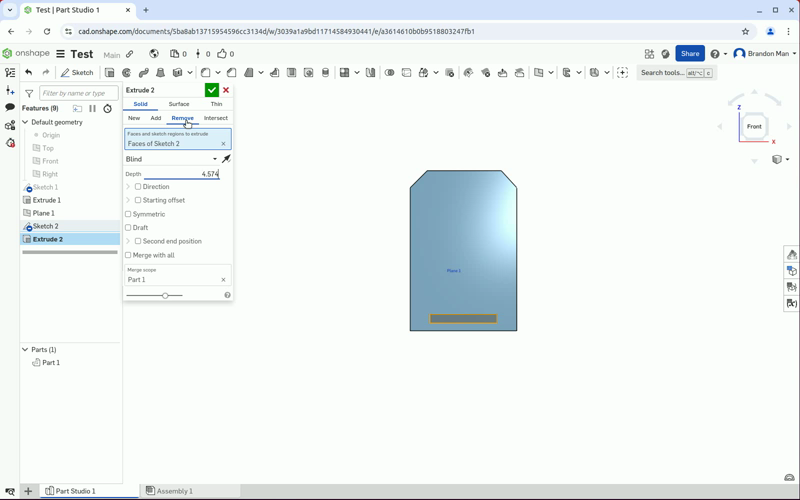
key(tab, 6)
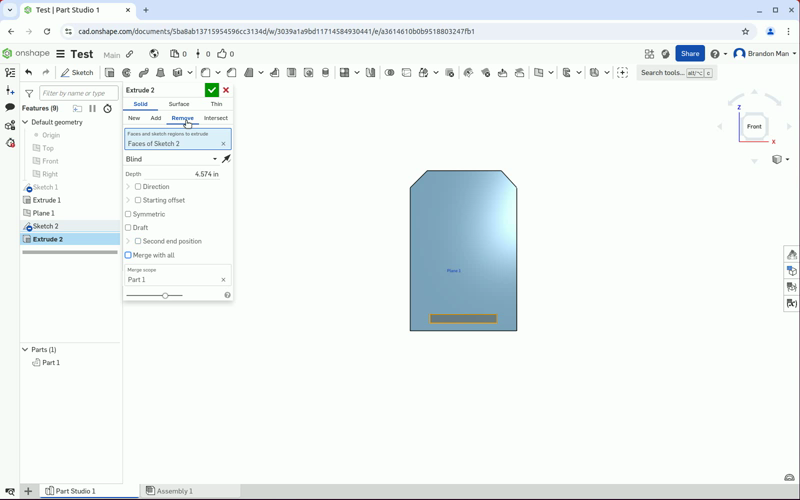
key(space)
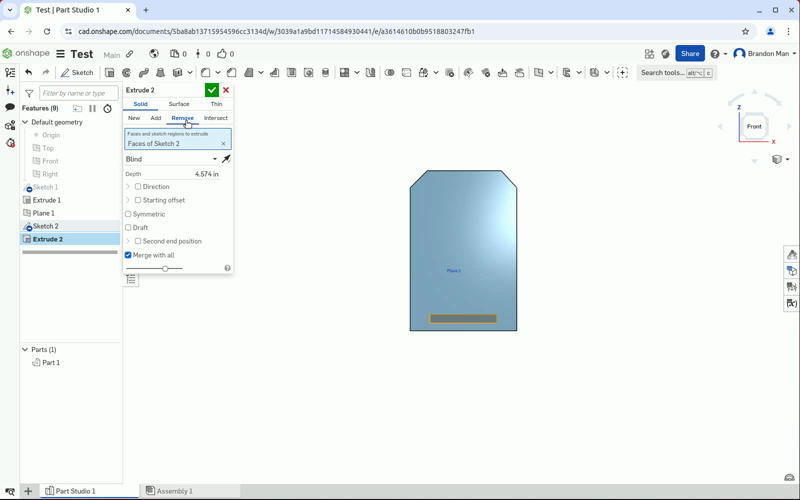
key(enter)
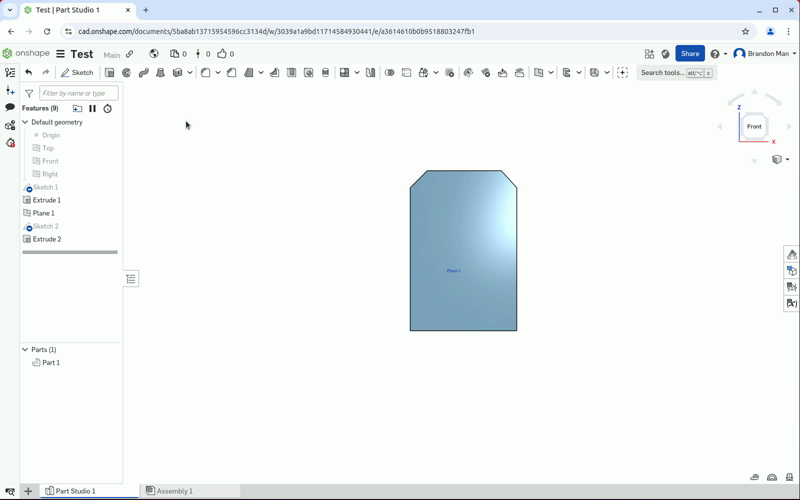
key(shift+h)
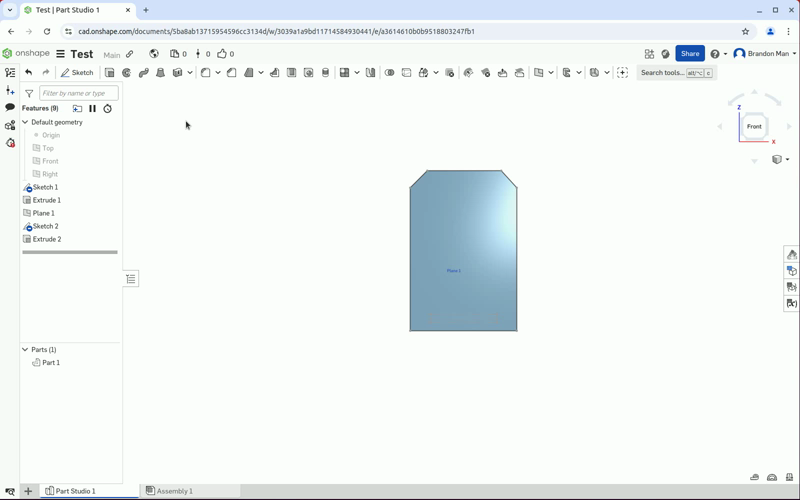
key(shift+h)
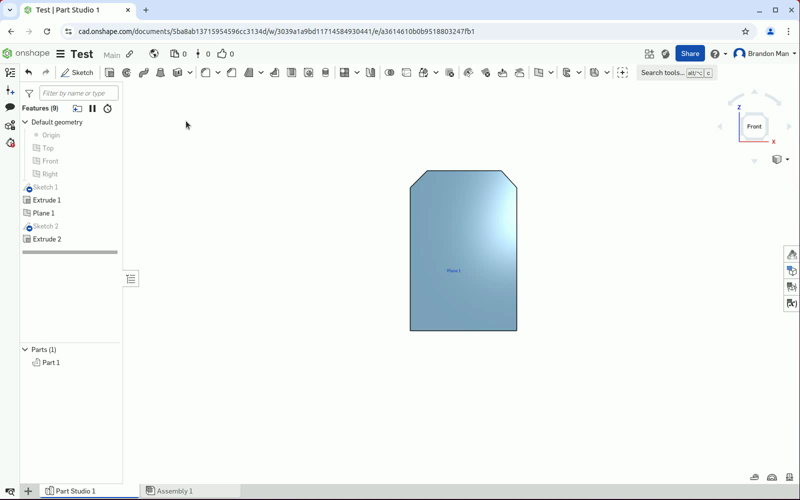
mouse_move(73, 189)
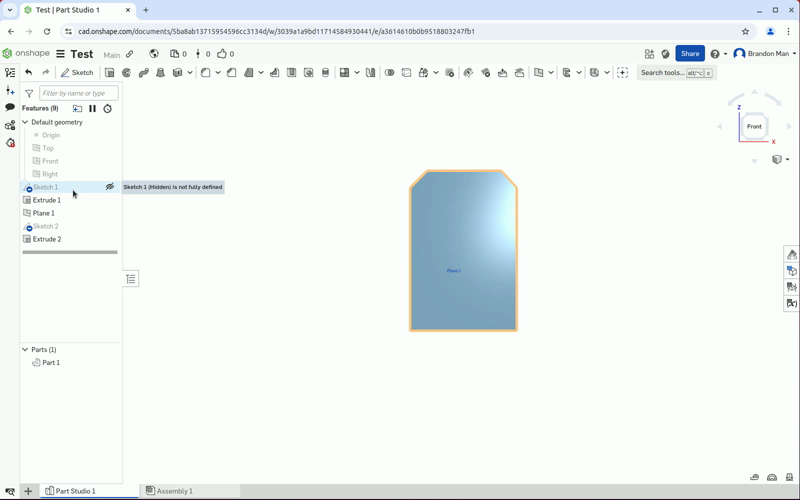
click(73, 189)
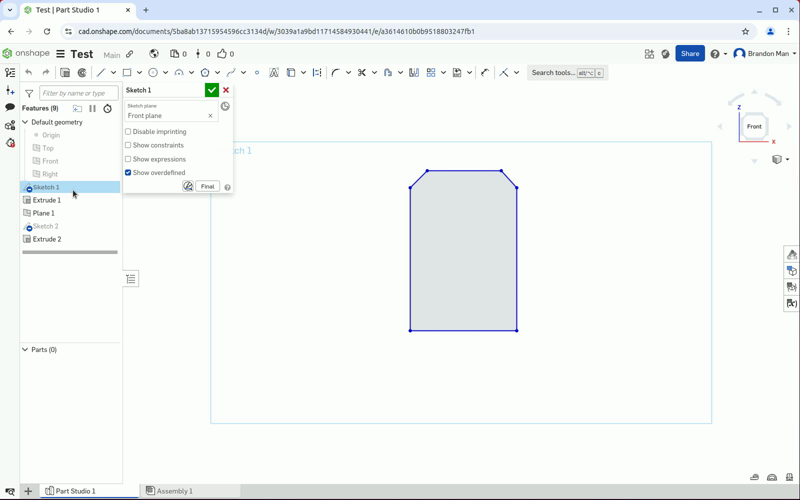
mouse_move(229, 92)
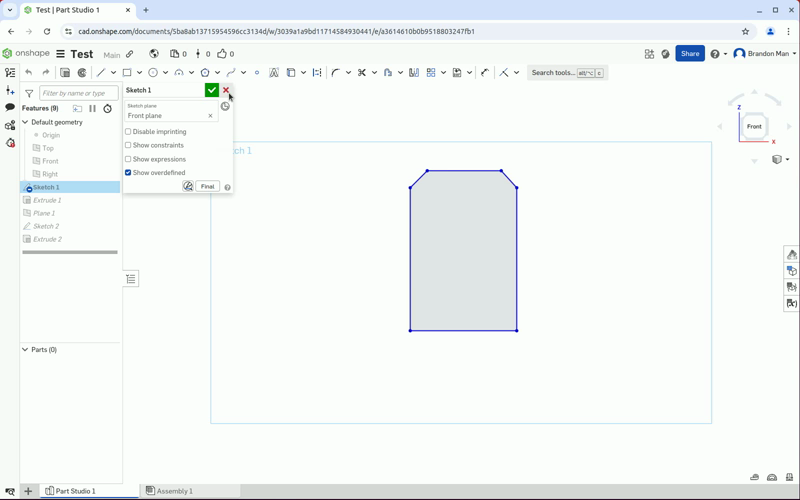
click(229, 92)
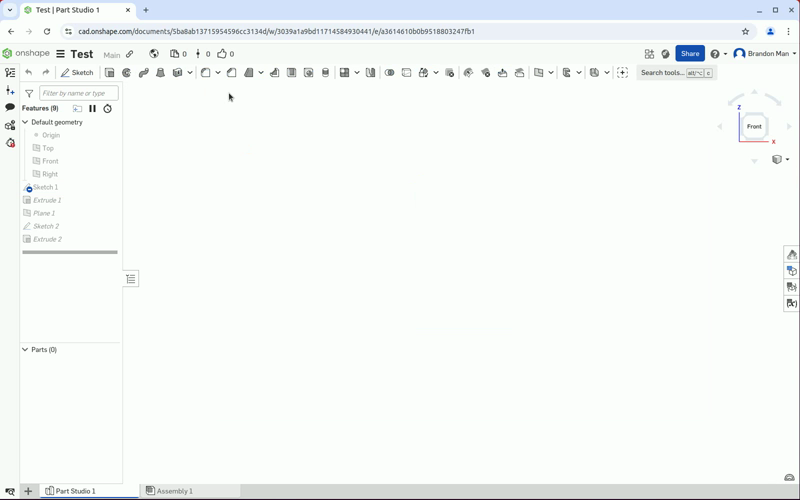
key(shift+s)
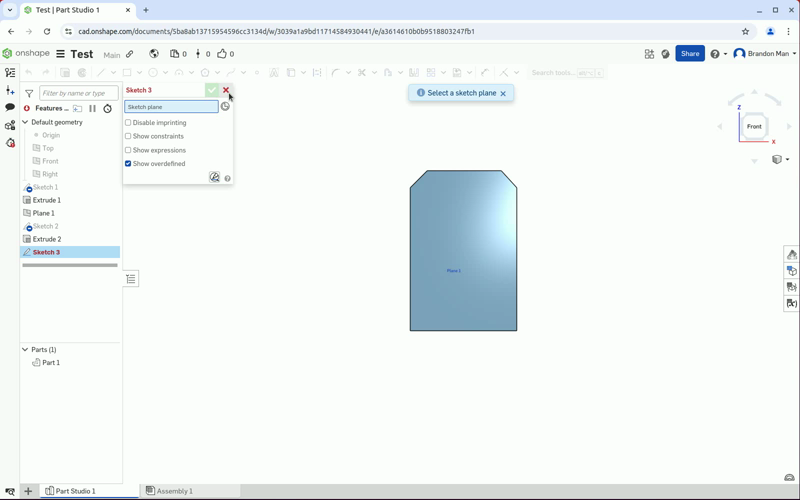
mouse_move(73, 215)
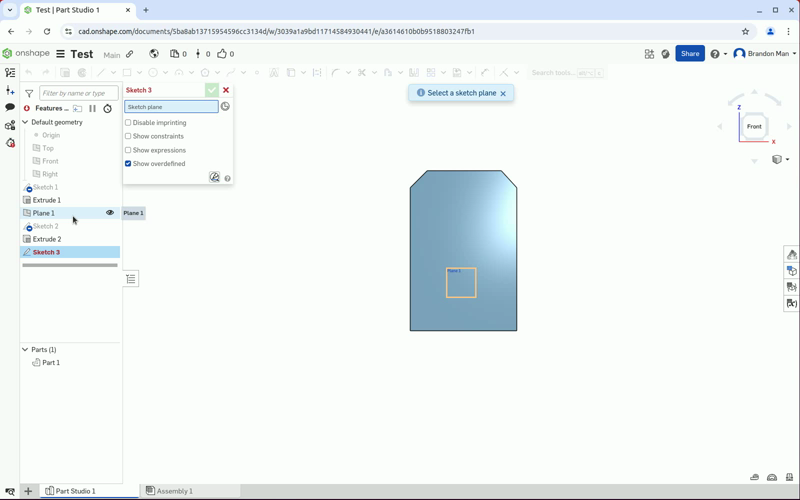
click(73, 215)
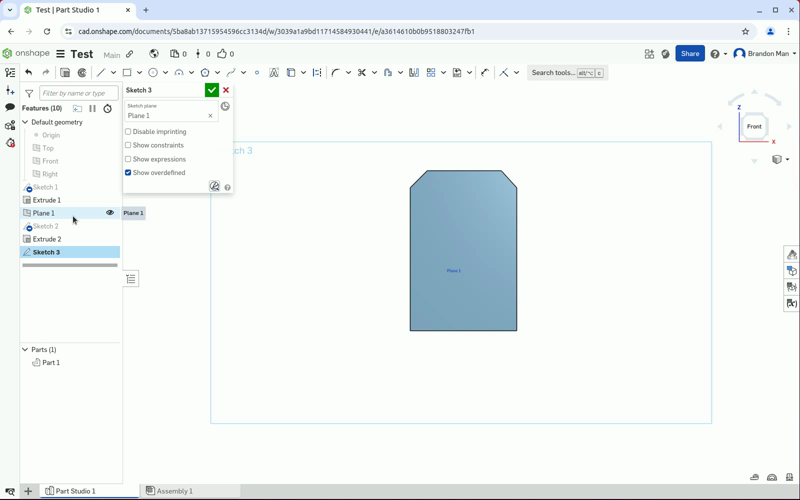
mouse_move(73, 352)
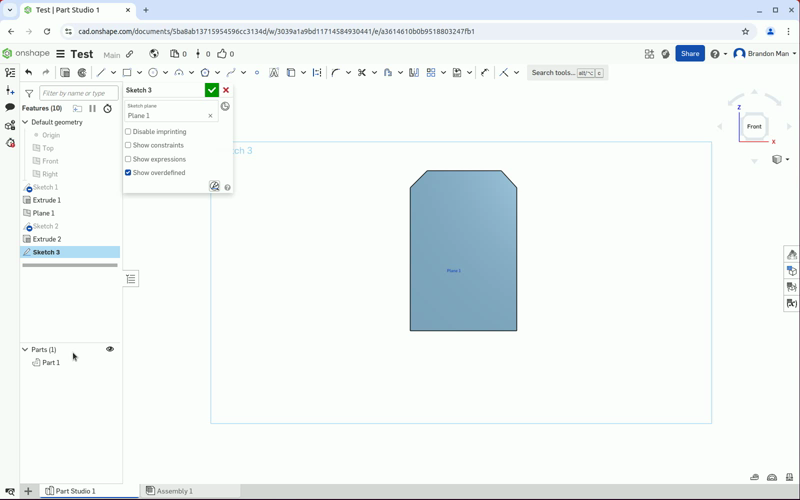
key(y)
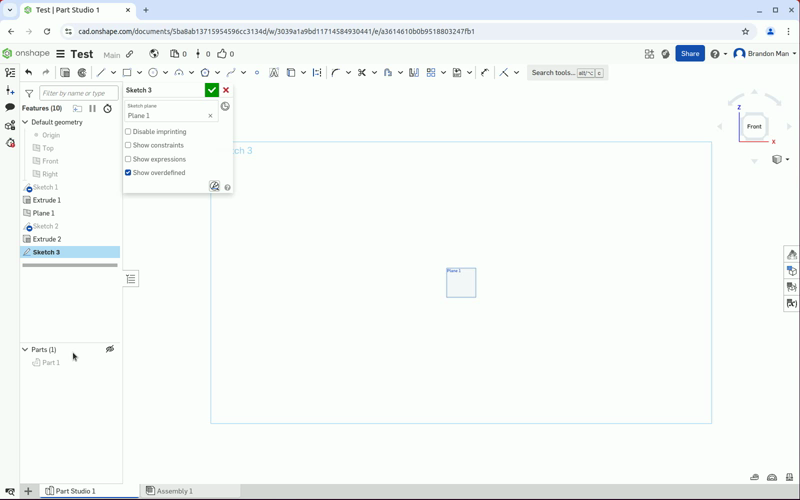
key(l)
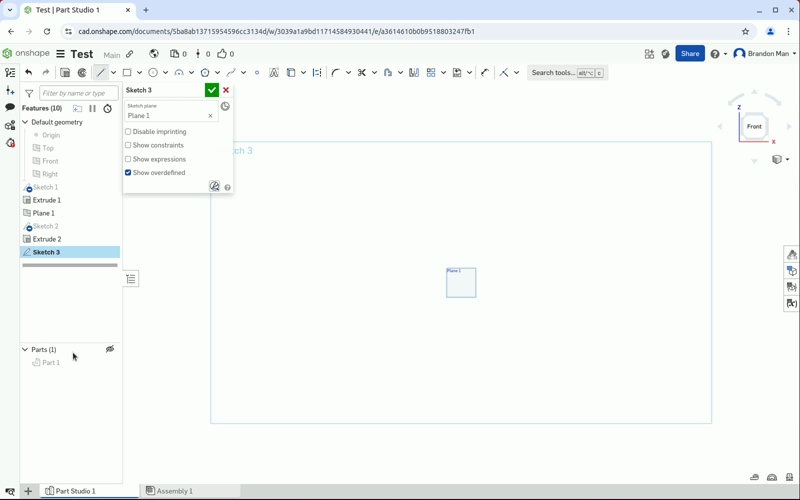
key_down(shift)
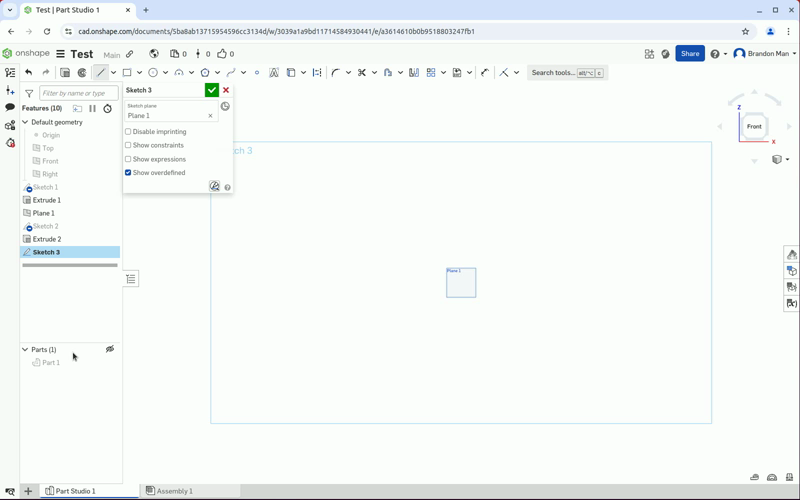
mouse_move(447, 314)
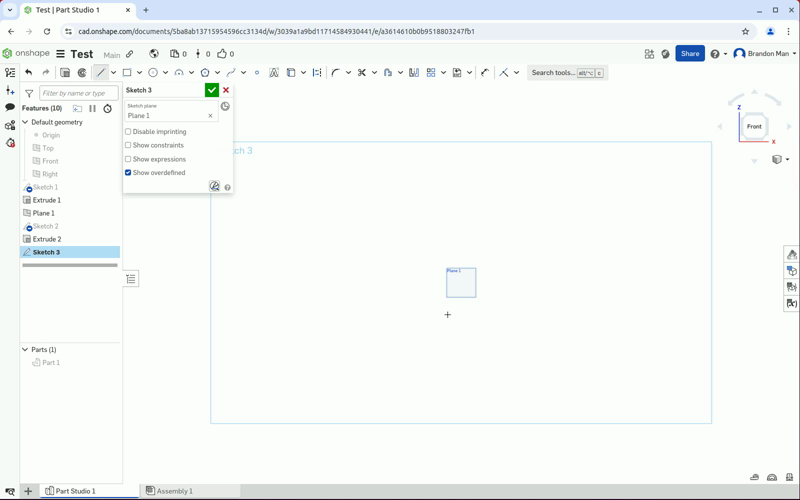
click(447, 314)
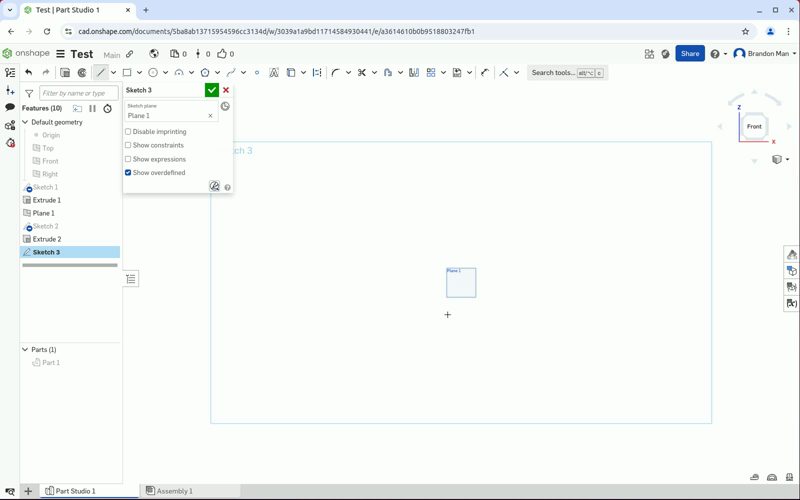
key_up(shift)
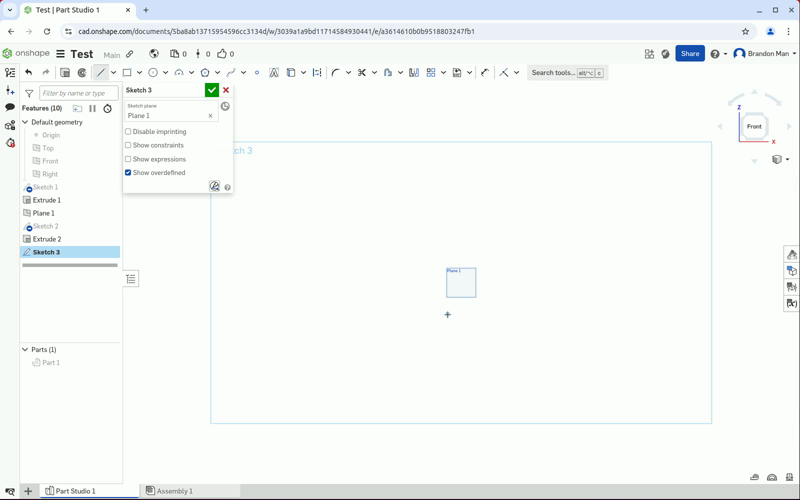
key_down(shift)
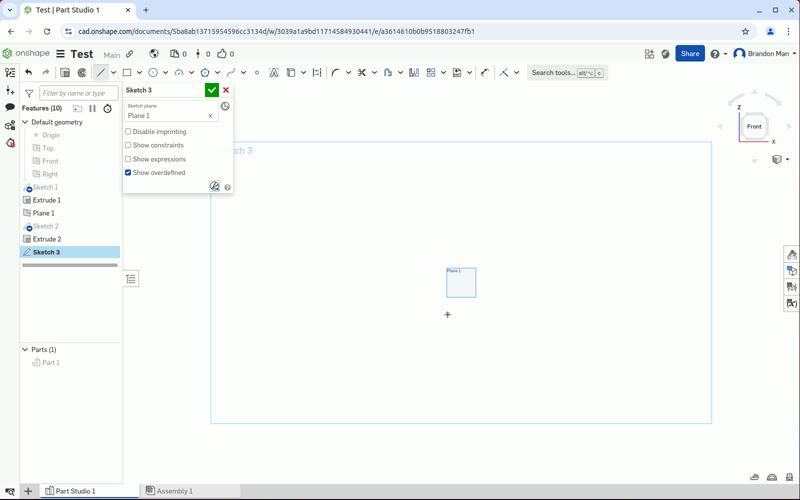
mouse_move(477, 314)
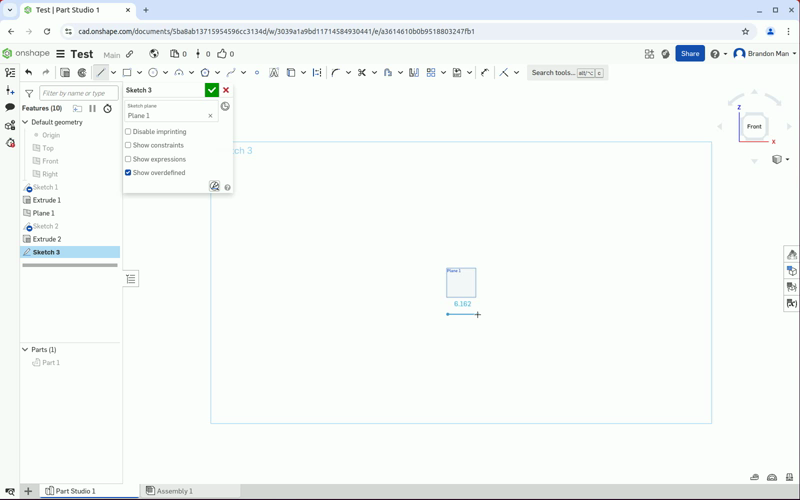
mouse_move(480, 314)
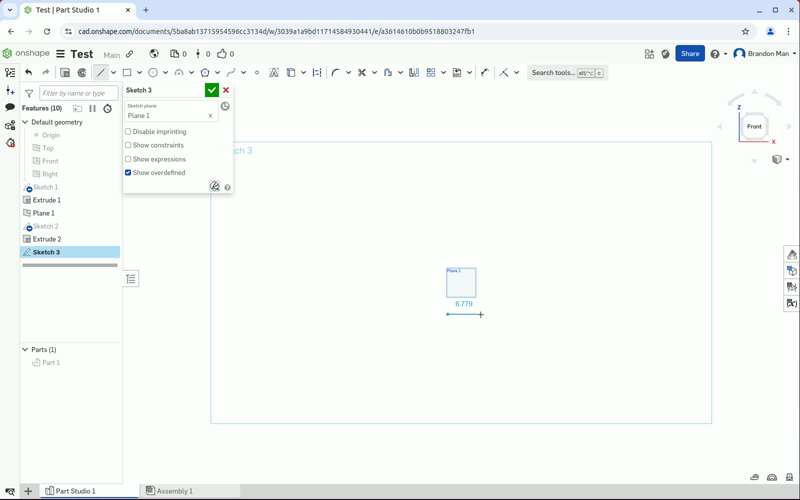
click(480, 314)
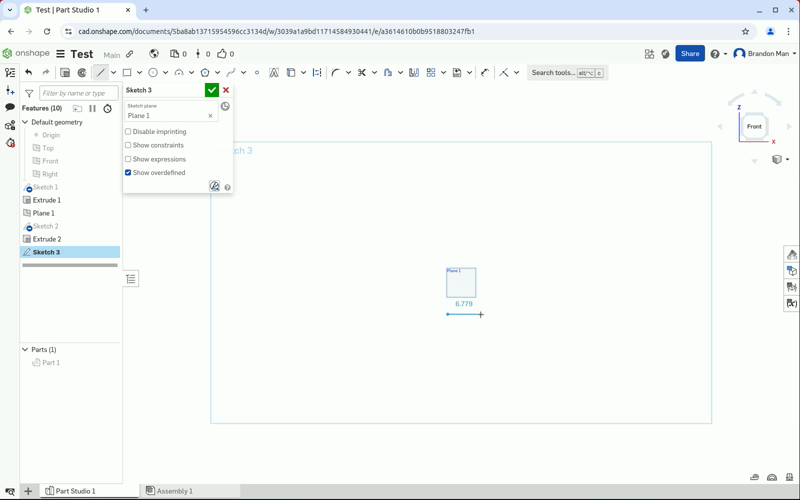
key_up(shift)
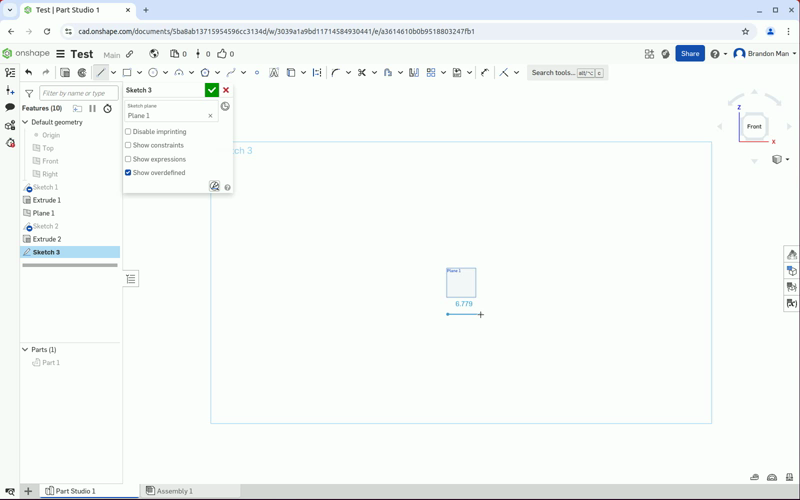
key_down(shift)
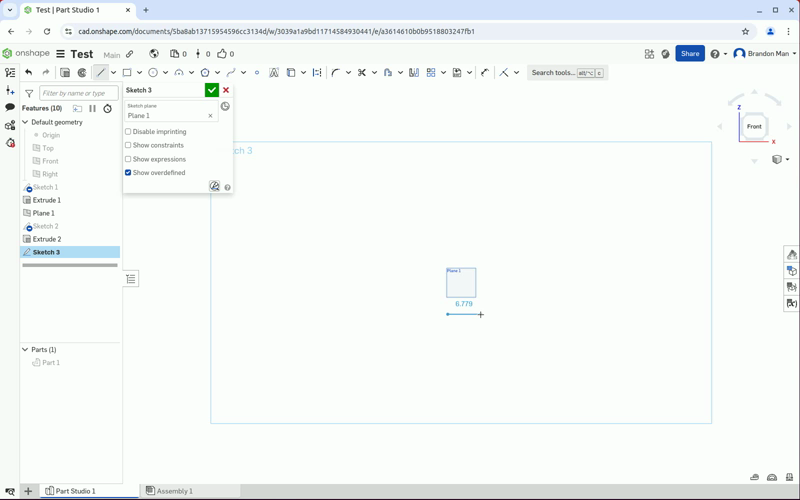
mouse_move(510, 314)
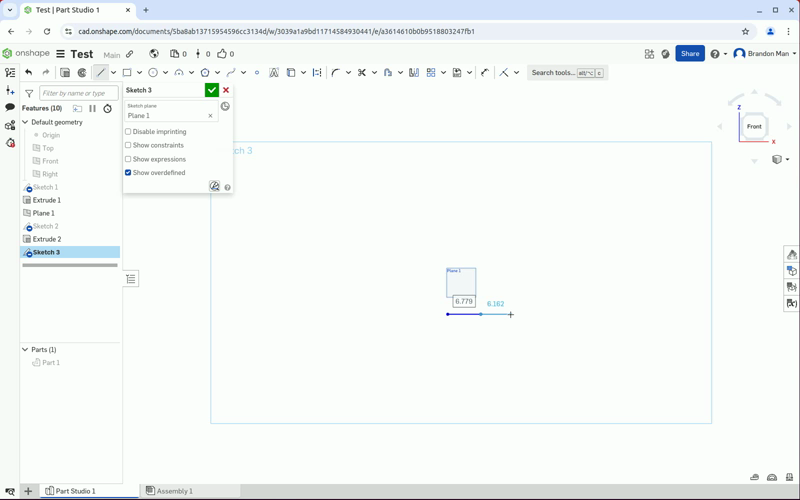
mouse_move(480, 256)
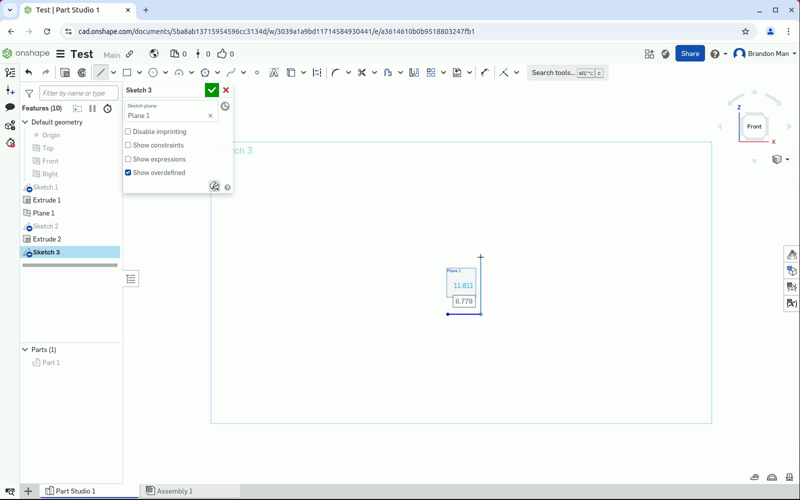
click(480, 256)
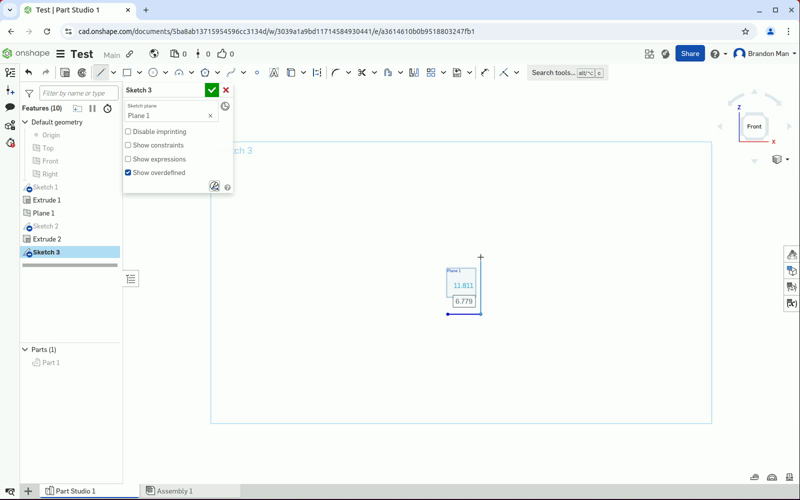
key_up(shift)
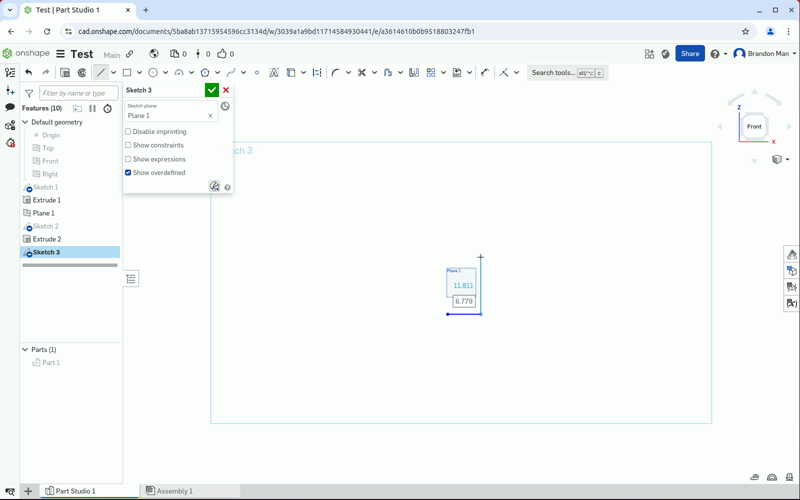
key_down(shift)
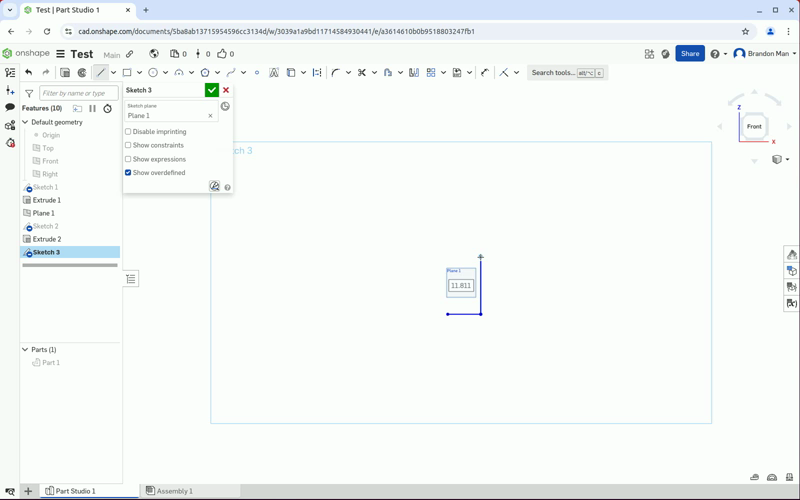
mouse_move(510, 256)
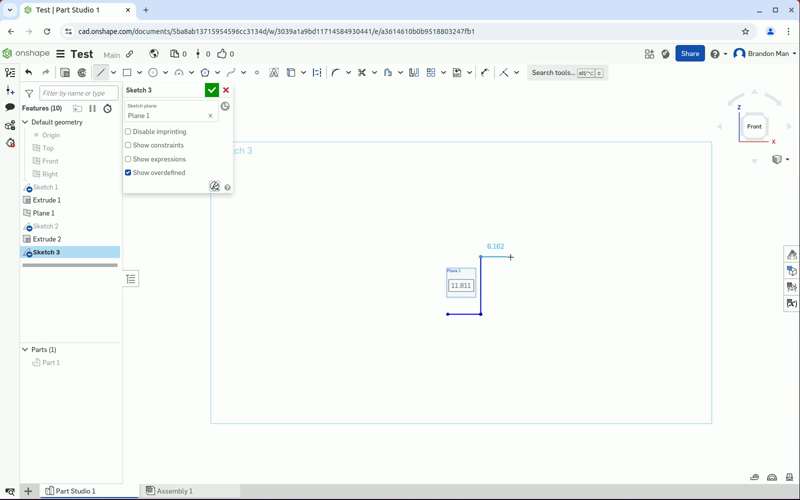
mouse_move(447, 256)
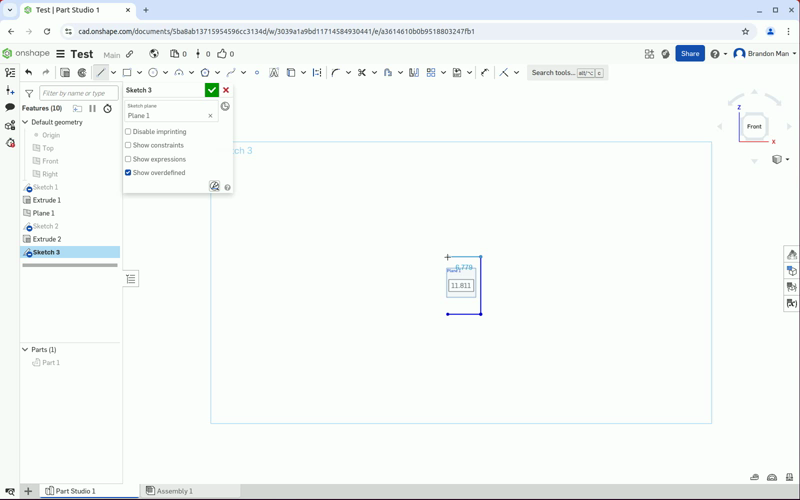
click(447, 256)
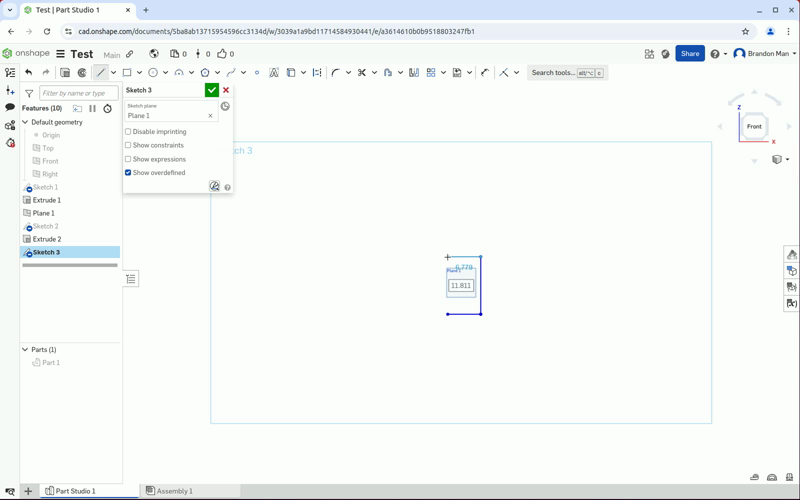
key_up(shift)
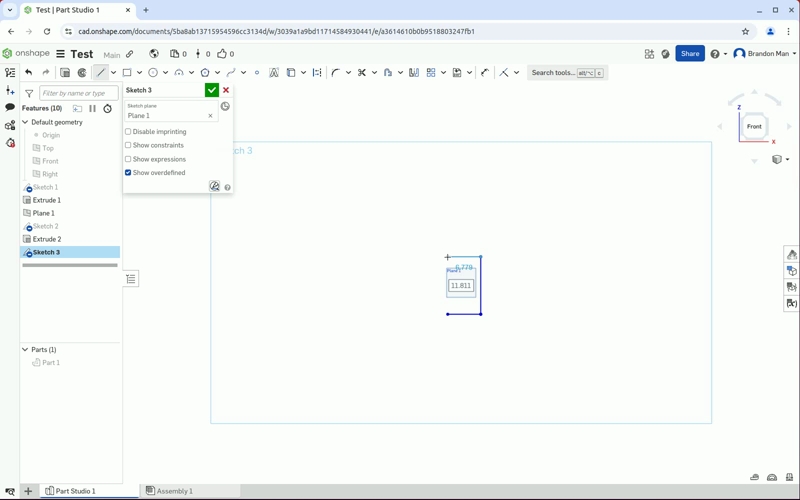
mouse_move(477, 256)
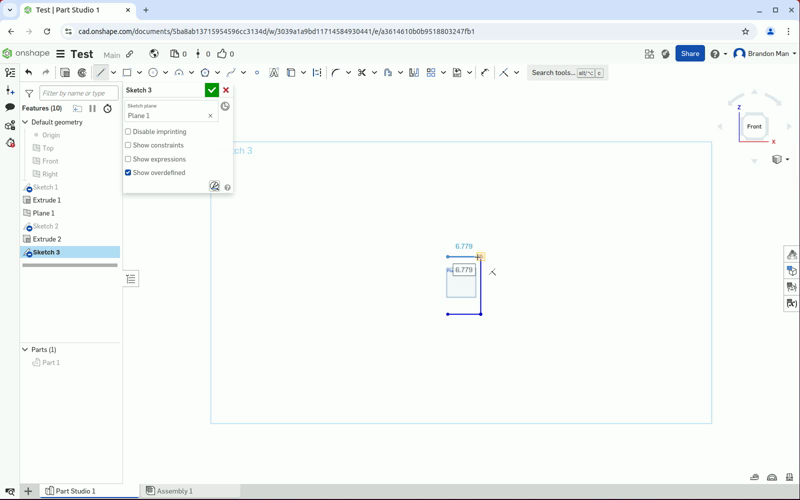
key_down(shift)
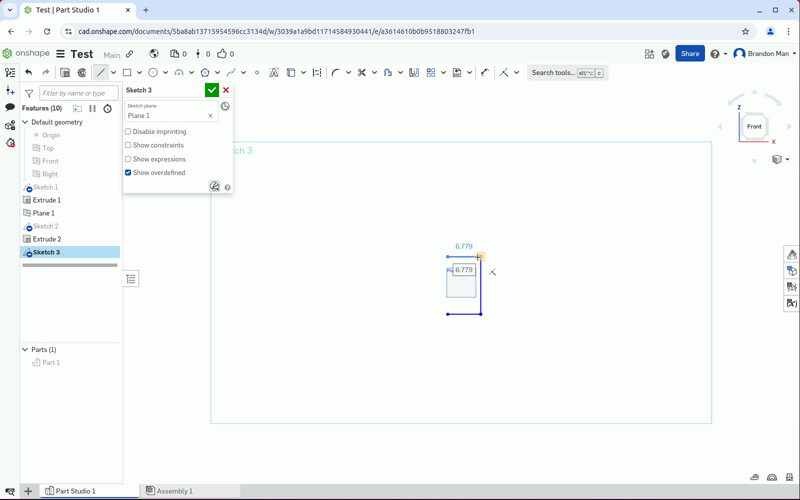
mouse_move(447, 314)
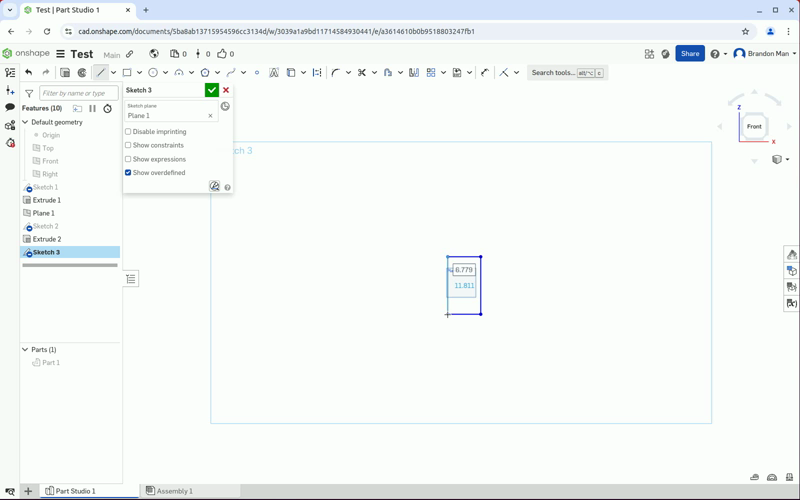
key_up(shift)
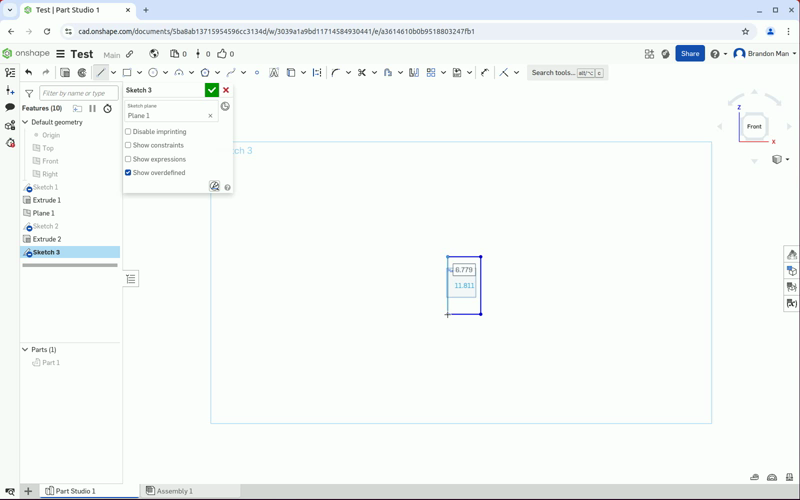
click(447, 314)
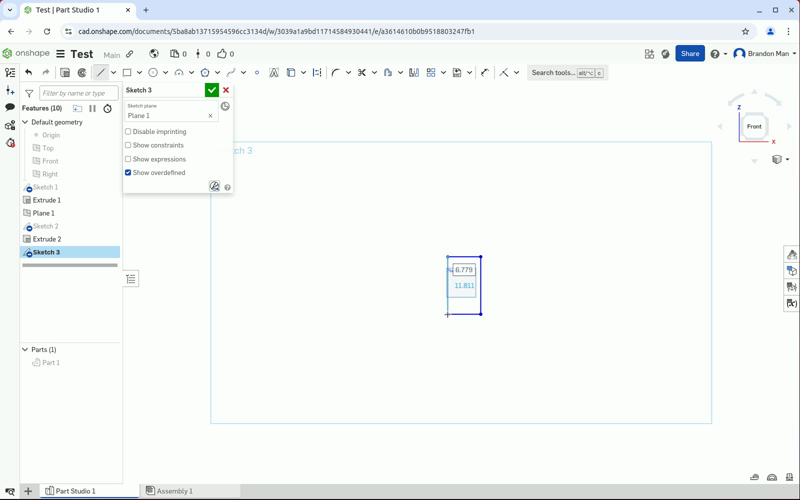
key(esc)
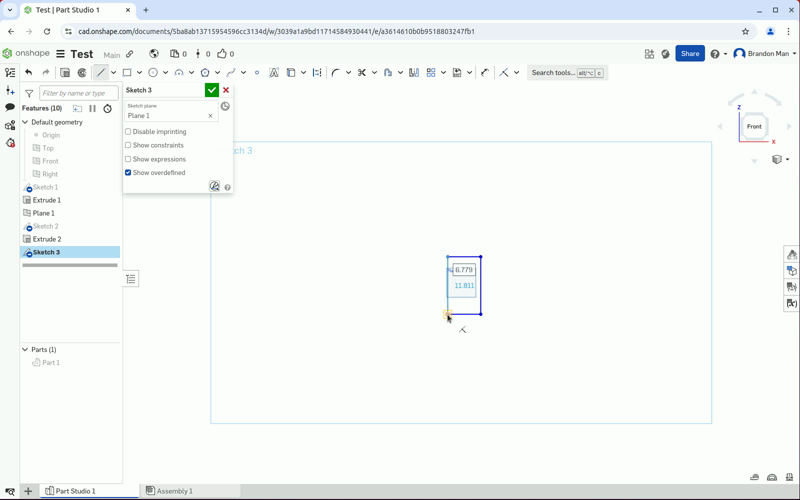
mouse_move(473, 282)
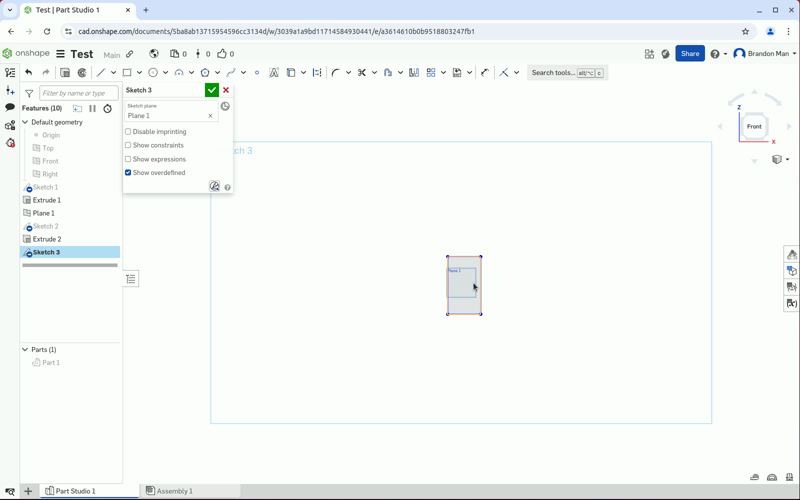
click(473, 282)
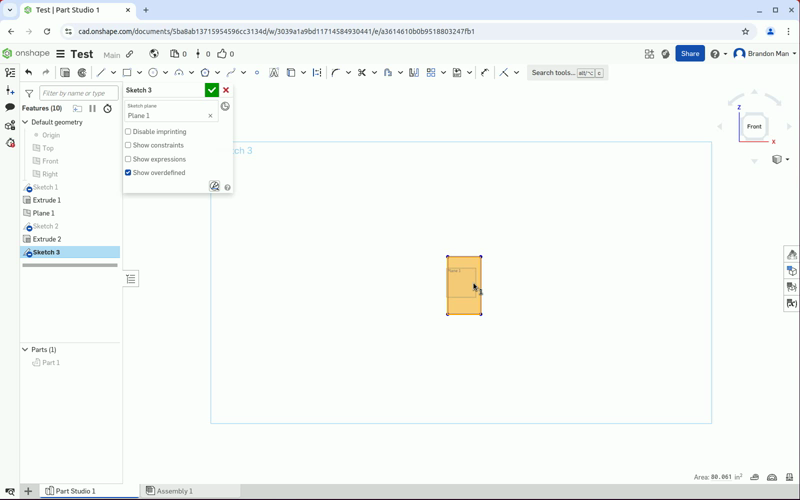
mouse_move(73, 352)
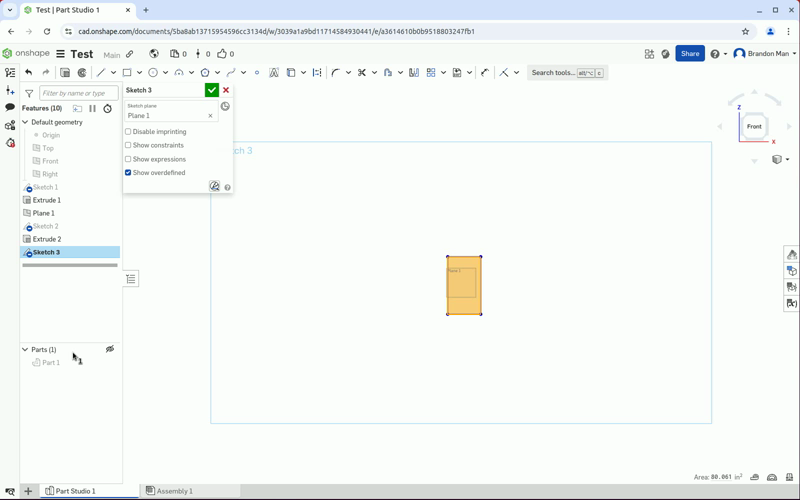
key(shift+y)
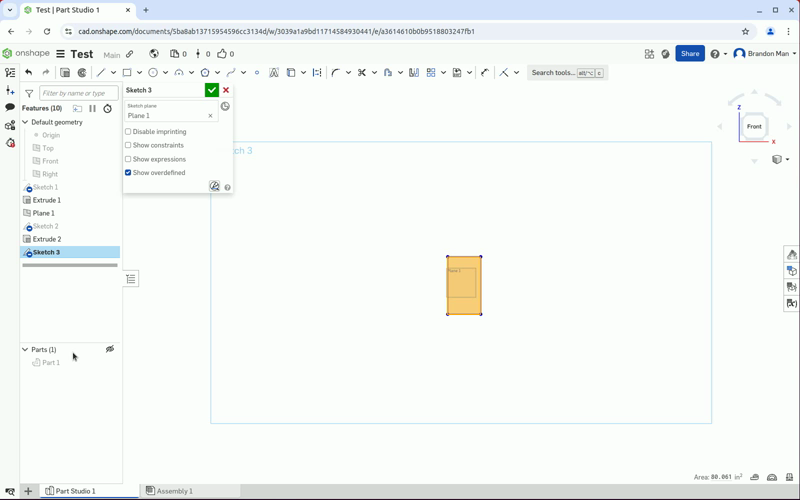
key(shift+e)
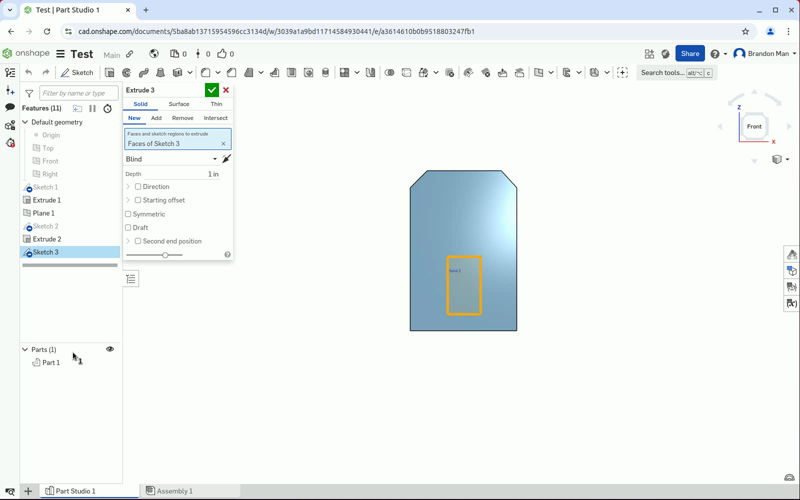
mouse_move(143, 106)
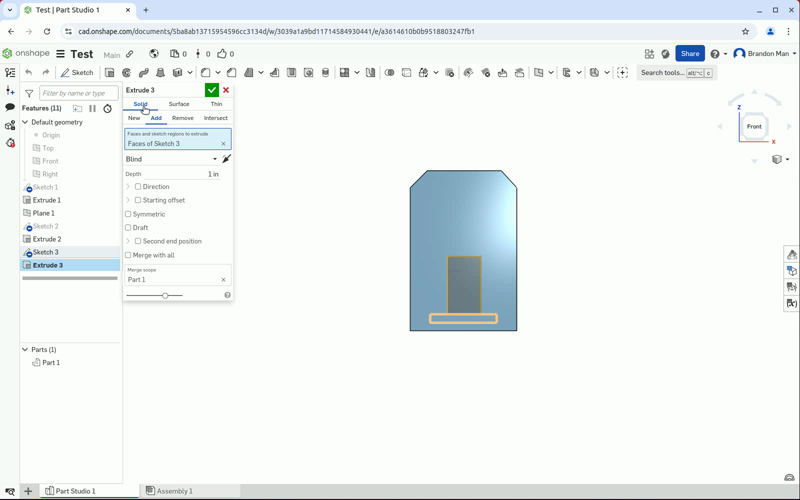
click(143, 106)
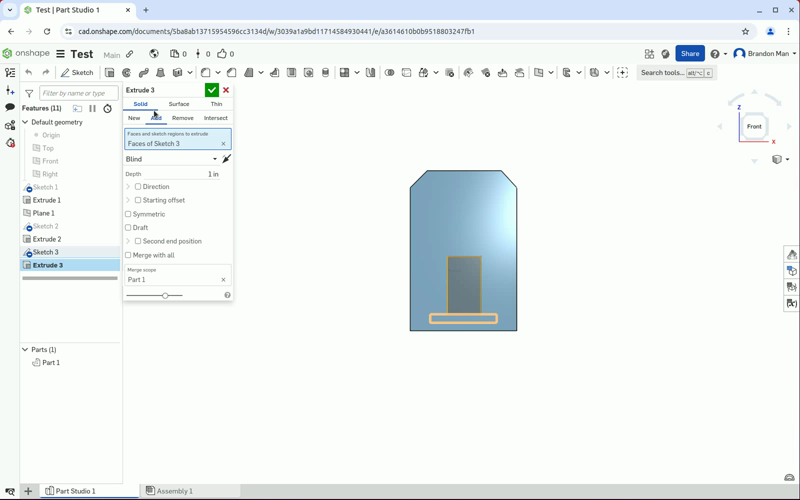
mouse_move(186, 120)
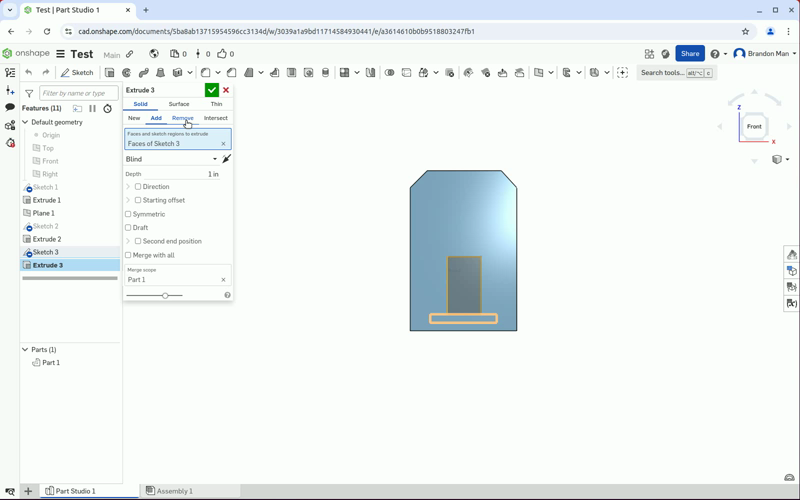
click(186, 120)
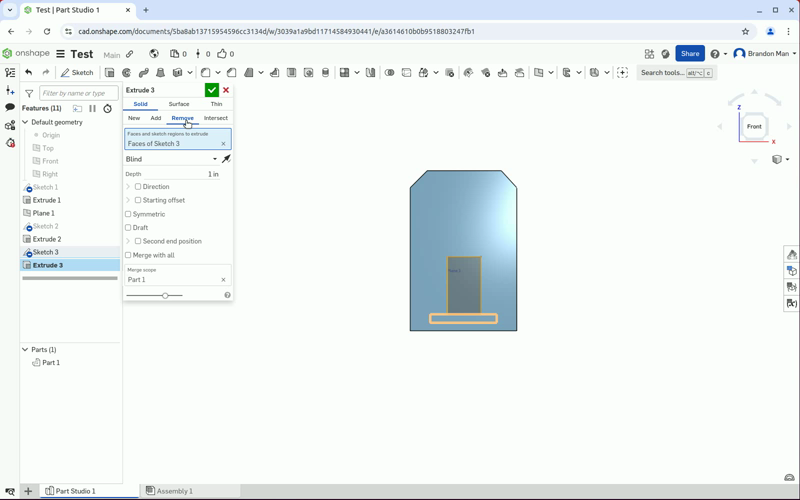
key(tab, 4)
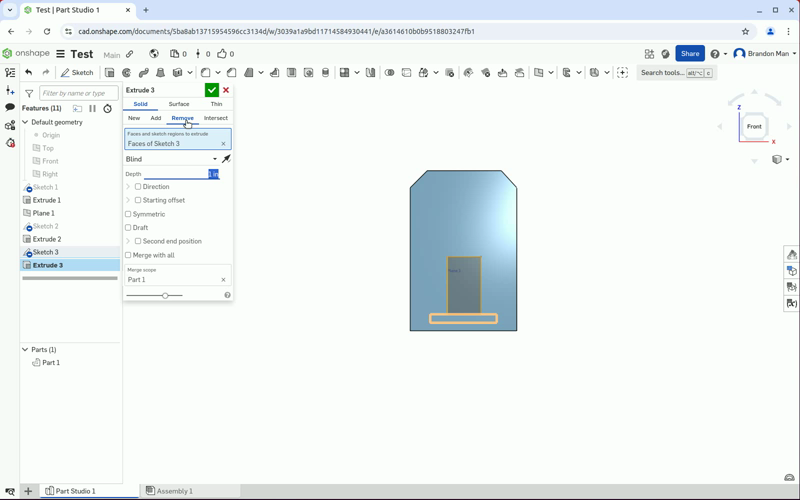
text(4.574)
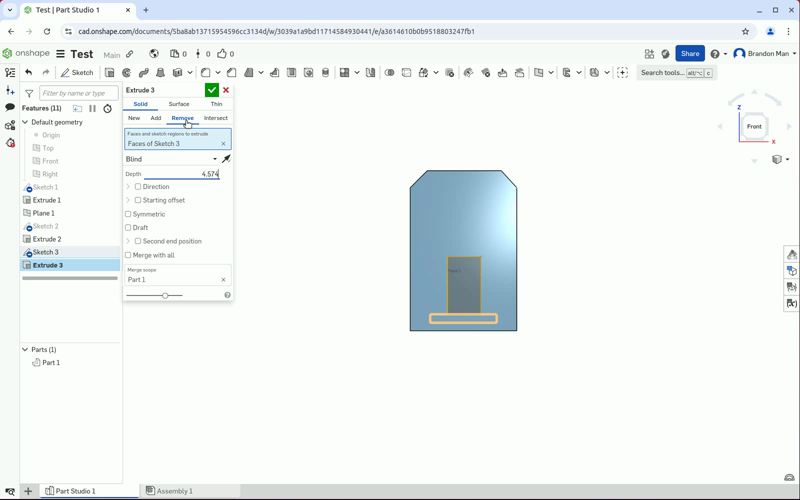
key(tab, 6)
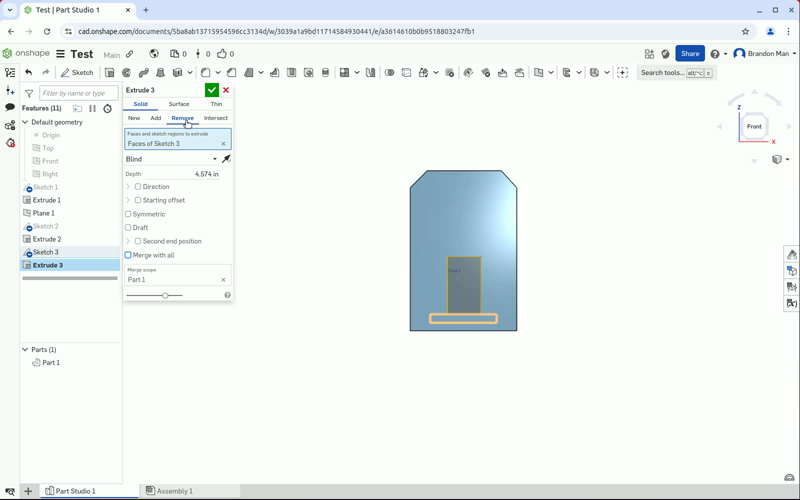
key(space)
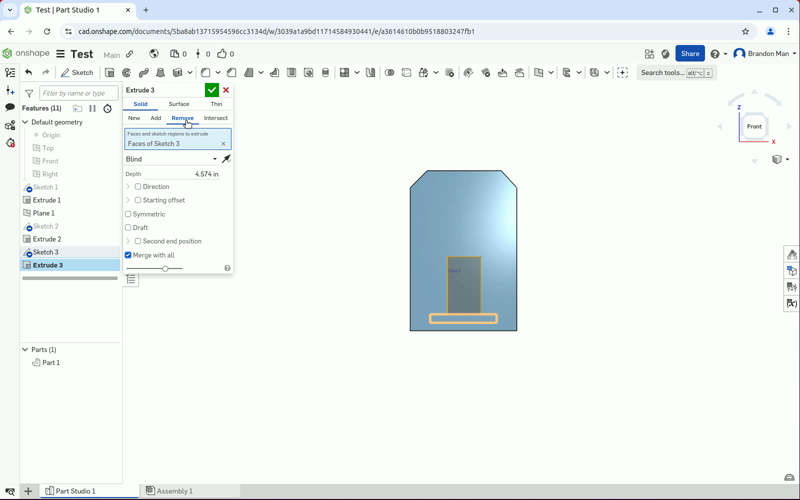
key(enter)
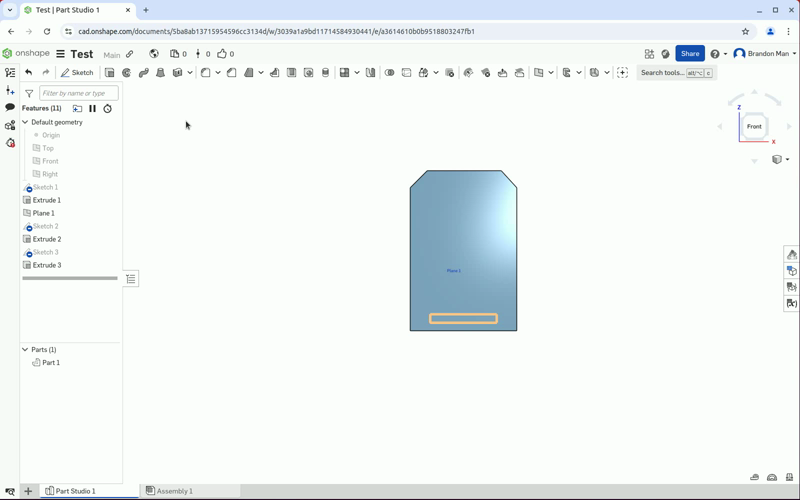
key(shift+h)
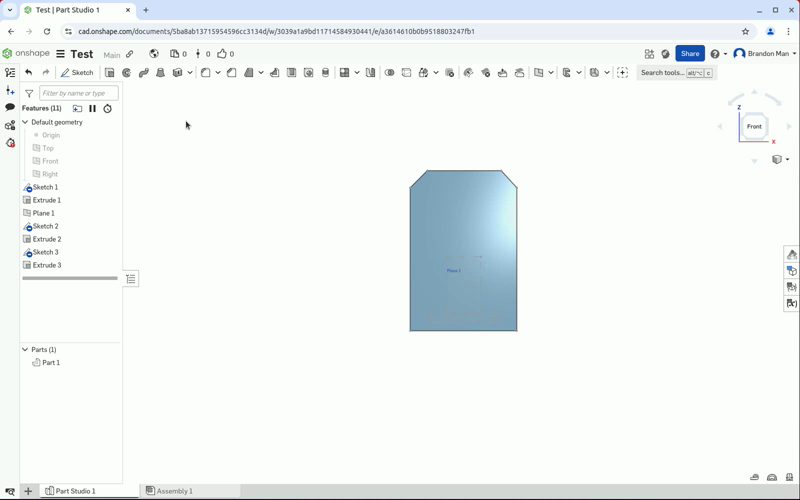
key(shift+h)
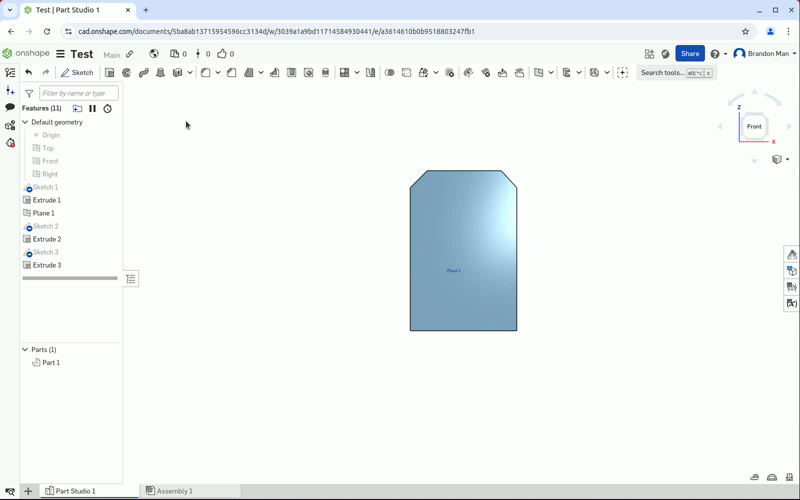
mouse_move(73, 189)
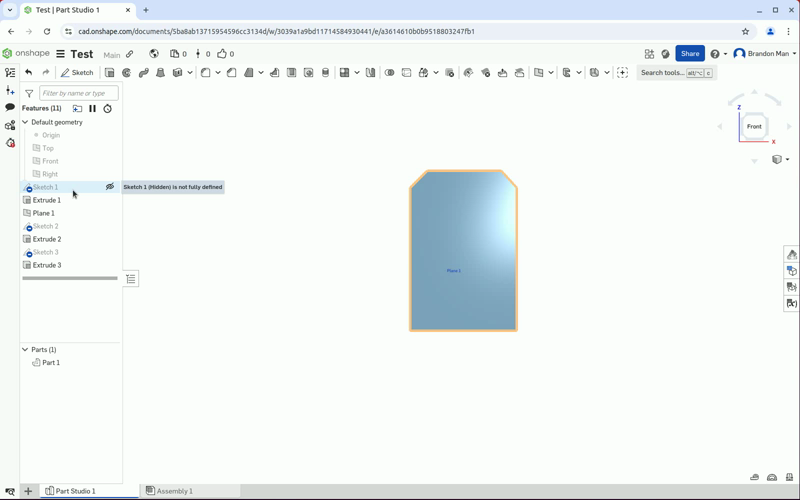
click(73, 189)
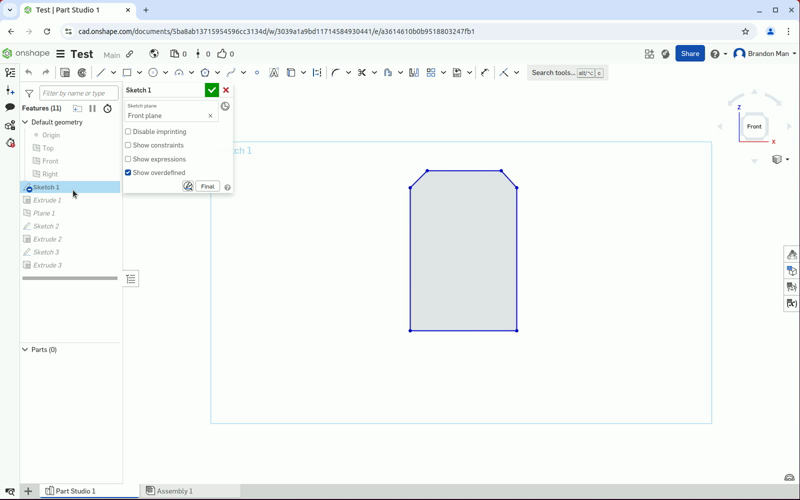
mouse_move(229, 92)
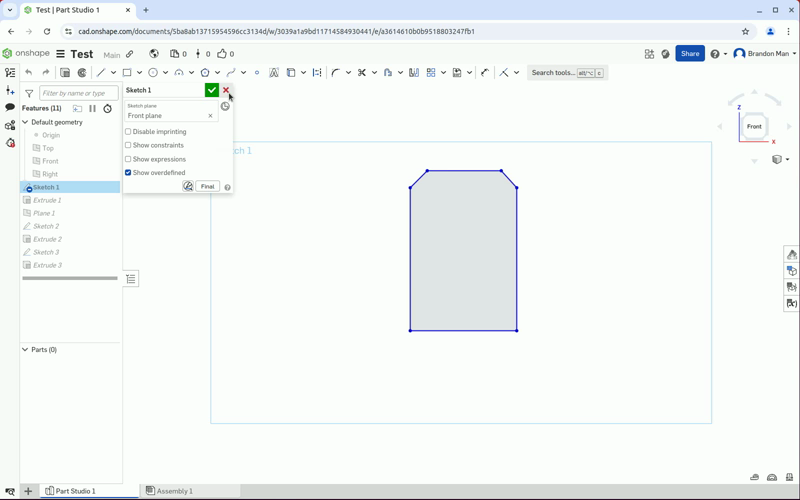
click(229, 92)
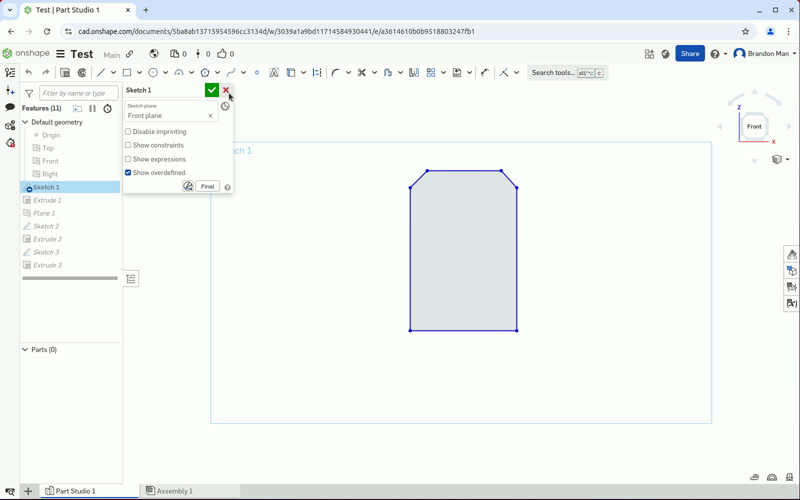
key(shift+s)
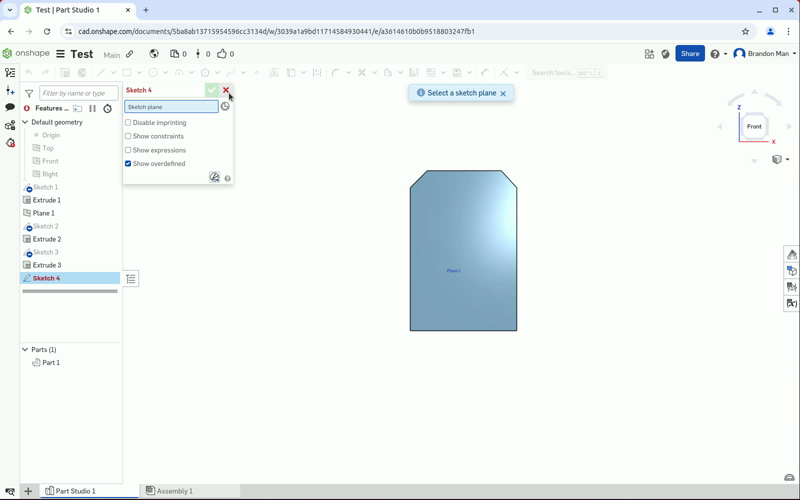
mouse_move(73, 215)
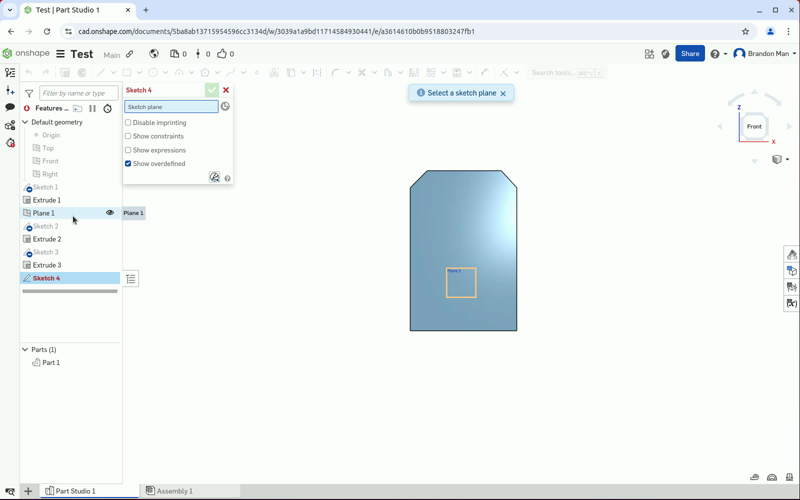
click(73, 215)
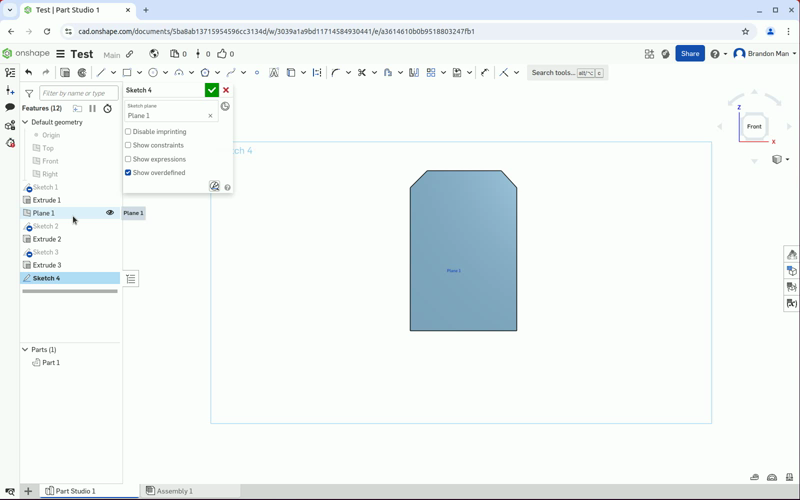
mouse_move(73, 352)
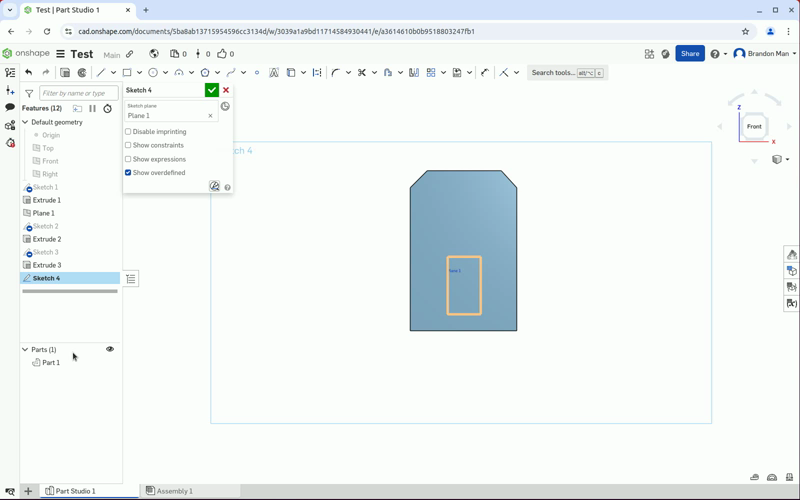
key(y)
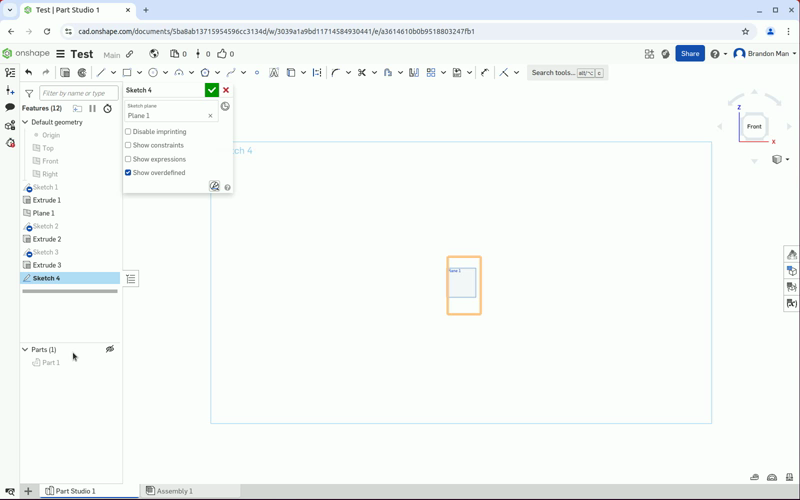
key(l)
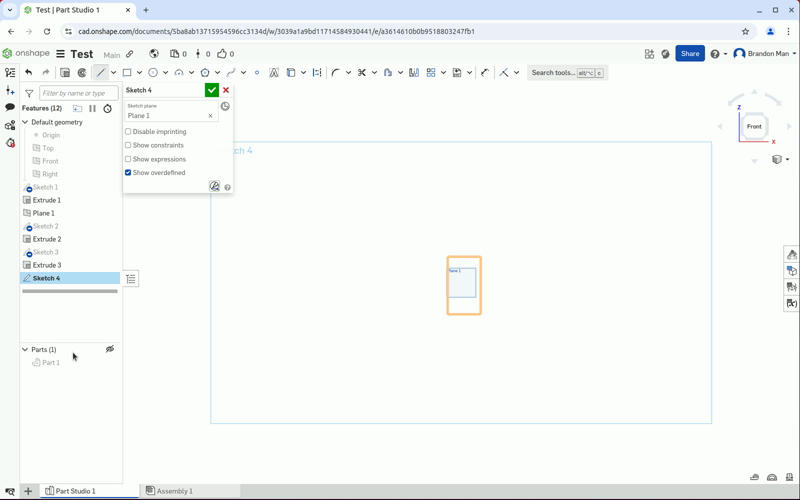
key_down(shift)
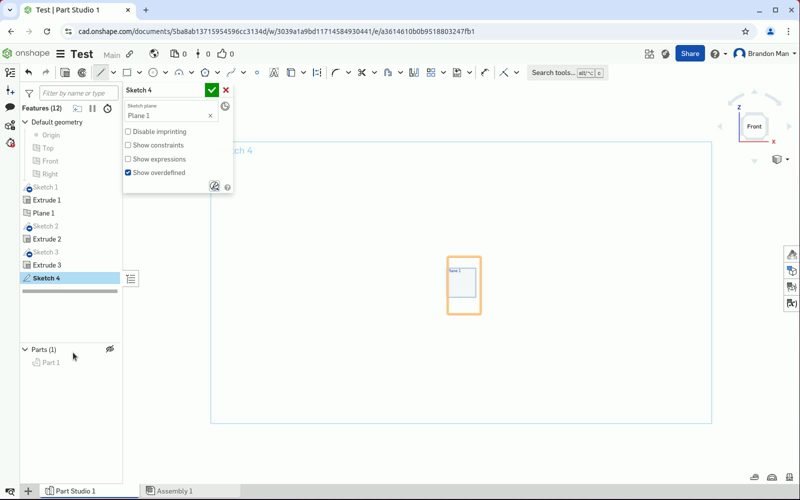
mouse_move(410, 306)
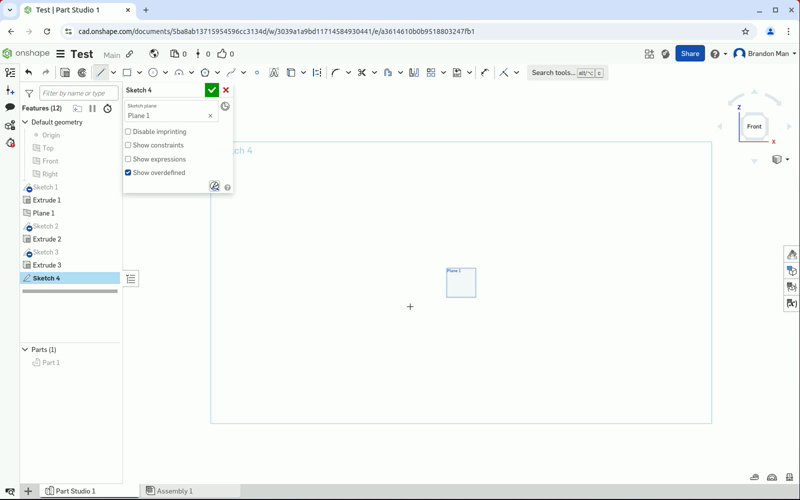
click(410, 306)
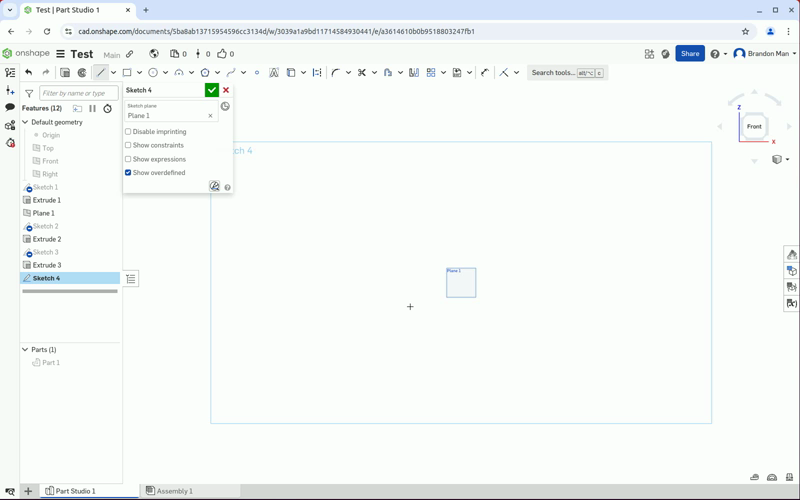
key_up(shift)
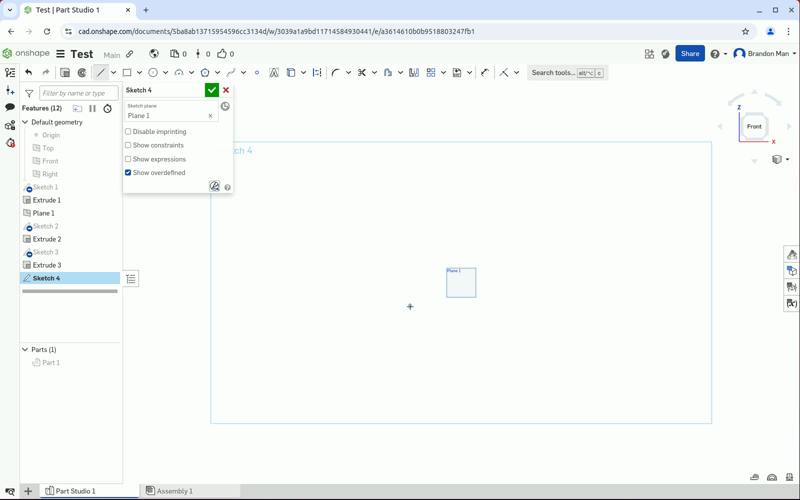
key_down(shift)
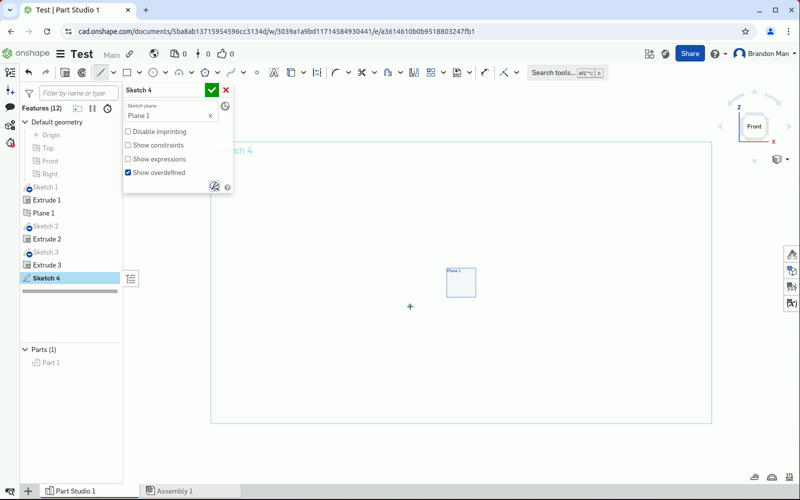
mouse_move(440, 306)
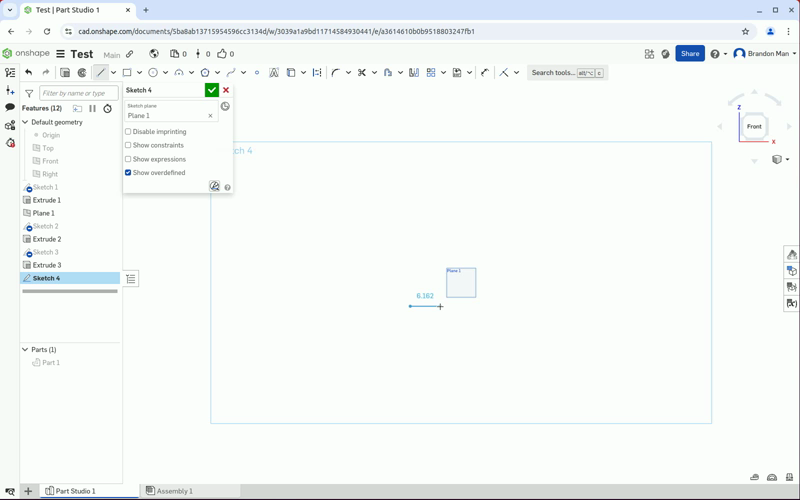
mouse_move(444, 306)
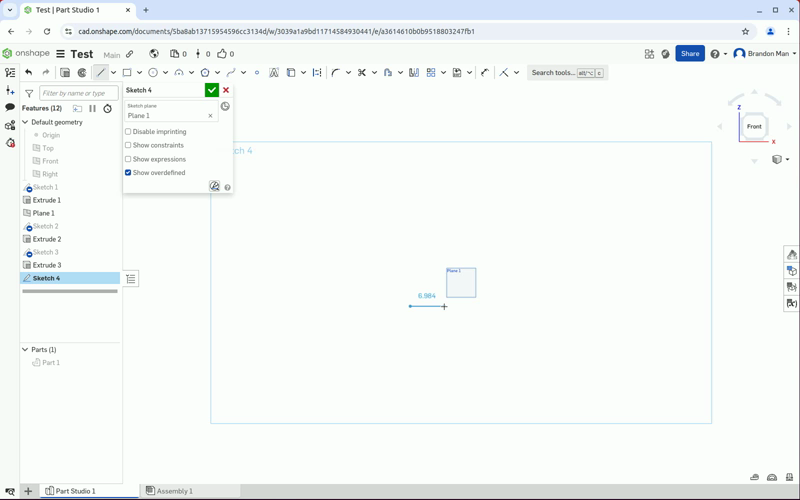
click(444, 306)
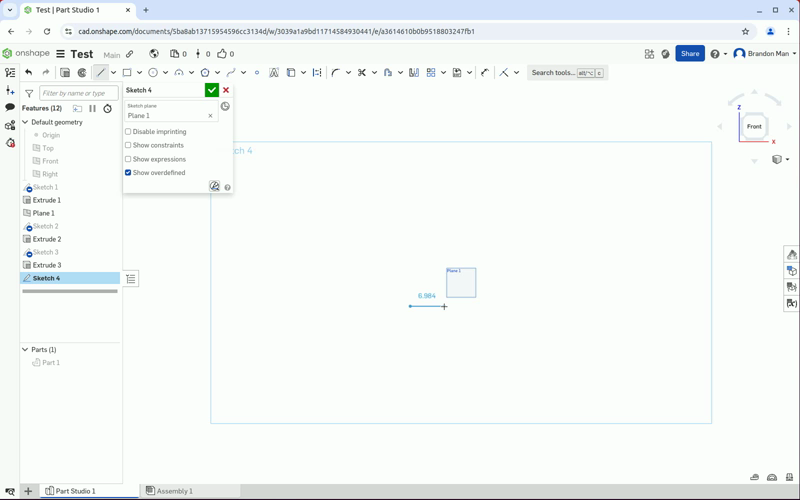
key_up(shift)
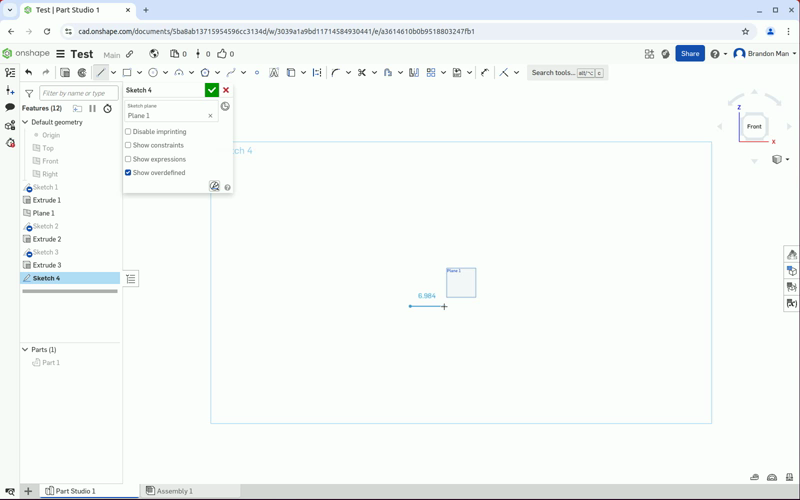
key_down(shift)
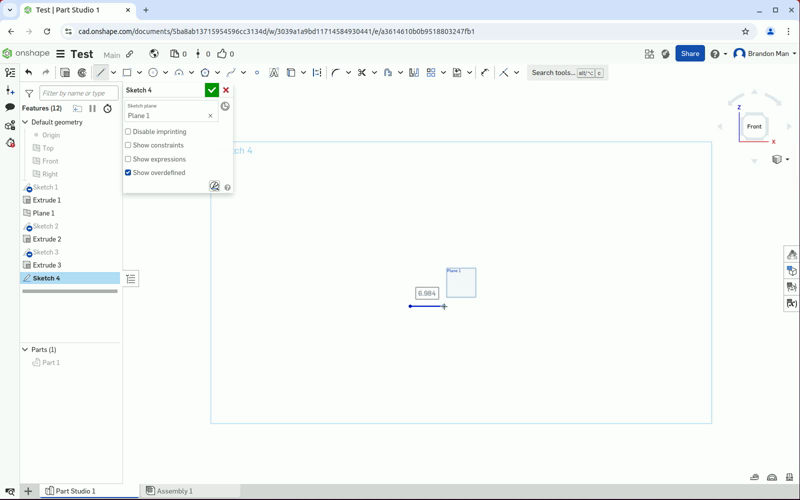
mouse_move(474, 306)
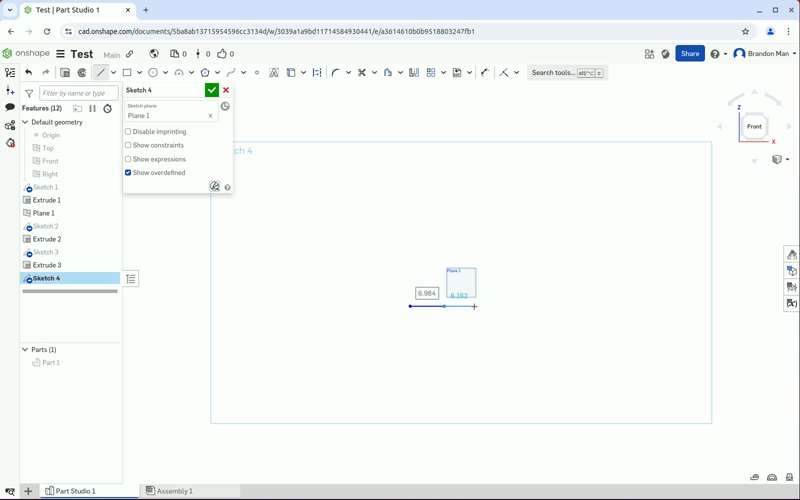
mouse_move(444, 264)
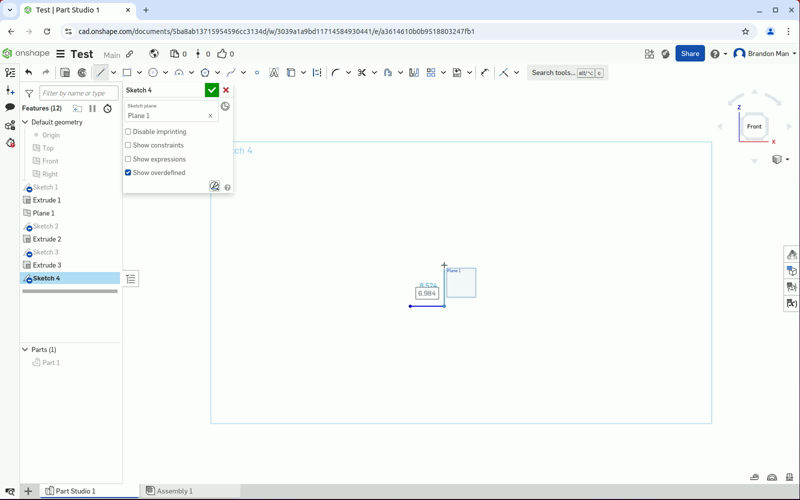
click(444, 264)
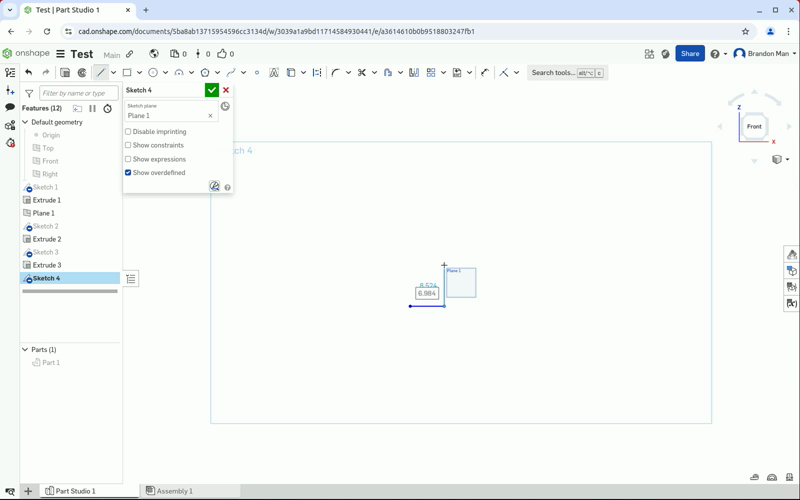
key_up(shift)
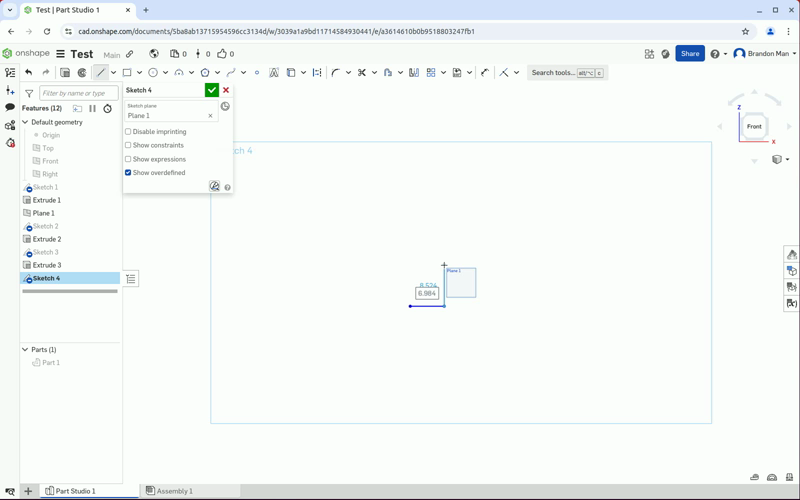
key_down(shift)
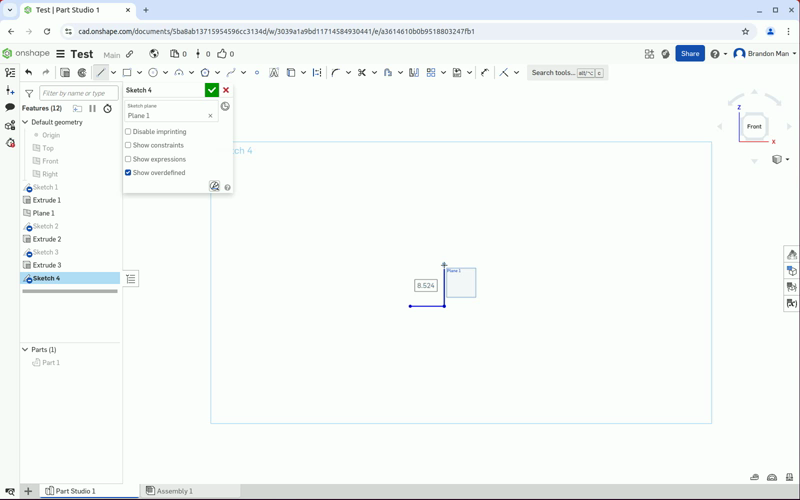
mouse_move(474, 264)
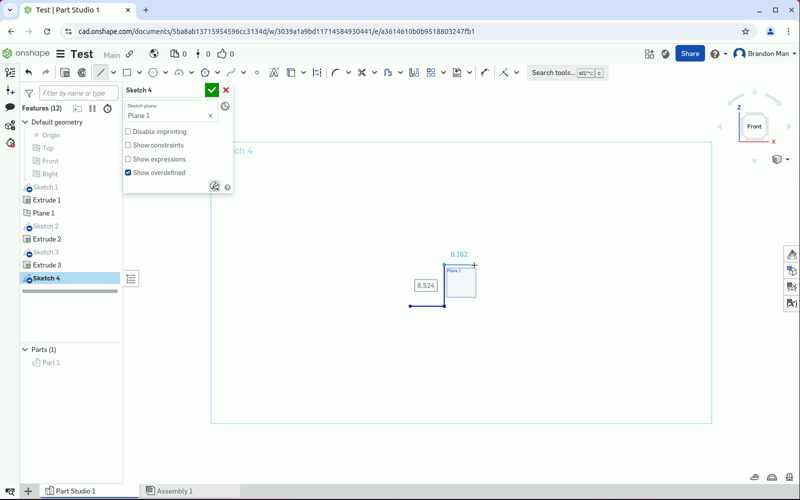
mouse_move(410, 264)
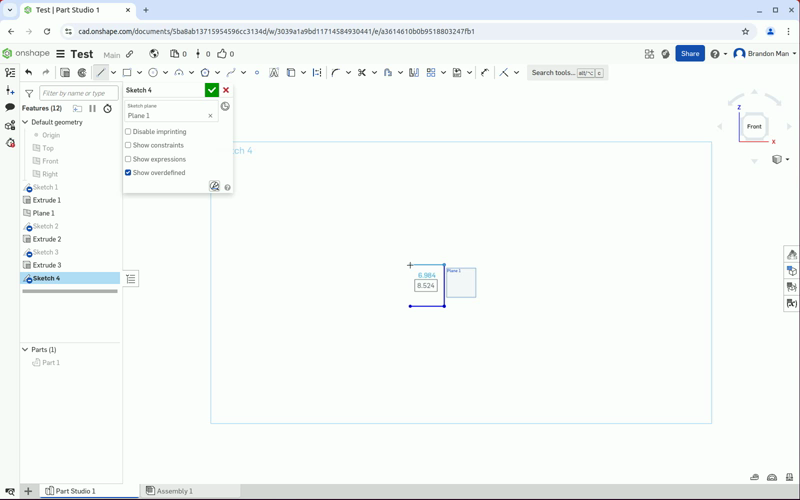
click(410, 264)
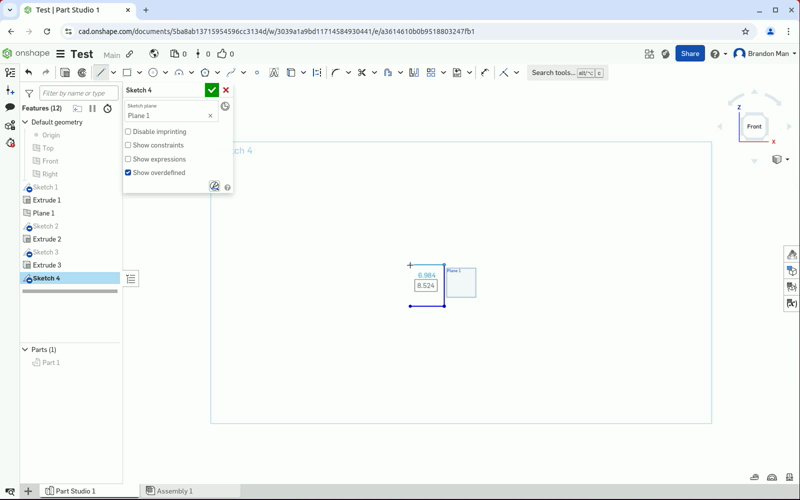
key_up(shift)
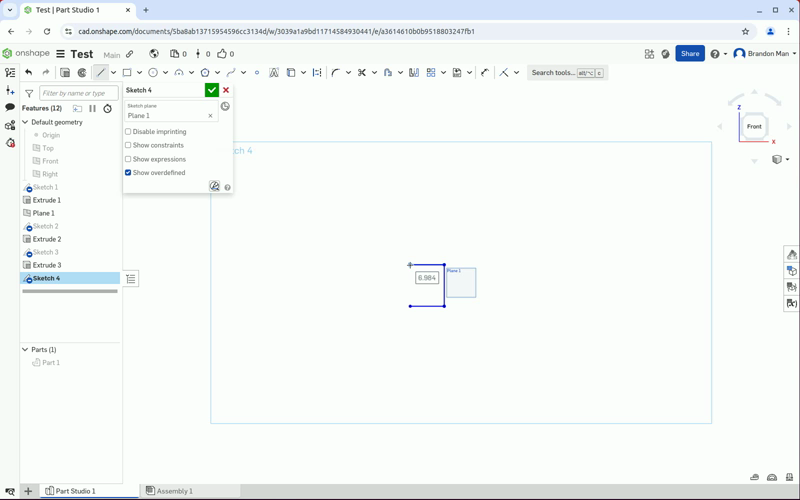
mouse_move(440, 264)
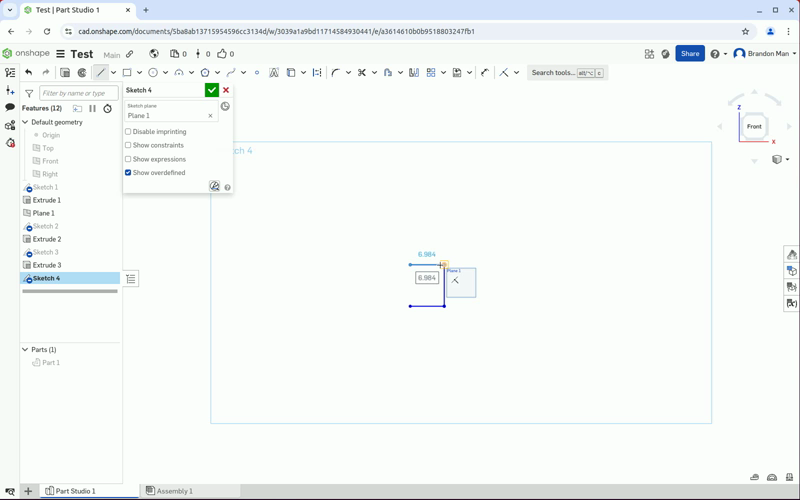
key_down(shift)
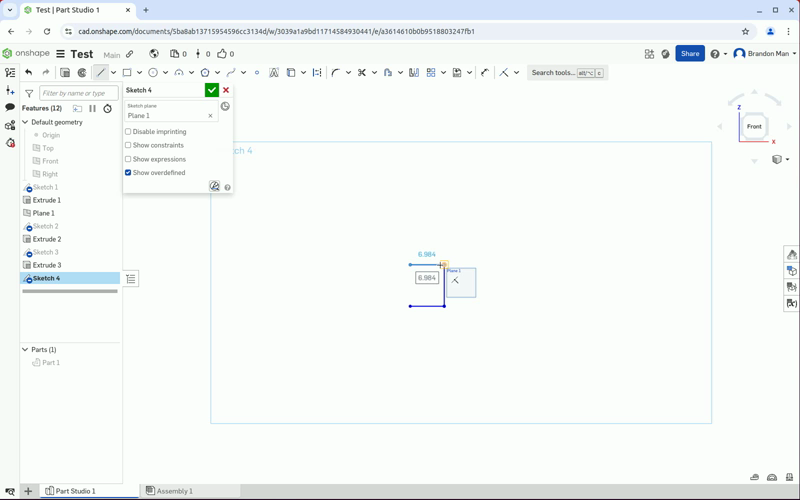
mouse_move(410, 306)
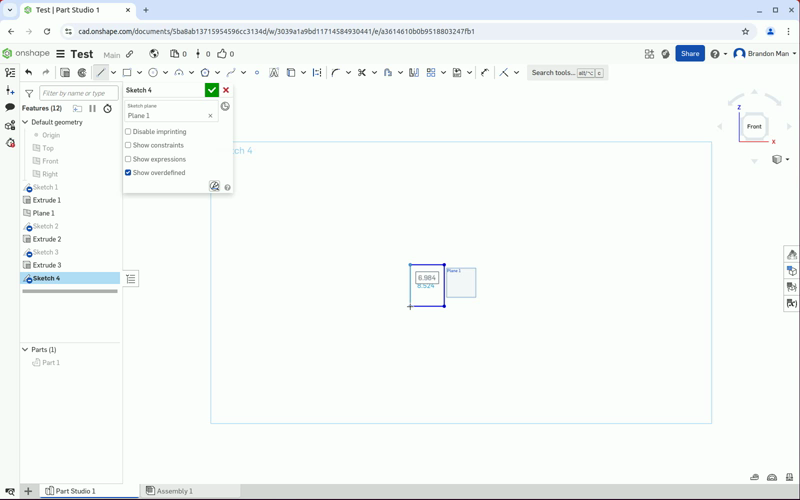
key_up(shift)
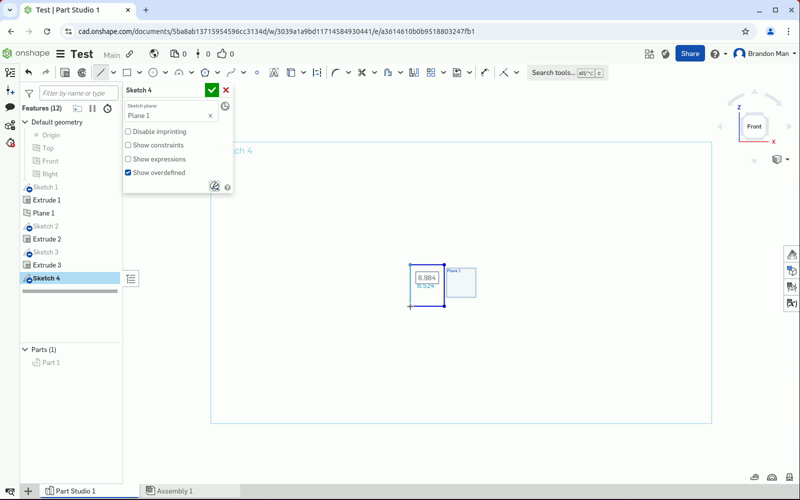
click(410, 306)
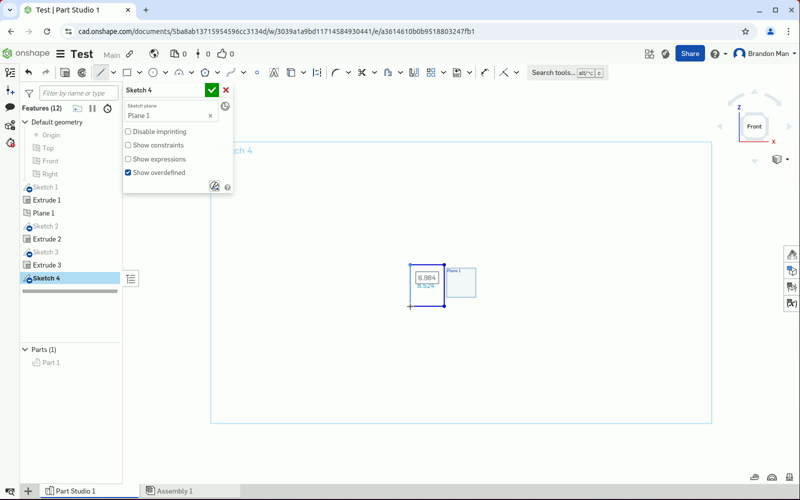
key(esc)
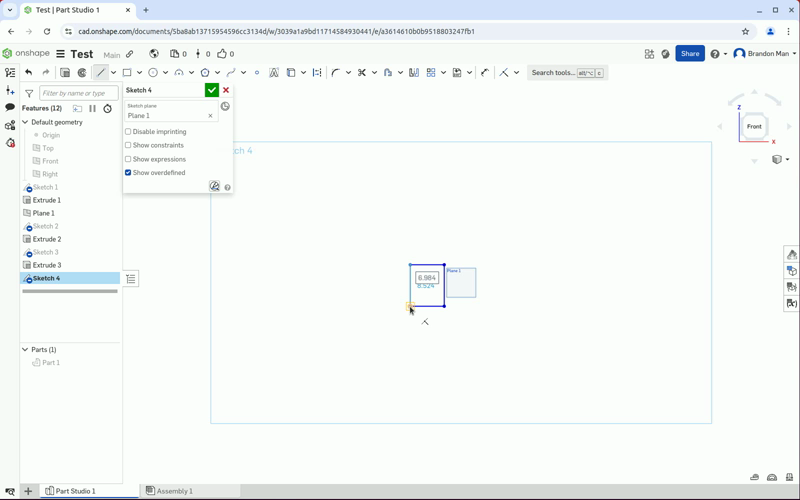
mouse_move(420, 275)
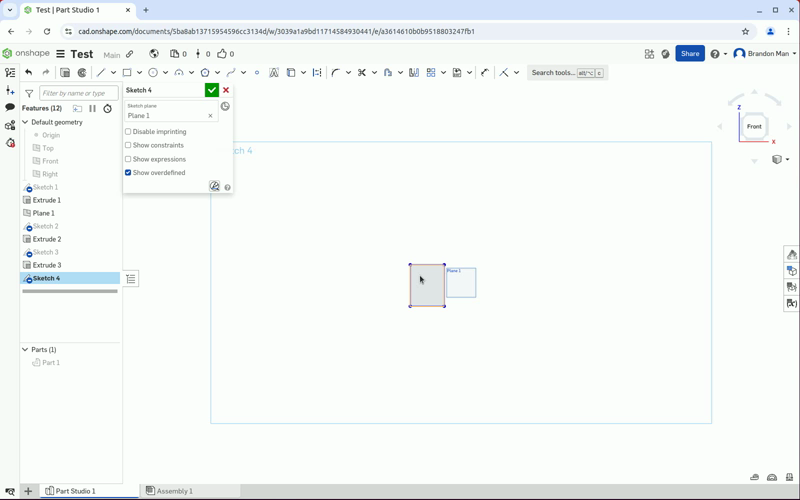
scroll(6)
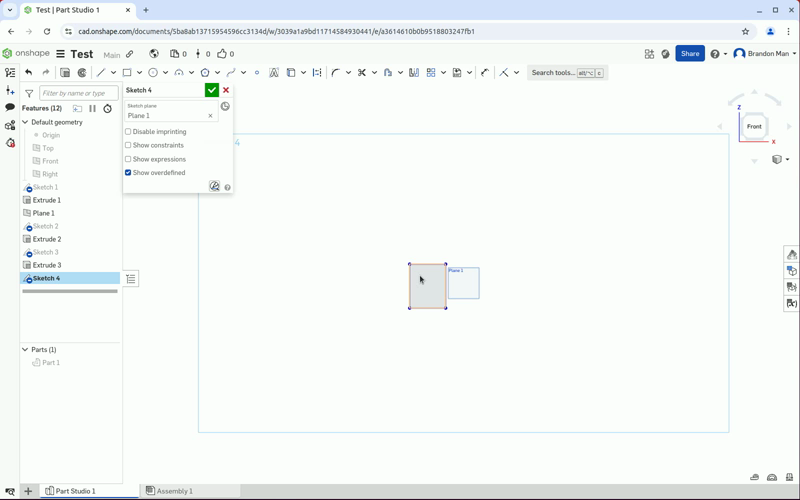
scroll(6)
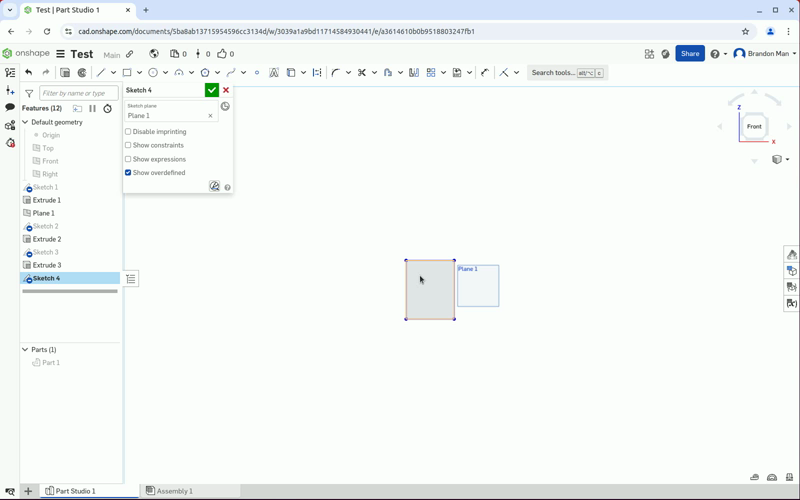
scroll(6)
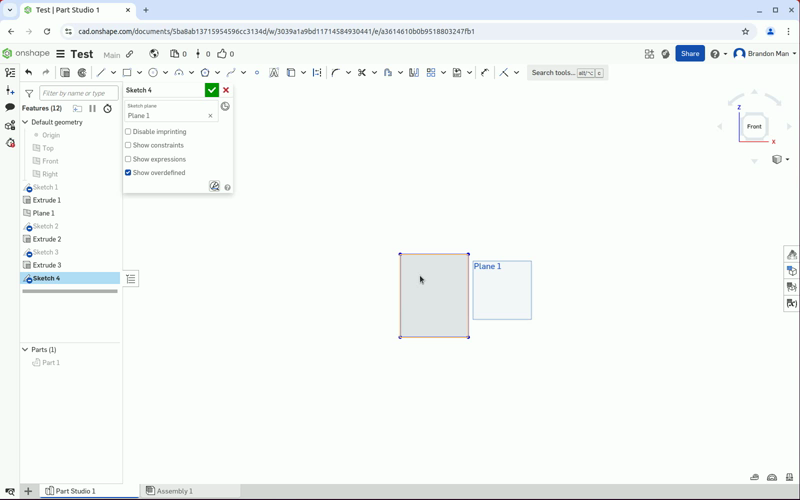
scroll(6)
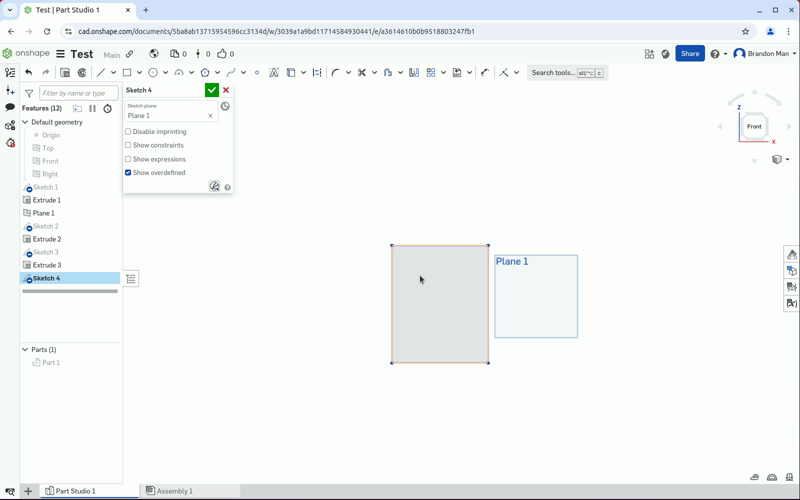
scroll(6)
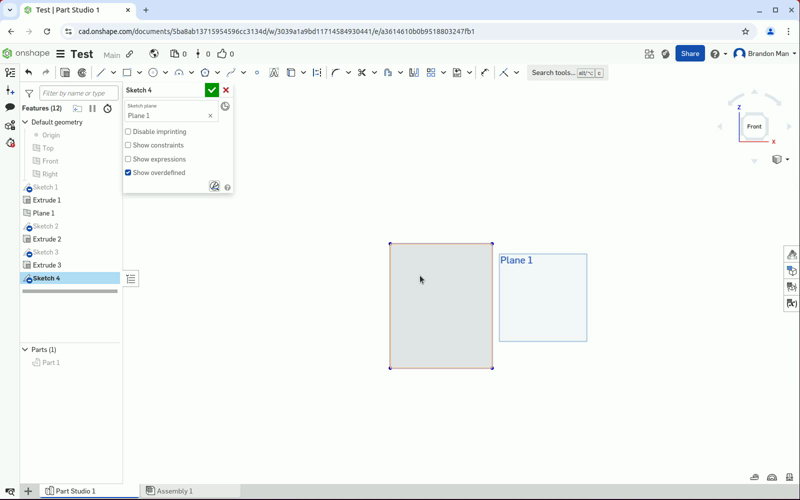
scroll(6)
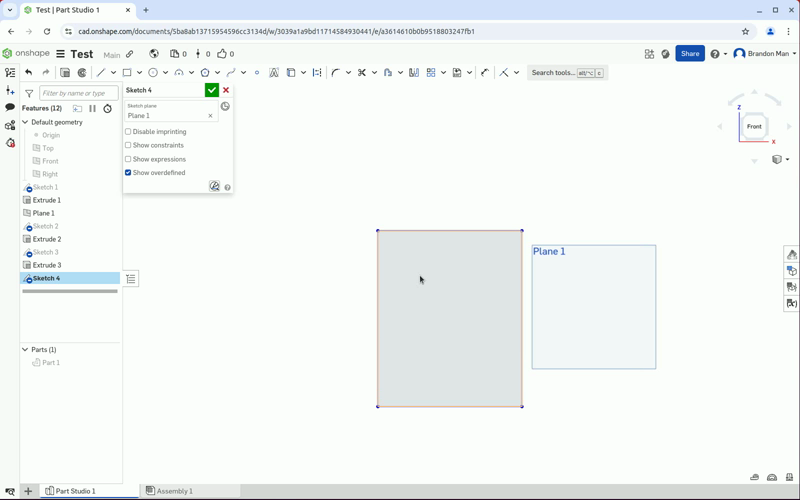
scroll(6)
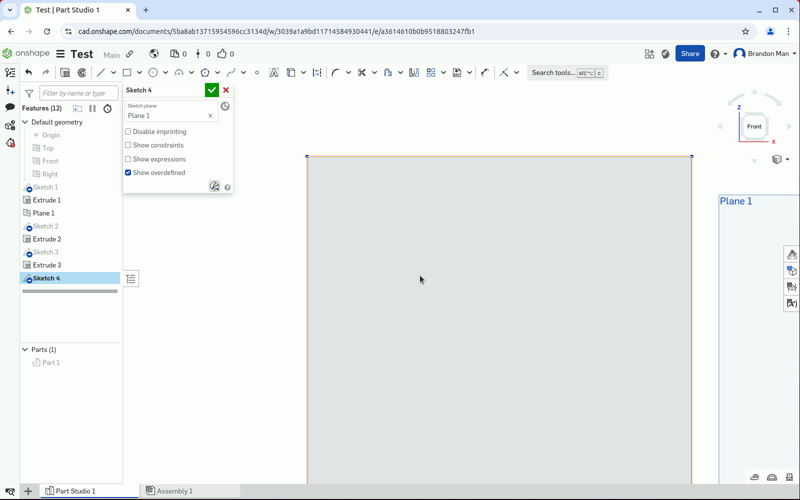
click(420, 275)
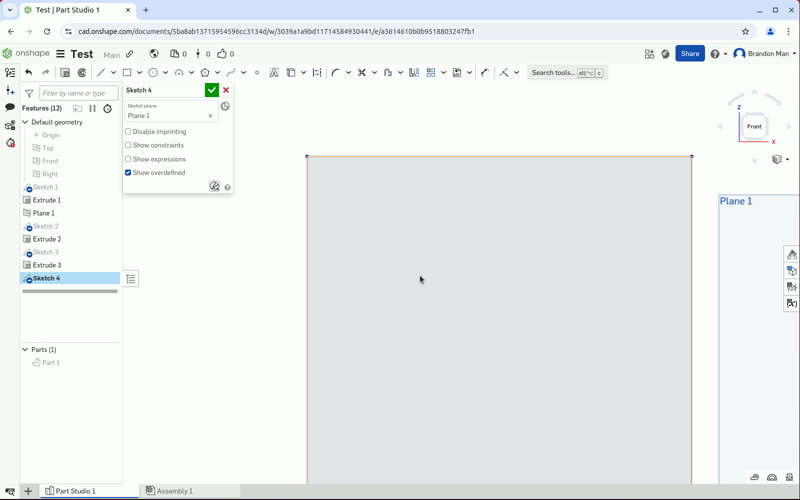
scroll(-6)
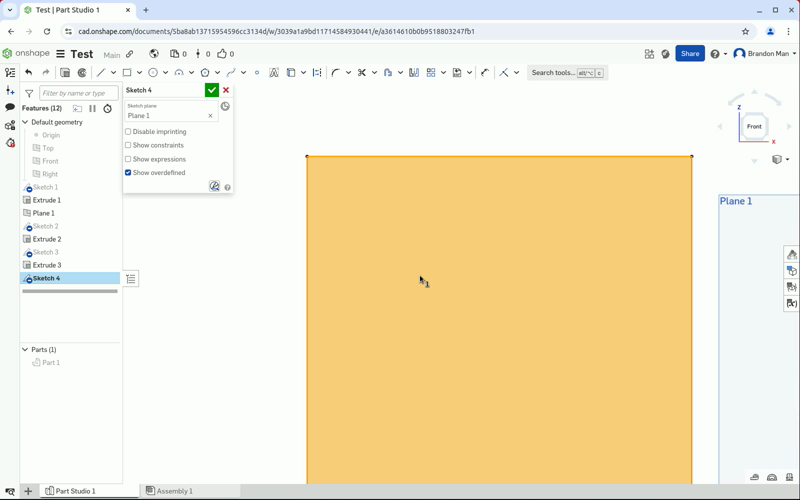
scroll(-6)
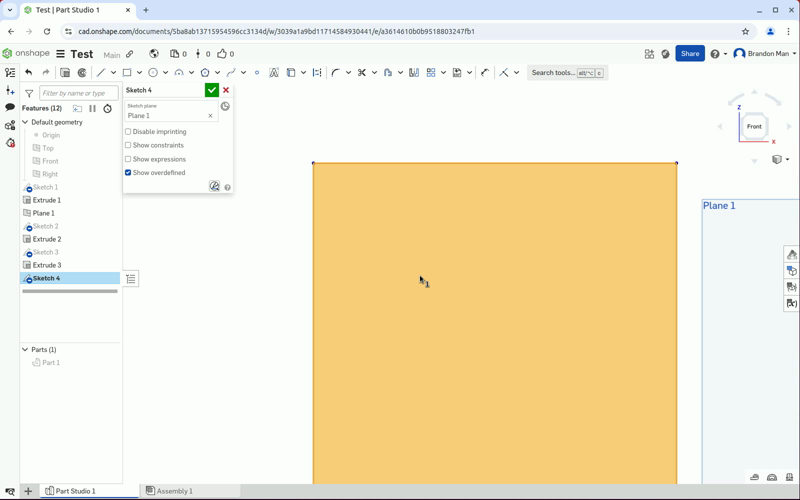
scroll(-6)
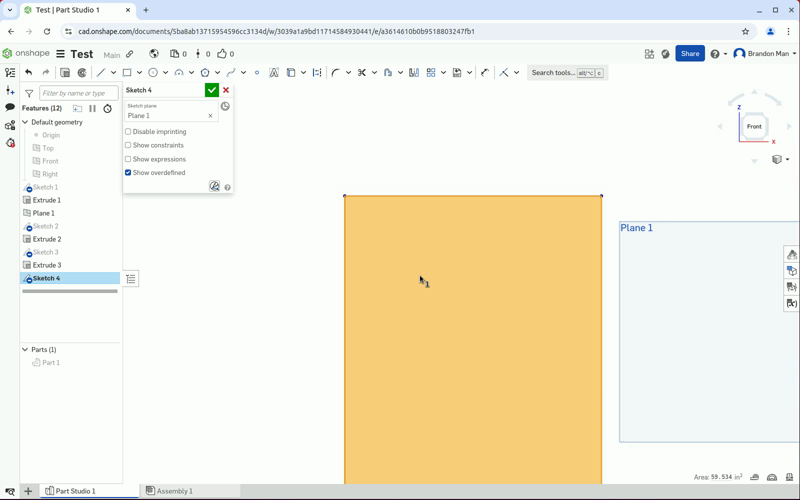
scroll(-6)
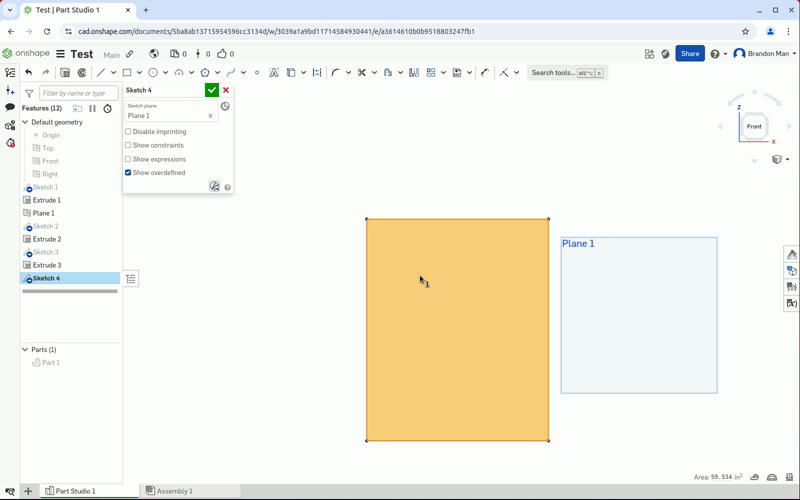
scroll(-6)
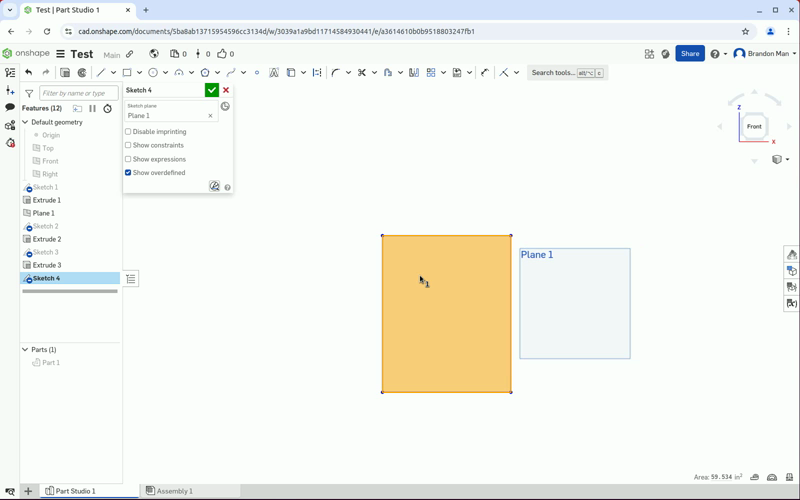
scroll(-6)
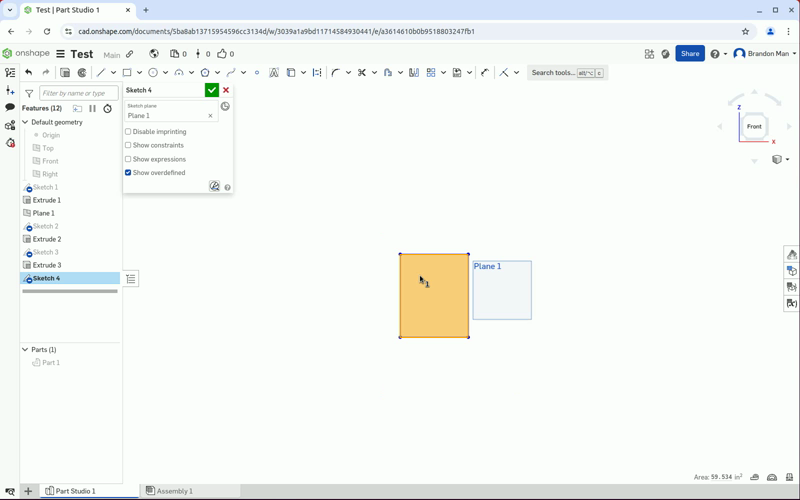
scroll(-6)
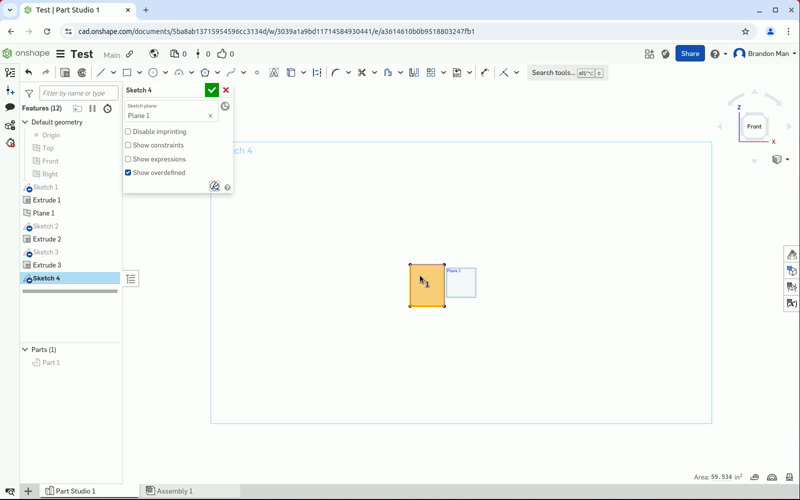
mouse_move(73, 352)
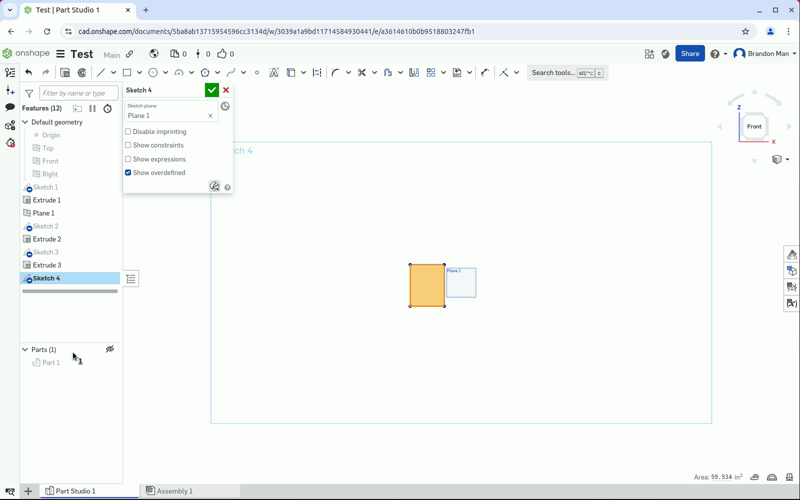
key(shift+y)
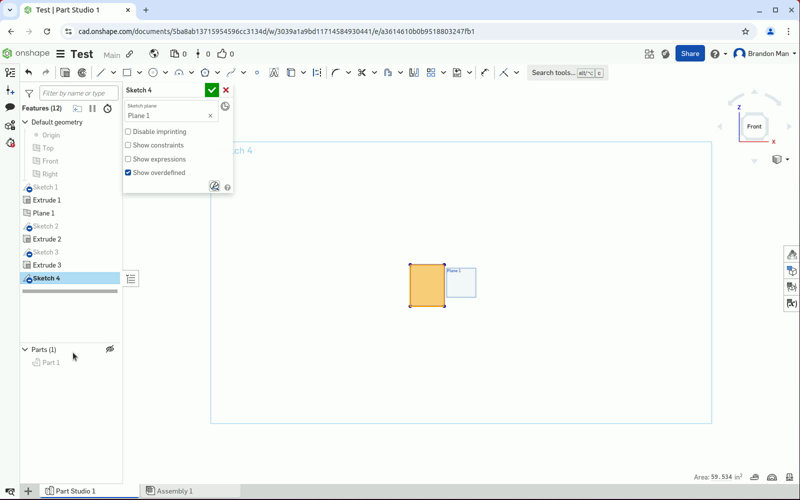
key(shift+e)
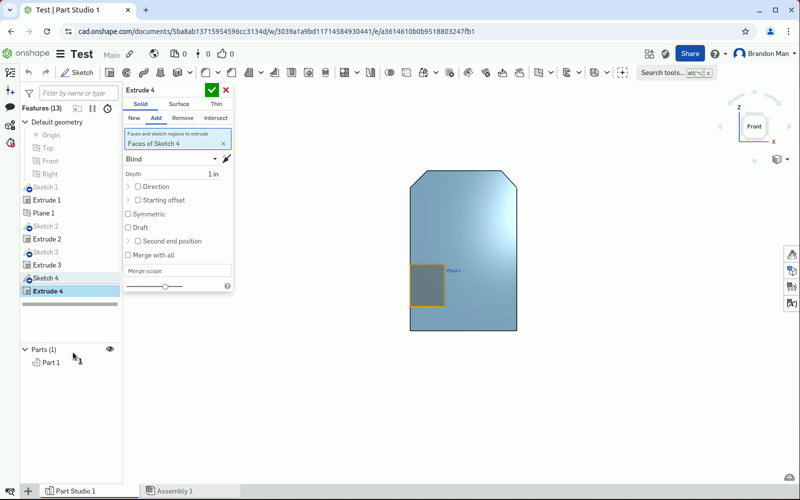
mouse_move(143, 106)
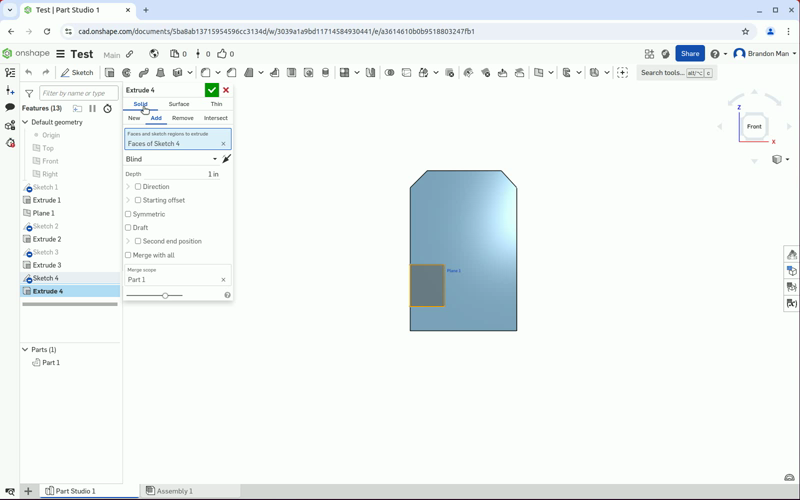
click(143, 106)
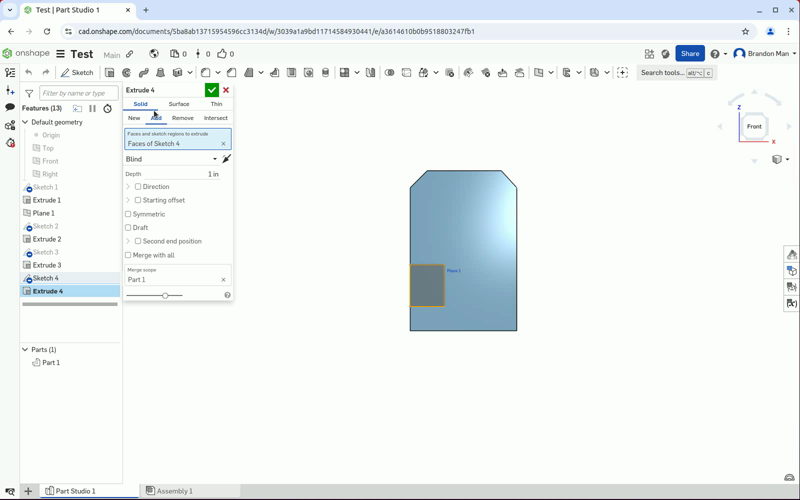
mouse_move(186, 120)
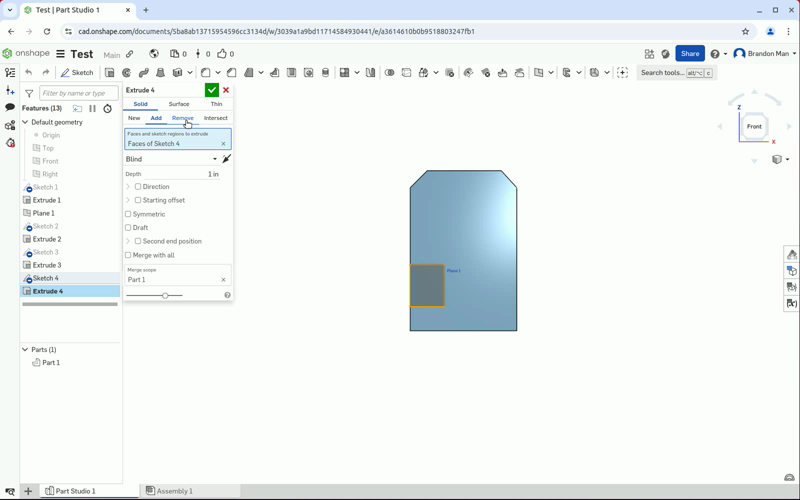
click(186, 120)
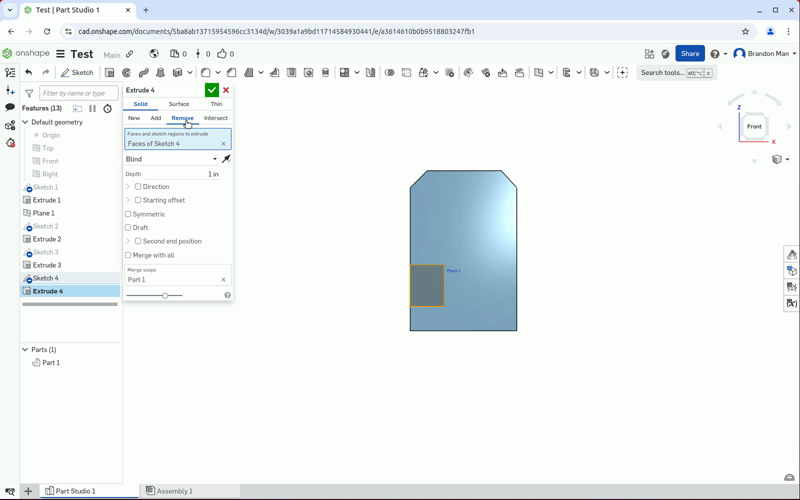
key(tab, 4)
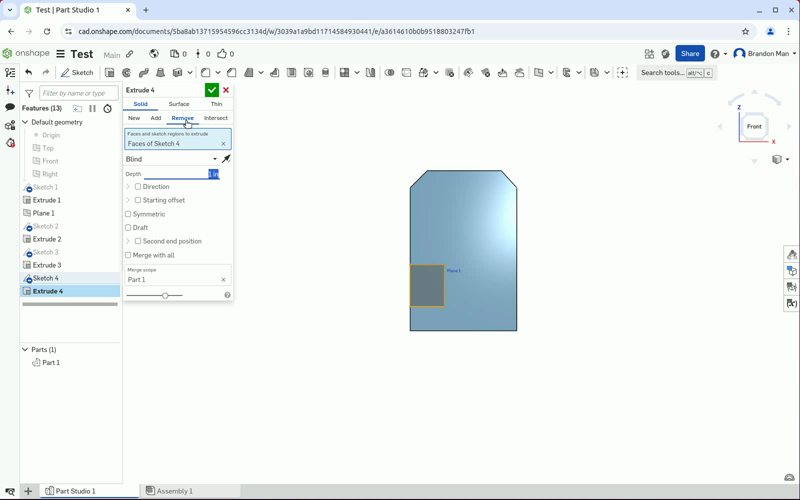
text(4.574)
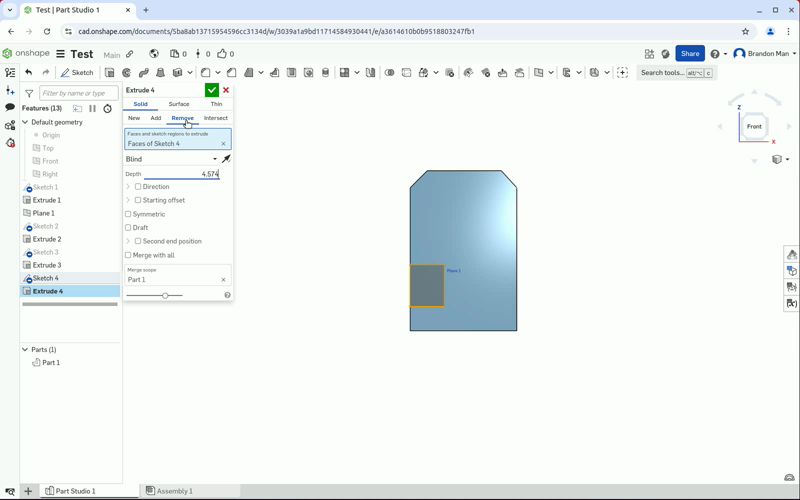
key(tab, 6)
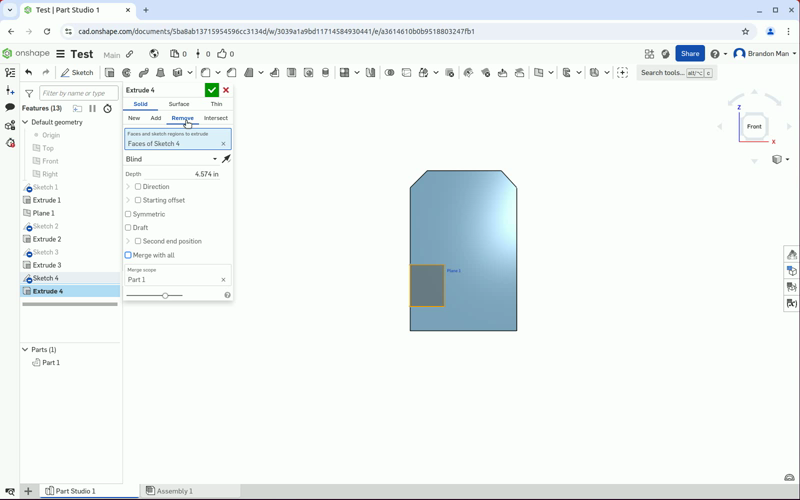
key(space)
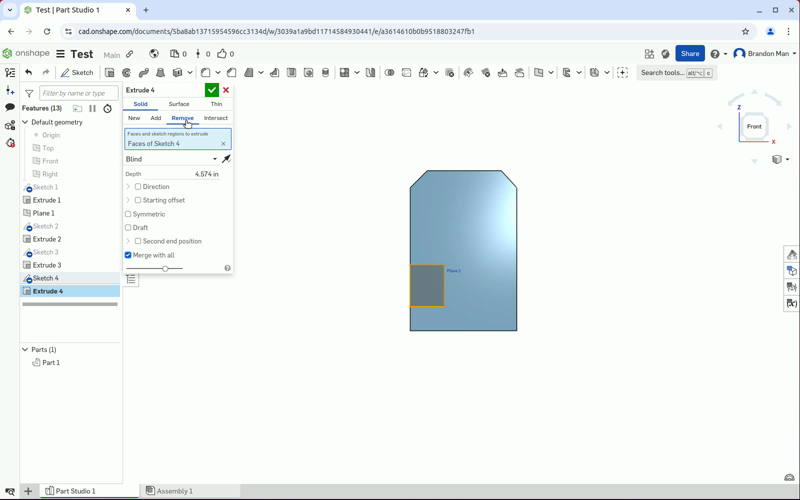
key(enter)
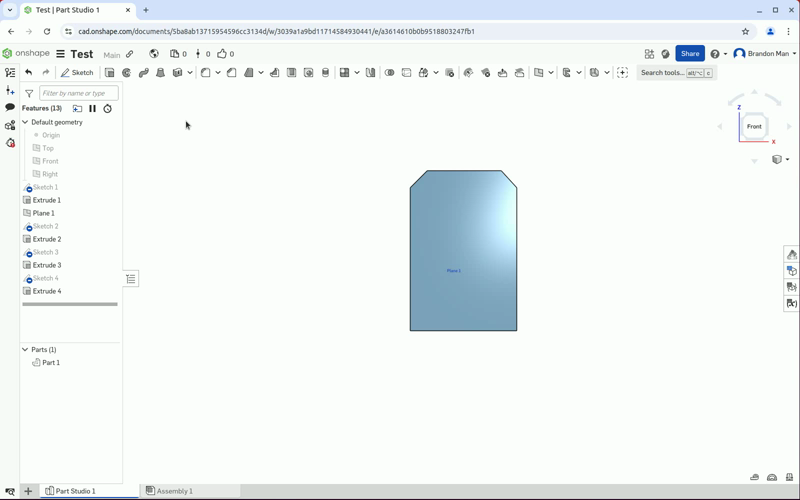
key(shift+h)
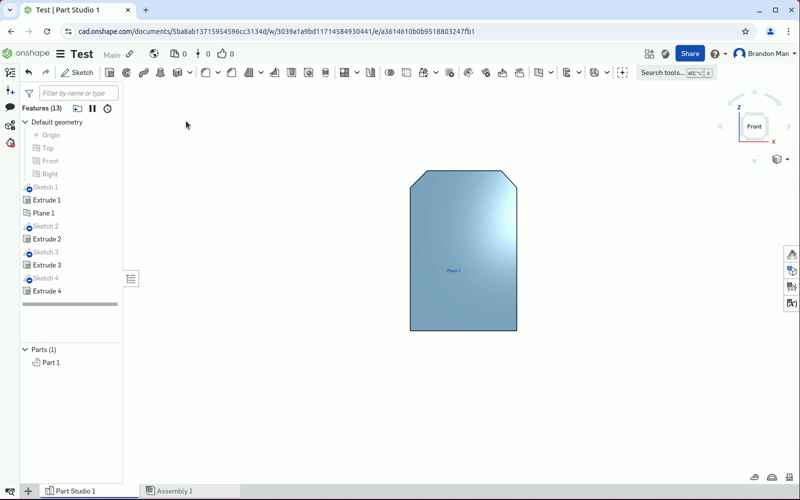
key(shift+h)
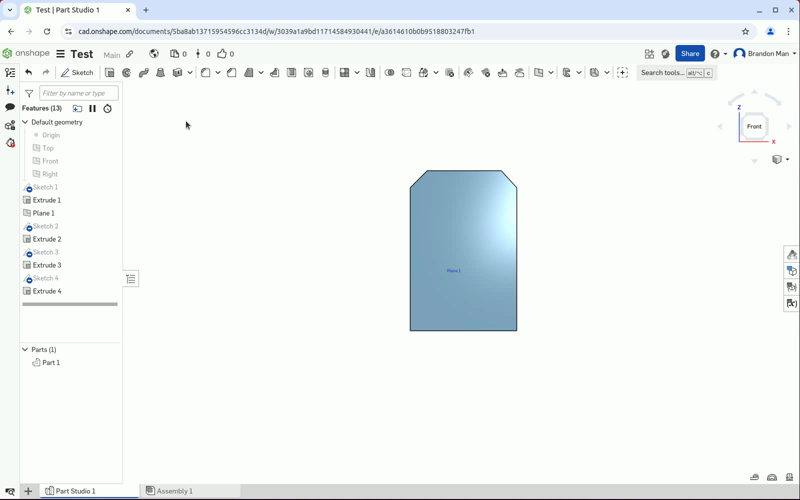
mouse_move(73, 189)
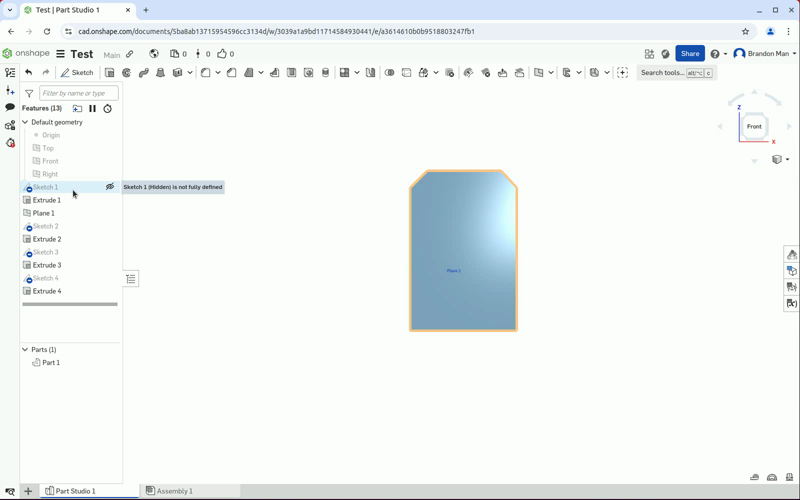
click(73, 189)
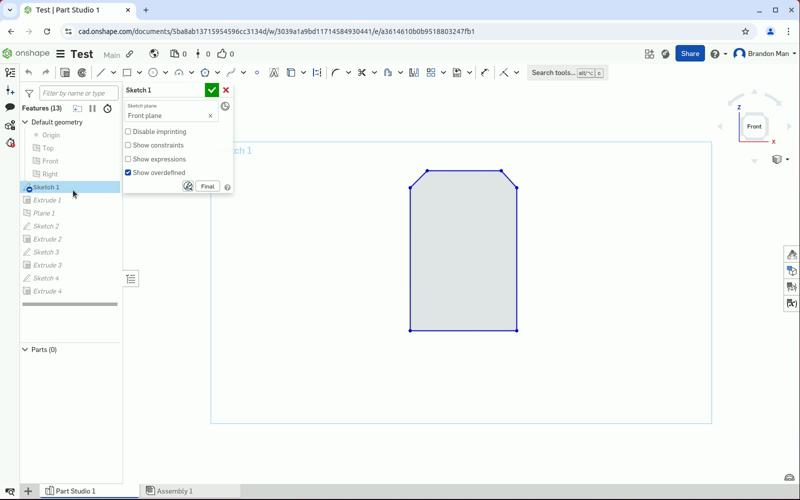
mouse_move(229, 92)
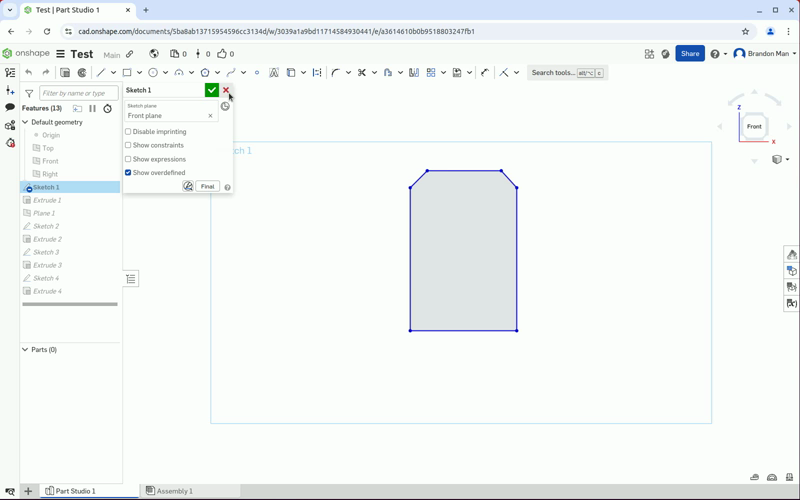
click(229, 92)
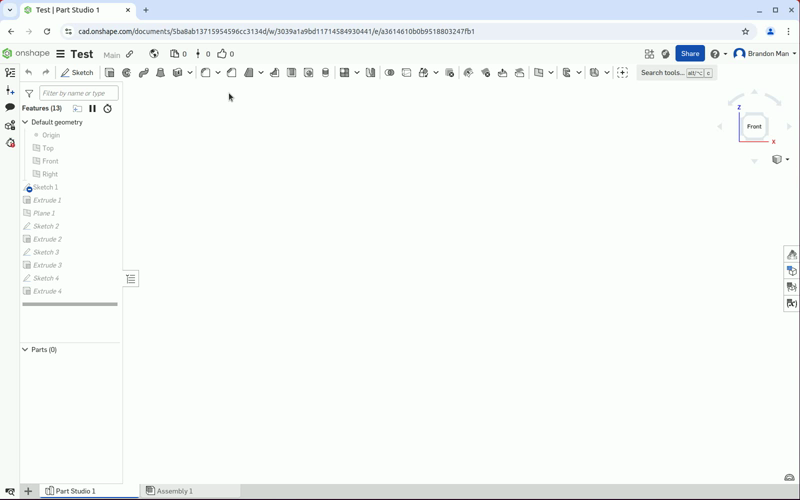
key(shift+s)
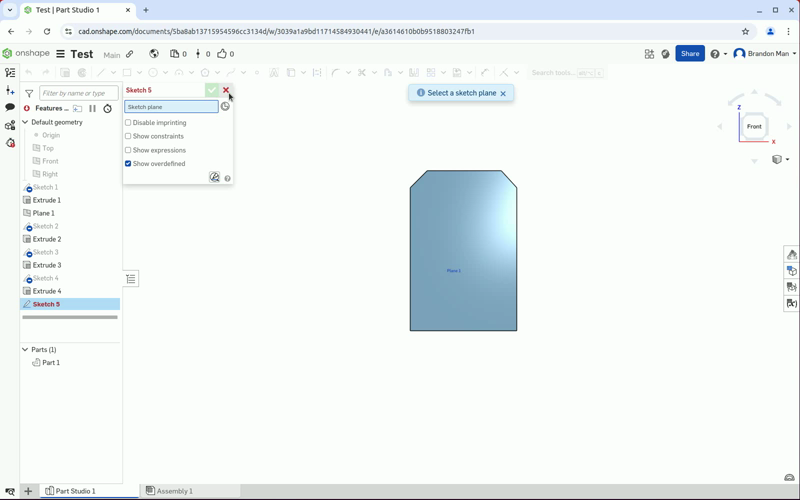
mouse_move(73, 215)
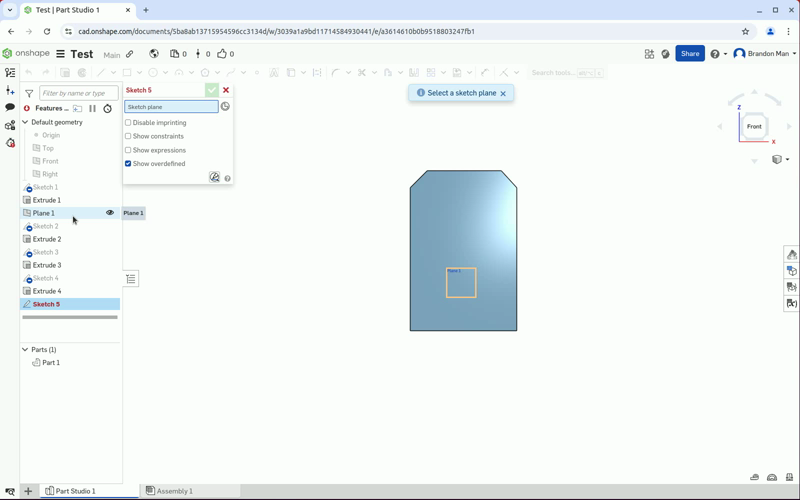
click(73, 215)
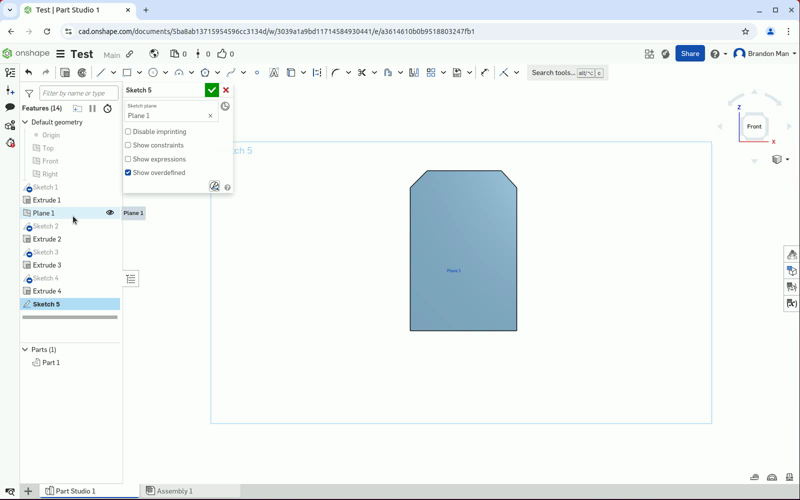
mouse_move(73, 352)
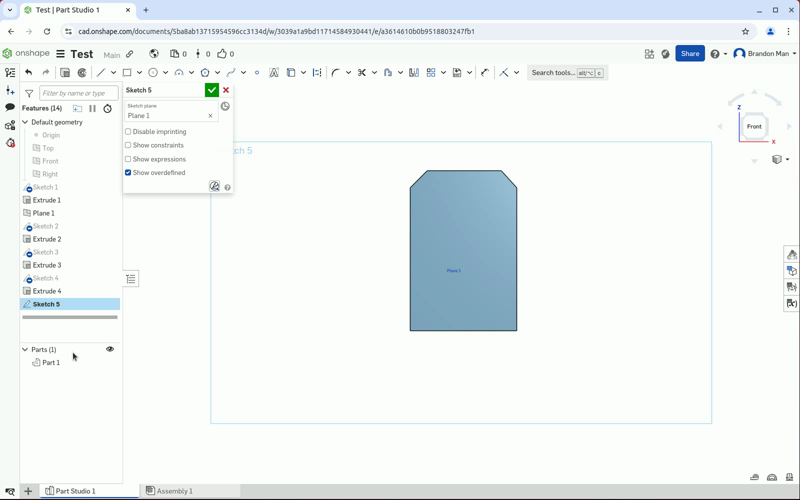
key(y)
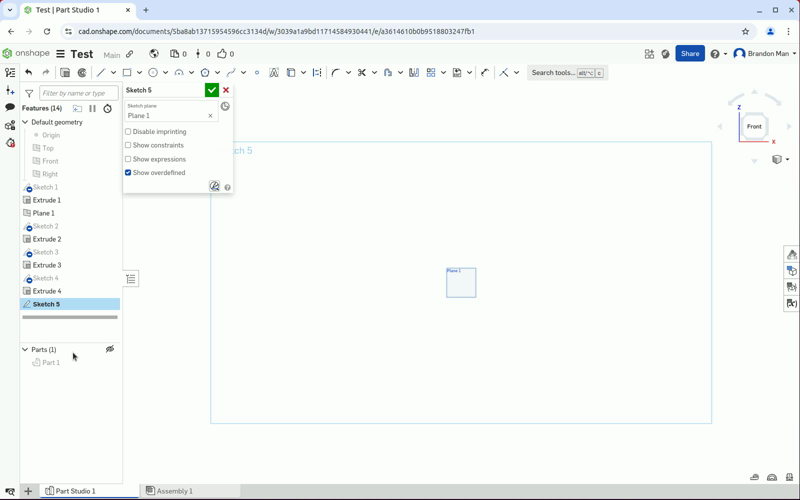
key(l)
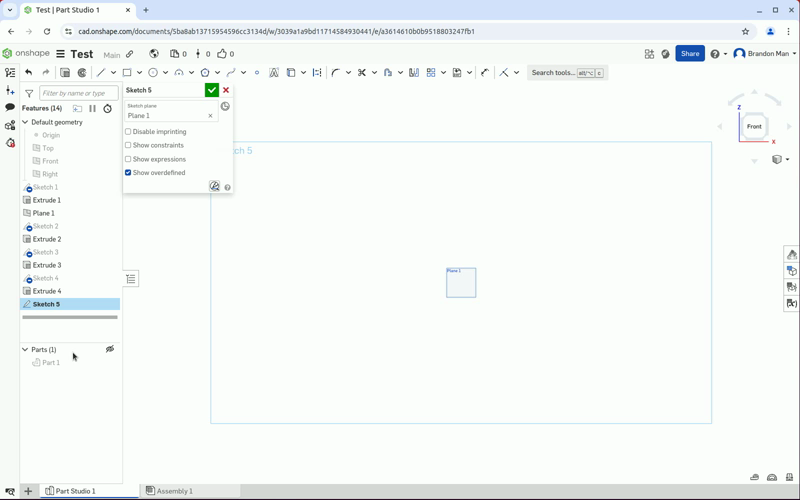
key_down(shift)
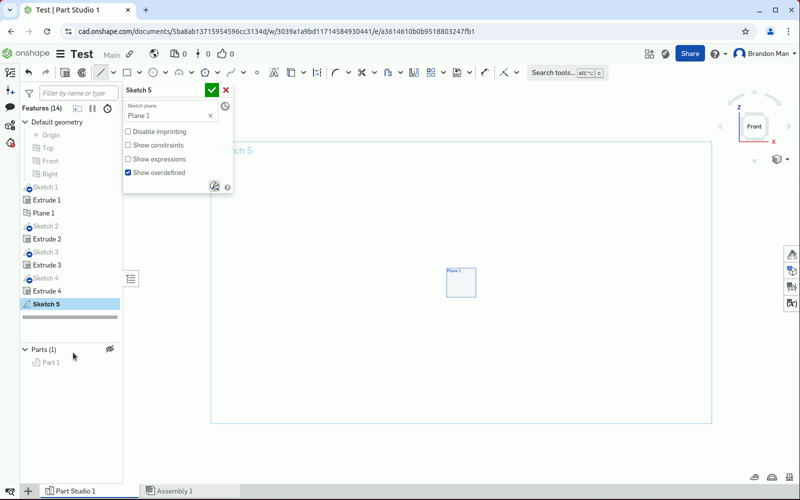
mouse_move(485, 306)
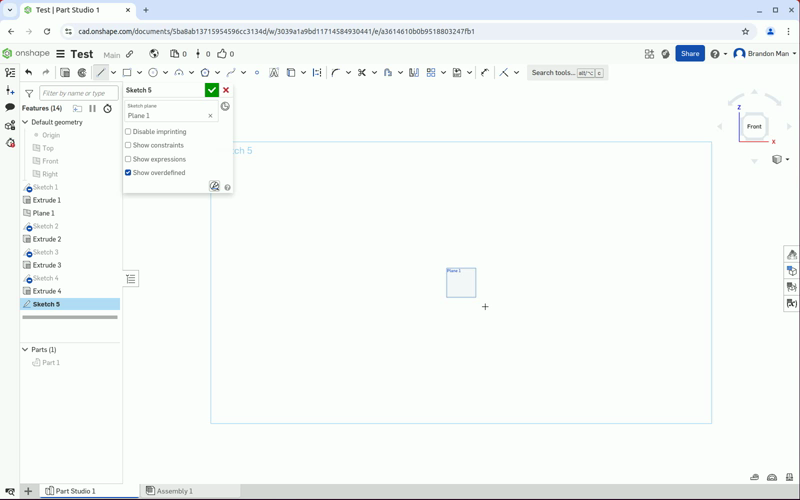
click(485, 306)
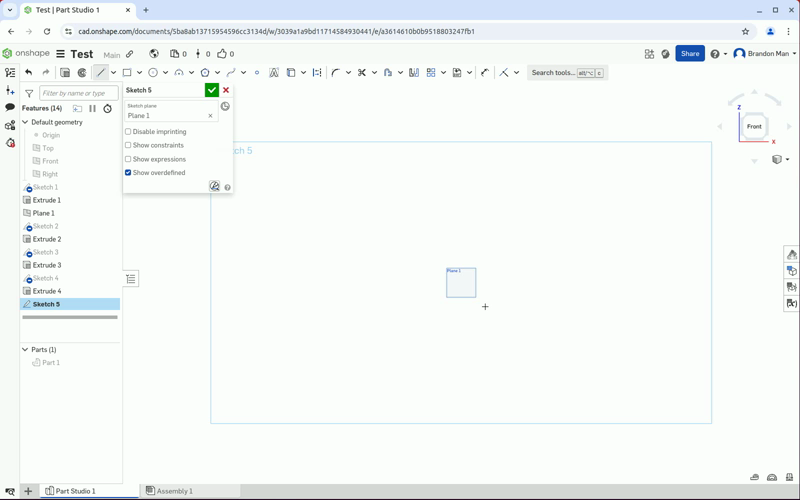
key_up(shift)
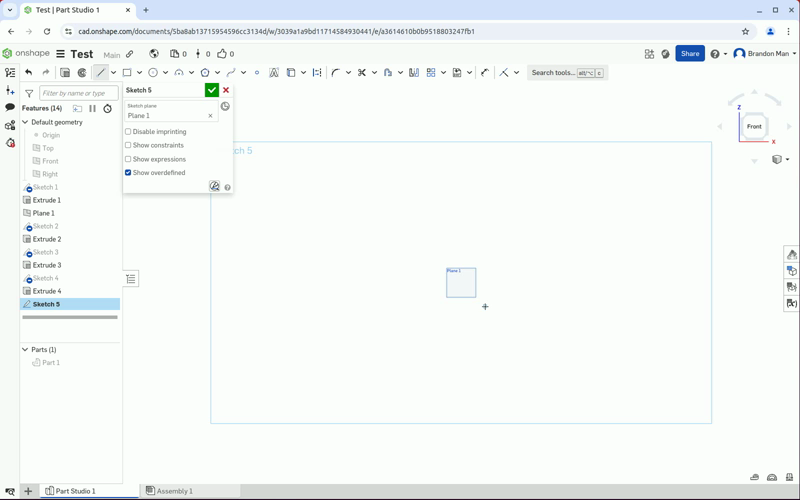
key_down(shift)
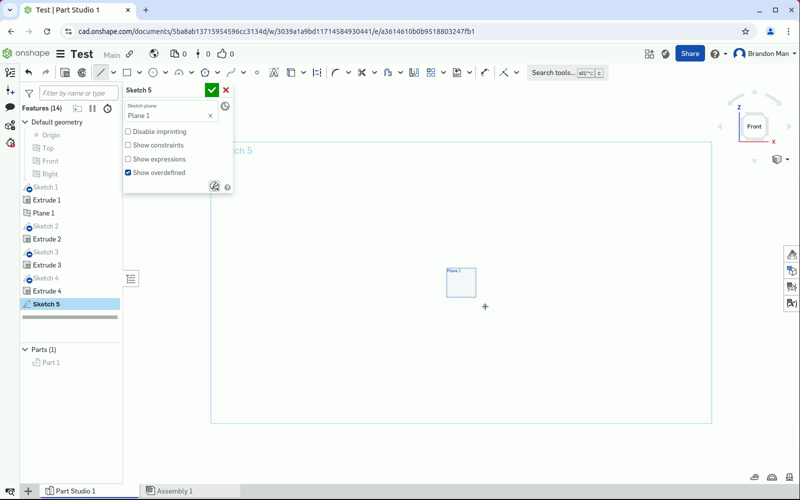
mouse_move(515, 306)
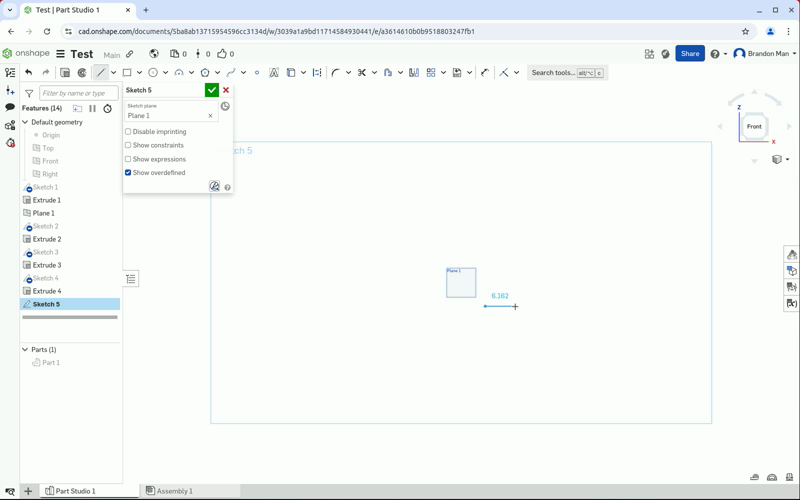
mouse_move(517, 306)
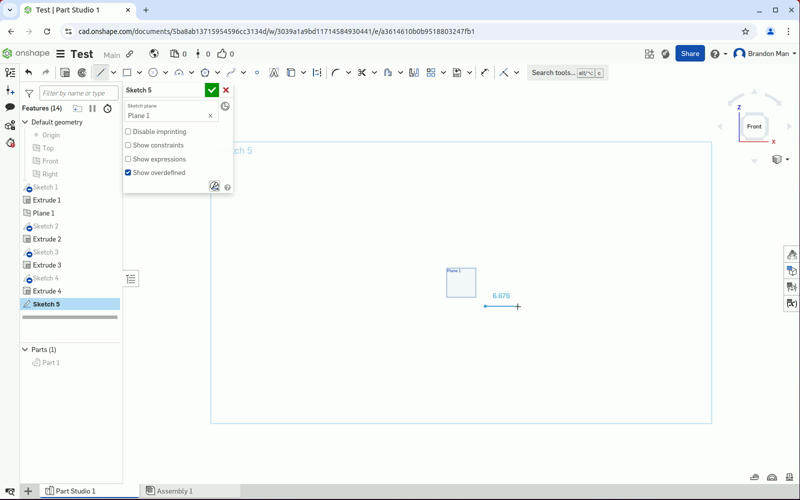
click(517, 306)
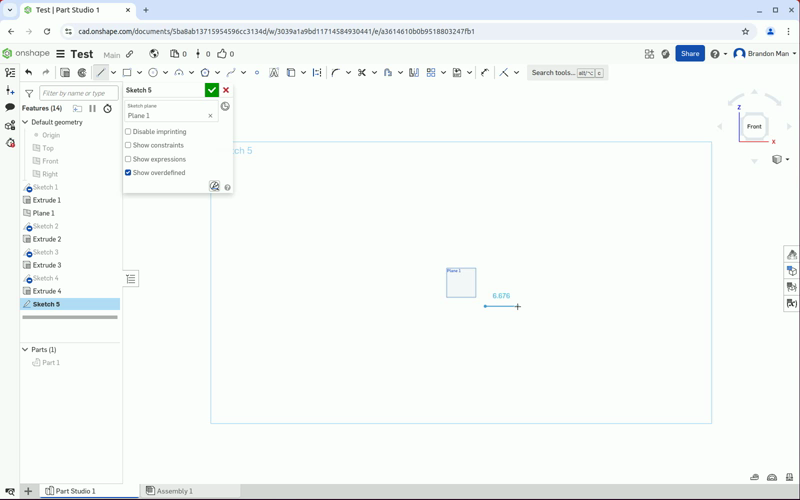
key_up(shift)
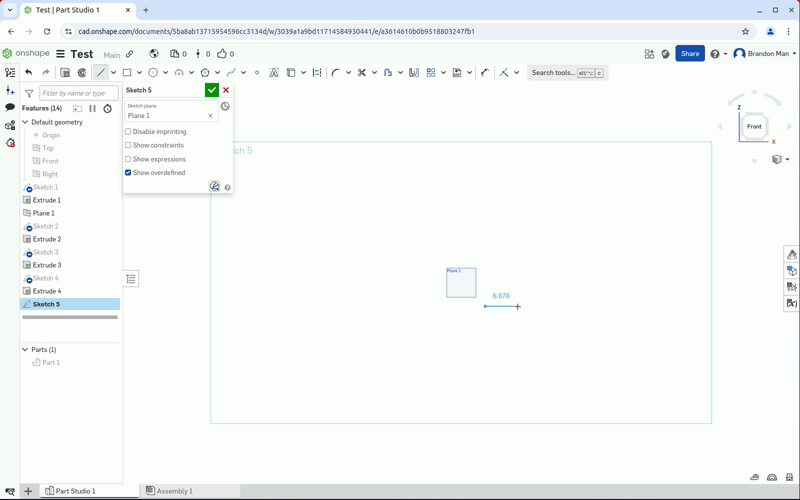
key_down(shift)
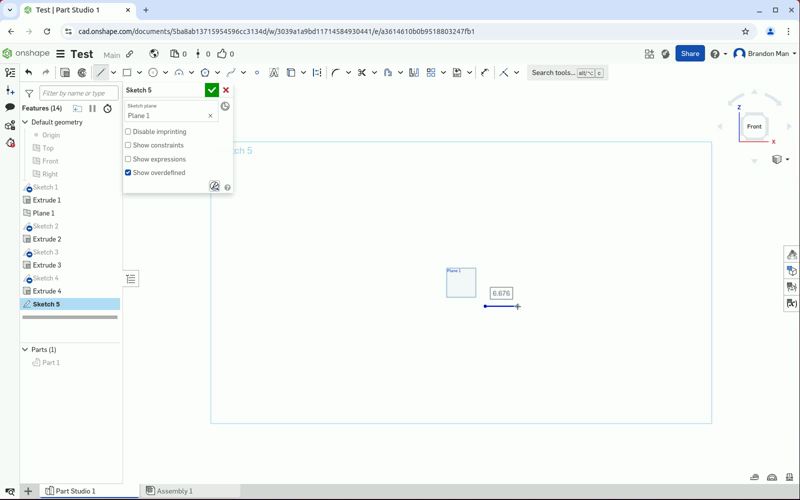
mouse_move(547, 306)
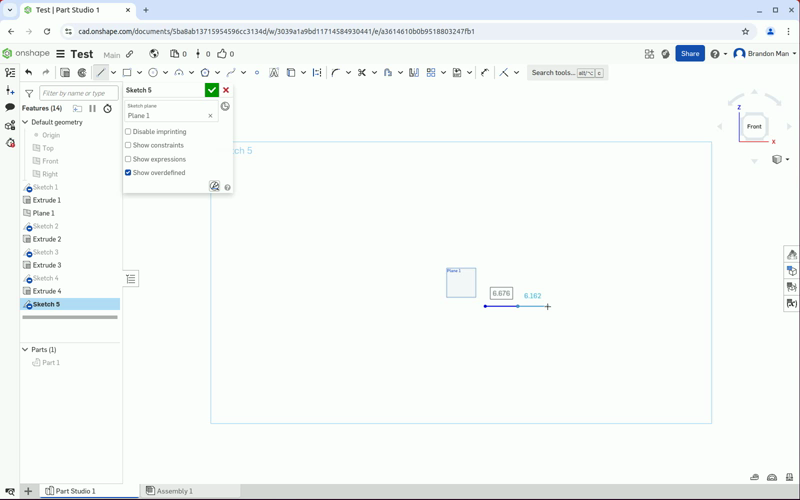
mouse_move(517, 264)
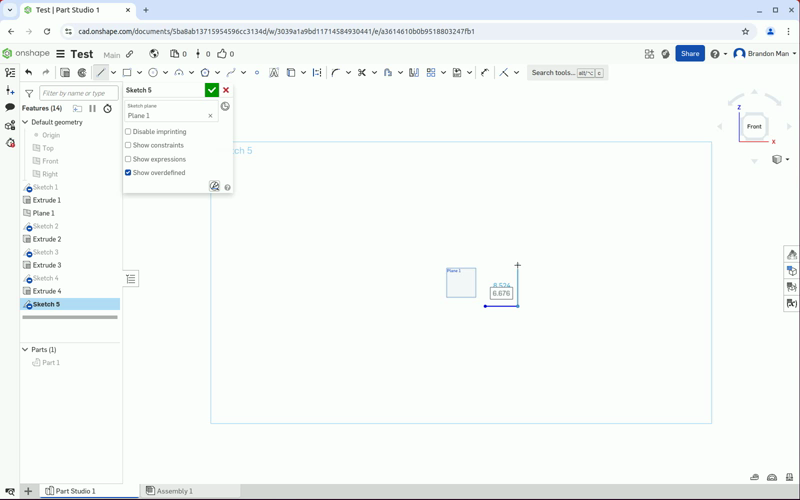
click(517, 264)
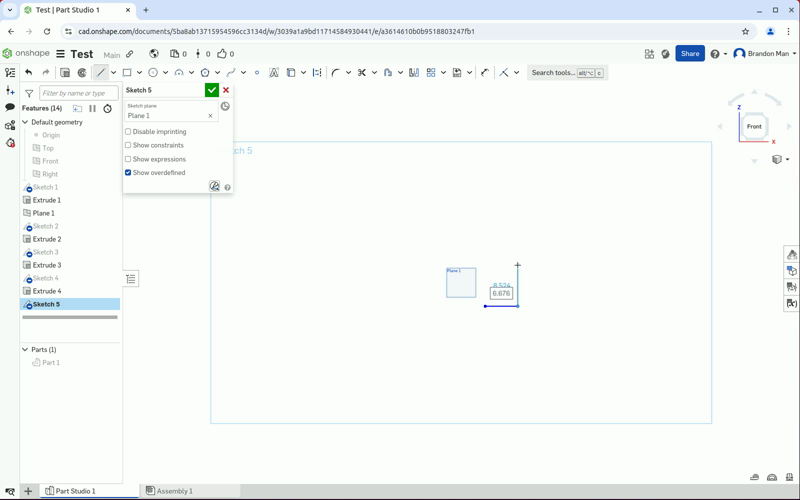
key_up(shift)
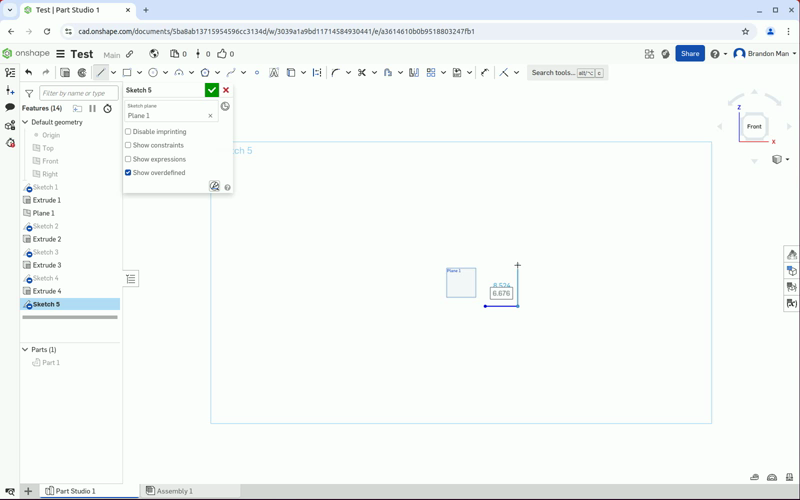
key_down(shift)
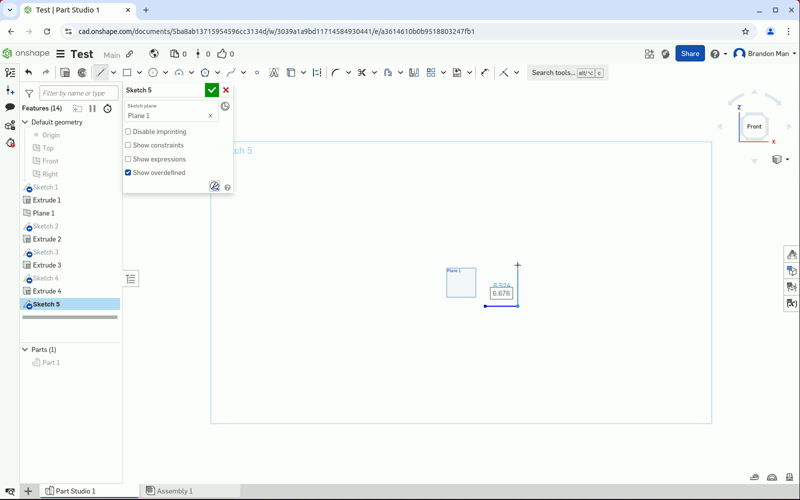
mouse_move(547, 264)
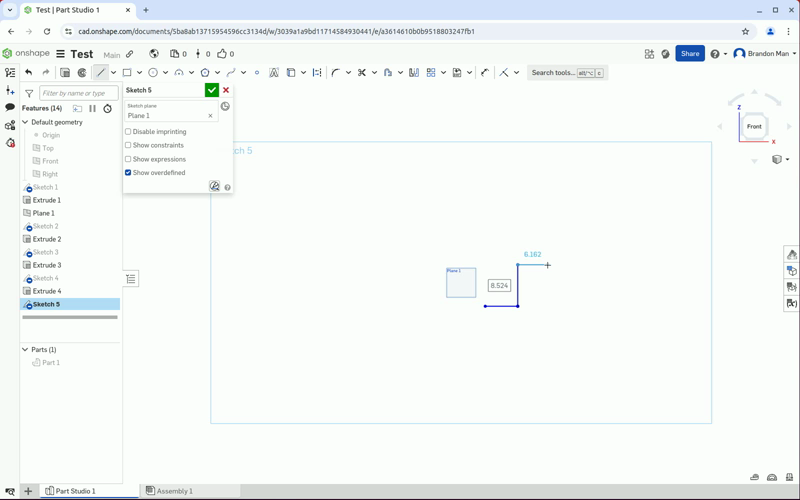
mouse_move(485, 264)
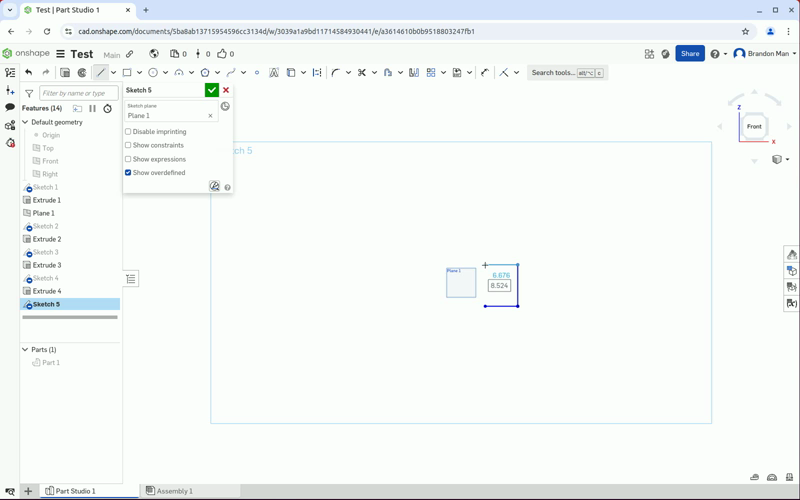
click(485, 264)
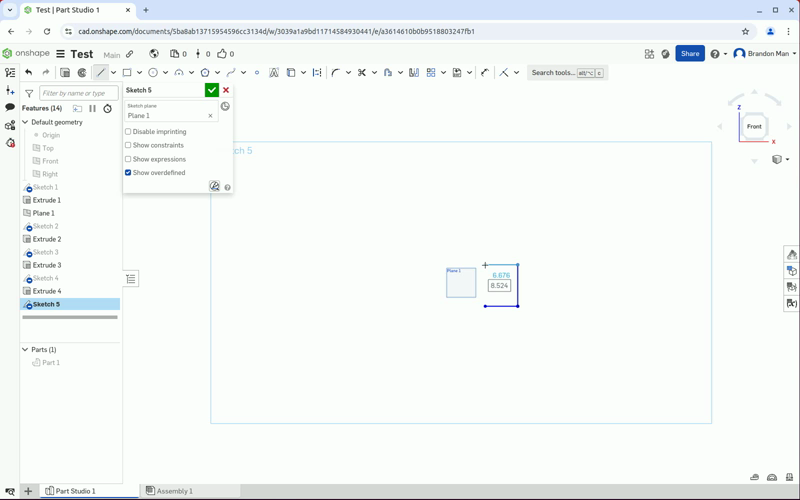
key_up(shift)
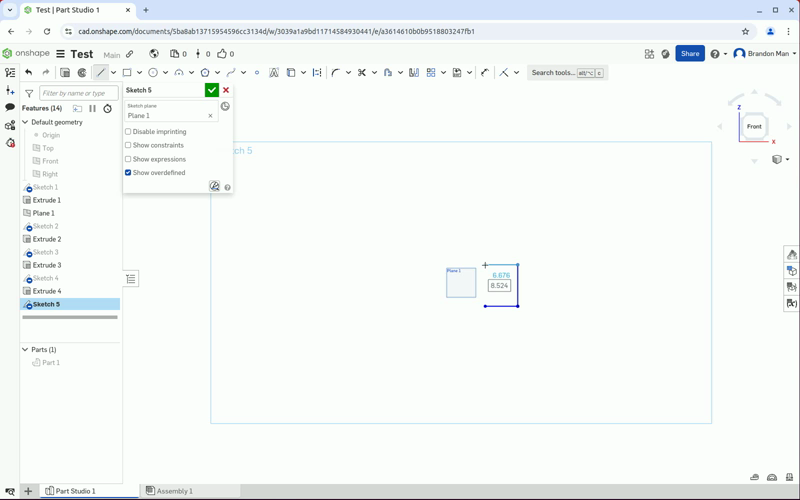
mouse_move(515, 264)
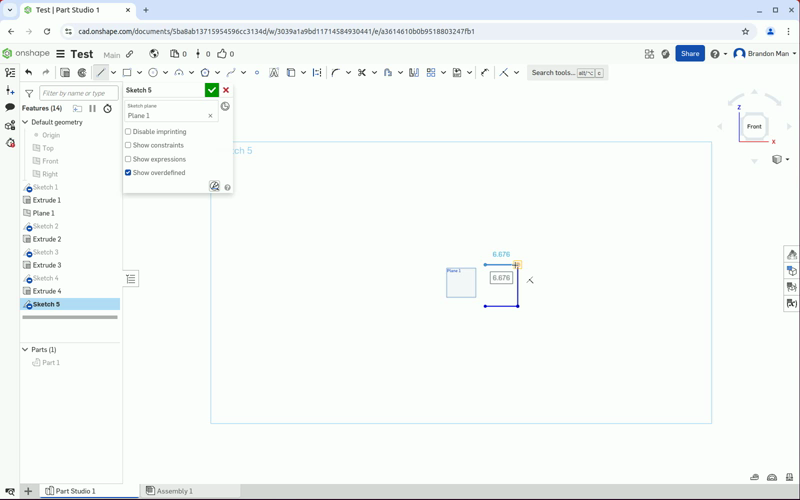
key_down(shift)
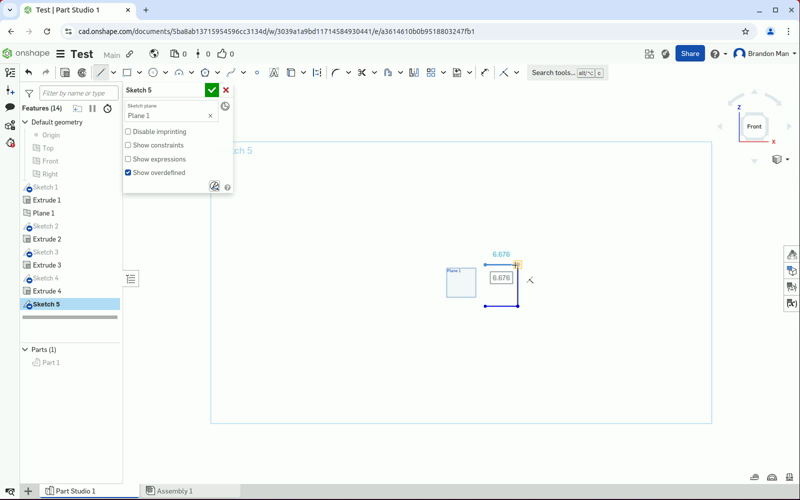
mouse_move(485, 306)
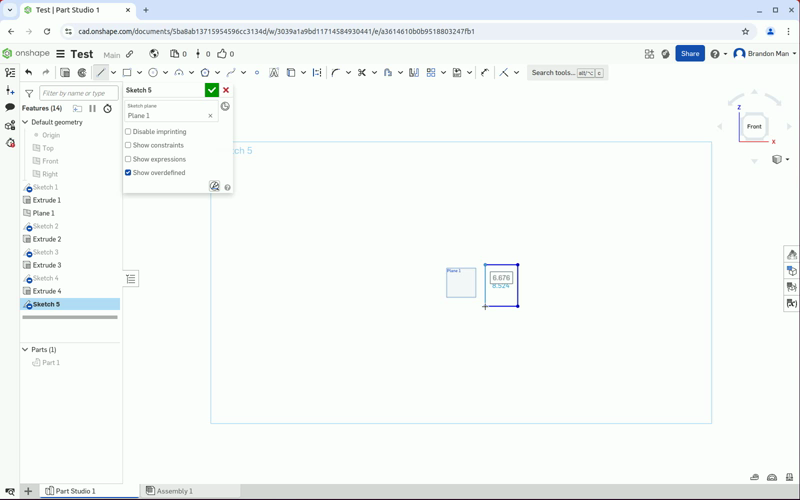
key_up(shift)
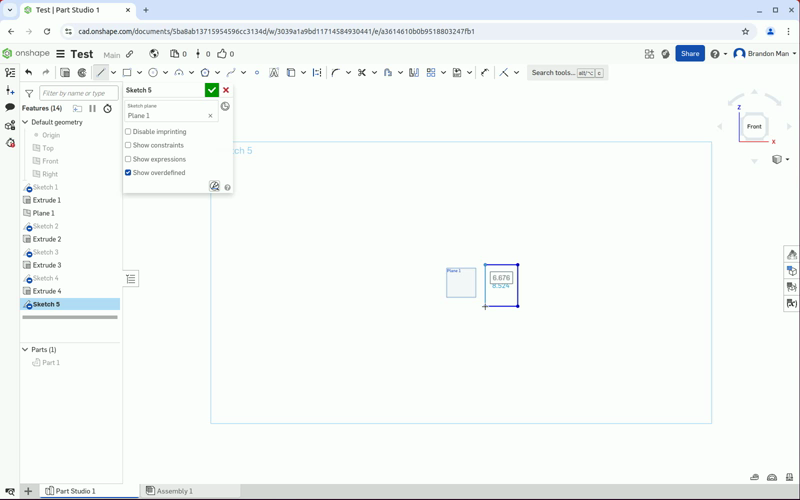
click(485, 306)
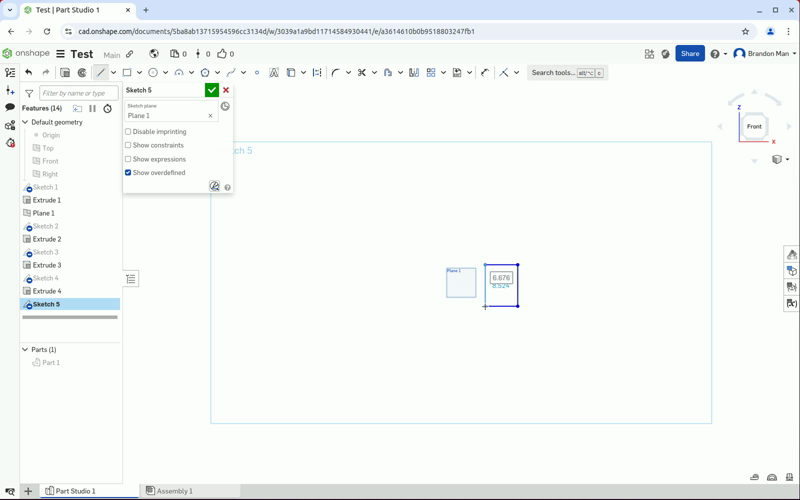
key(esc)
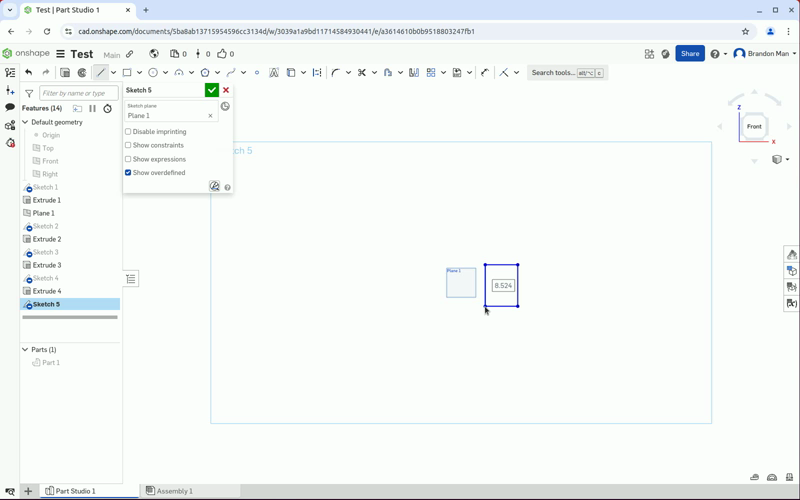
mouse_move(499, 286)
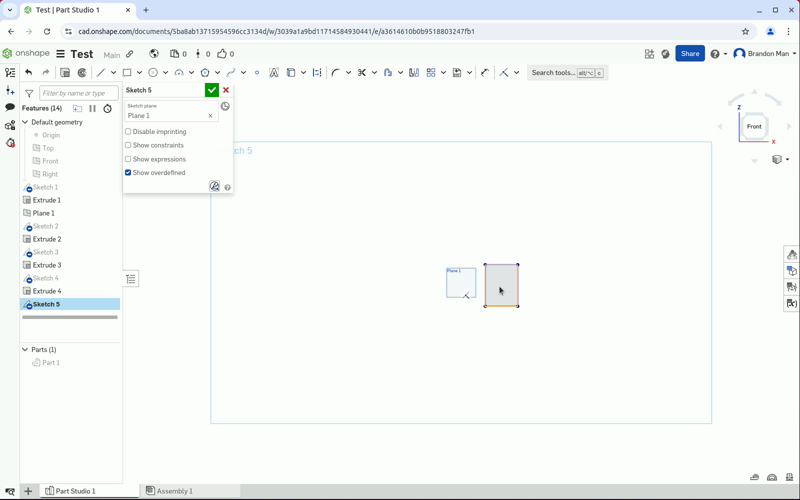
scroll(6)
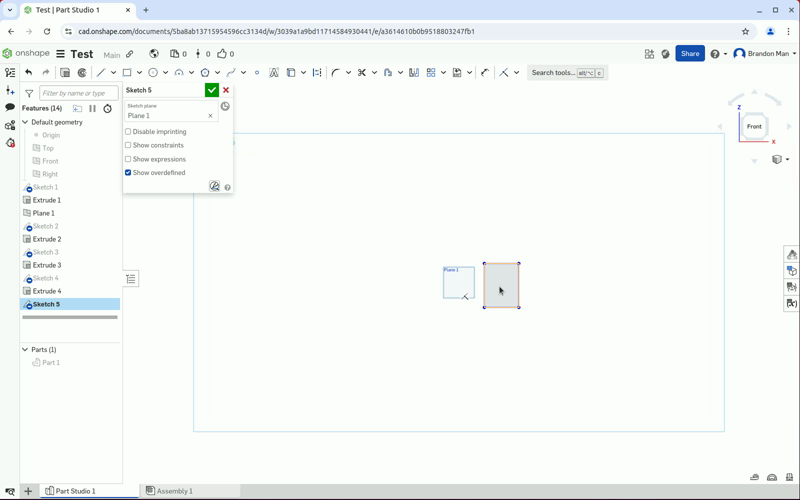
scroll(6)
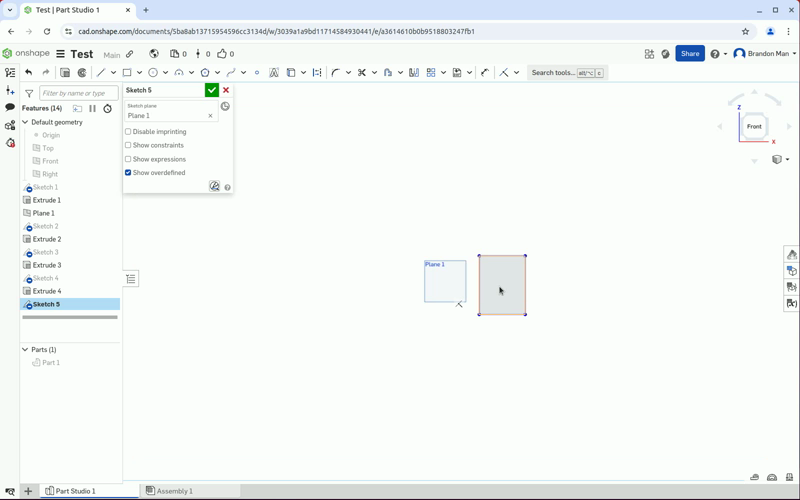
scroll(6)
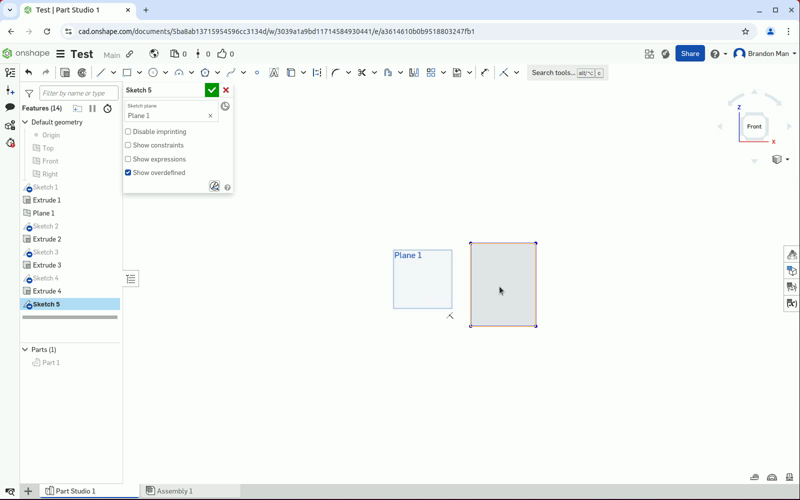
scroll(6)
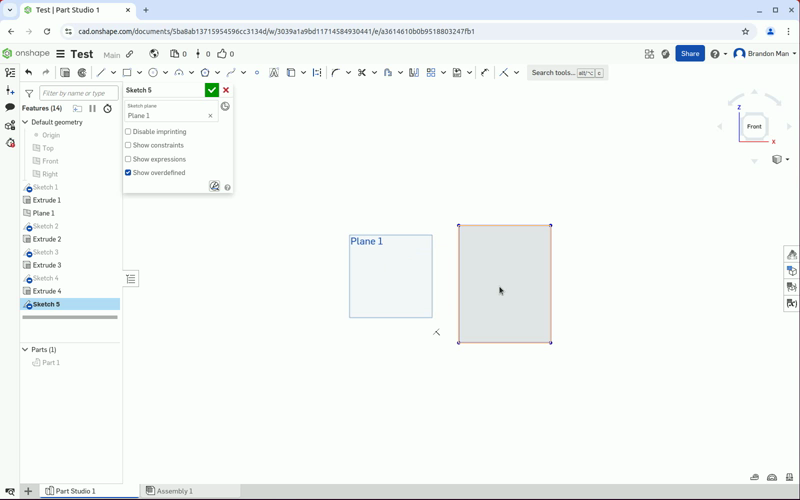
scroll(6)
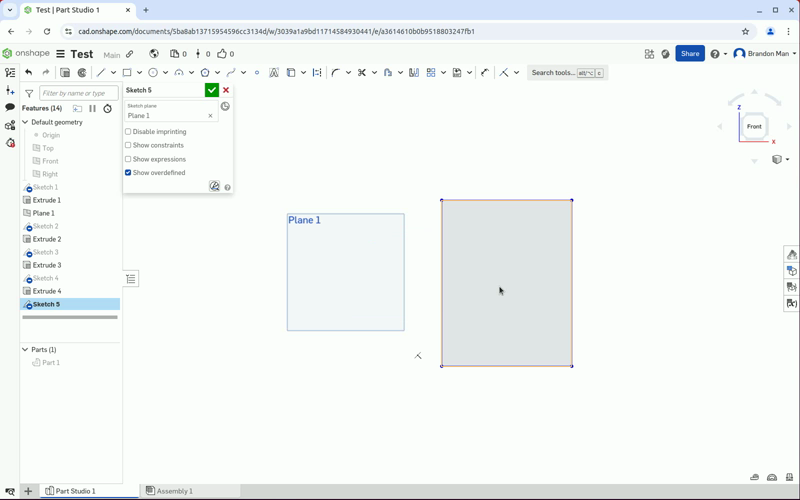
scroll(6)
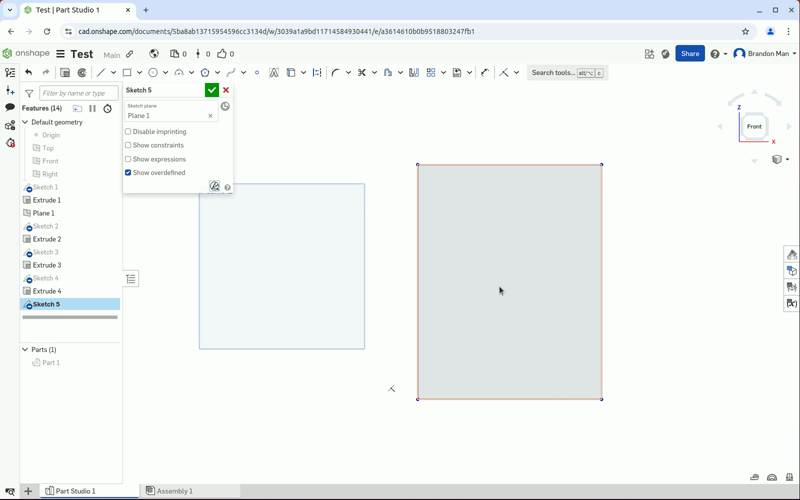
scroll(6)
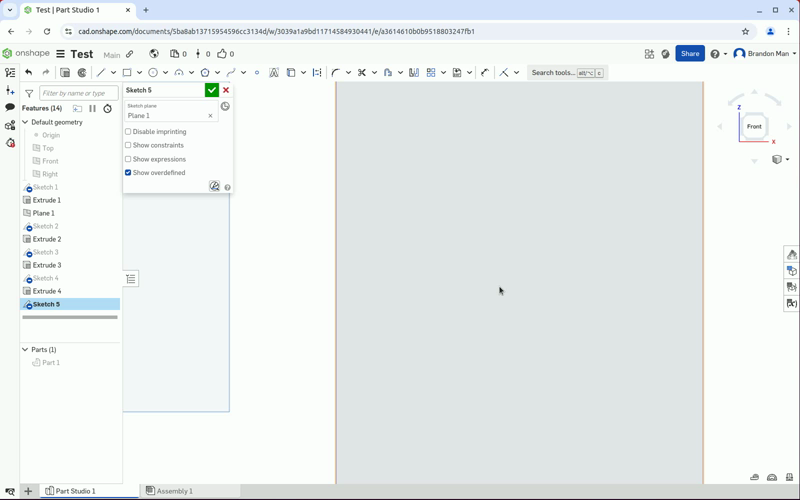
click(499, 286)
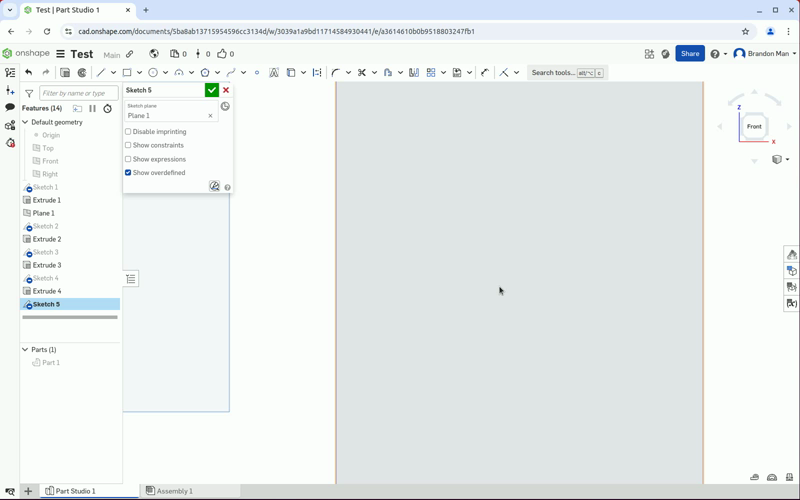
scroll(-6)
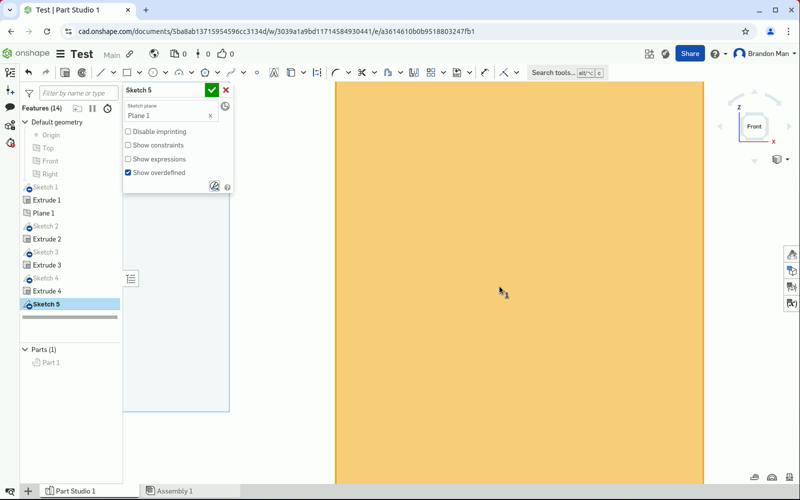
scroll(-6)
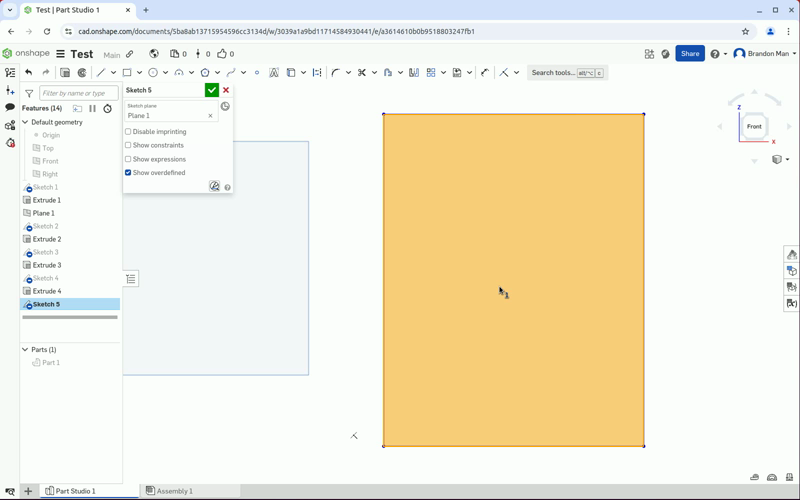
scroll(-6)
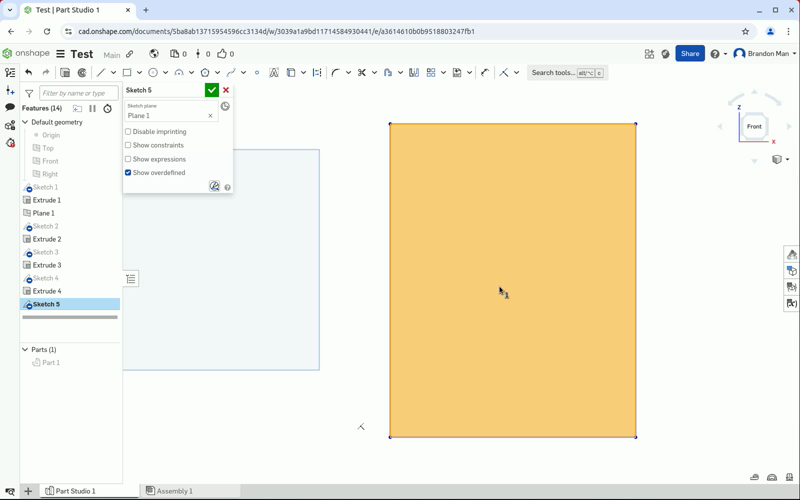
scroll(-6)
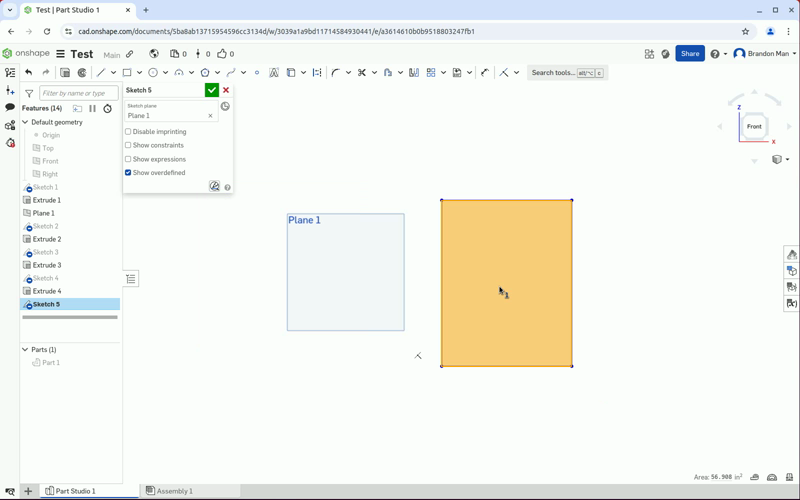
scroll(-6)
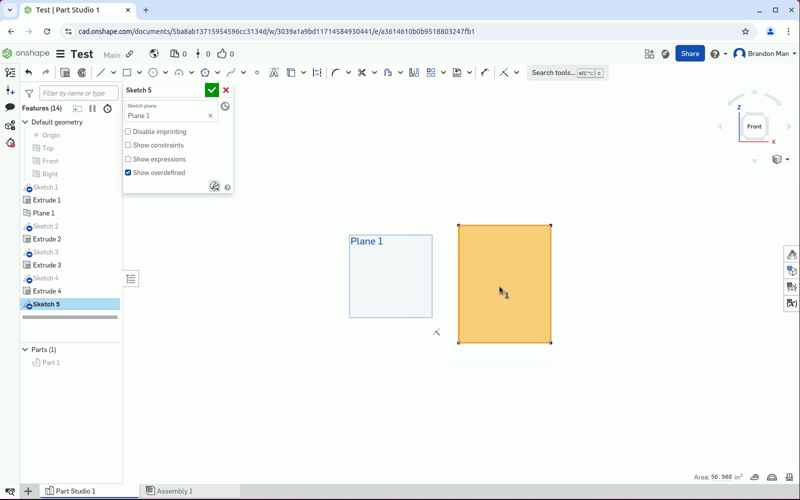
scroll(-6)
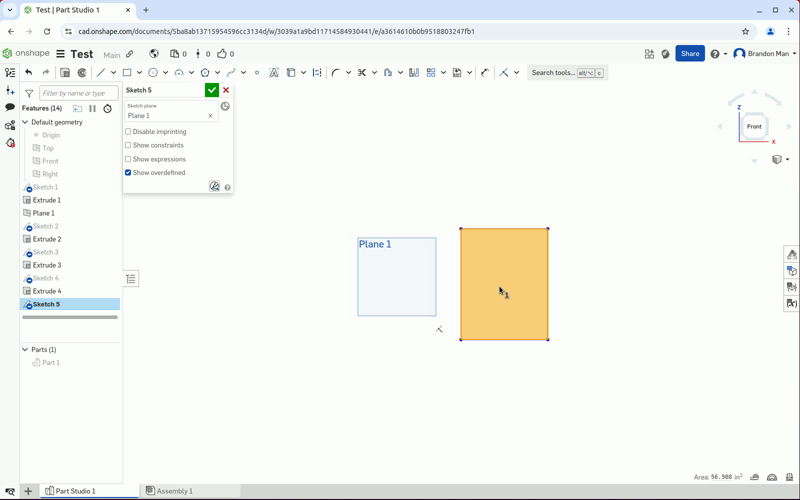
scroll(-6)
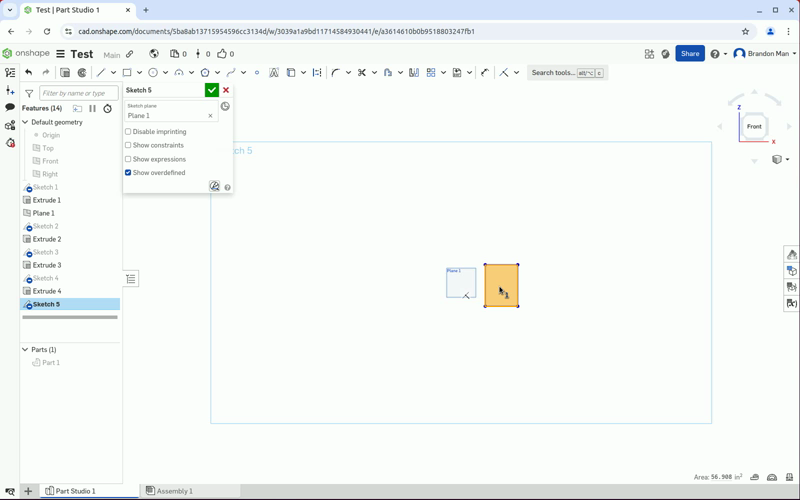
mouse_move(73, 352)
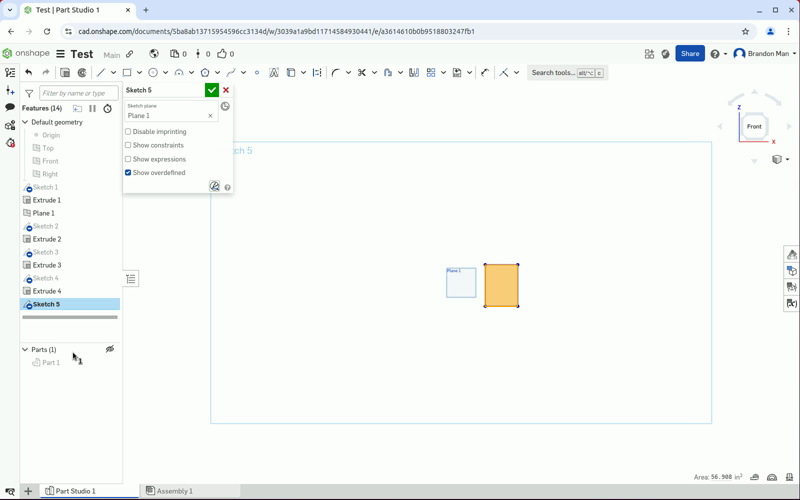
key(shift+y)
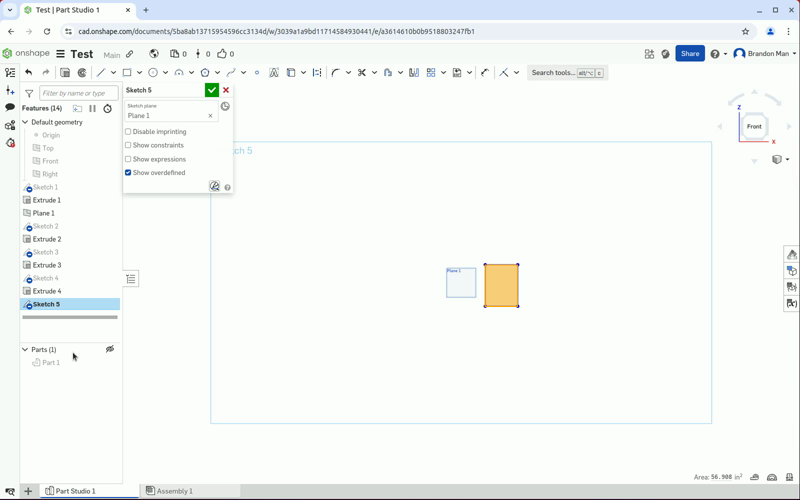
key(shift+e)
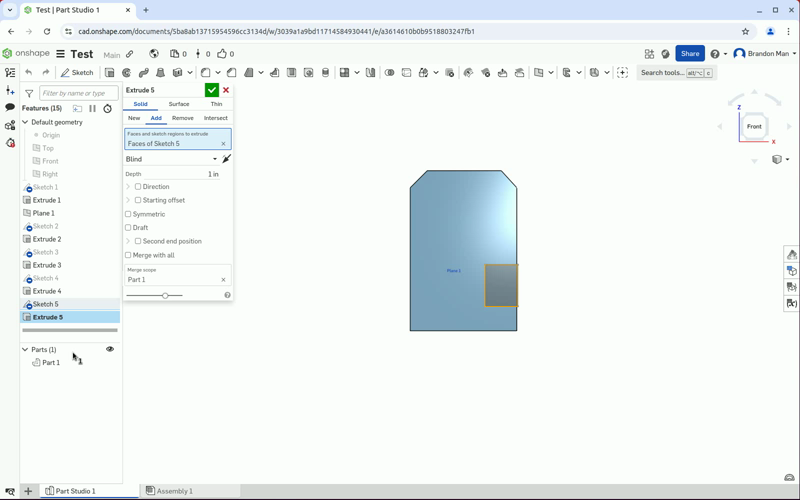
mouse_move(143, 106)
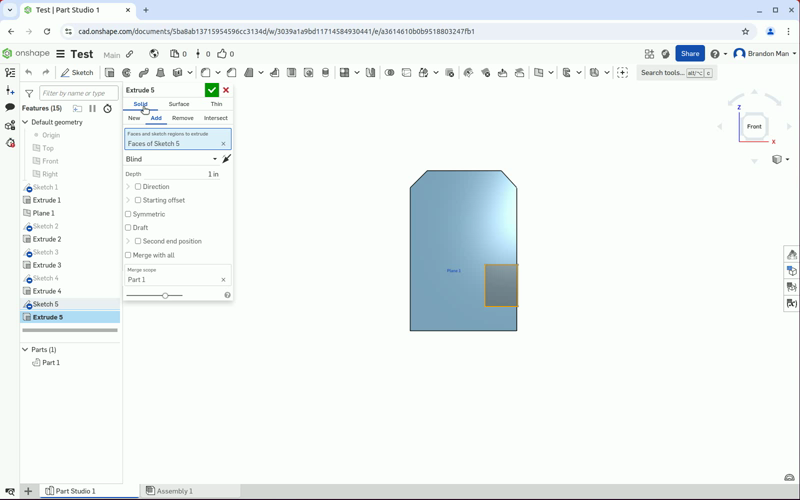
click(143, 106)
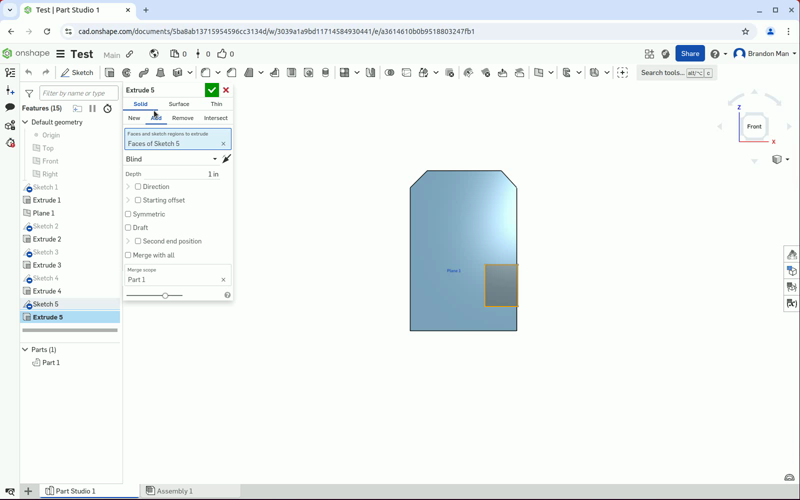
mouse_move(186, 120)
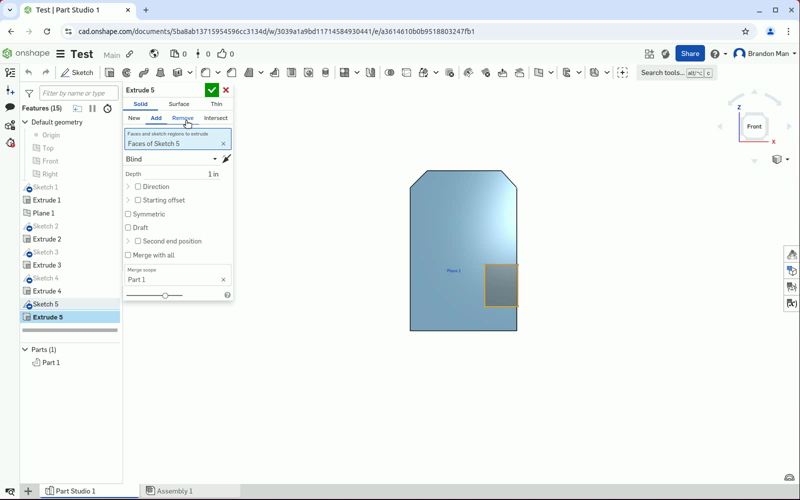
click(186, 120)
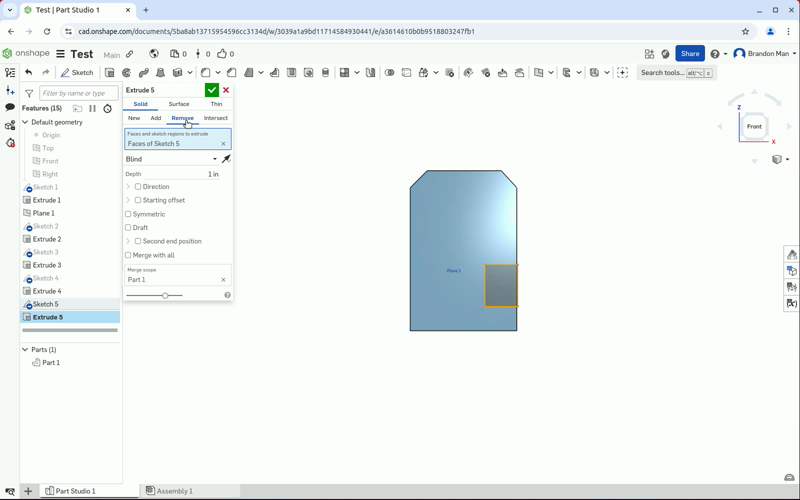
key(tab, 4)
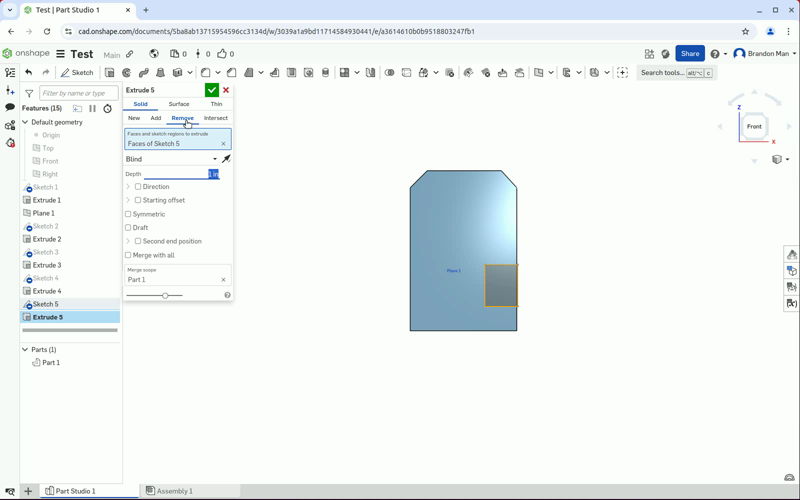
text(4.574)
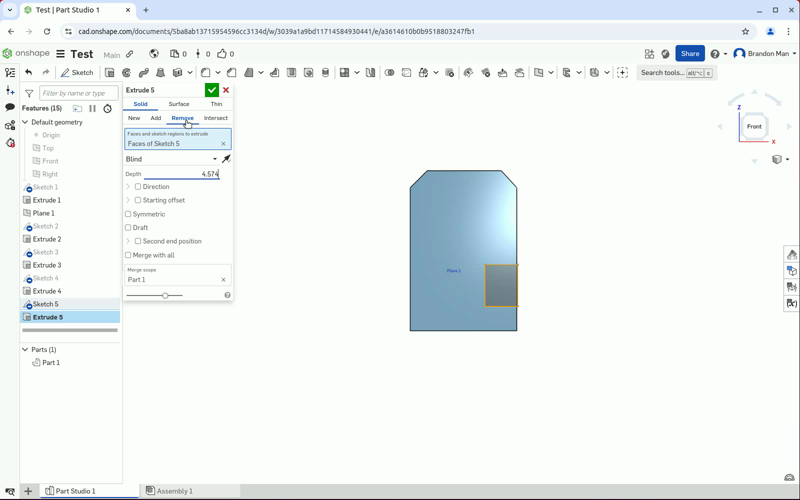
key(tab, 6)
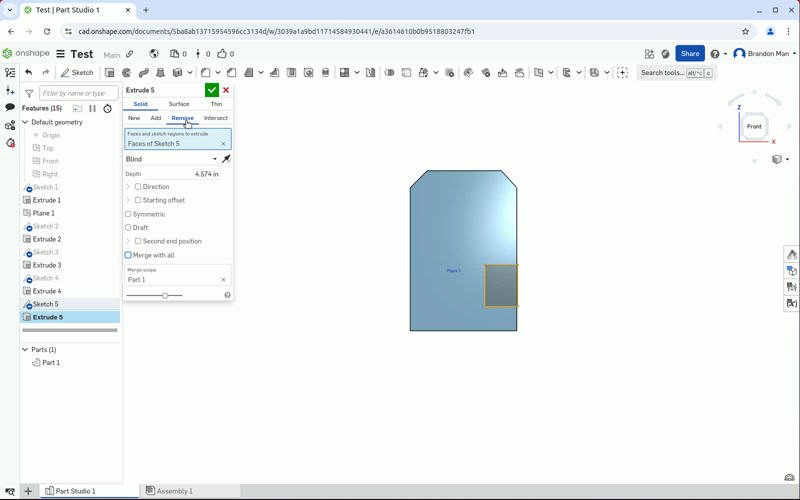
key(space)
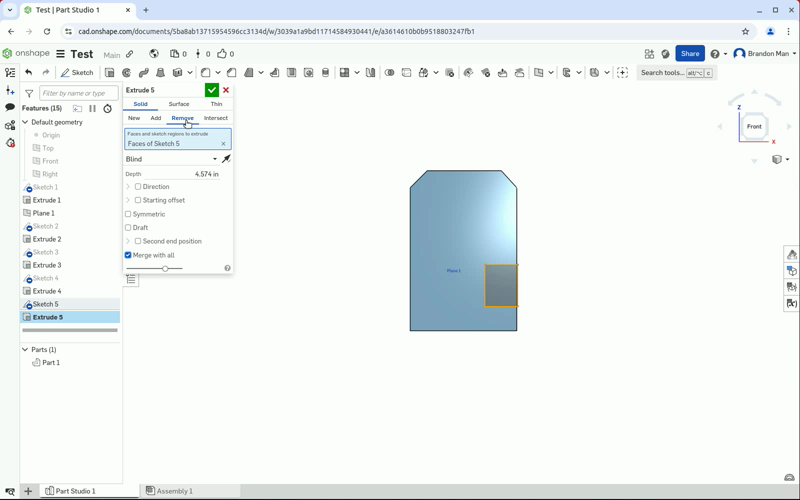
key(enter)
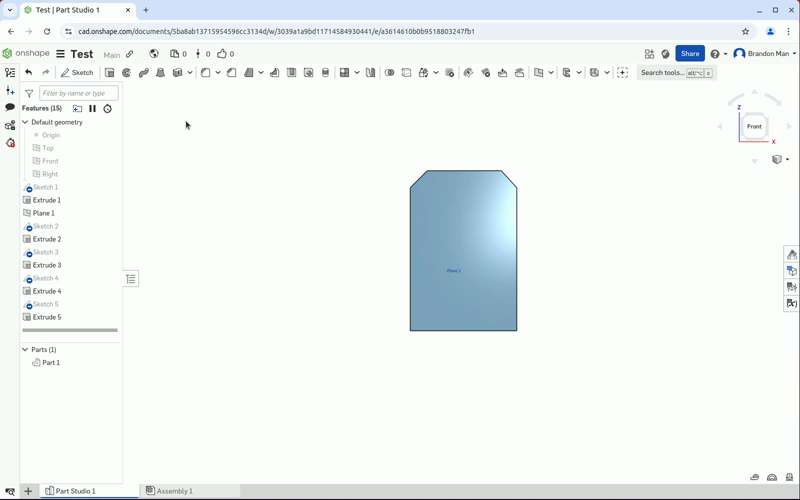
key(shift+h)
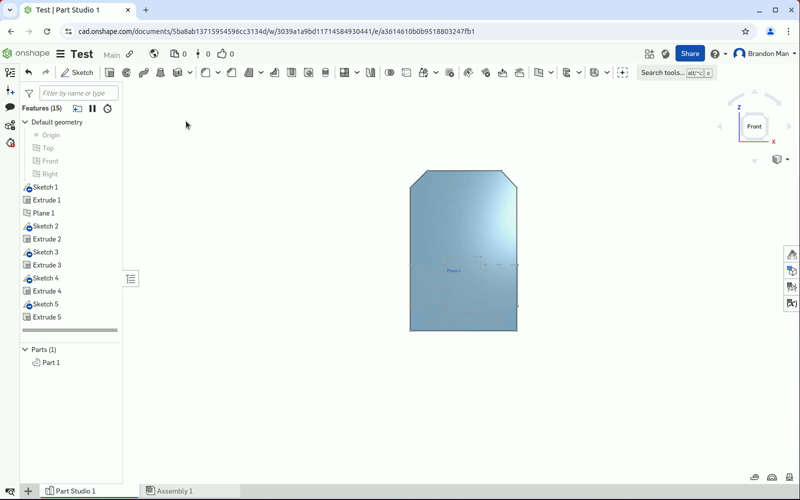
key(shift+h)
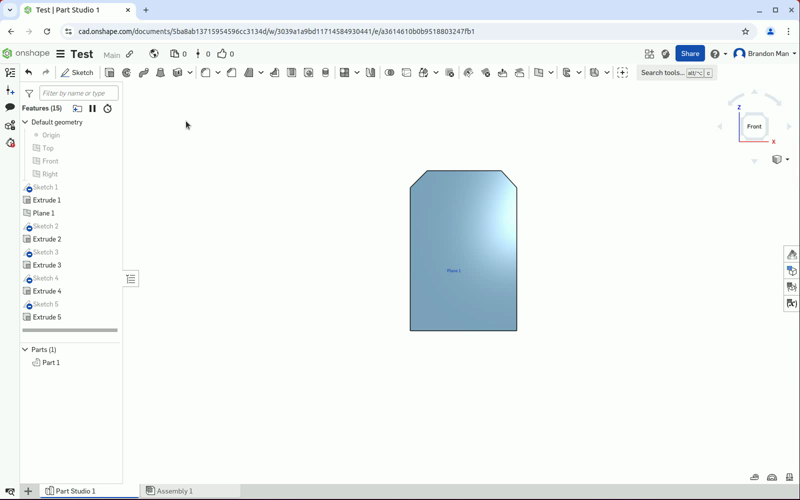
mouse_move(73, 189)
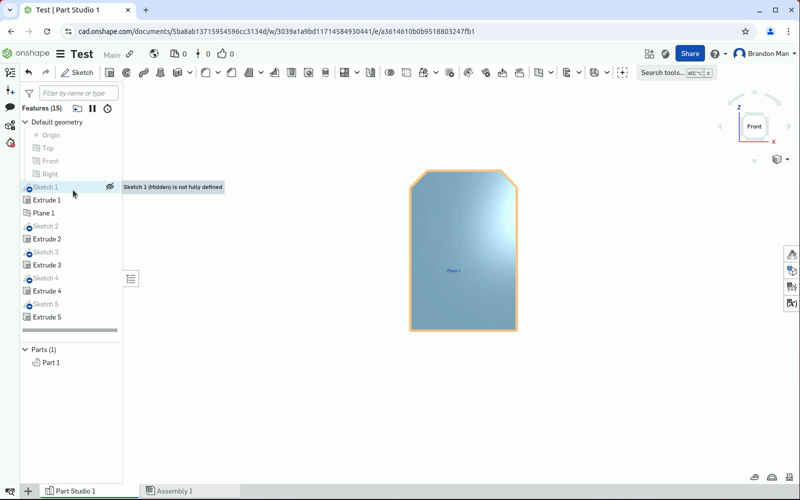
click(73, 189)
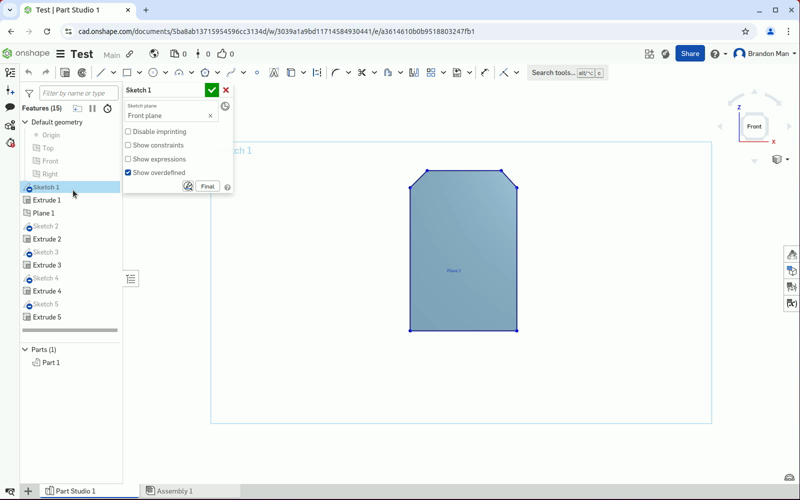
mouse_move(229, 92)
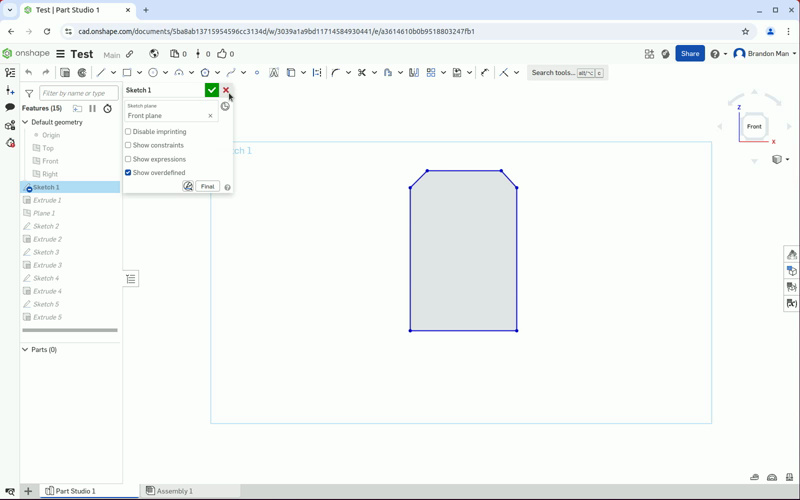
click(229, 92)
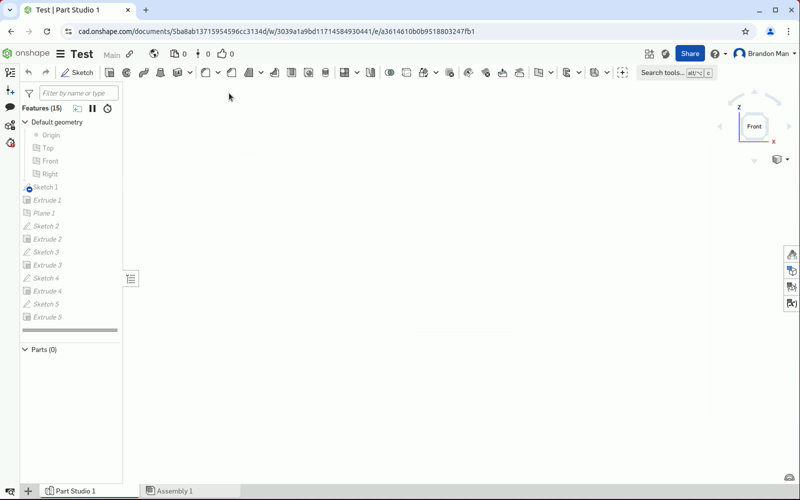
key(shift+s)
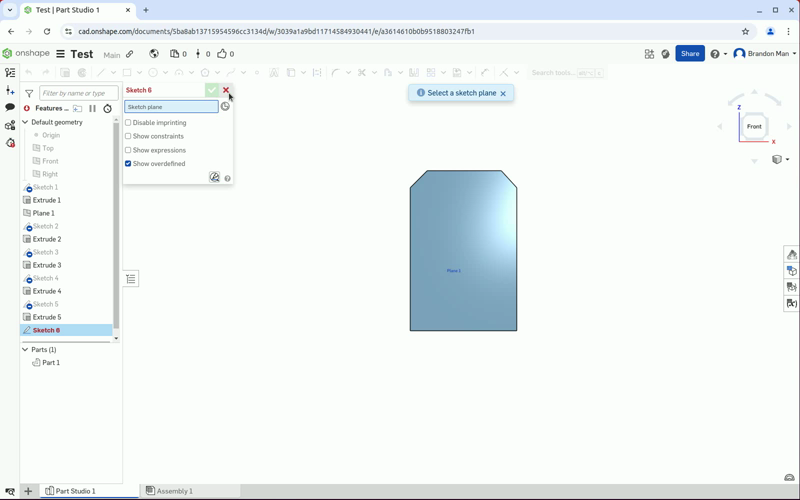
mouse_move(69, 215)
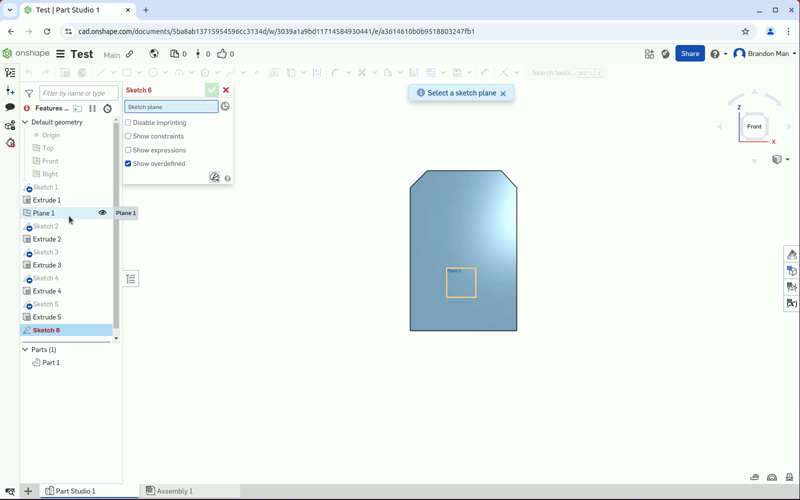
click(69, 215)
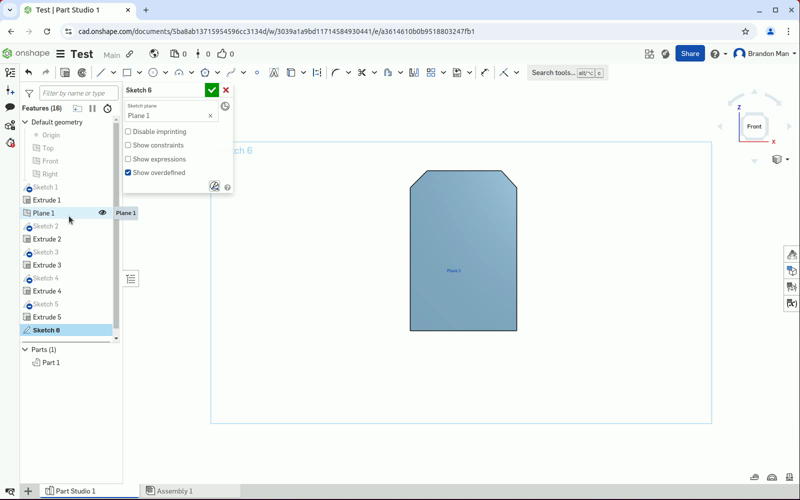
mouse_move(73, 352)
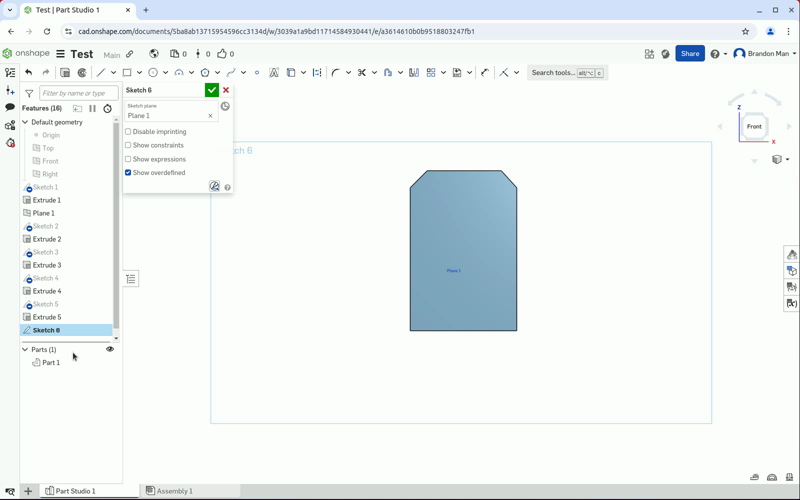
key(y)
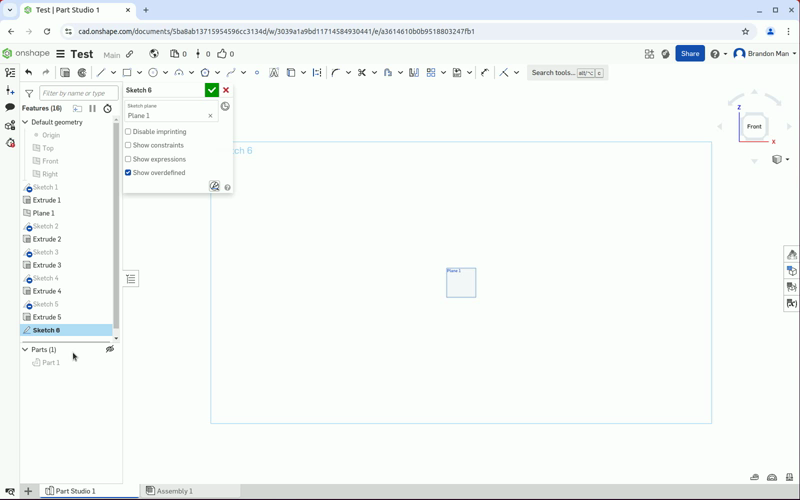
key(l)
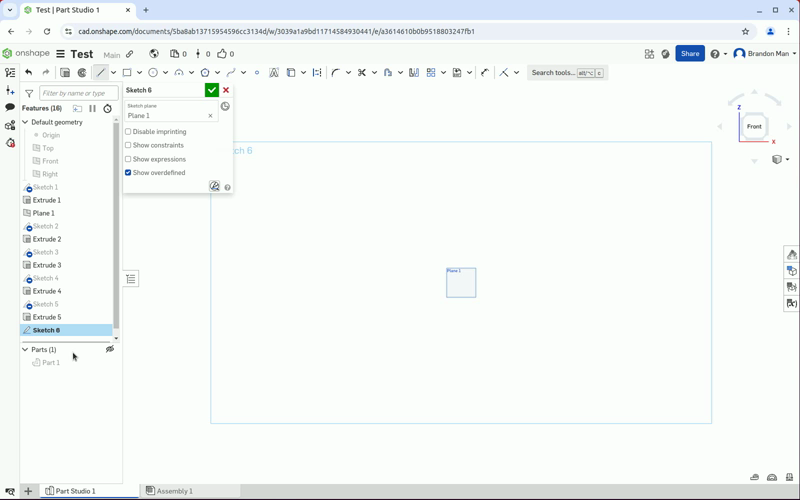
key_down(shift)
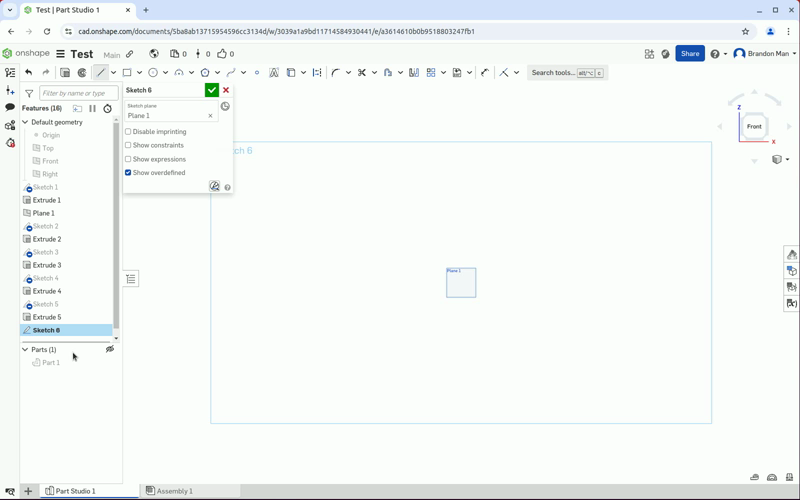
mouse_move(430, 257)
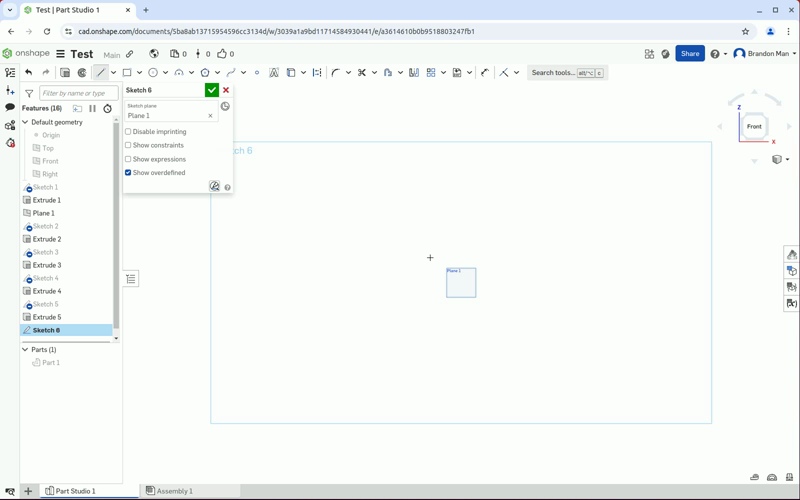
click(430, 257)
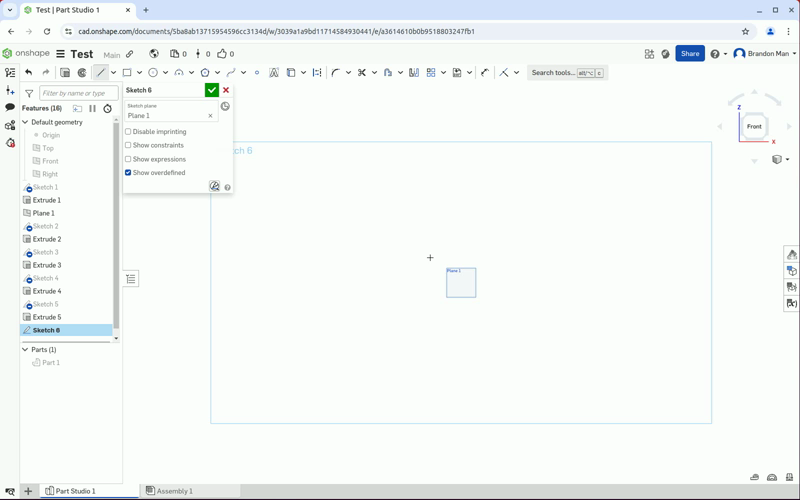
key_up(shift)
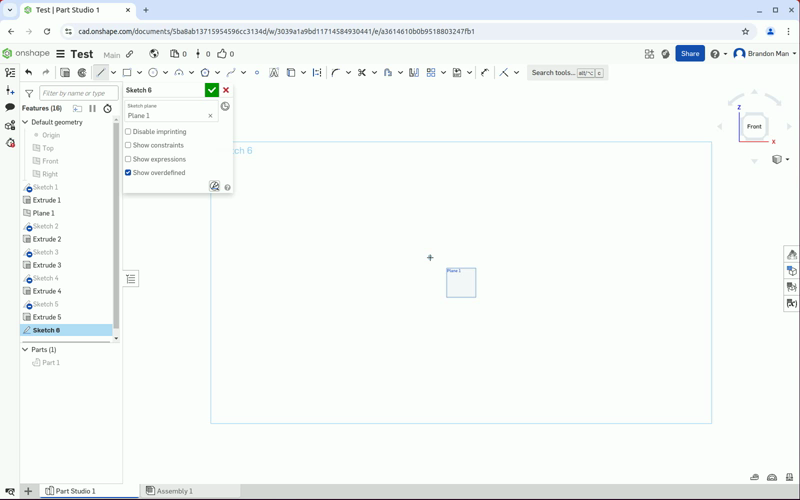
key_down(shift)
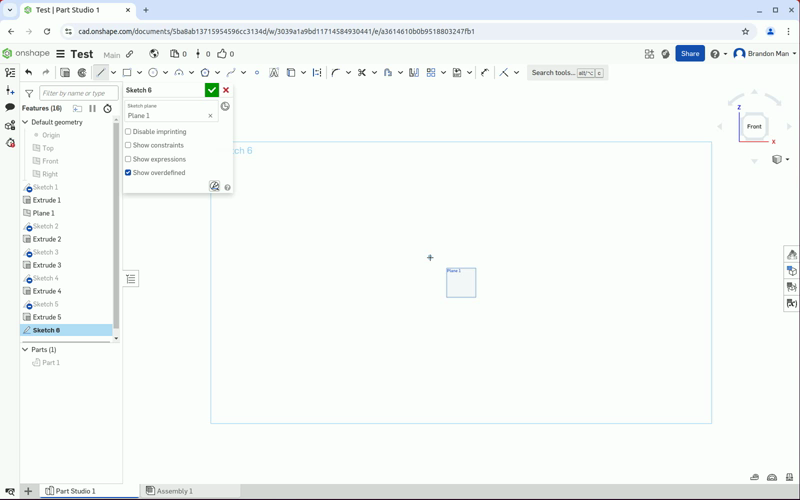
mouse_move(460, 257)
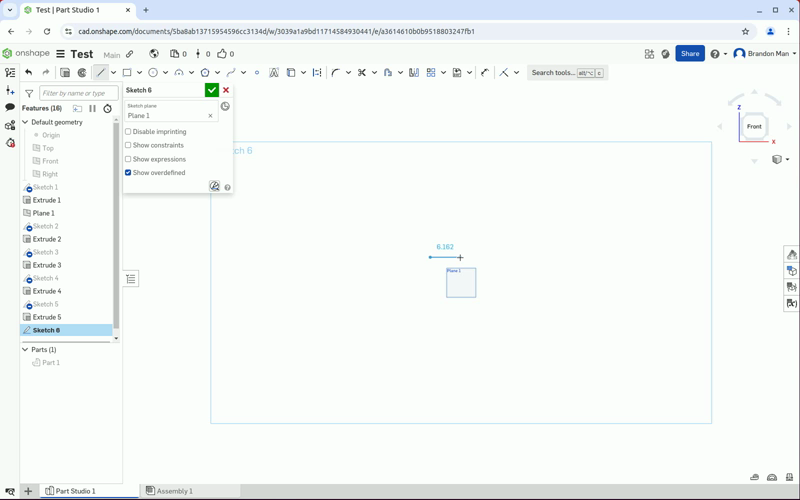
mouse_move(447, 257)
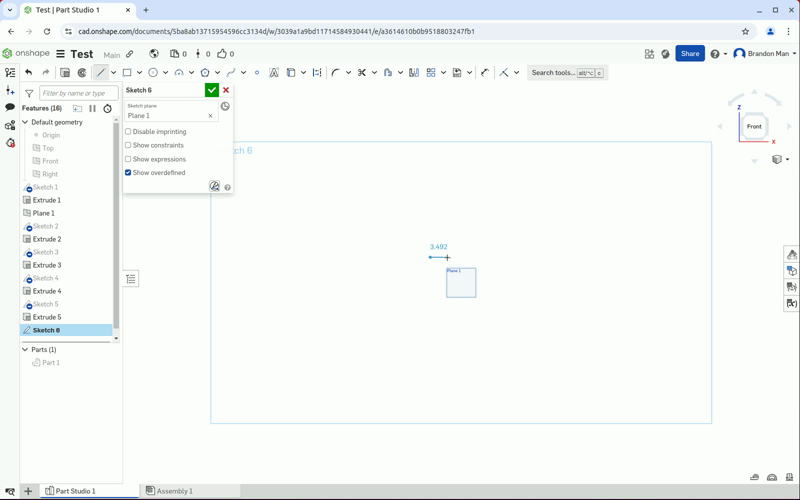
click(447, 257)
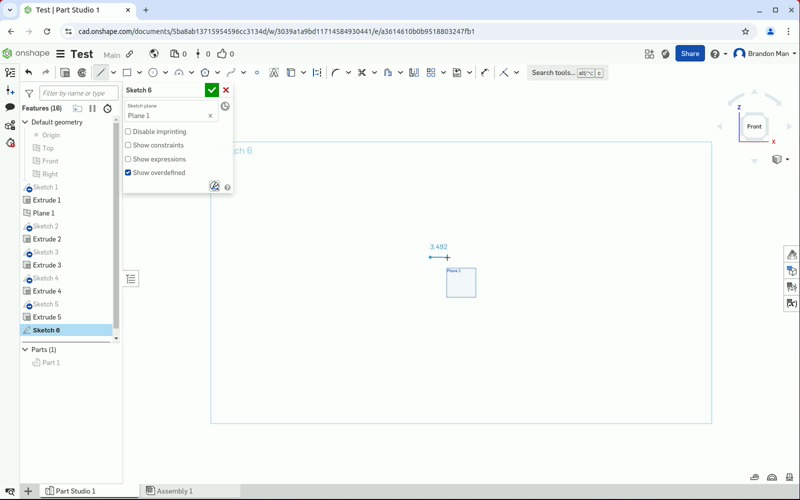
key_up(shift)
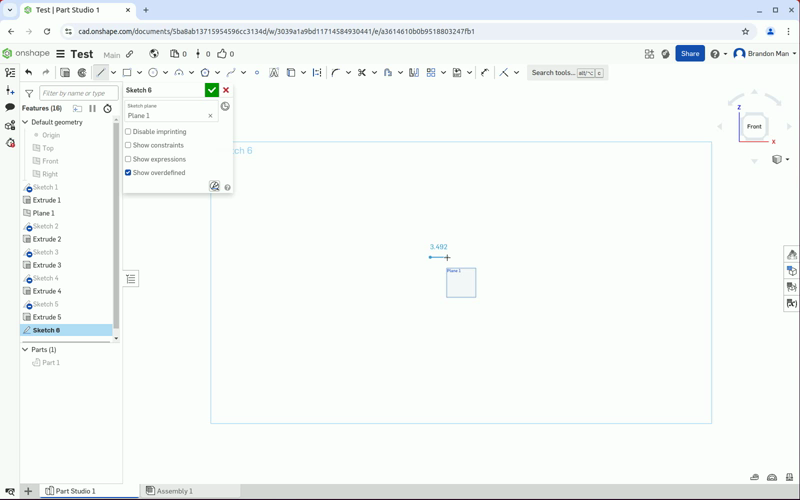
key_down(shift)
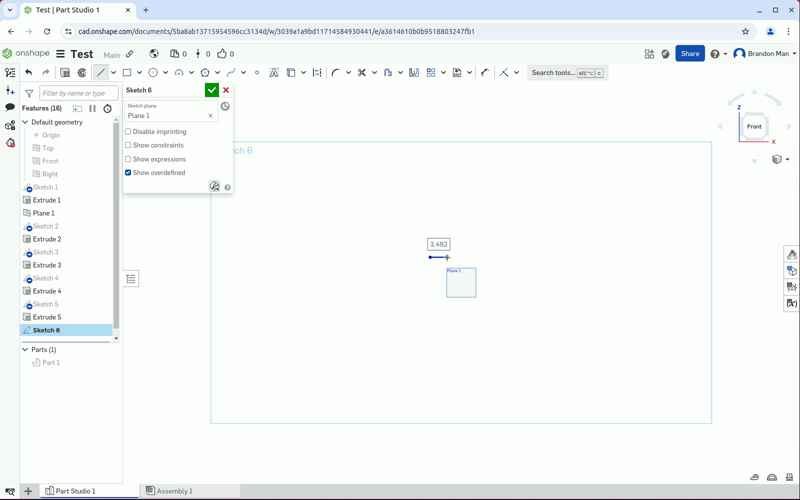
mouse_move(477, 257)
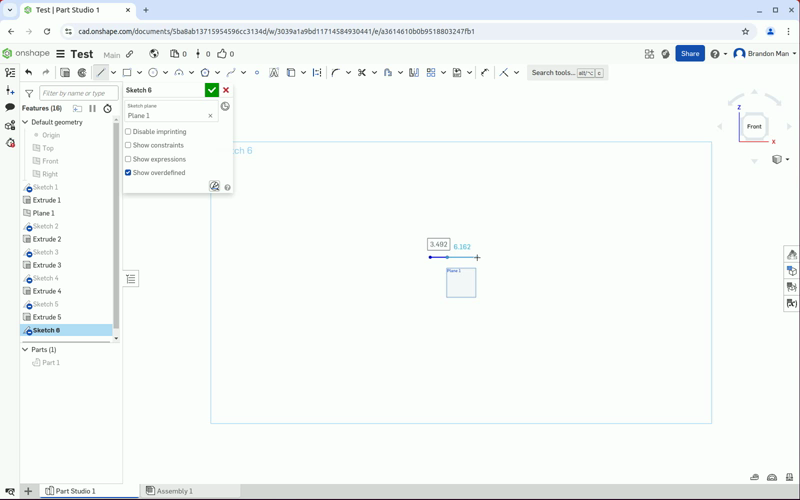
mouse_move(480, 257)
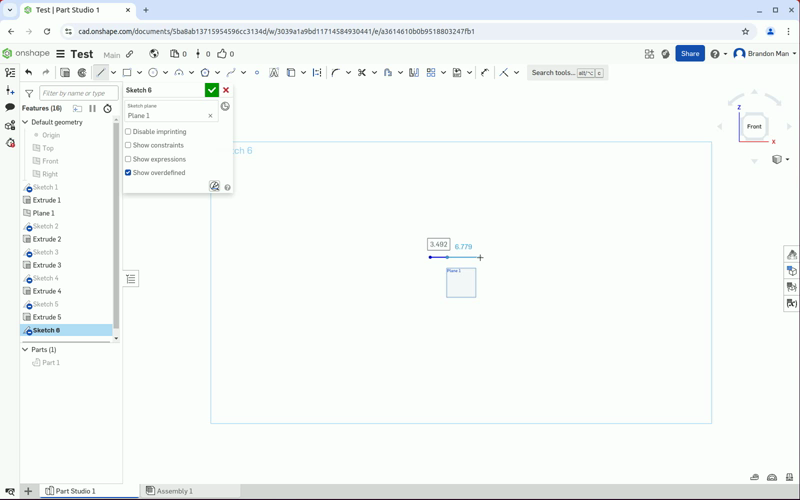
click(480, 257)
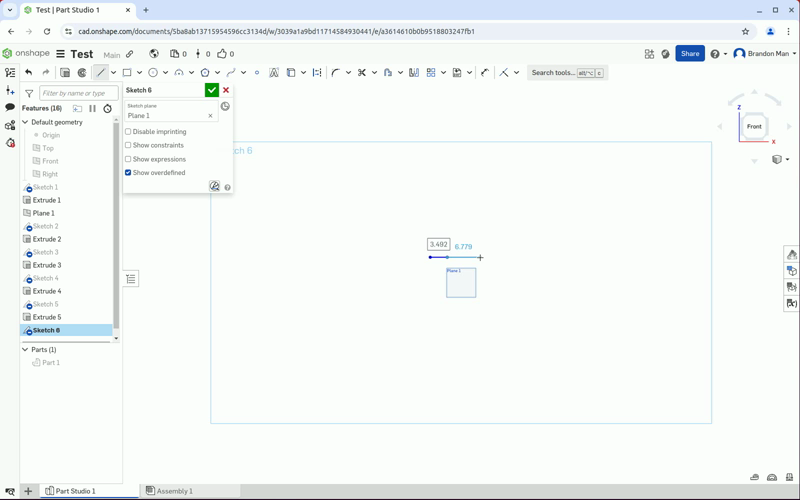
key_up(shift)
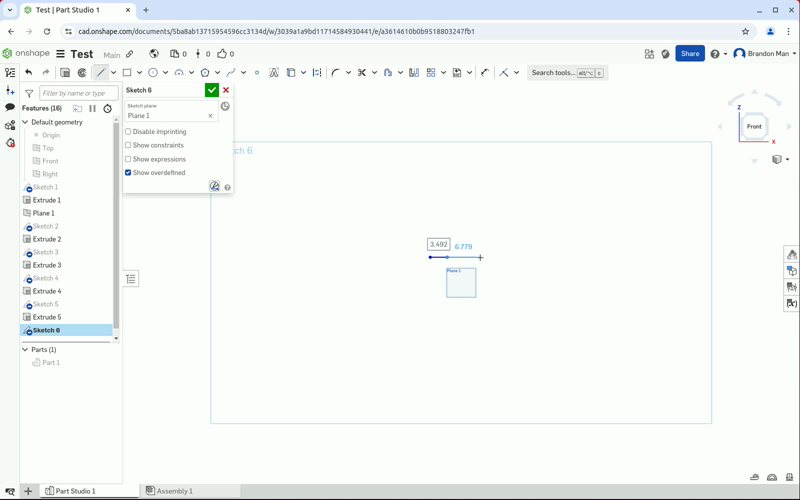
key_down(shift)
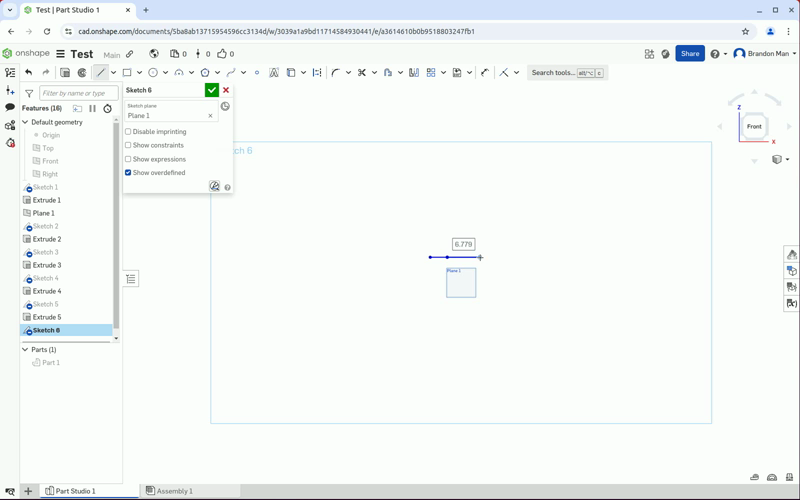
mouse_move(510, 257)
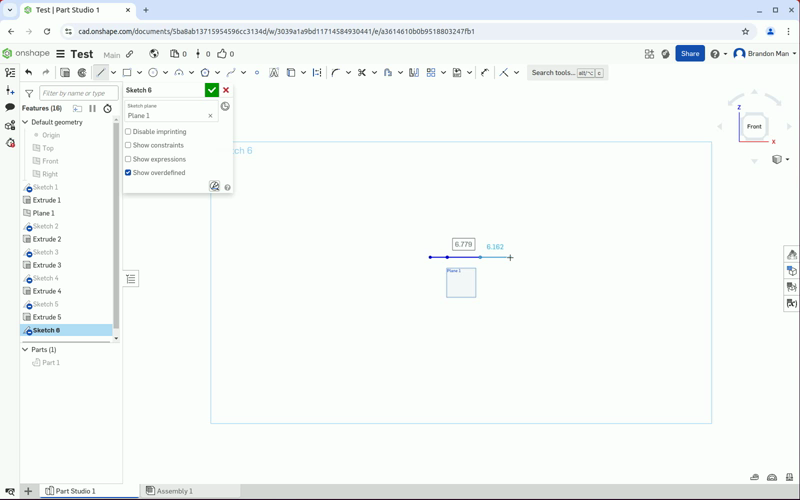
mouse_move(496, 257)
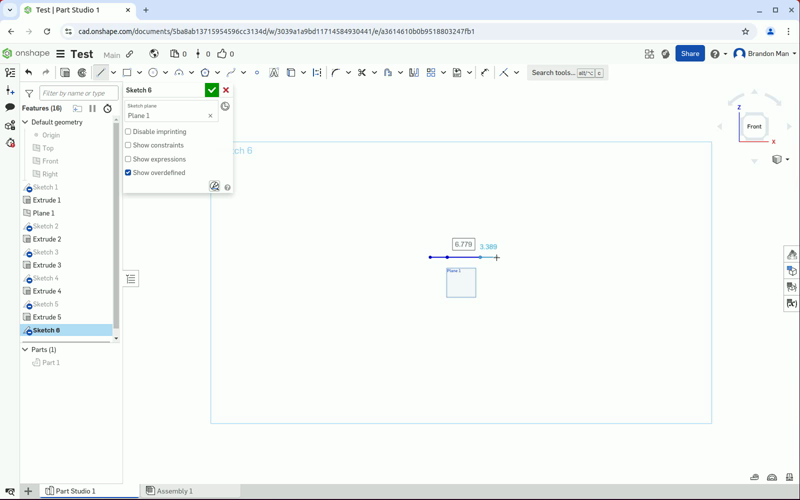
click(496, 257)
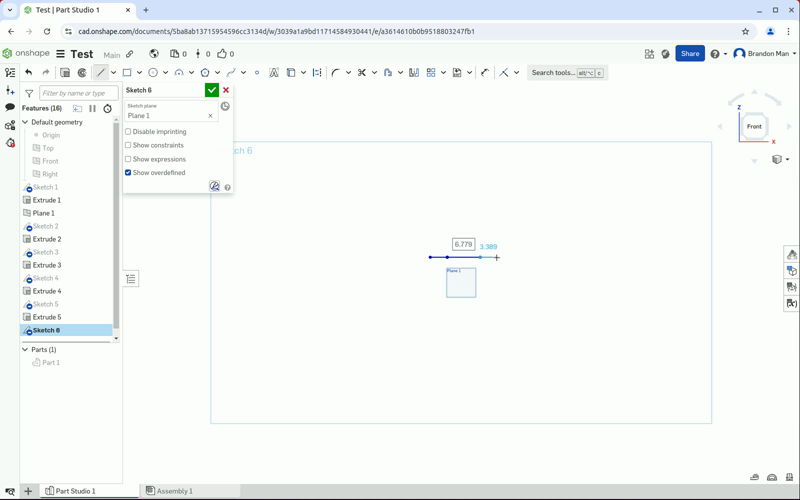
key_up(shift)
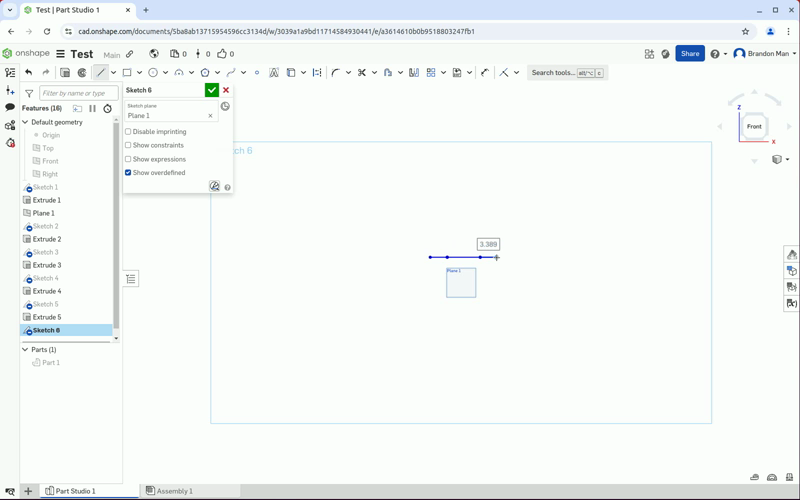
key_down(shift)
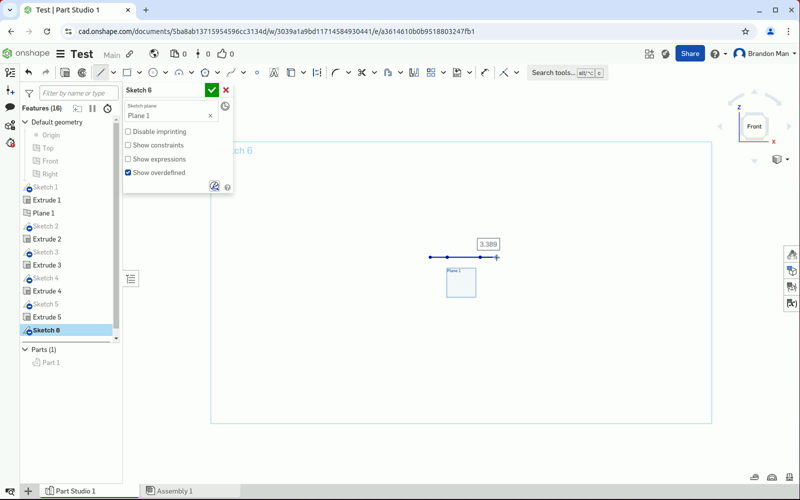
mouse_move(496, 191)
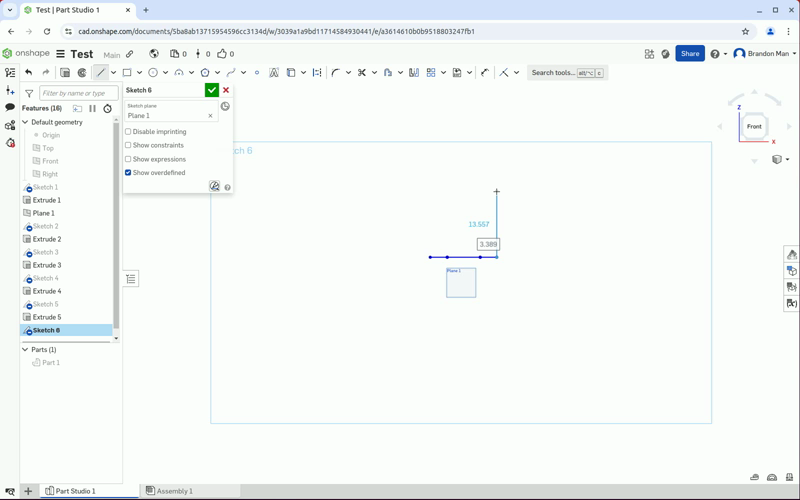
click(496, 191)
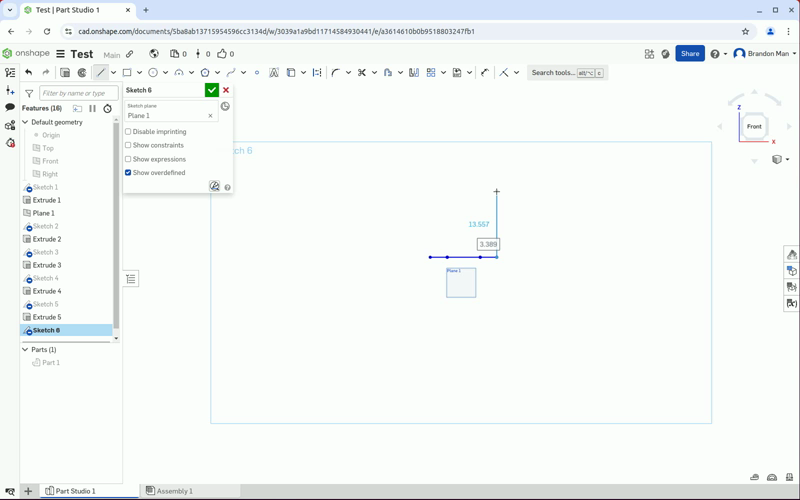
key_up(shift)
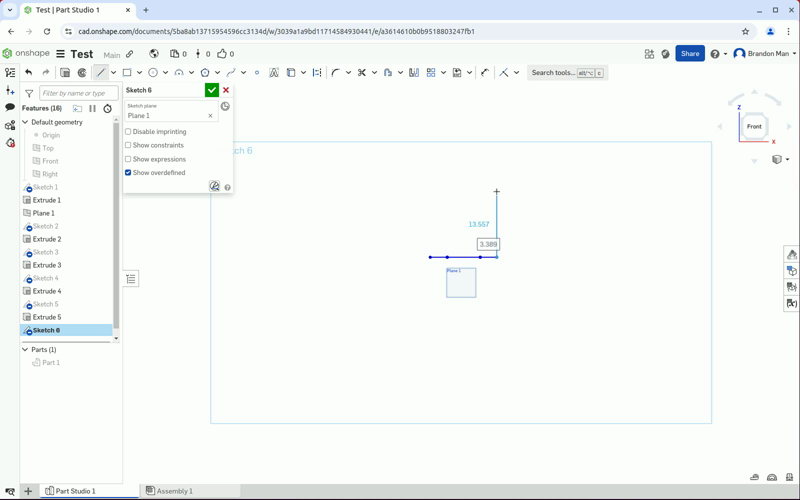
key_down(shift)
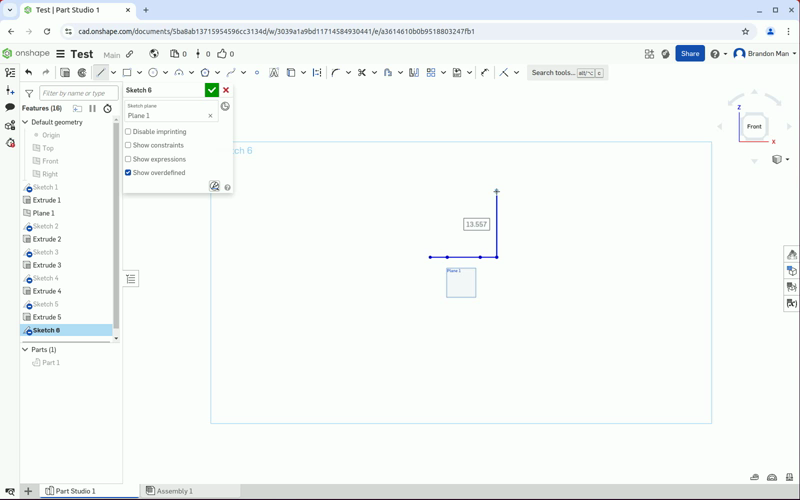
mouse_move(430, 191)
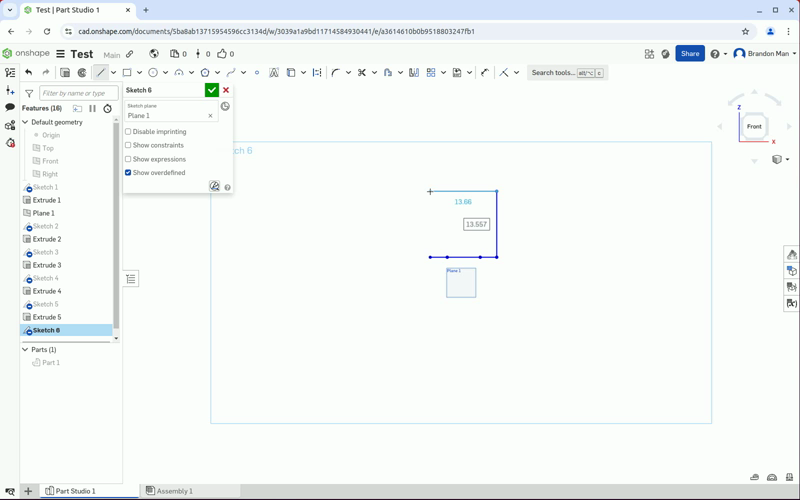
click(430, 191)
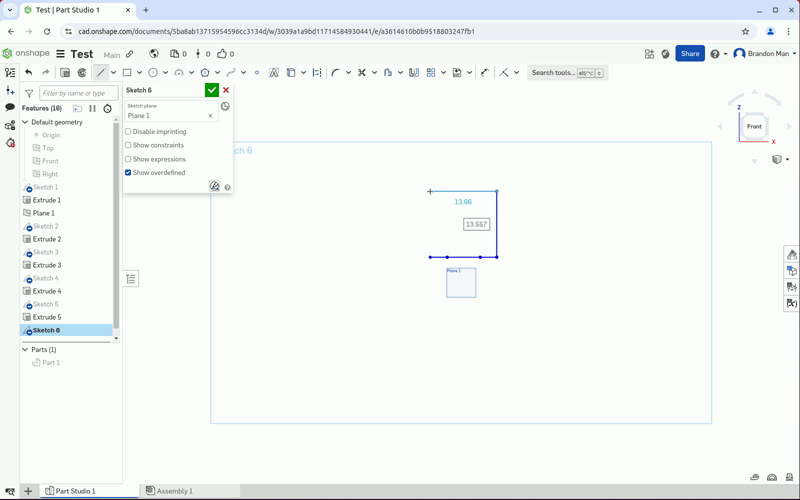
key_up(shift)
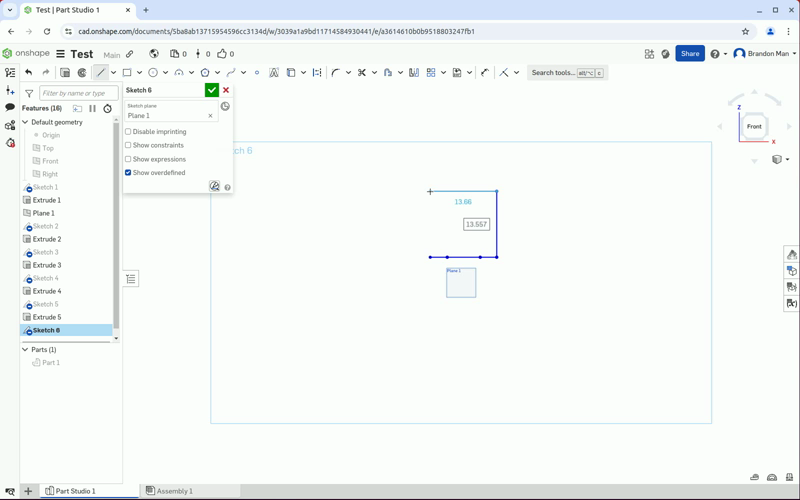
key_down(shift)
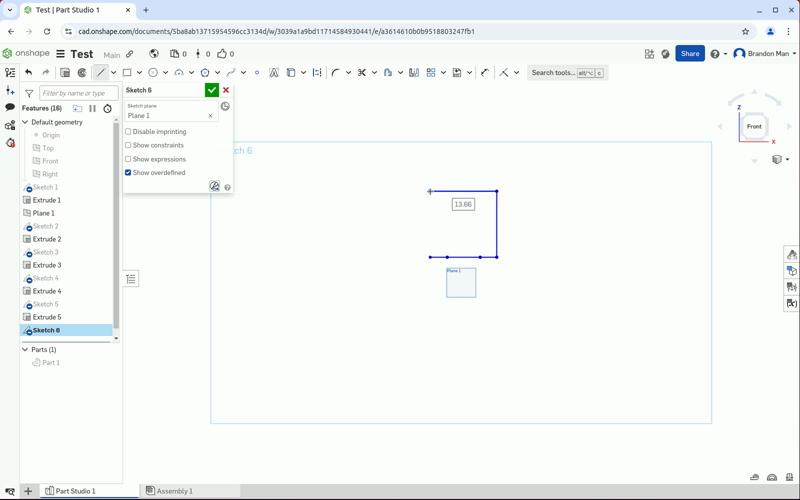
mouse_move(430, 257)
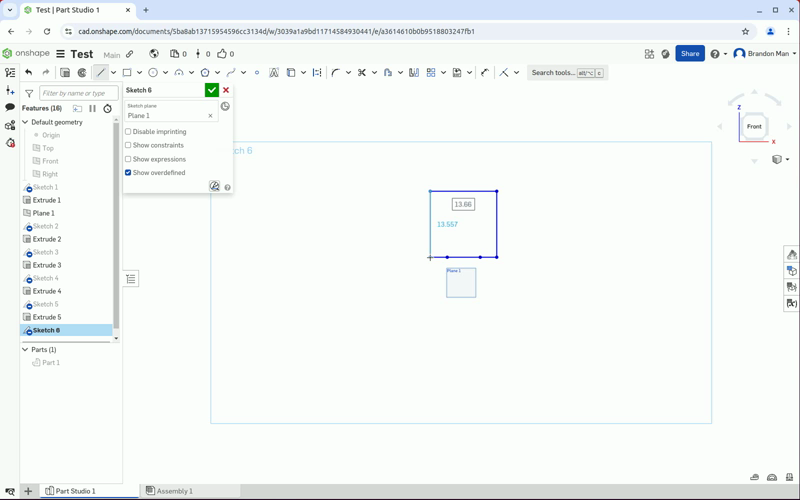
key_up(shift)
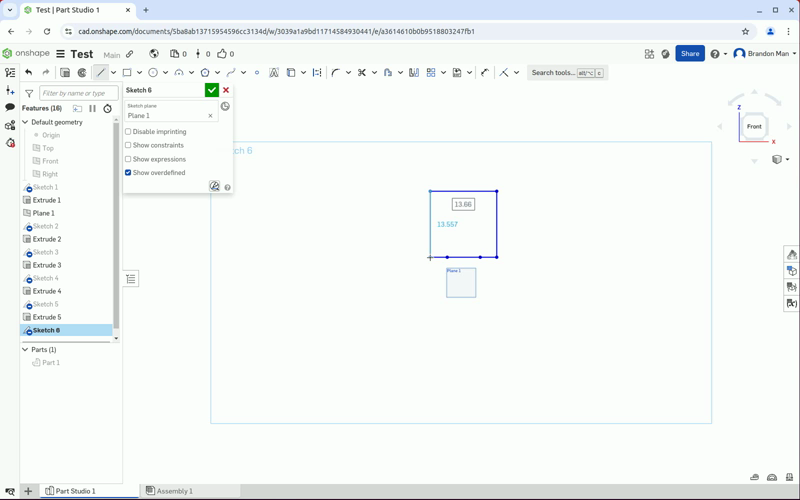
click(430, 257)
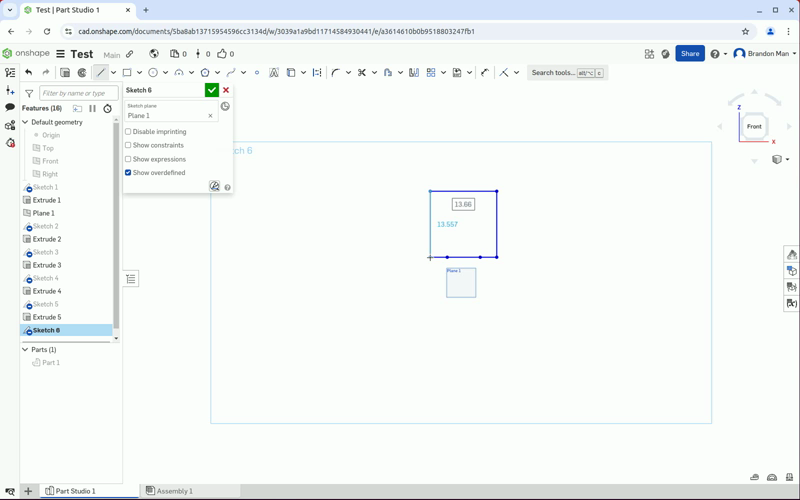
key(esc)
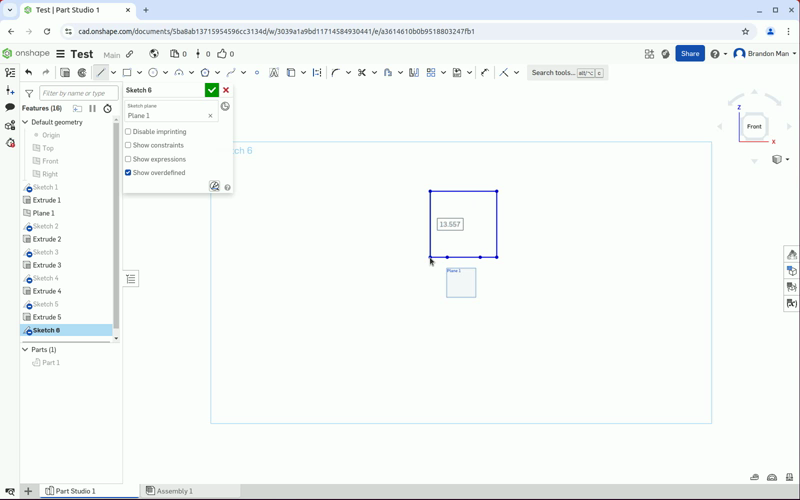
mouse_move(460, 206)
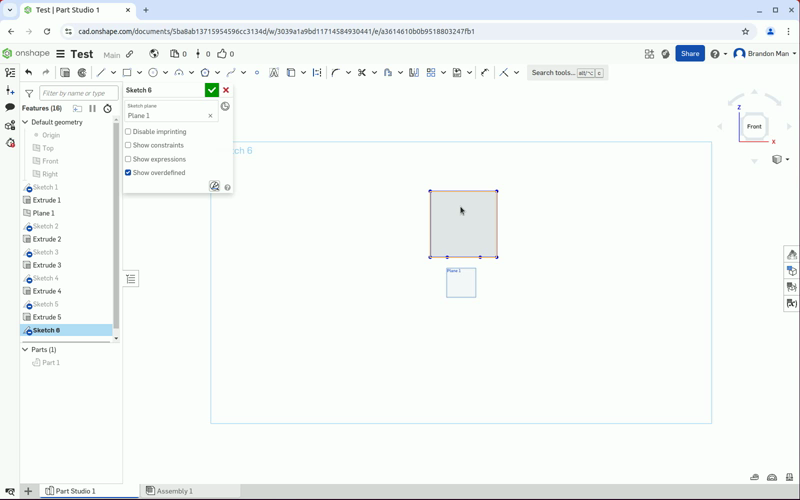
click(460, 206)
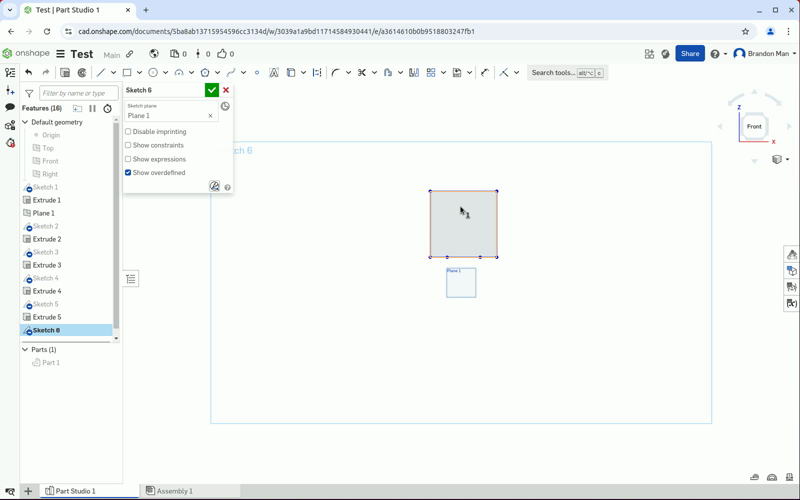
mouse_move(73, 352)
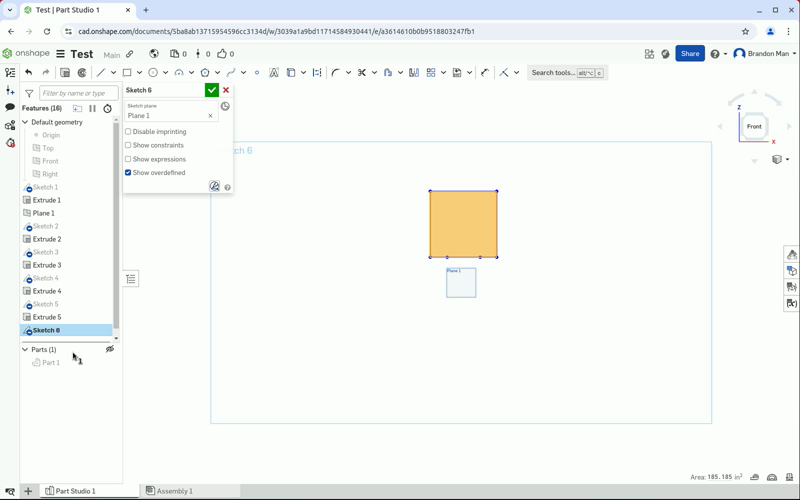
key(shift+y)
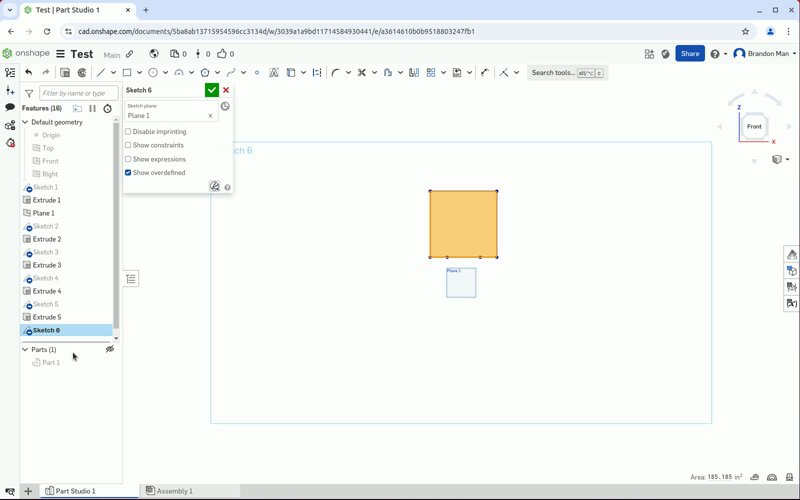
key(shift+e)
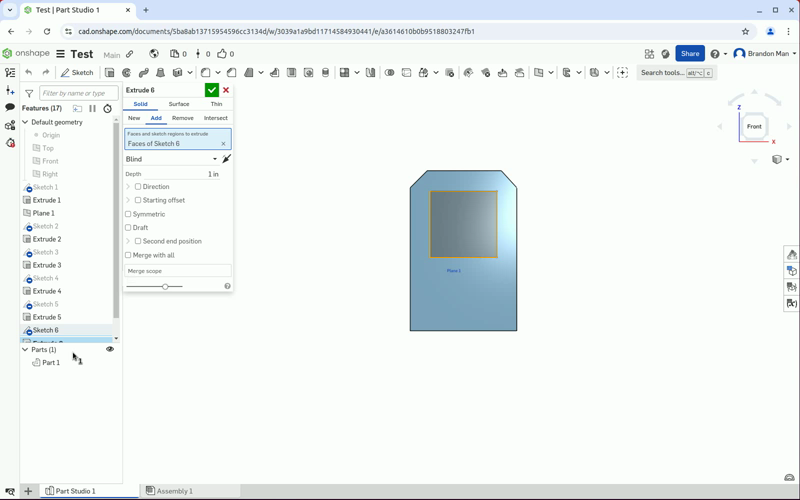
mouse_move(143, 106)
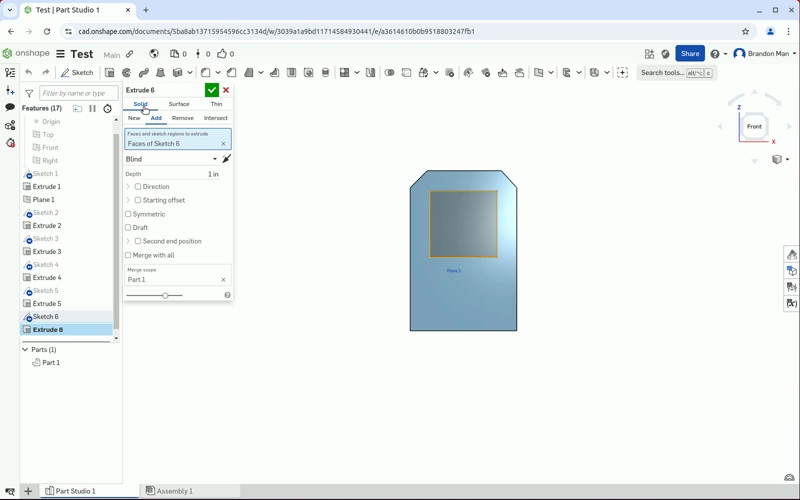
click(143, 106)
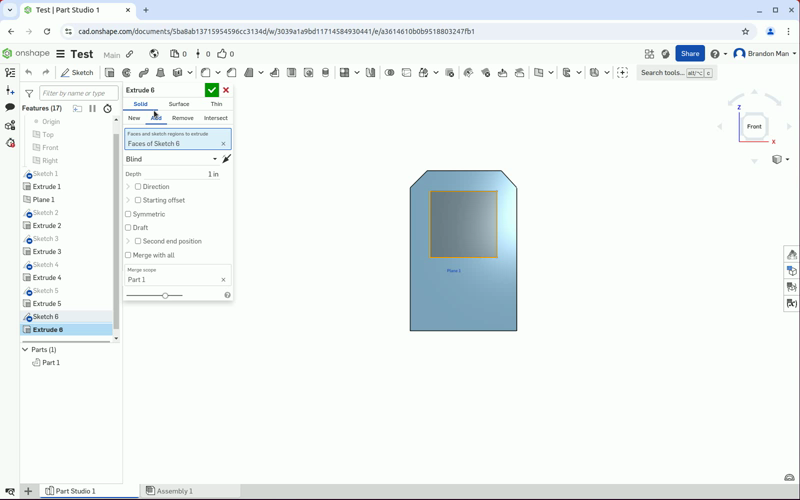
mouse_move(186, 120)
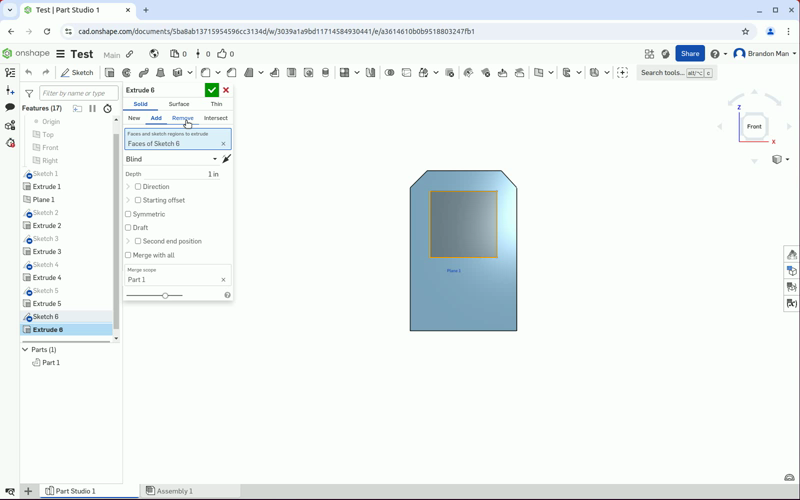
click(186, 120)
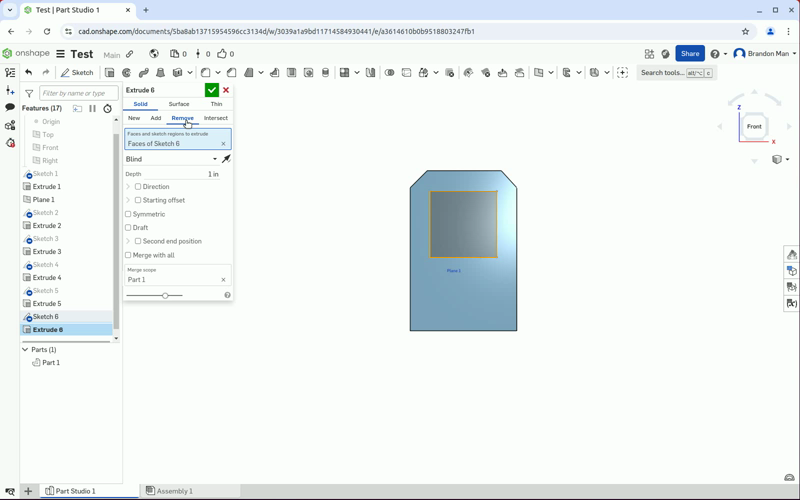
key(tab, 4)
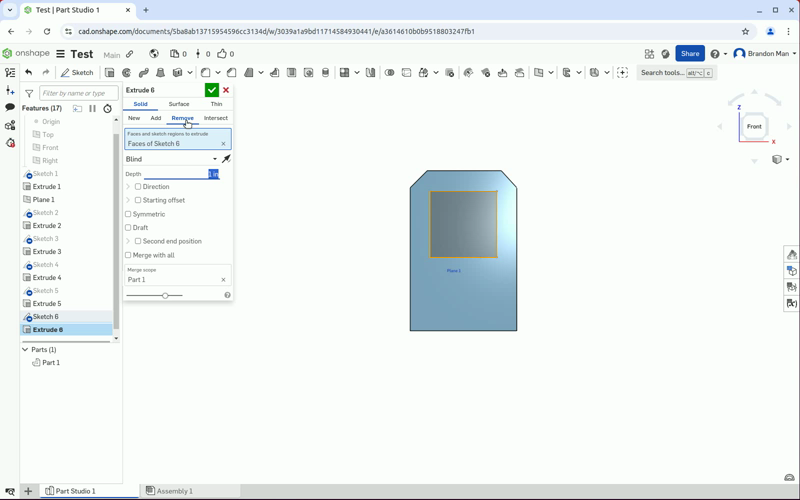
text(4.574)
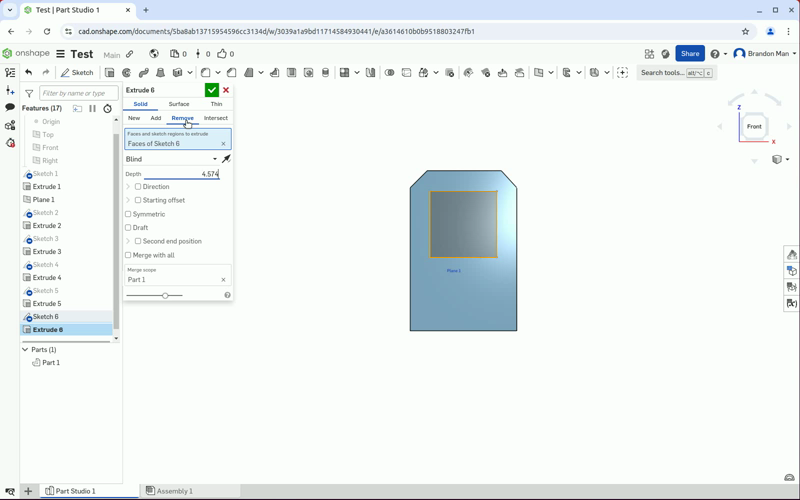
key(tab, 6)
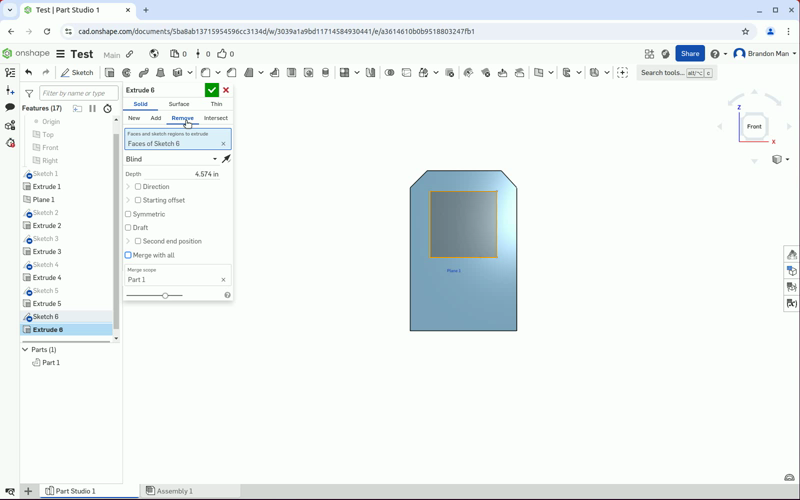
key(space)
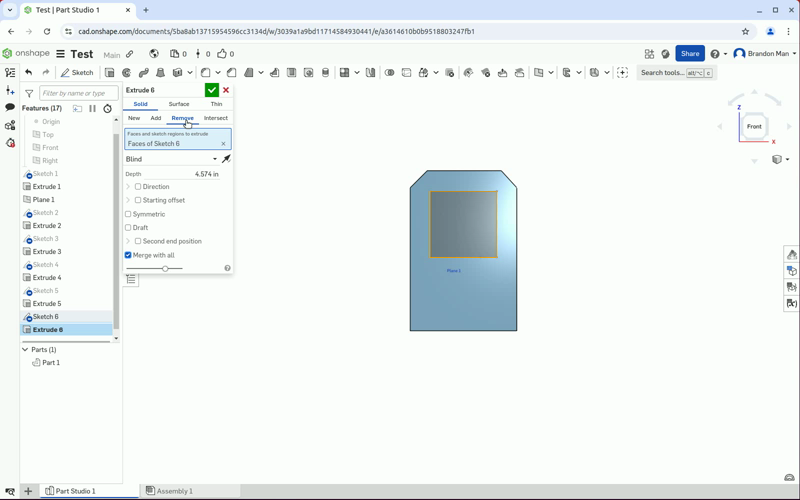
key(enter)
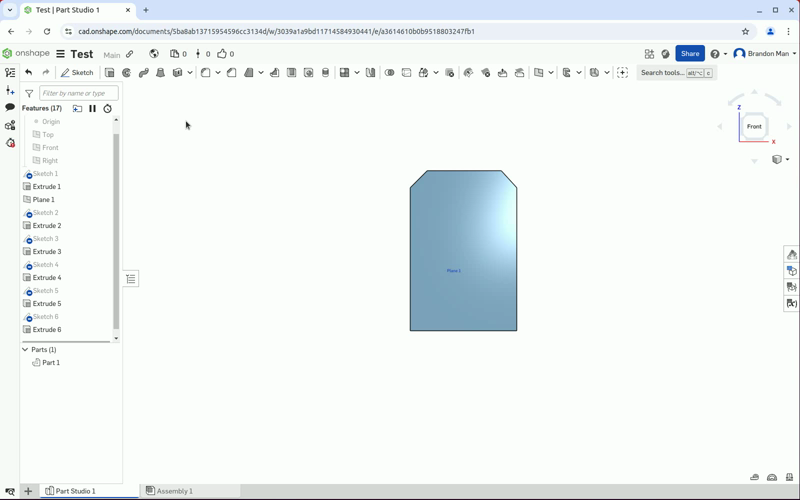
key(shift+h)
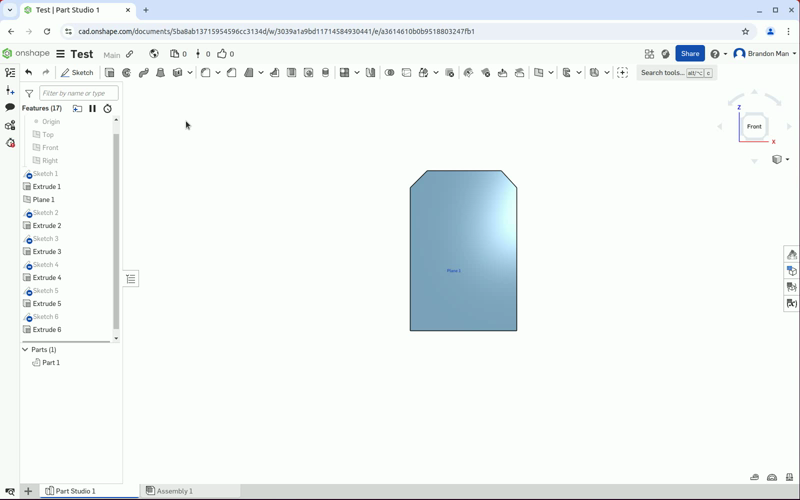
key(shift+h)
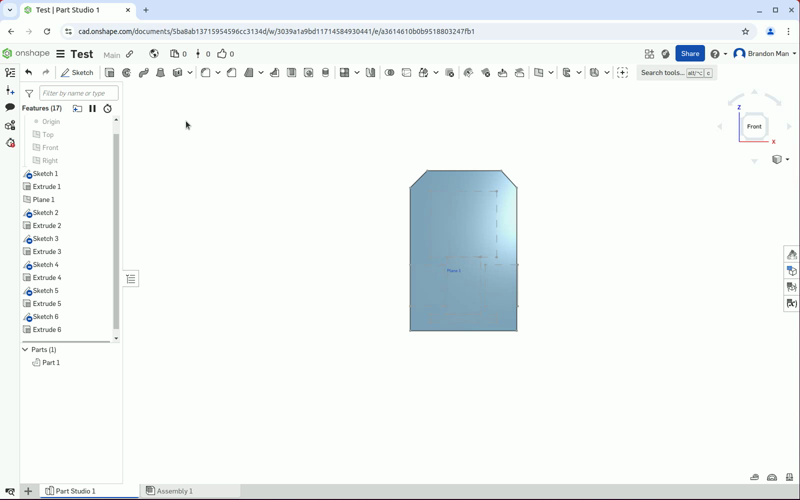
key(shift+7)
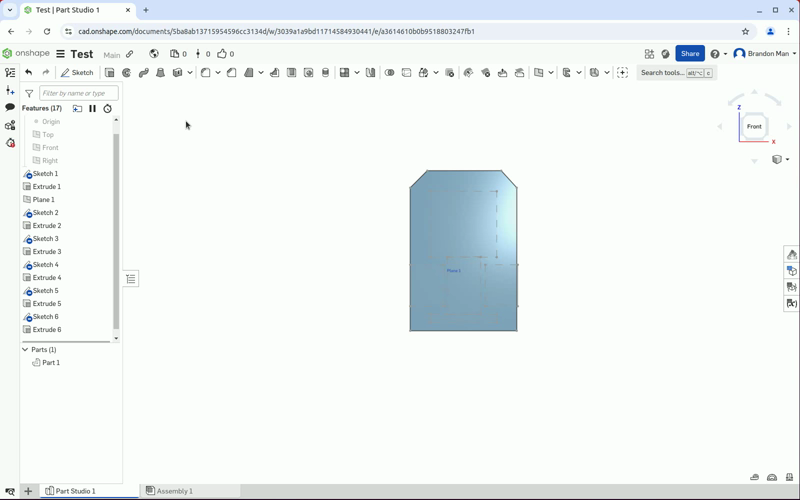
key(left, 2)
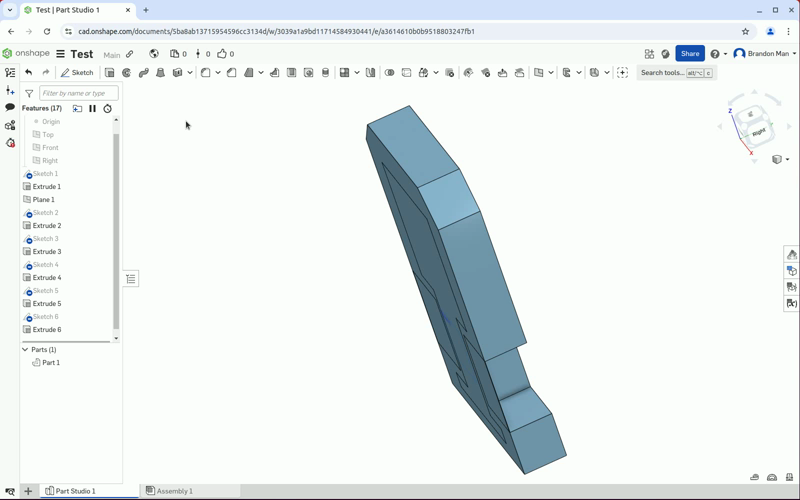
key(down, 2)
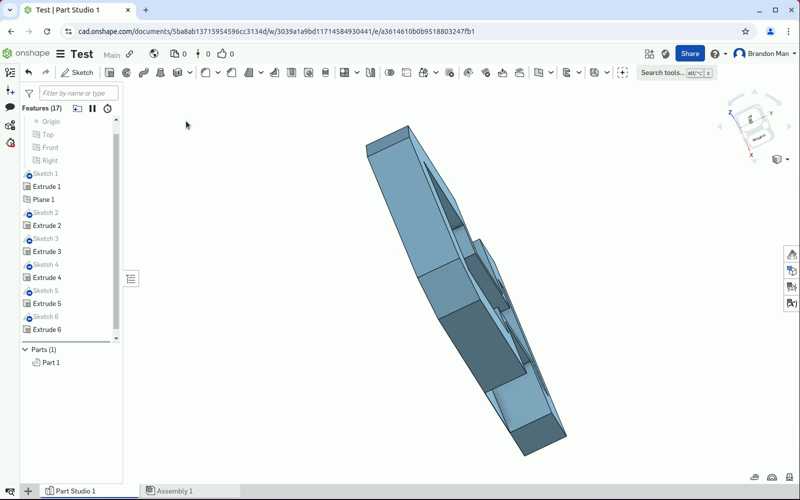
key(up, 2)
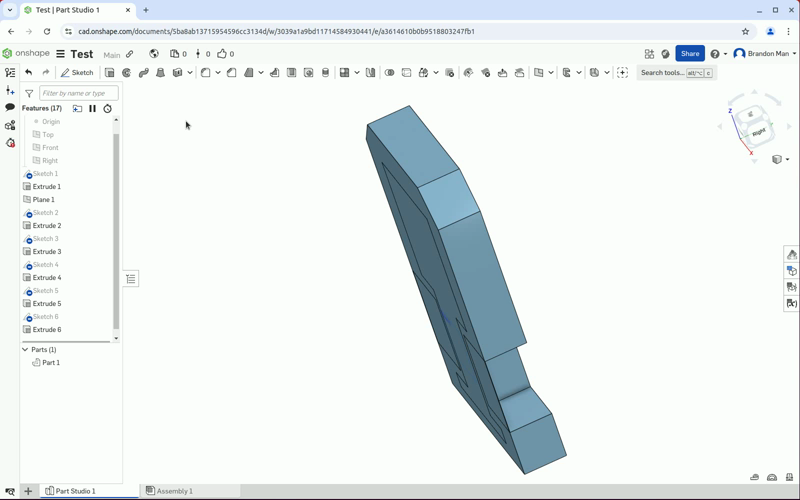
key(right, 2)
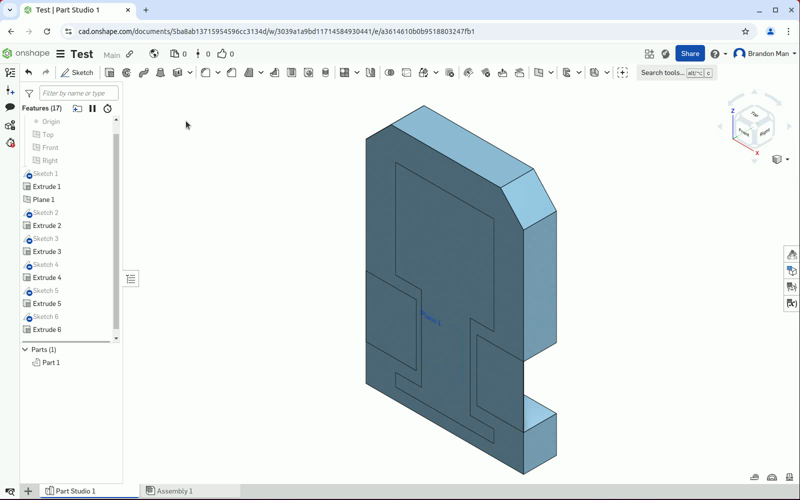
mouse_move(69, 176)
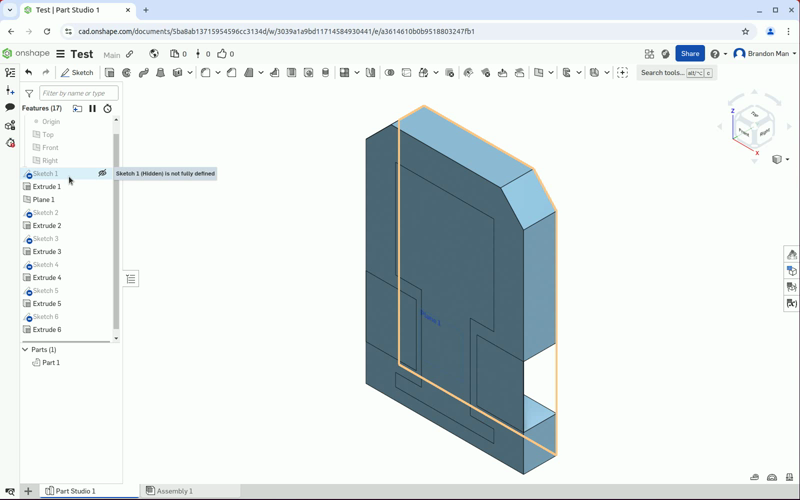
click(69, 176)